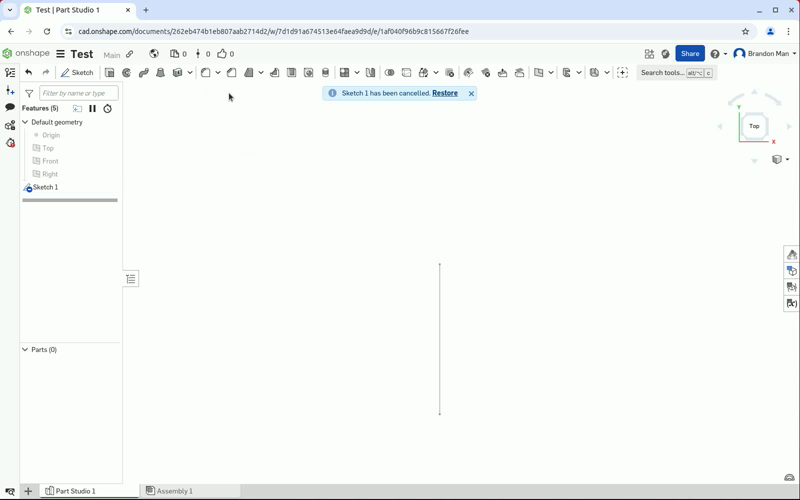
key(shift+h)
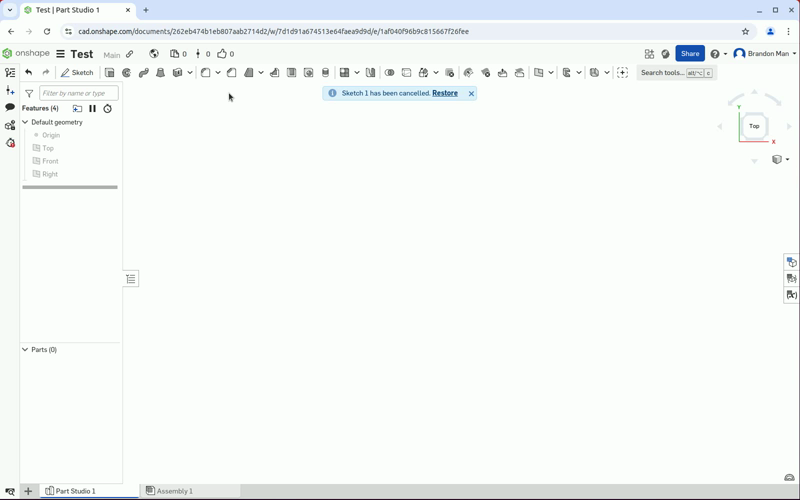
mouse_move(73, 352)
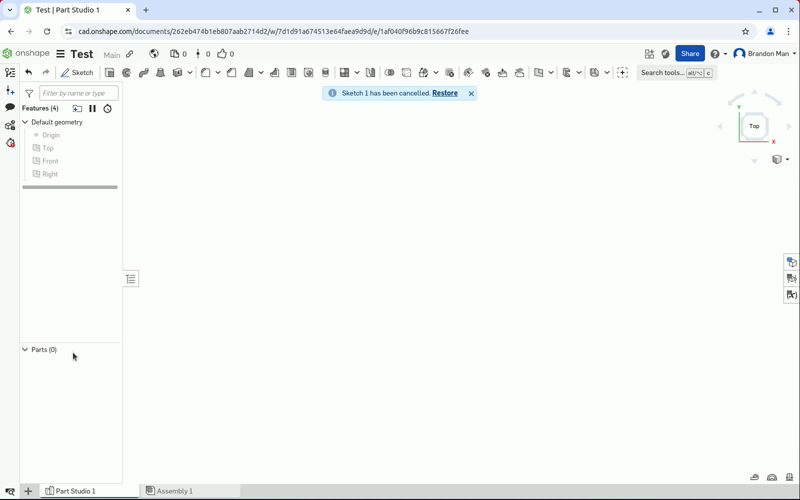
key(y)
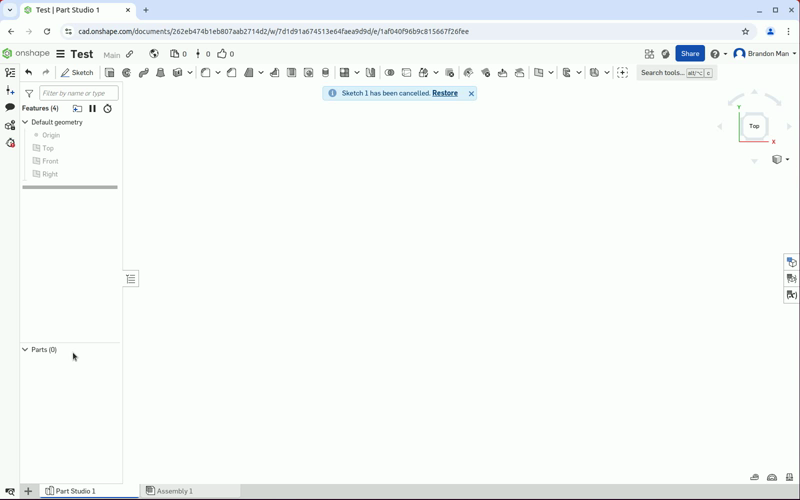
key(shift+p)
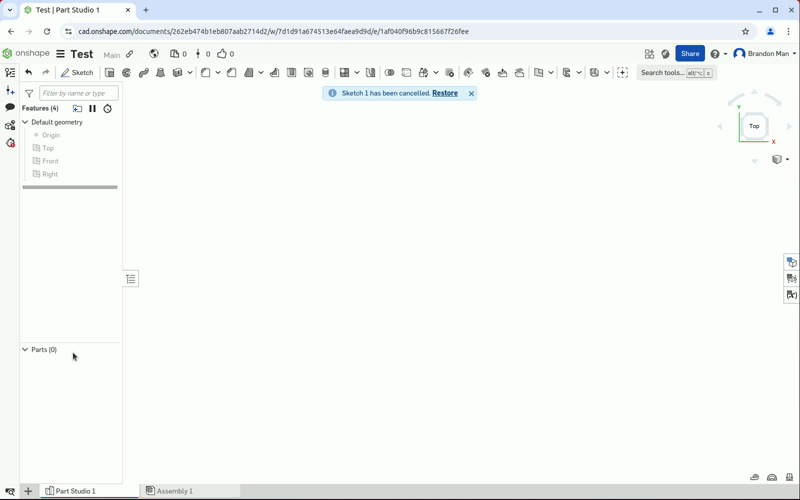
key(space)
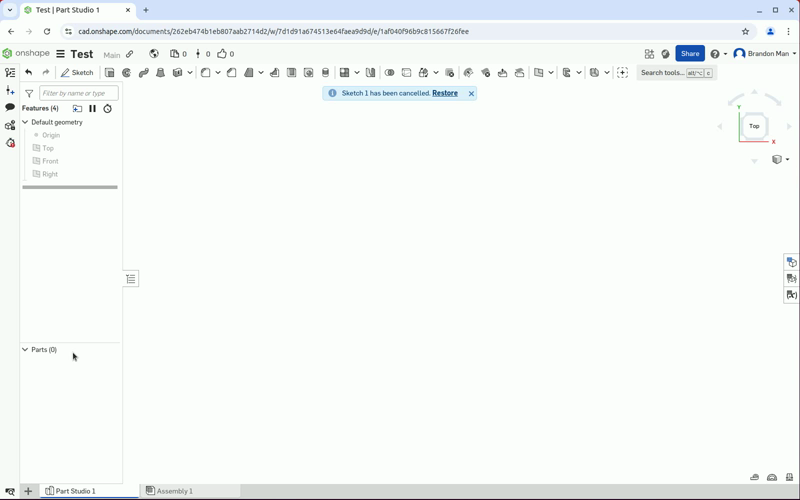
key_down(shift)
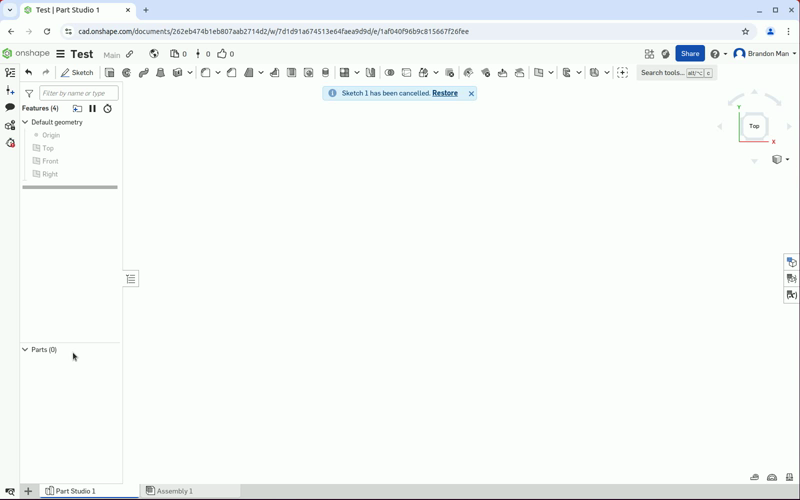
key(up)
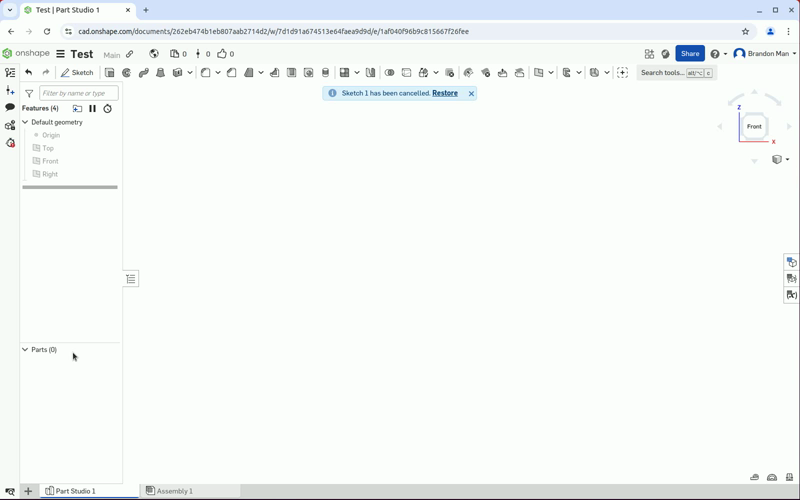
key_up(shift)
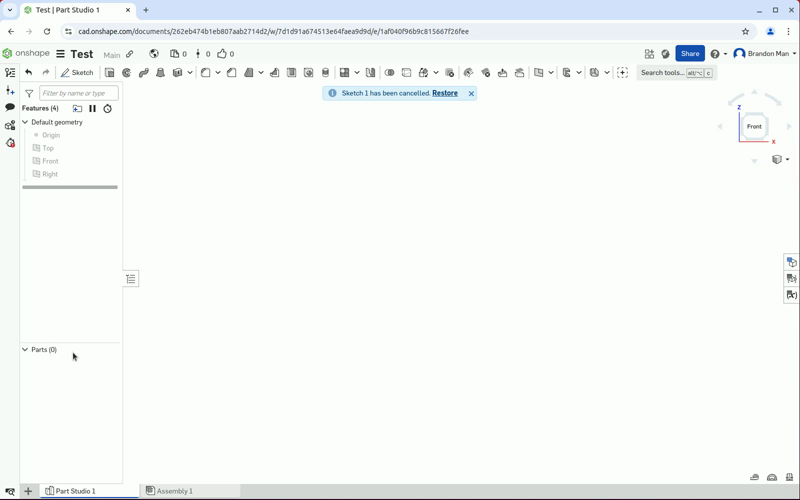
mouse_move(73, 352)
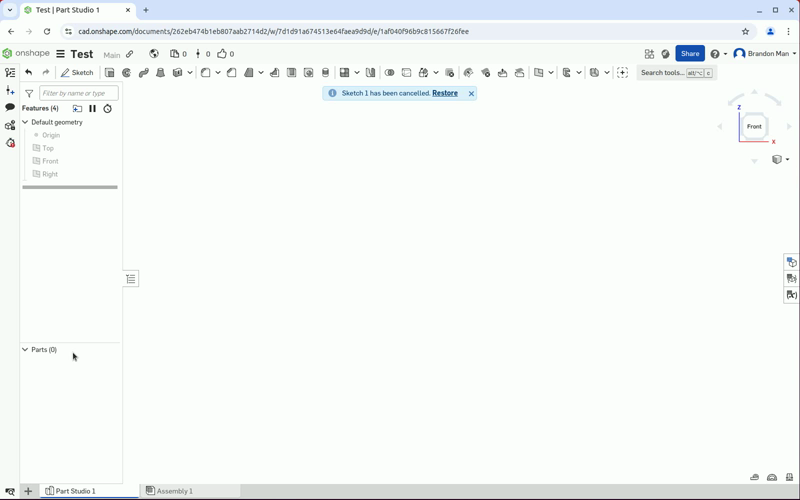
key(shift+y)
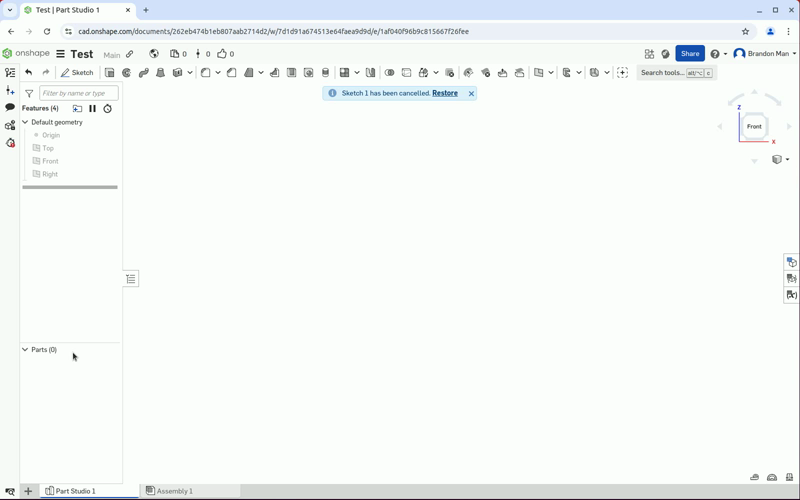
key(shift+s)
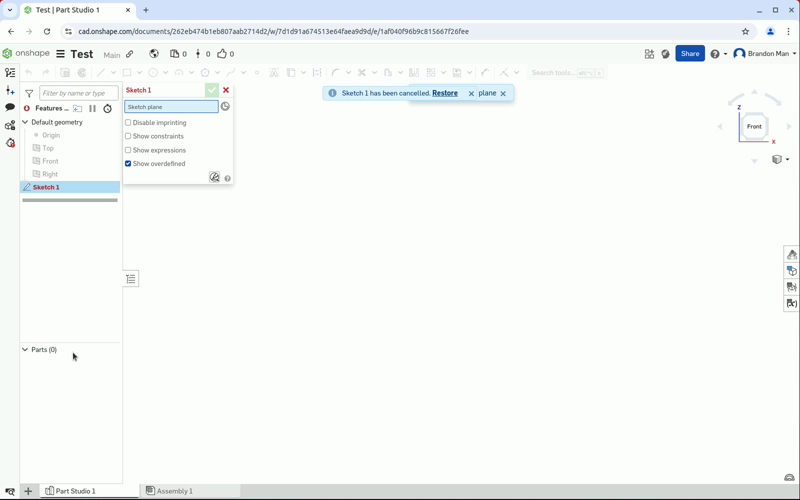
mouse_move(73, 163)
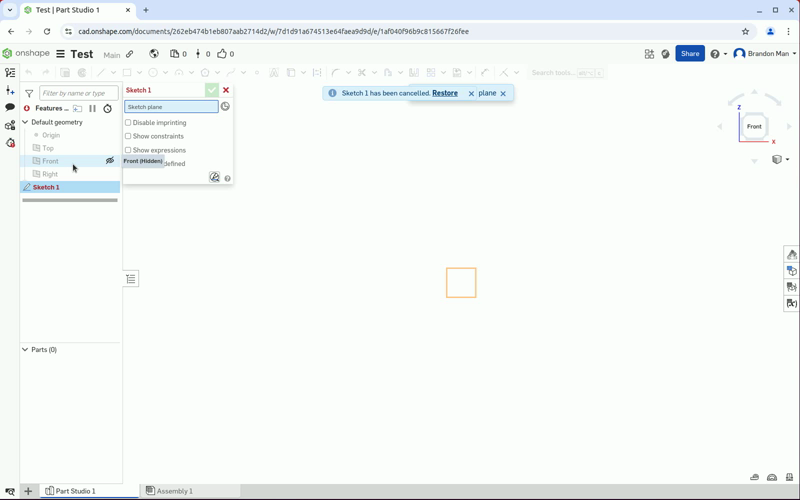
click(73, 163)
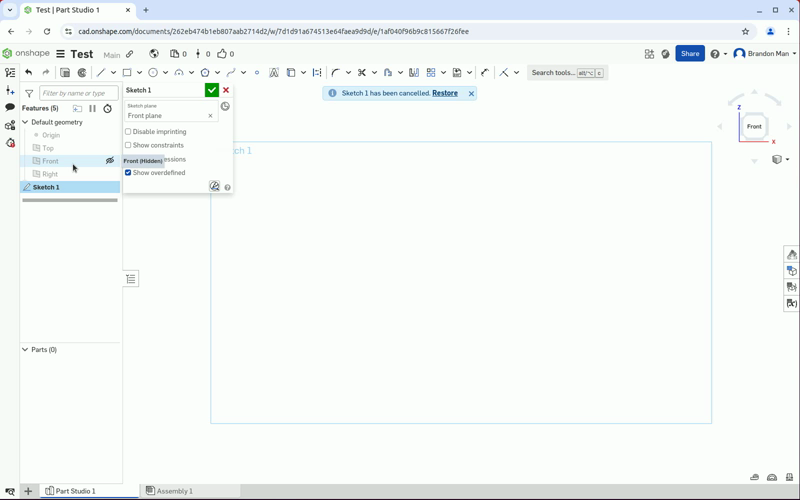
mouse_move(73, 352)
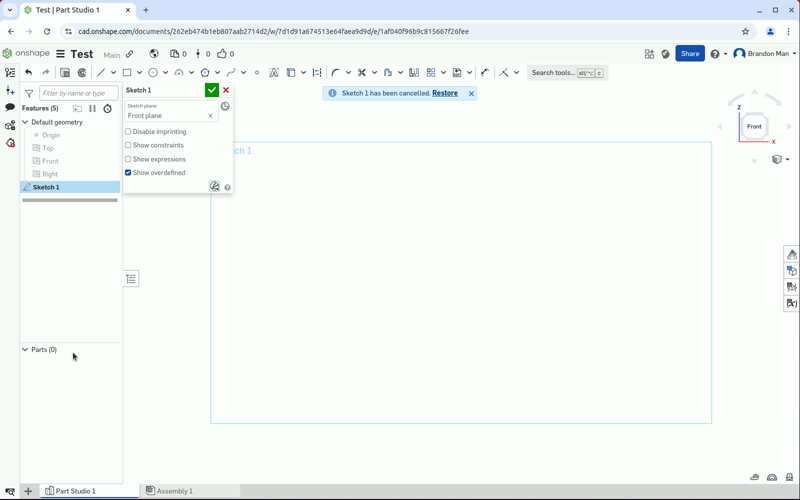
key(y)
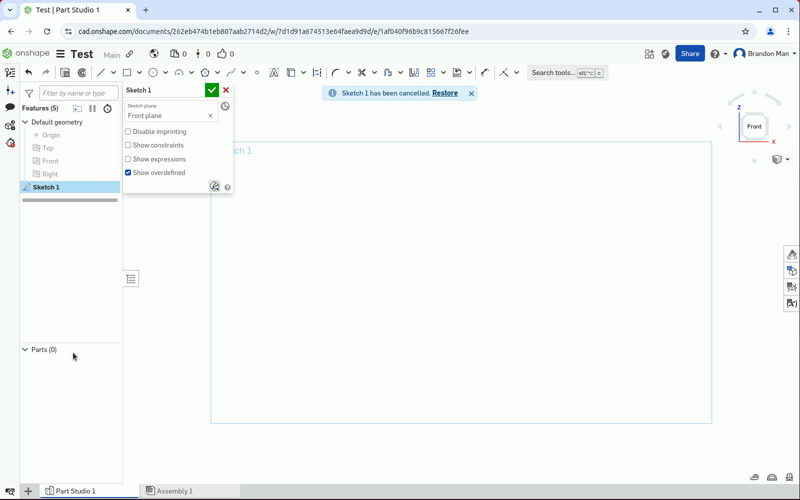
key(l)
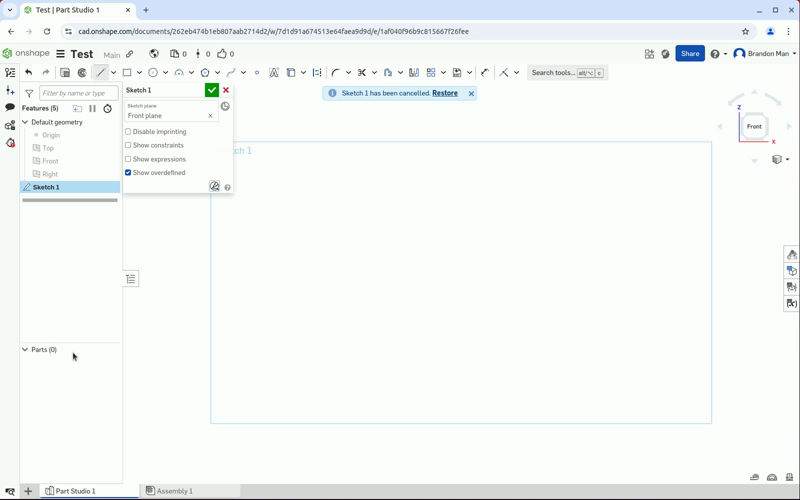
key_down(shift)
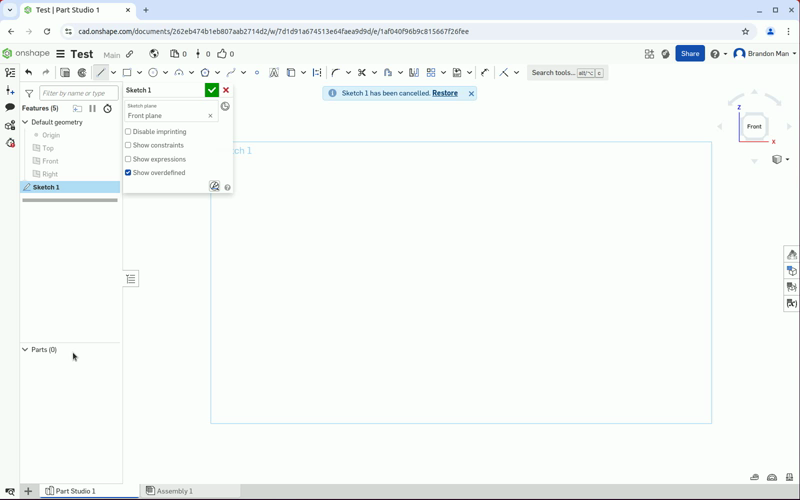
mouse_move(460, 191)
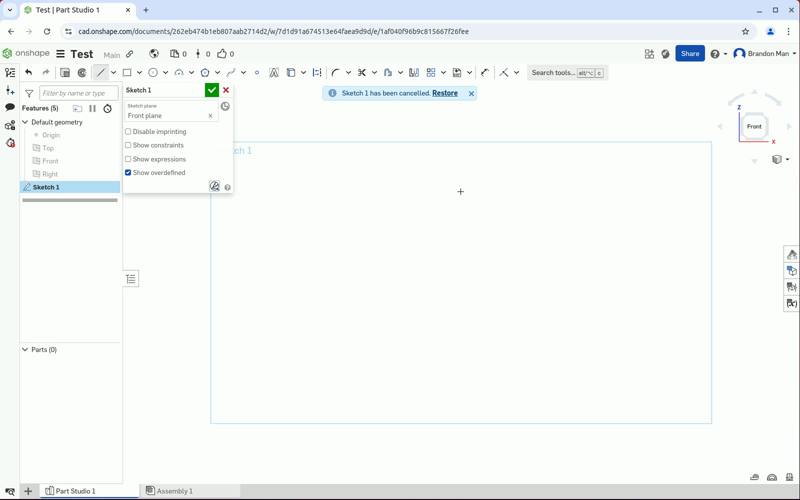
click(460, 191)
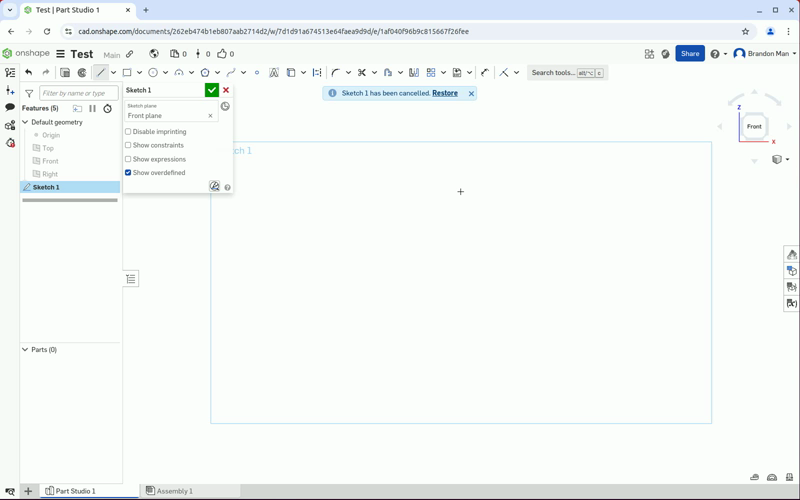
key_up(shift)
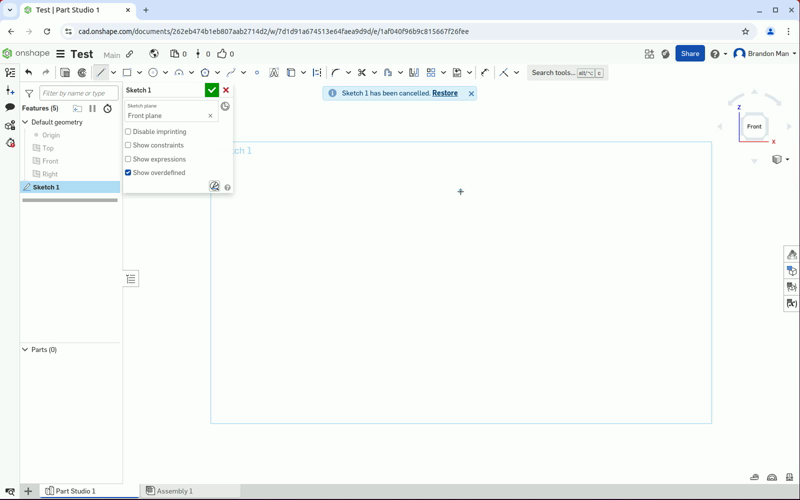
key_down(shift)
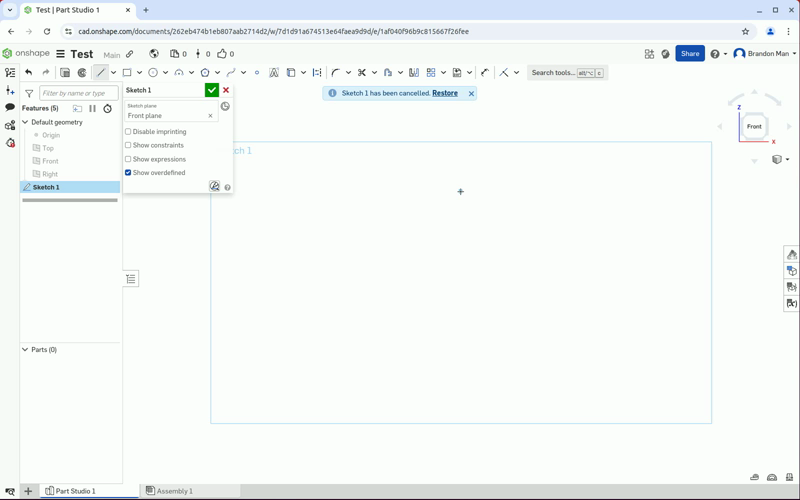
mouse_move(490, 191)
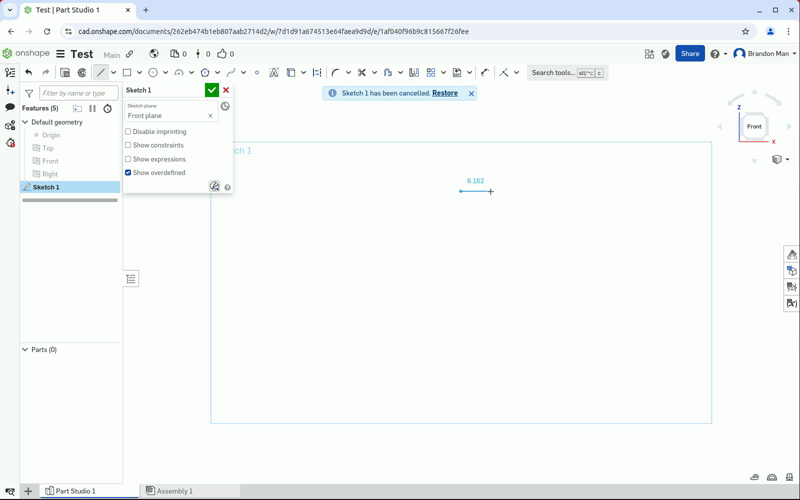
mouse_move(468, 191)
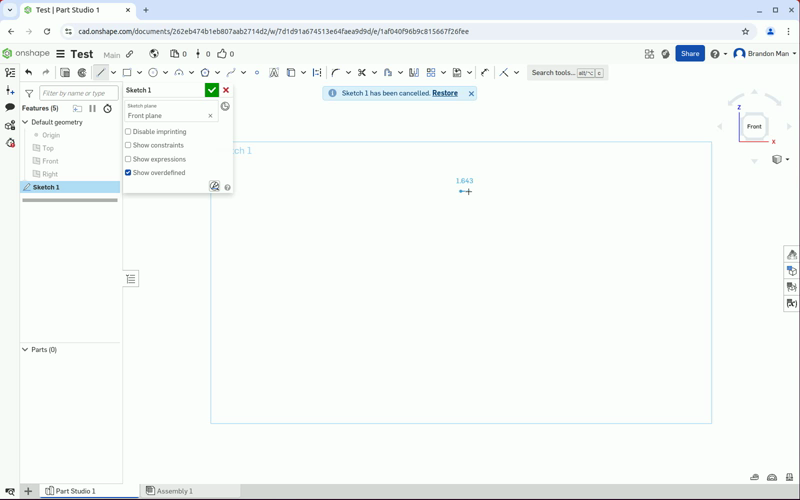
click(468, 191)
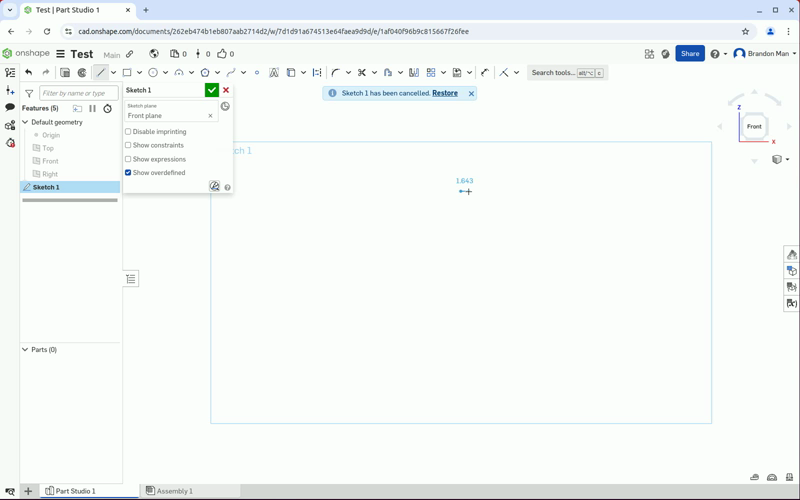
key_up(shift)
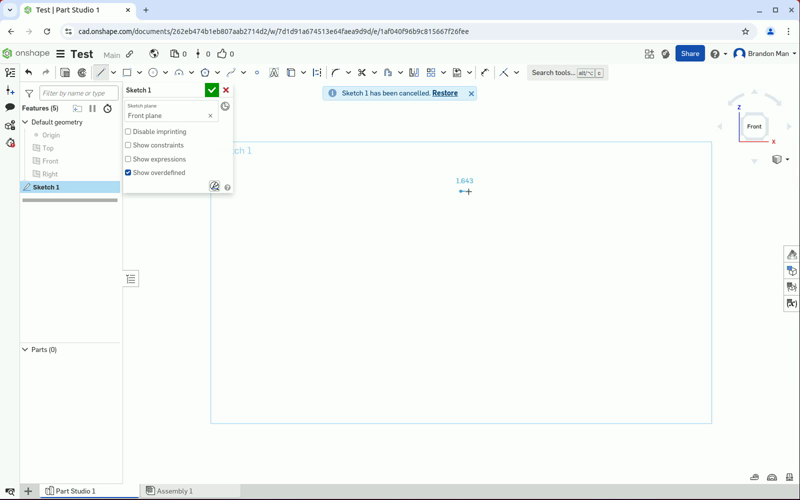
key_down(shift)
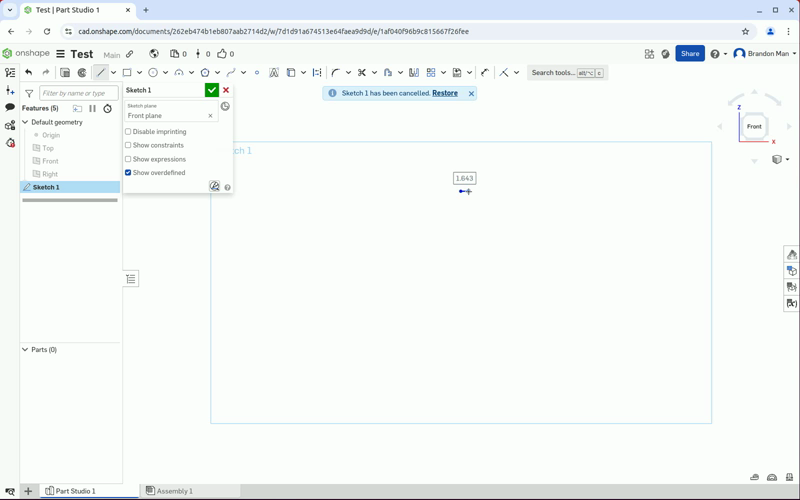
mouse_move(498, 191)
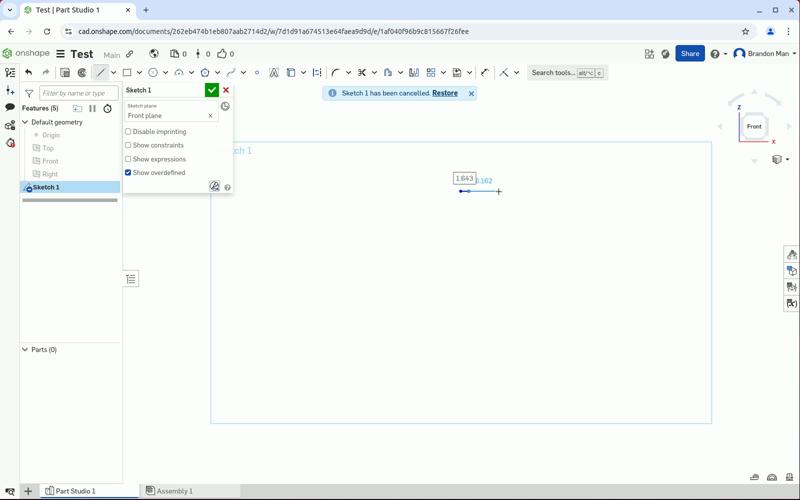
mouse_move(468, 189)
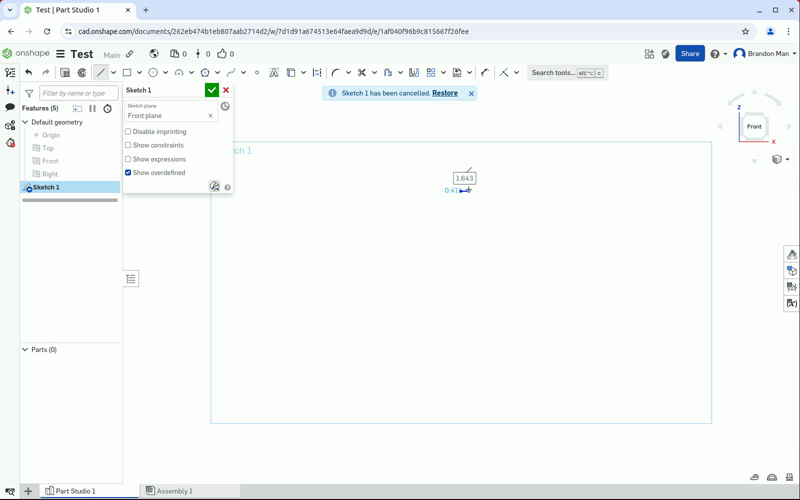
scroll(6)
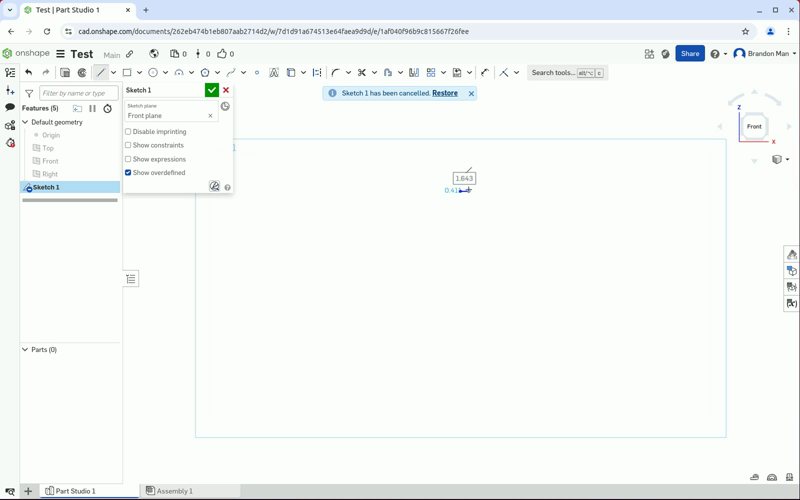
scroll(6)
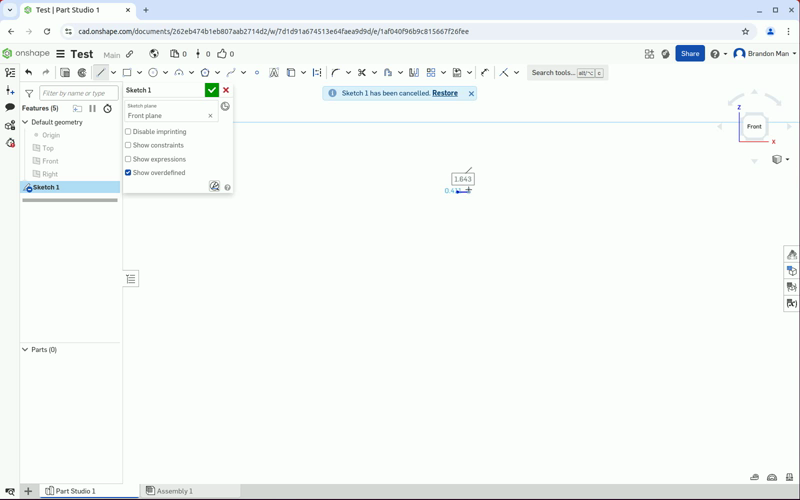
scroll(6)
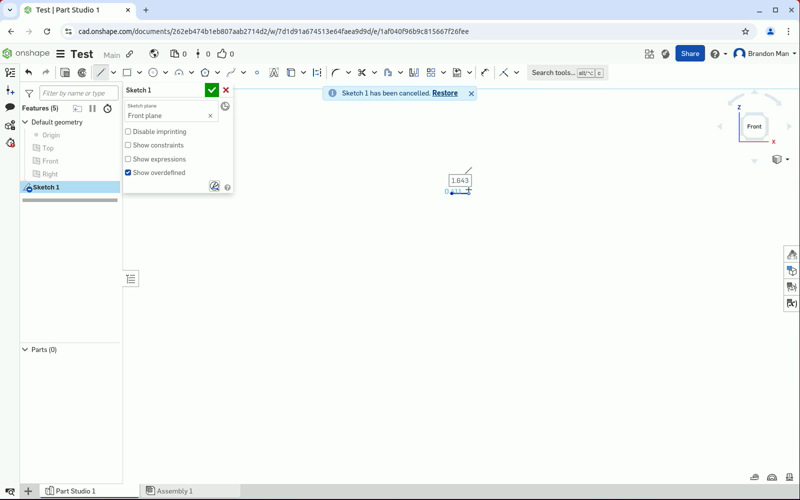
scroll(6)
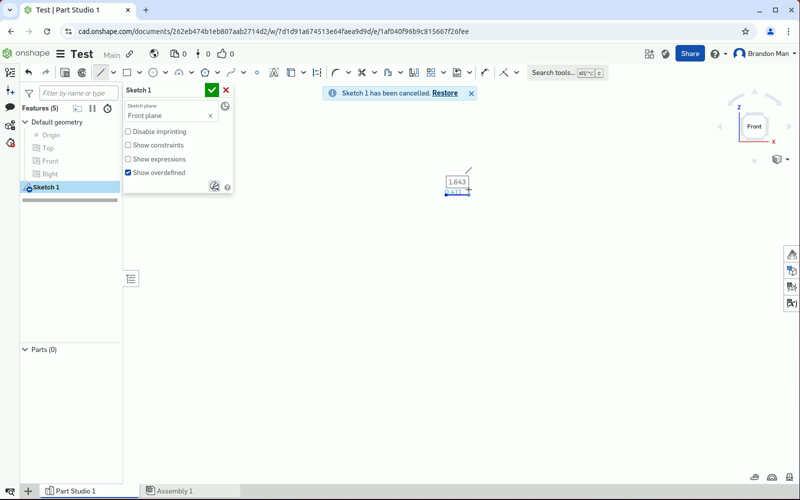
scroll(6)
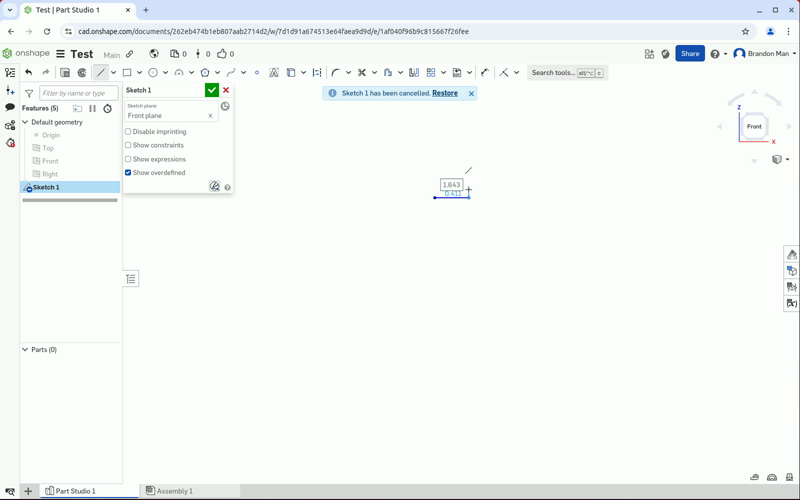
scroll(6)
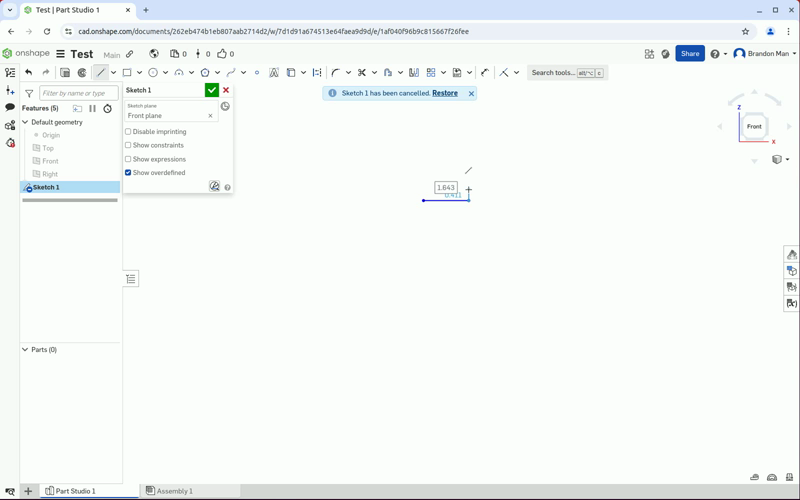
scroll(6)
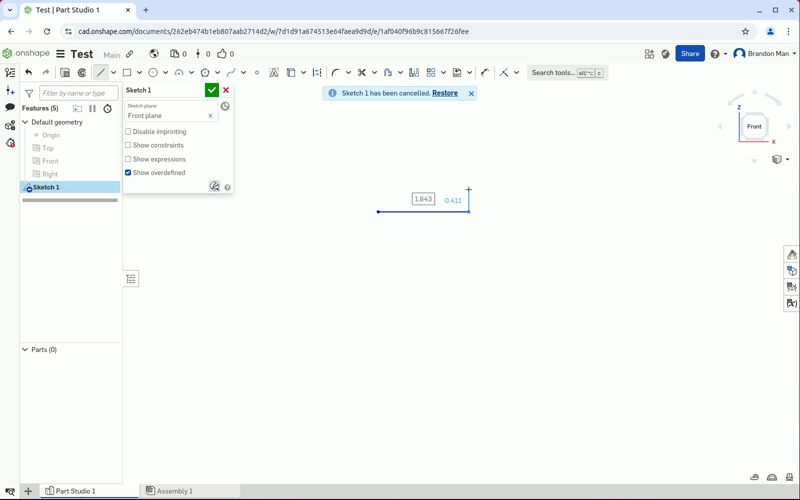
click(468, 189)
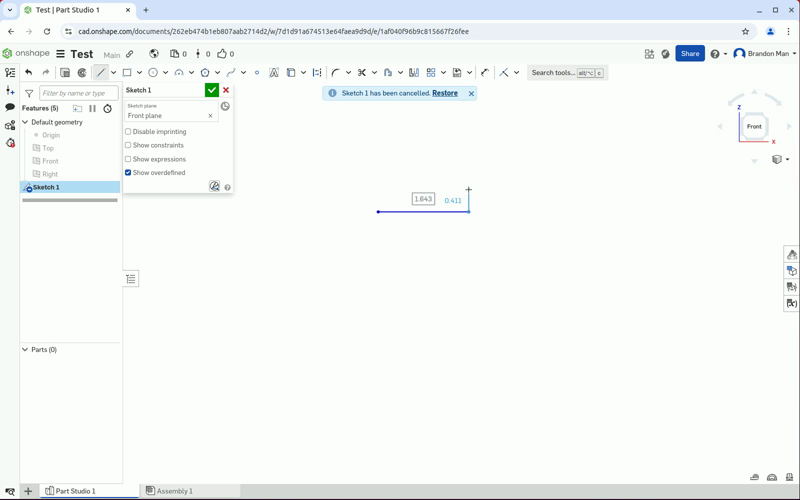
scroll(-6)
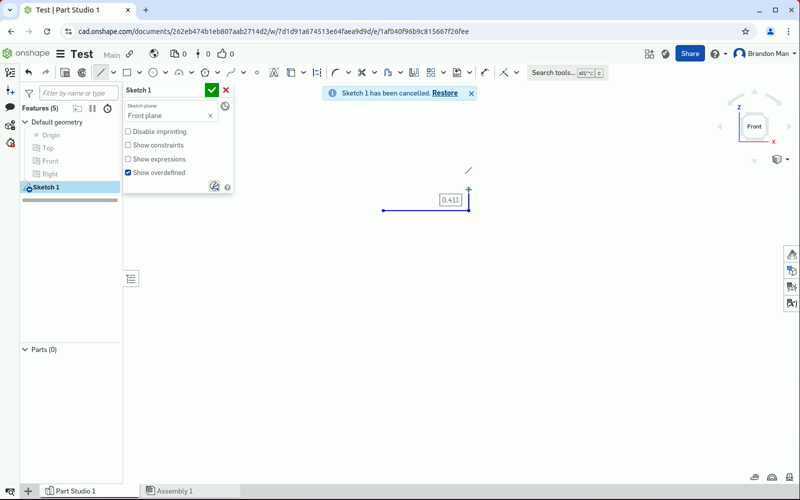
scroll(-6)
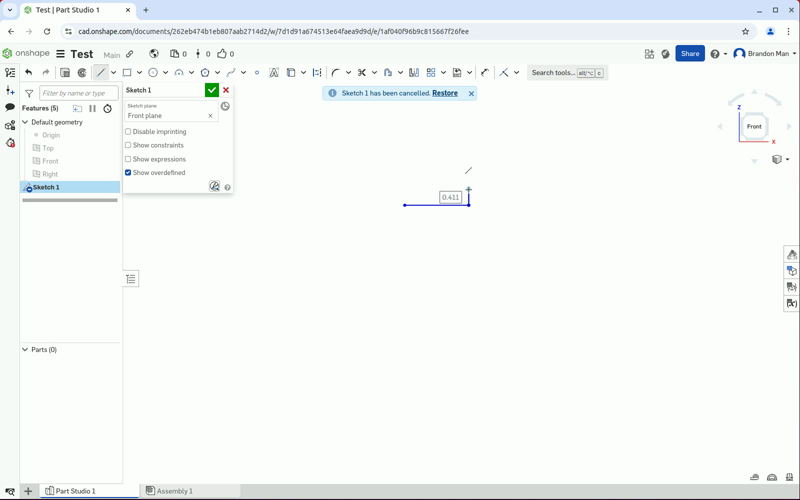
scroll(-6)
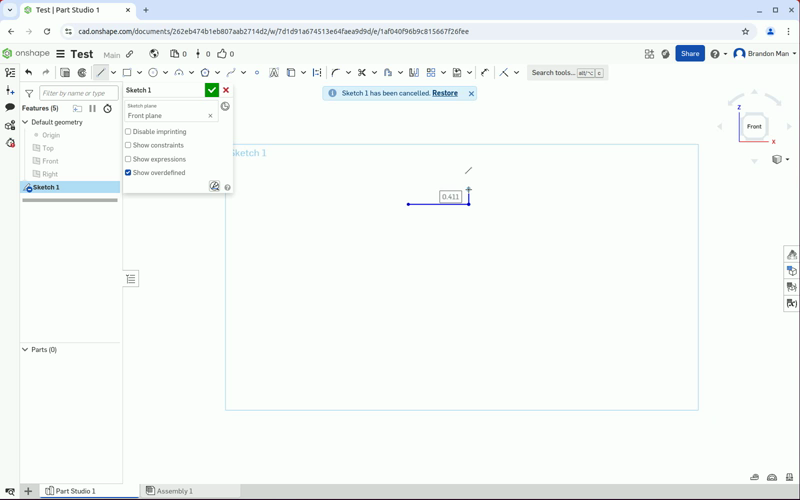
scroll(-6)
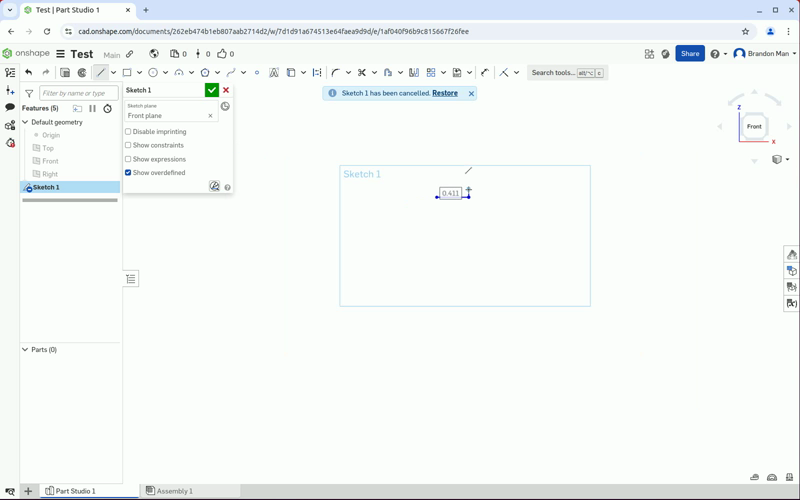
scroll(-6)
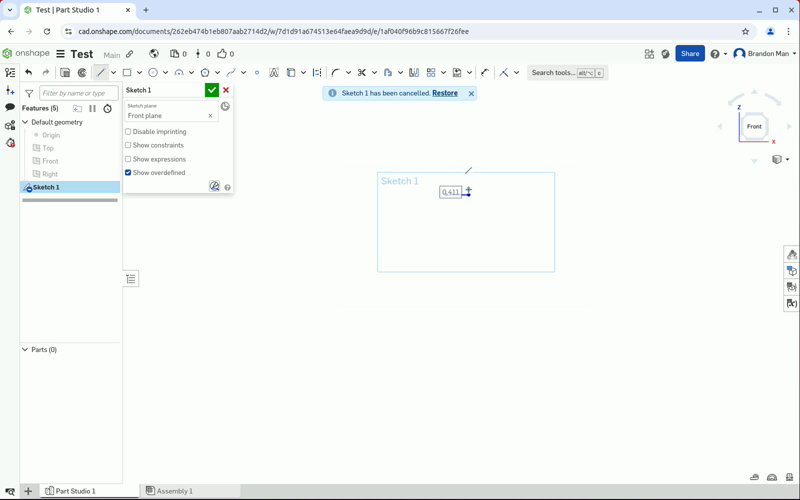
scroll(-6)
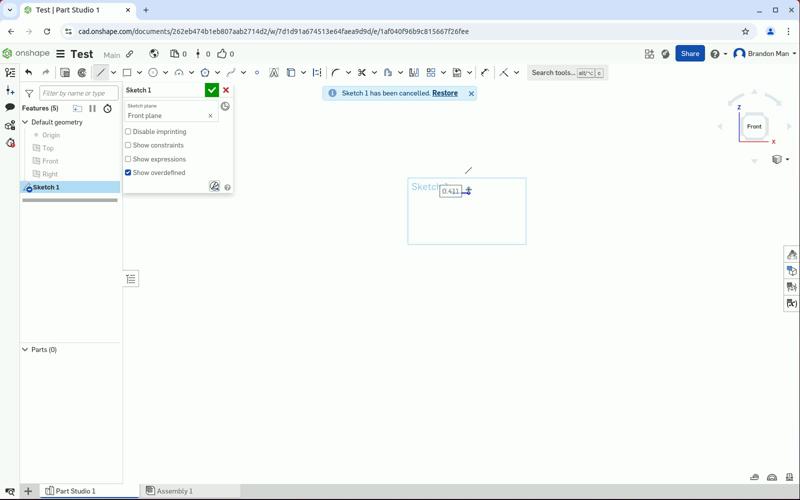
scroll(-6)
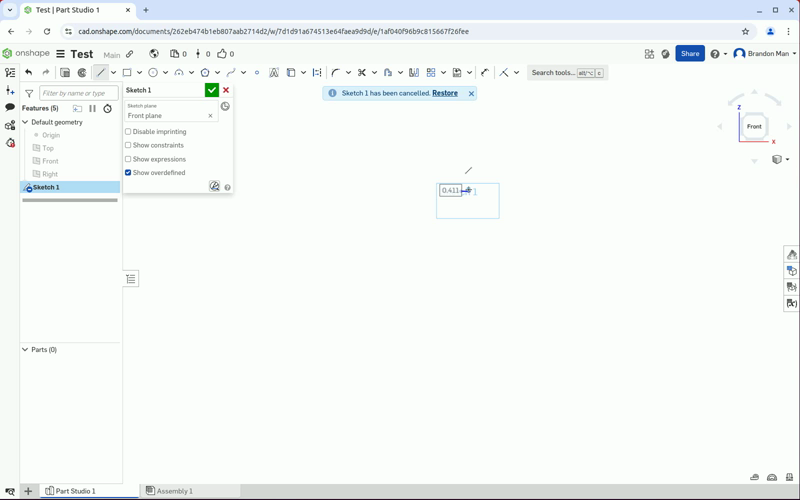
key_up(shift)
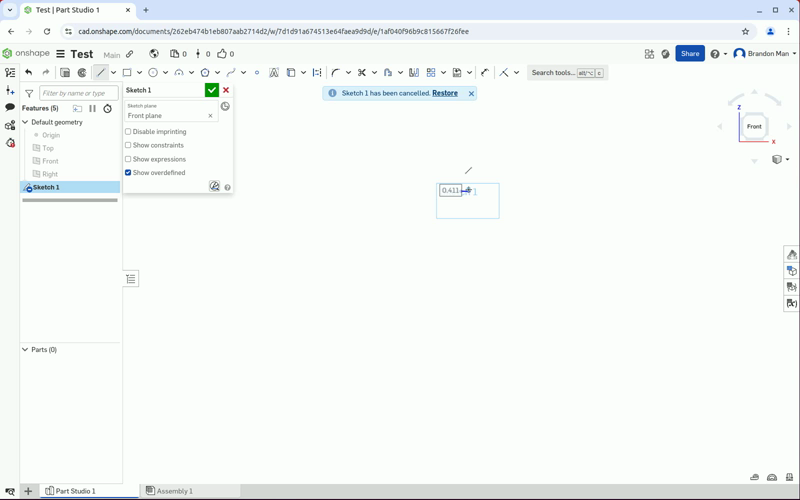
key_down(shift)
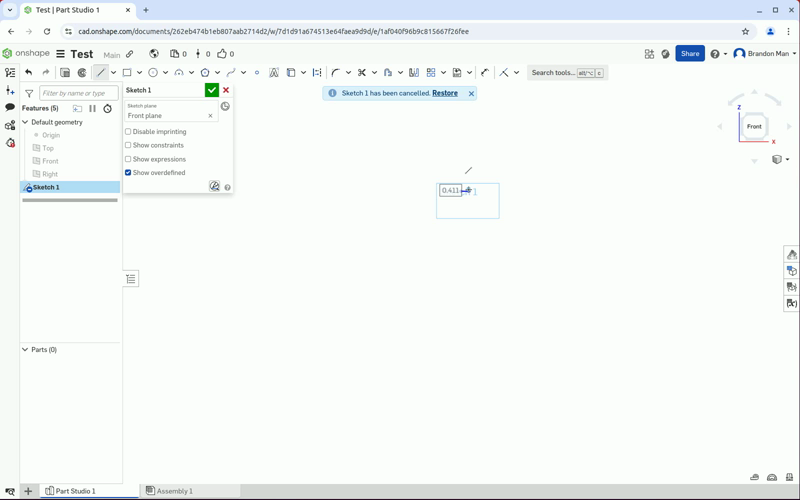
mouse_move(498, 189)
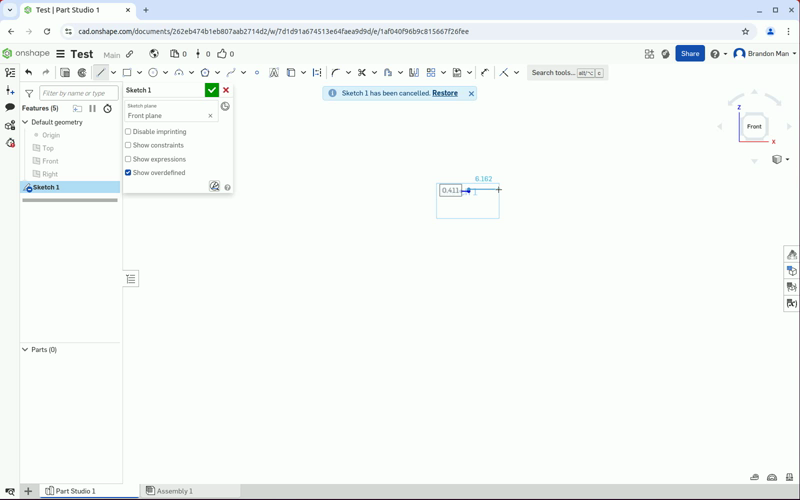
mouse_move(460, 189)
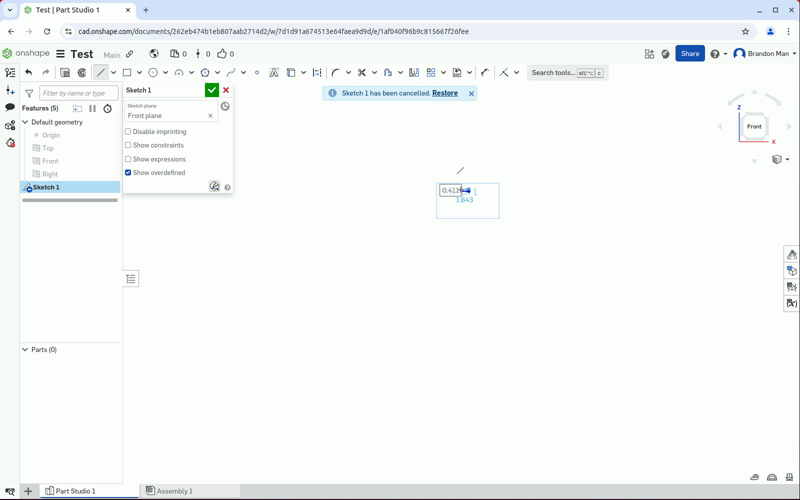
scroll(6)
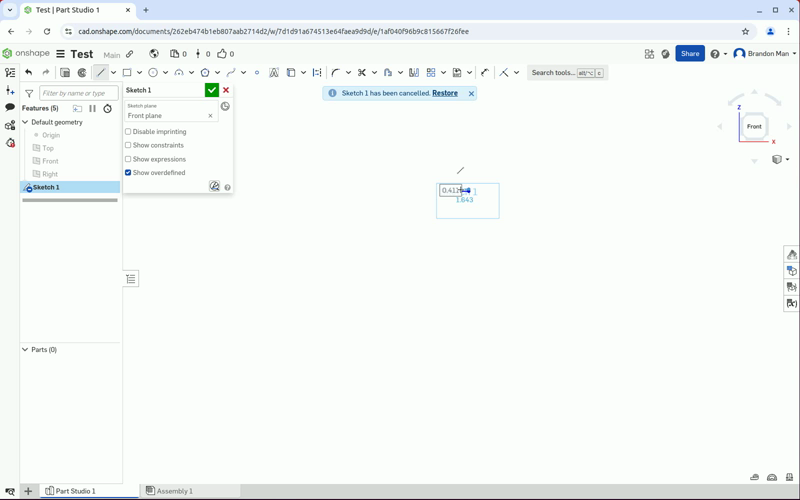
scroll(6)
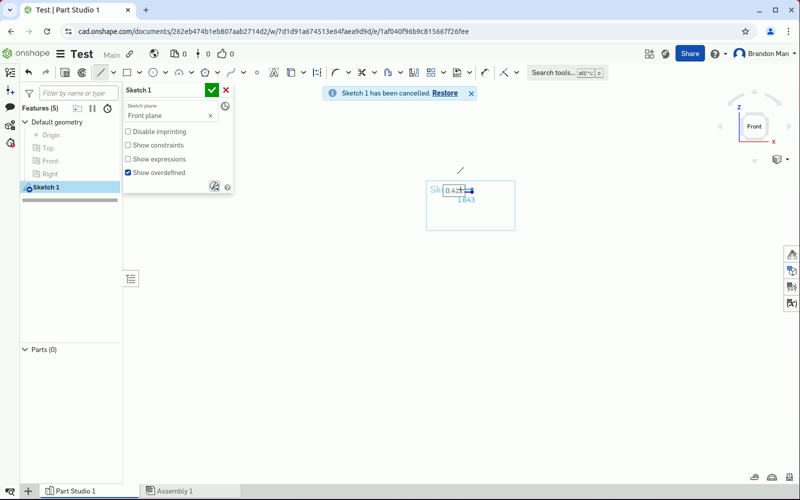
scroll(6)
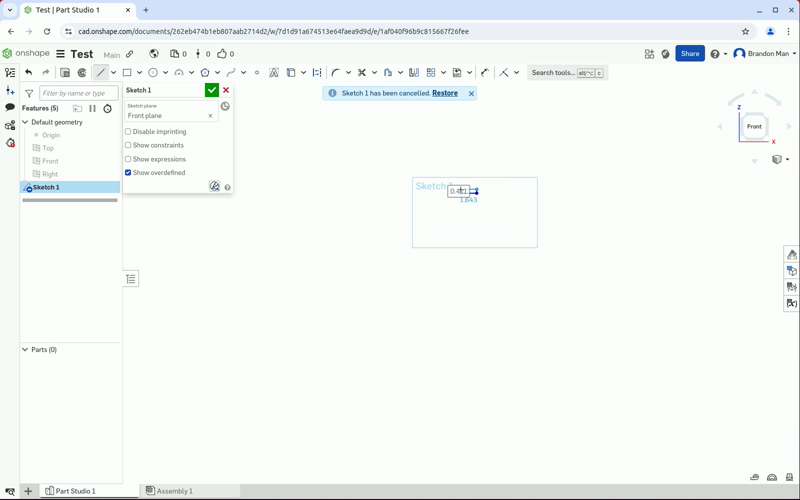
scroll(6)
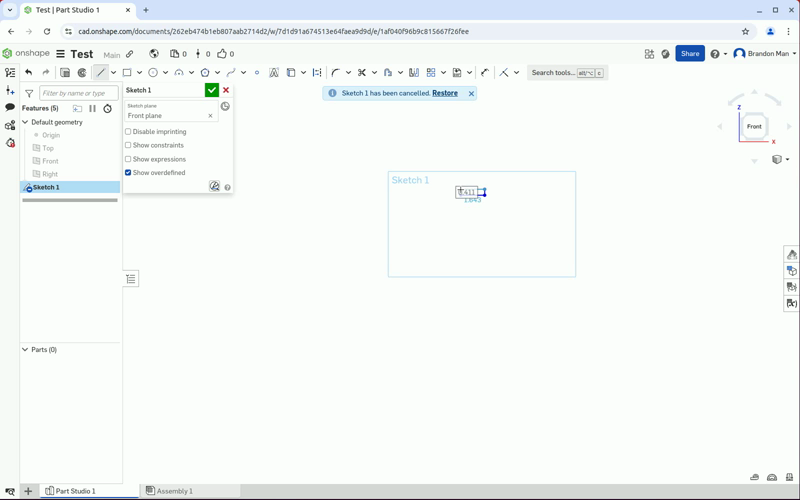
scroll(6)
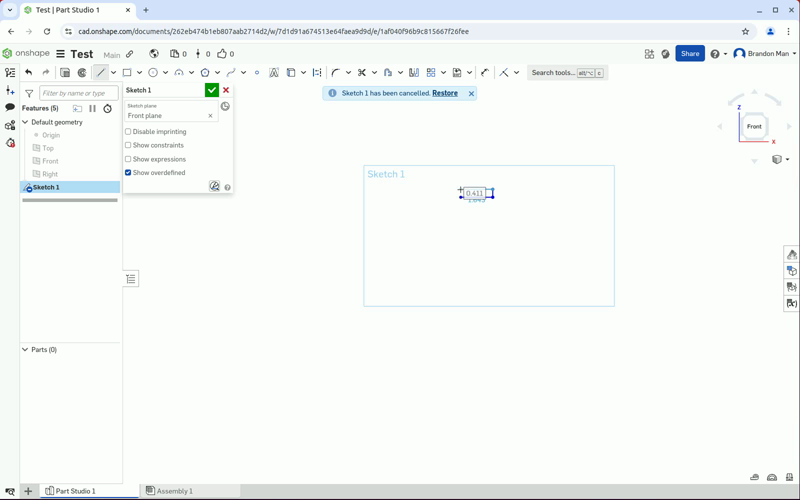
scroll(6)
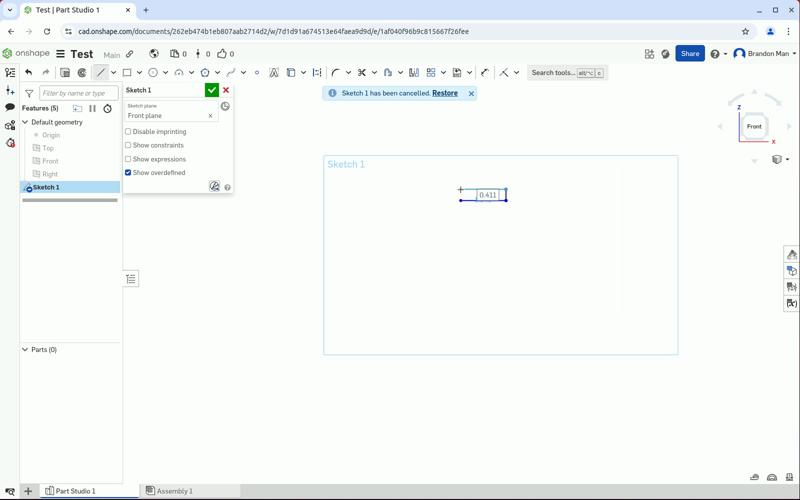
scroll(6)
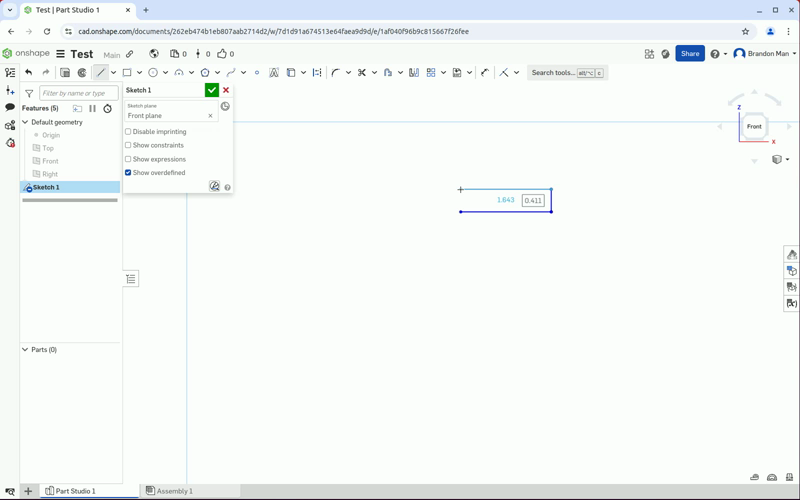
click(460, 189)
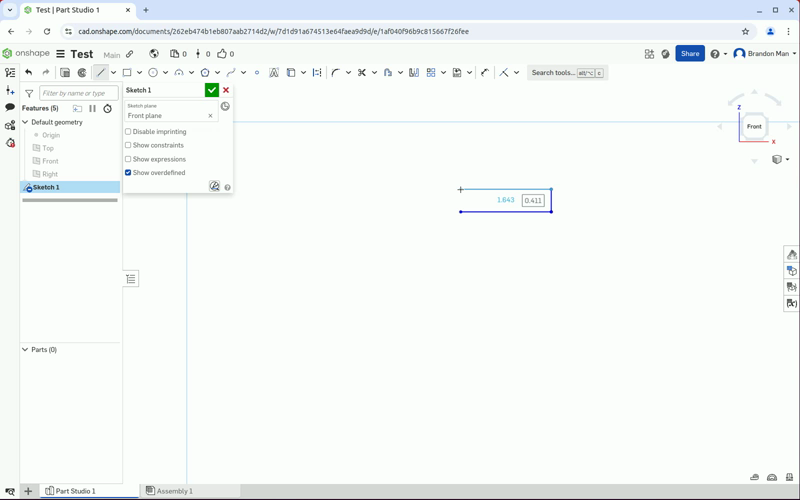
scroll(-6)
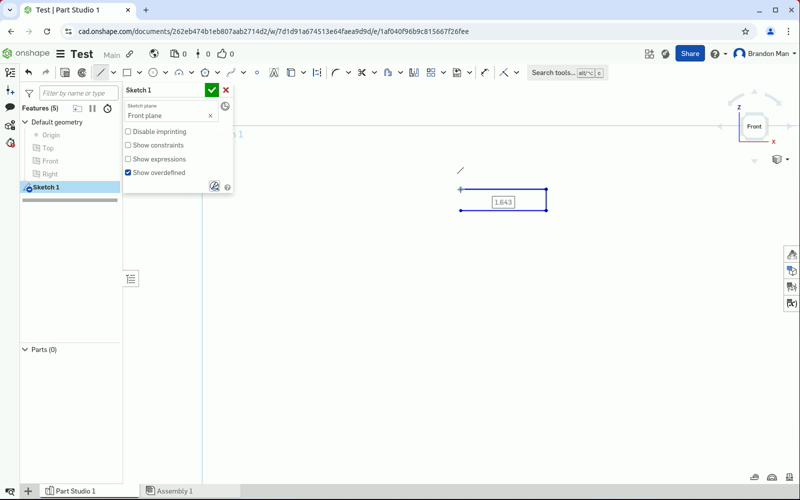
scroll(-6)
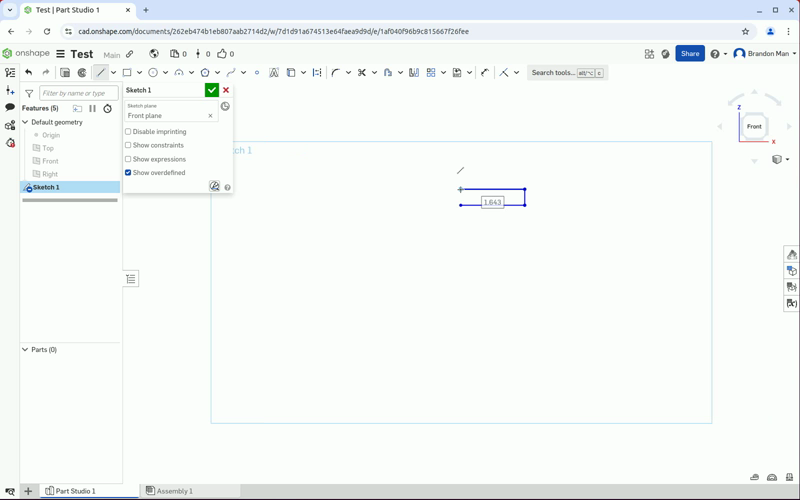
scroll(-6)
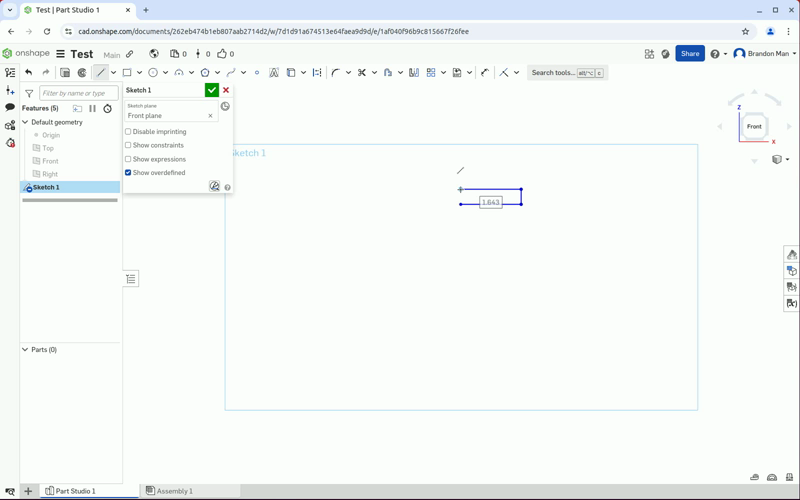
scroll(-6)
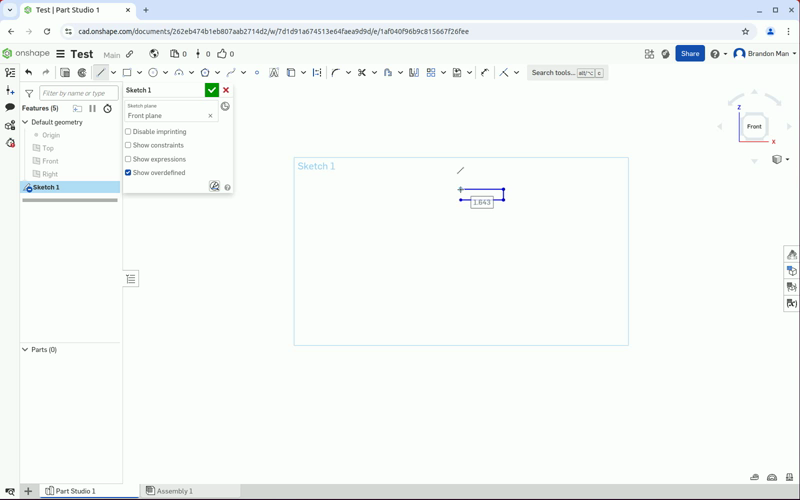
scroll(-6)
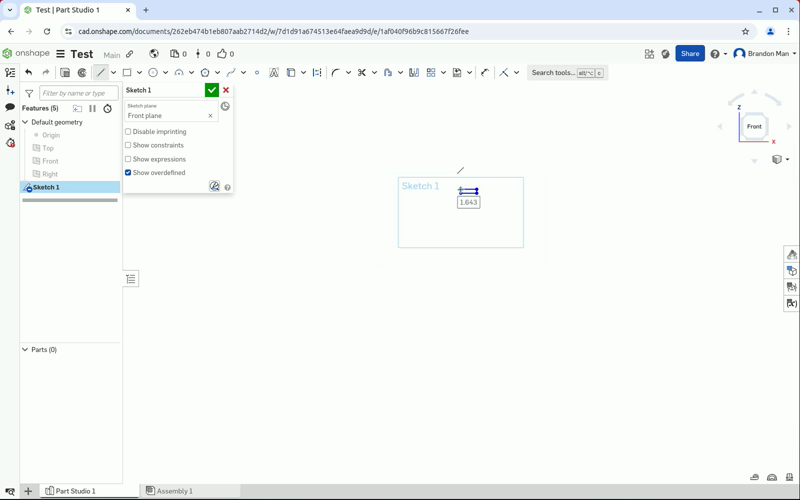
scroll(-6)
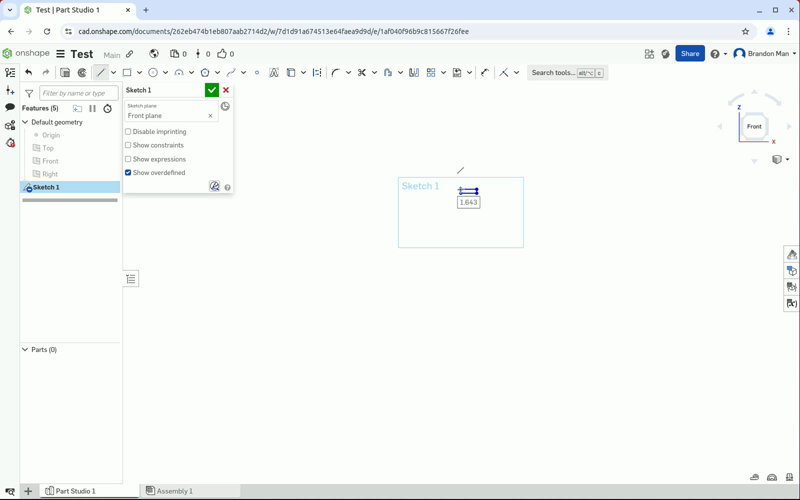
scroll(-6)
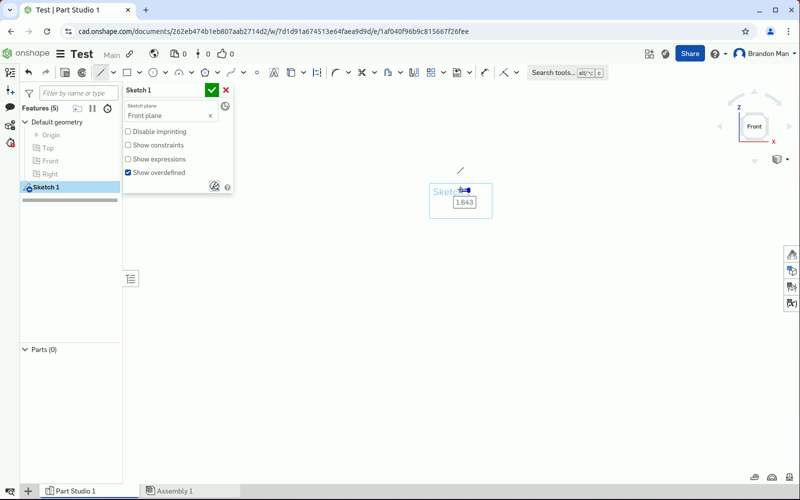
key_up(shift)
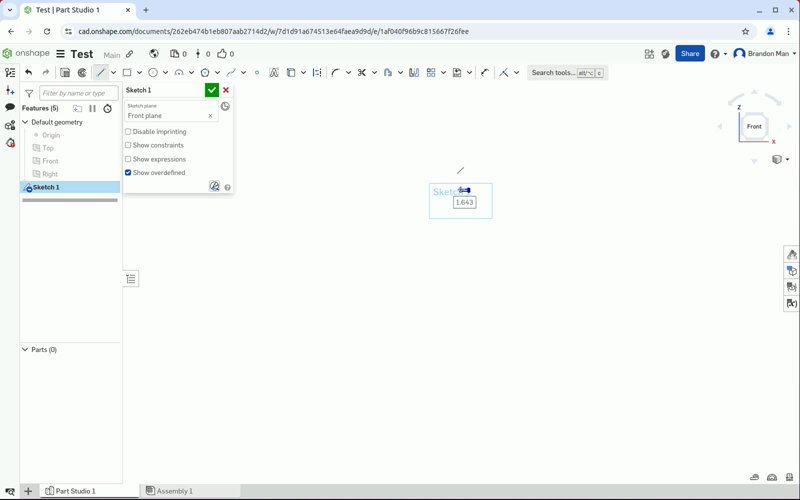
mouse_move(490, 189)
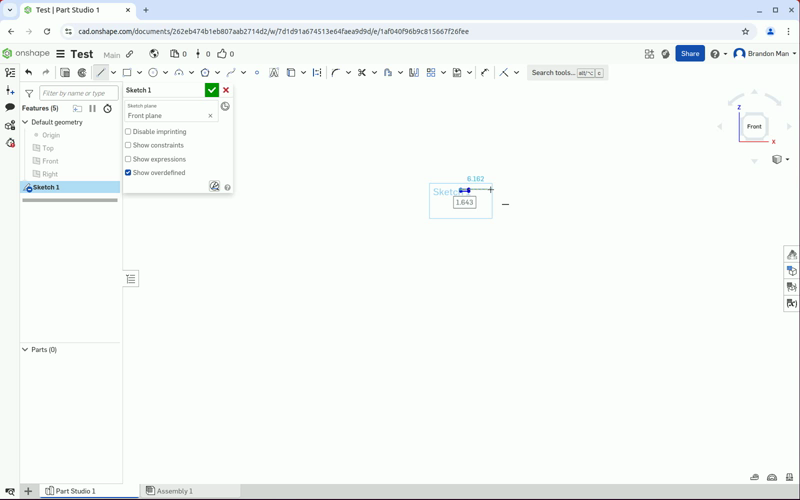
key_down(shift)
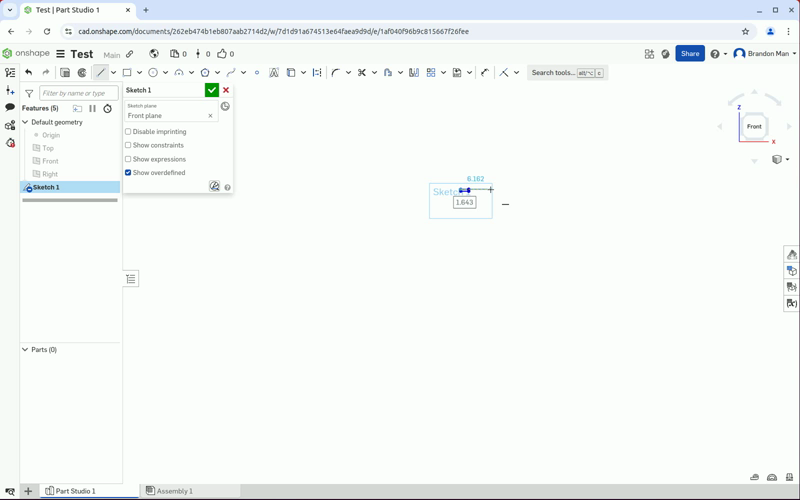
mouse_move(460, 191)
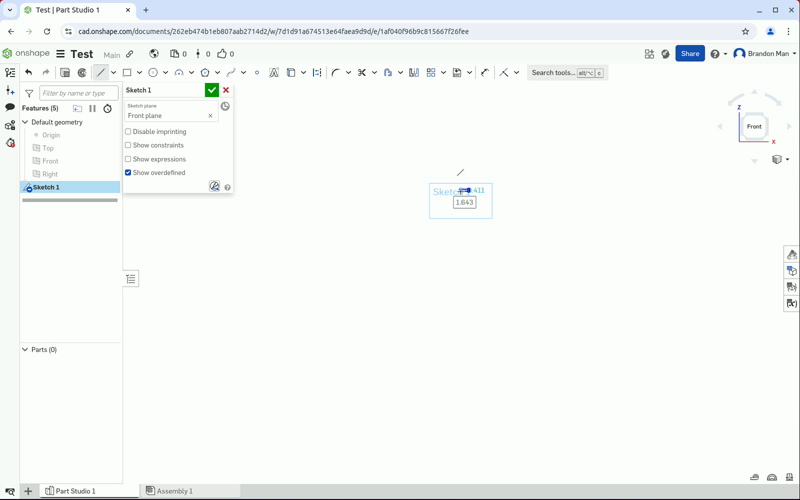
scroll(6)
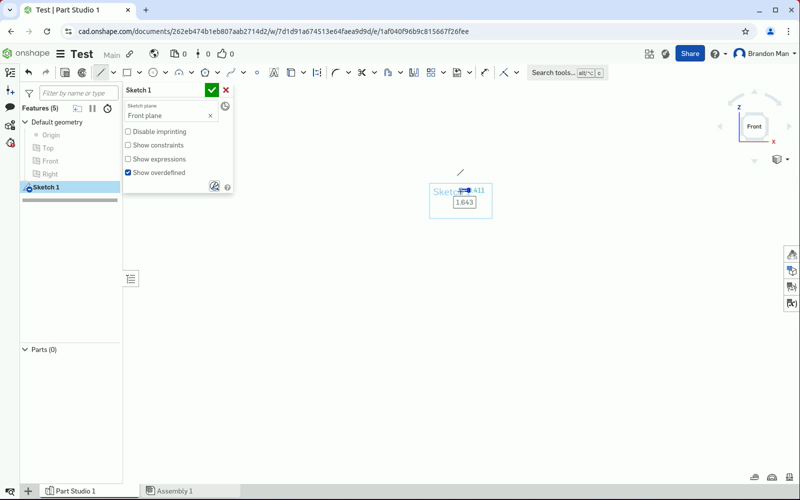
scroll(6)
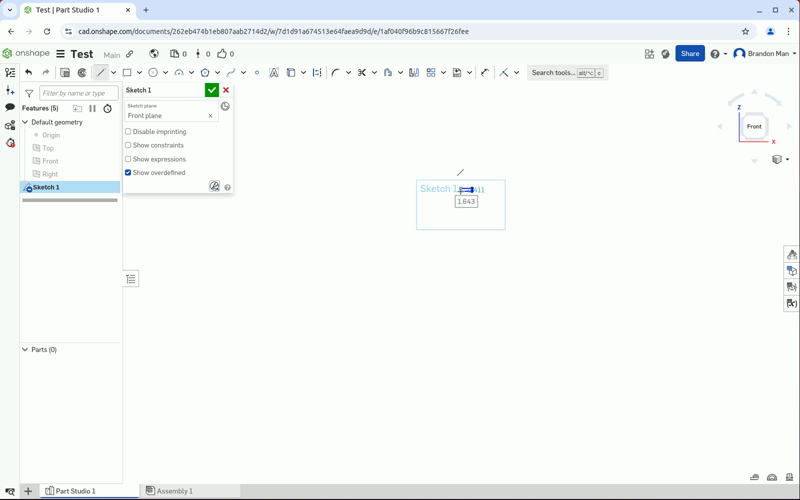
scroll(6)
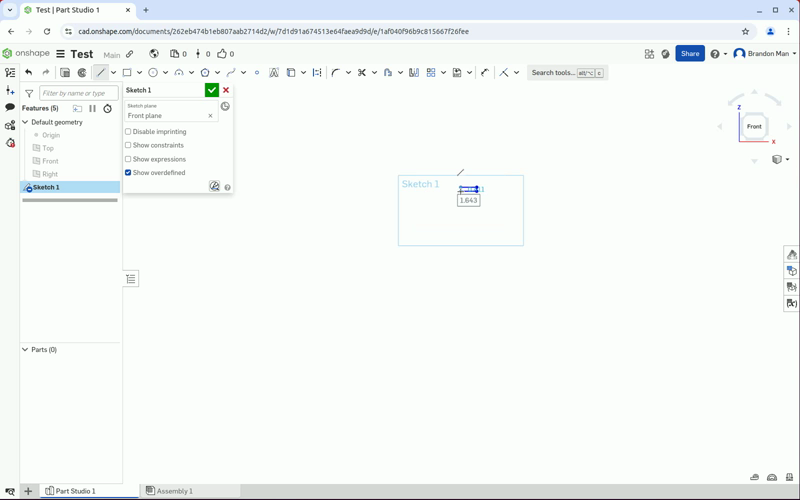
scroll(6)
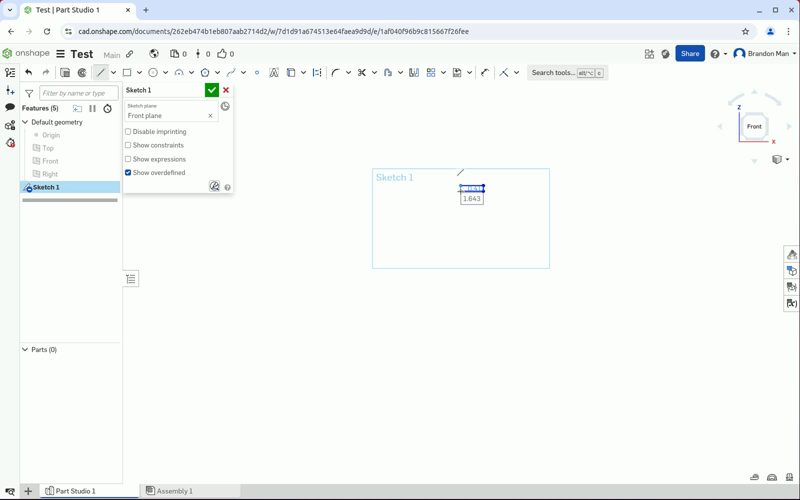
scroll(6)
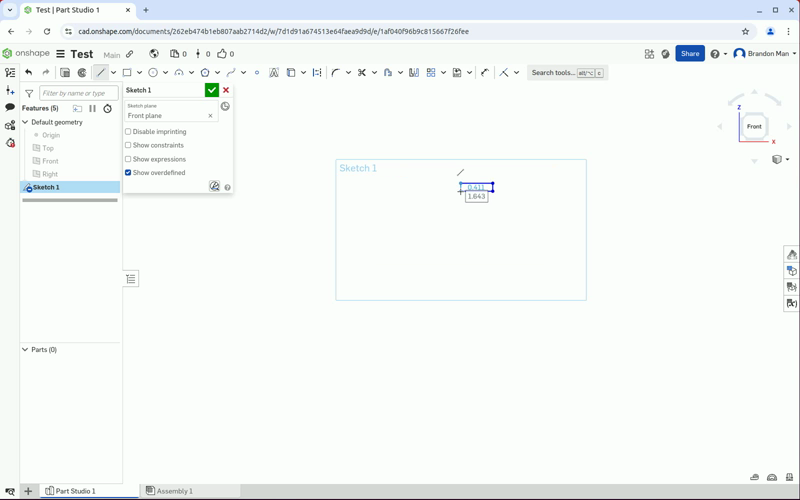
scroll(6)
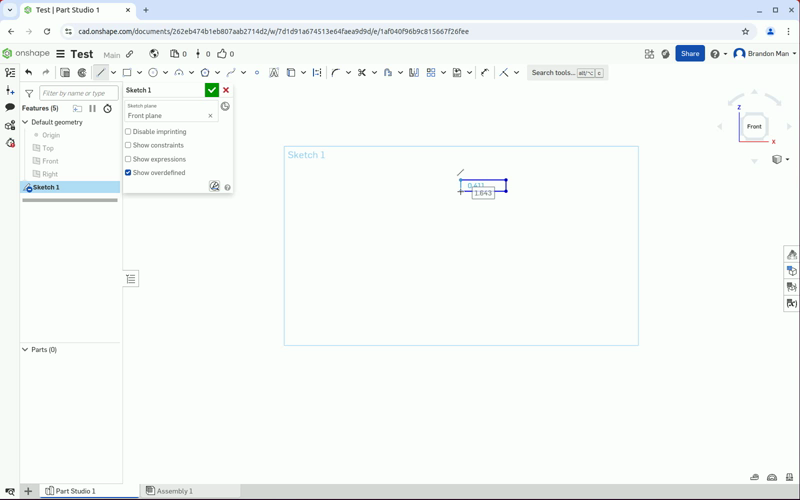
scroll(6)
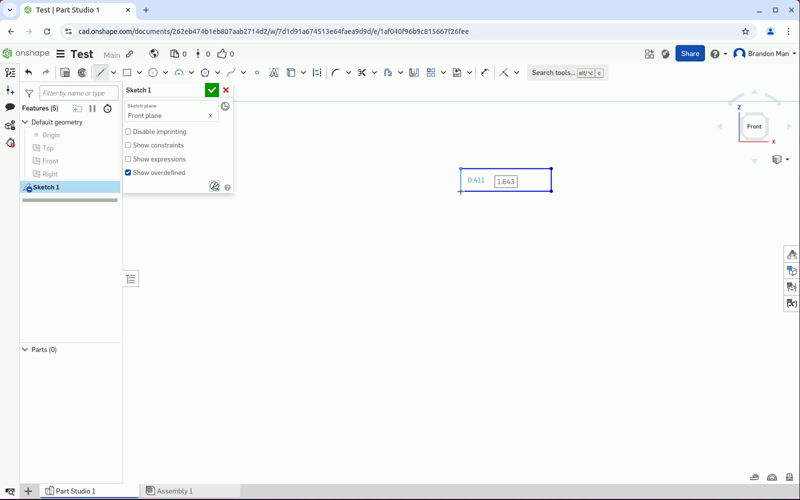
key_up(shift)
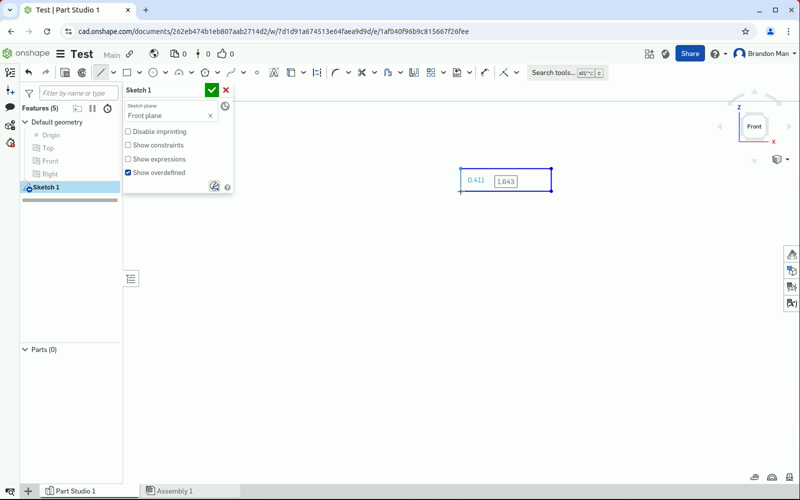
click(460, 191)
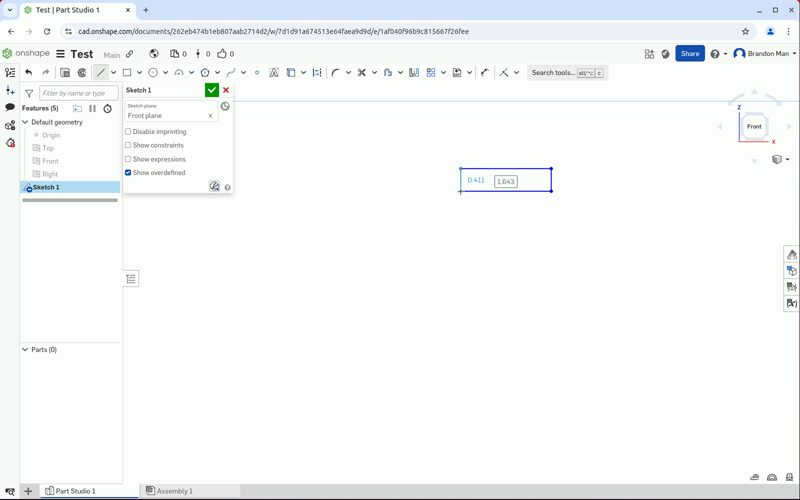
scroll(-6)
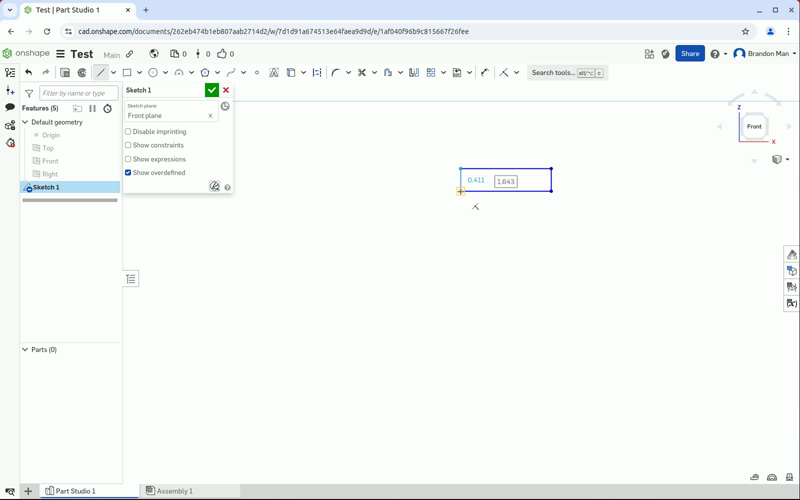
scroll(-6)
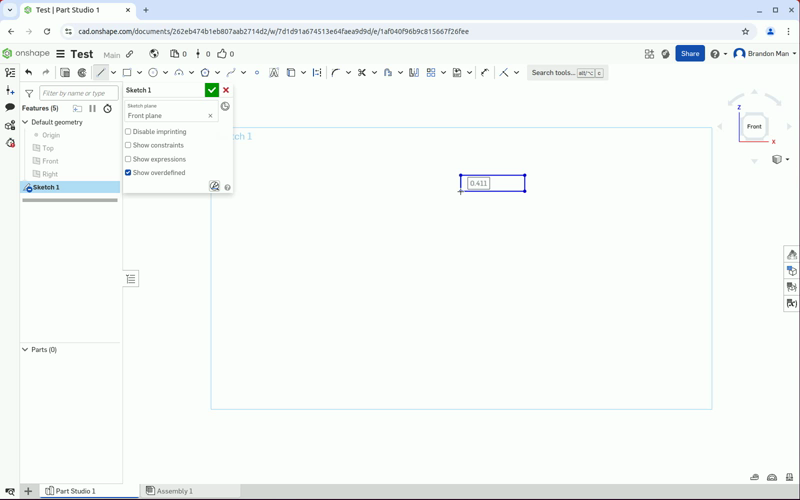
scroll(-6)
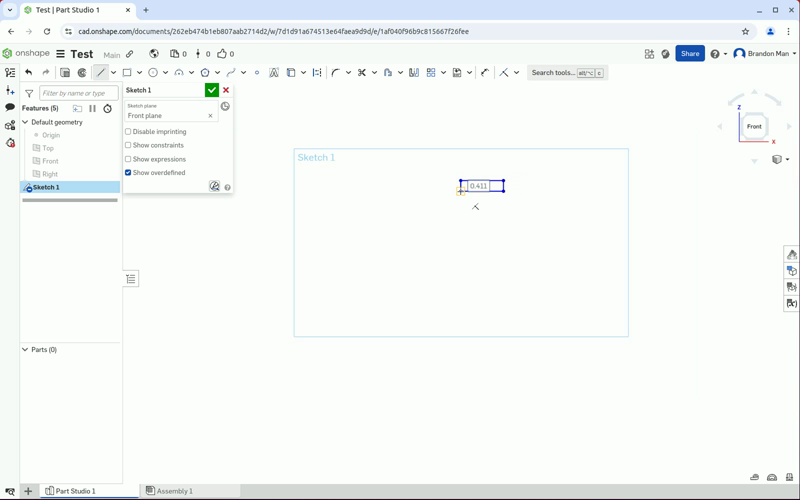
scroll(-6)
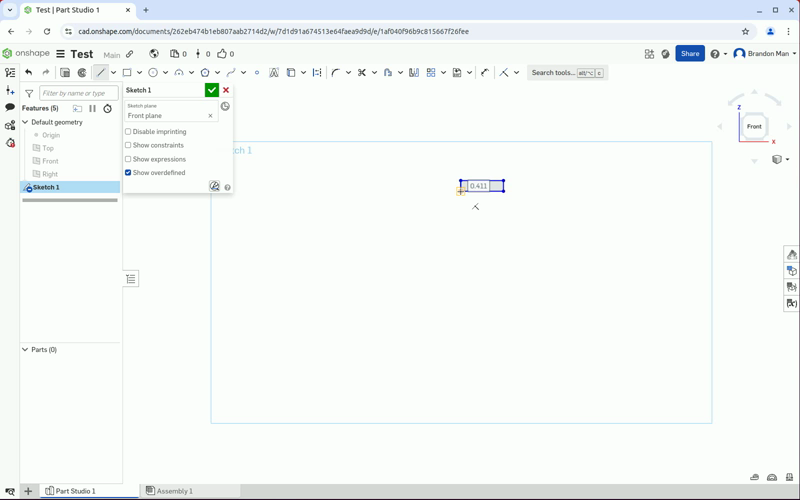
scroll(-6)
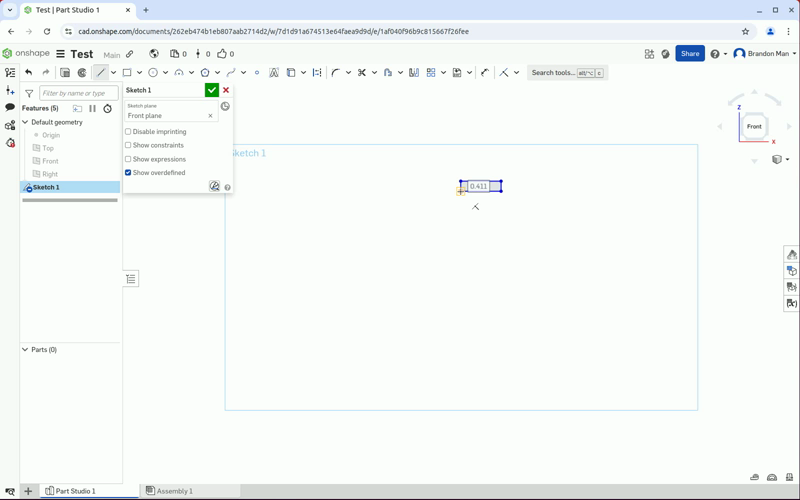
scroll(-6)
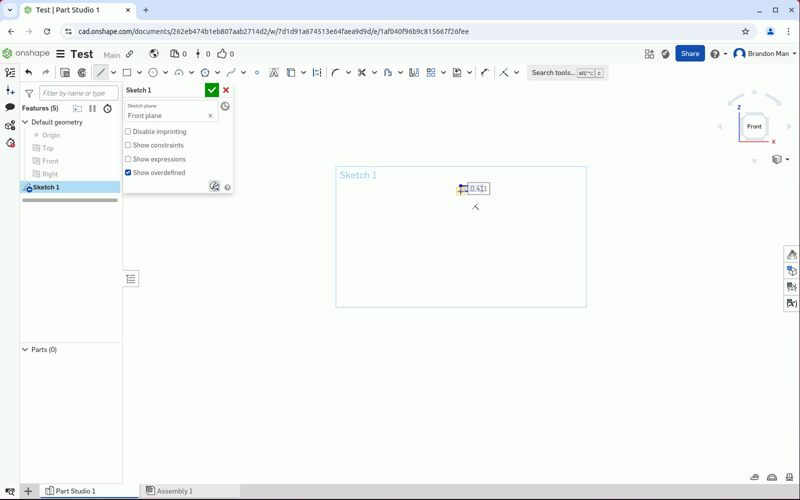
scroll(-6)
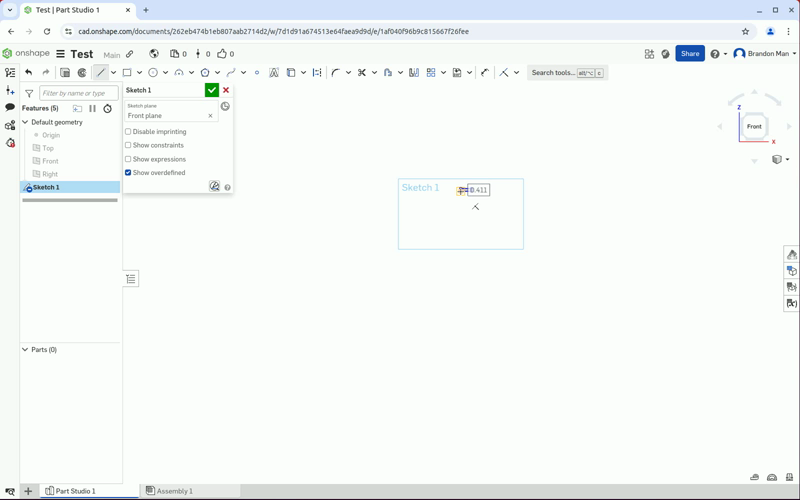
key(esc)
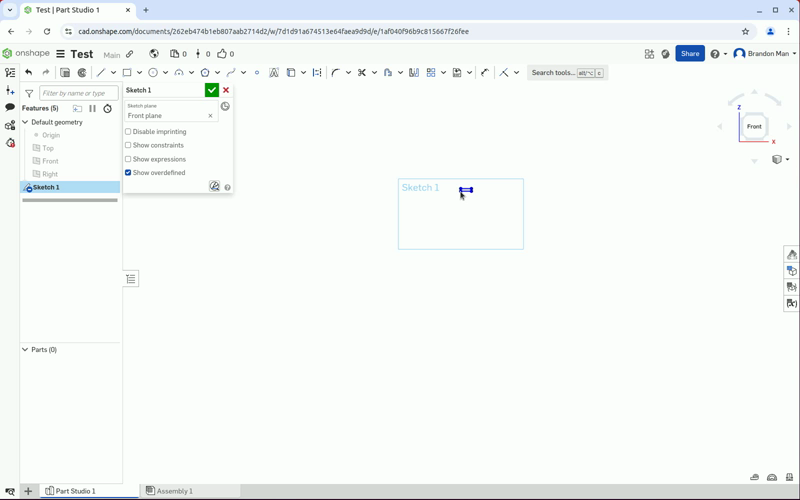
mouse_move(461, 190)
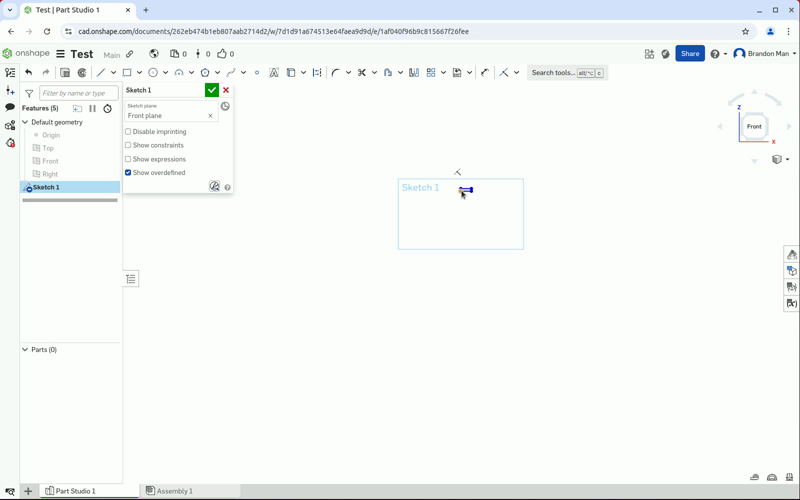
scroll(6)
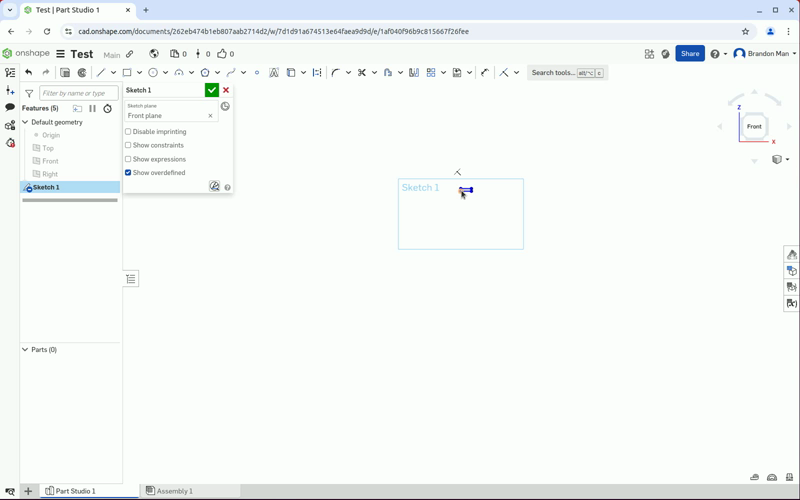
scroll(6)
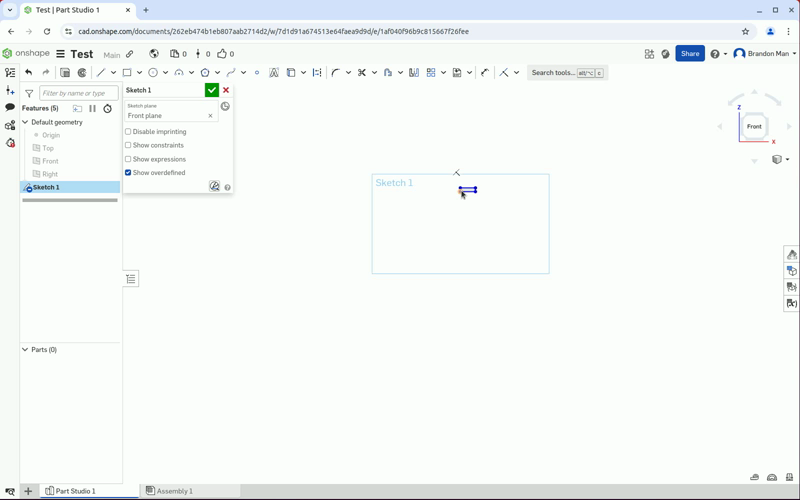
scroll(6)
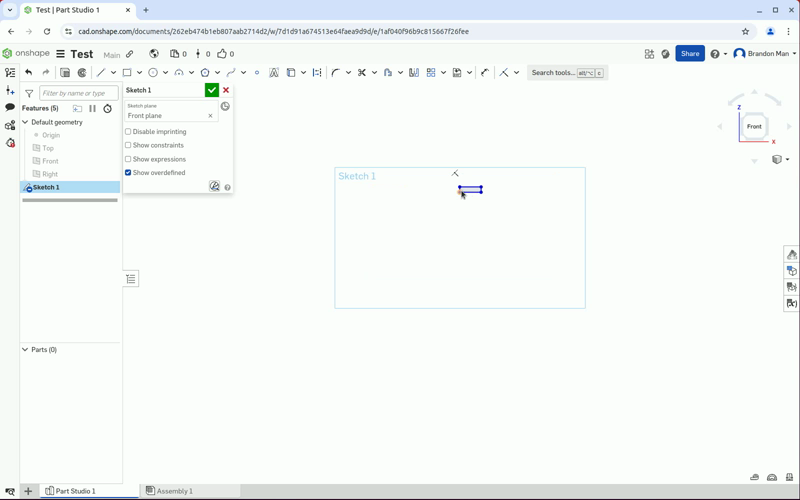
scroll(6)
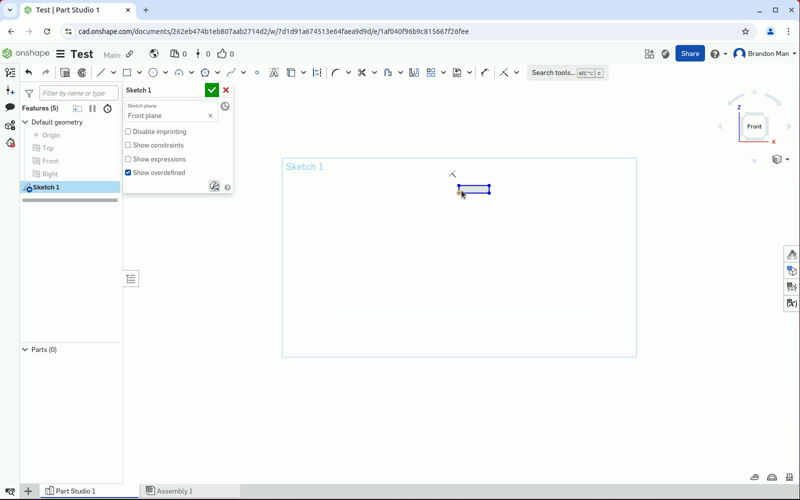
scroll(6)
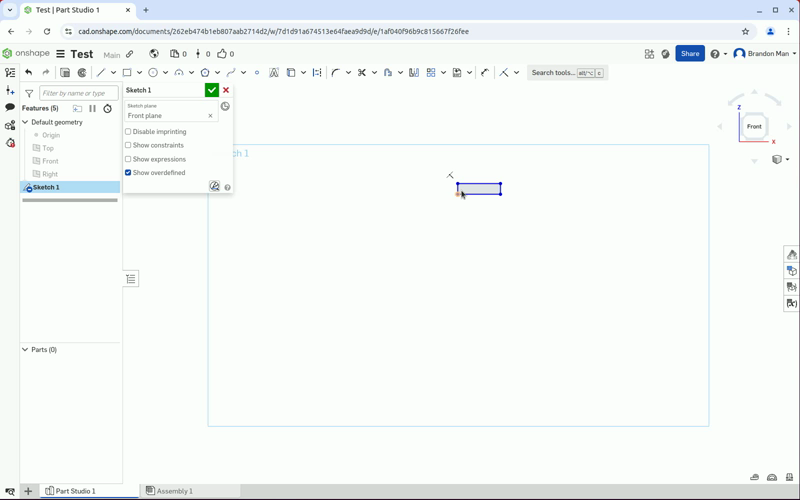
scroll(6)
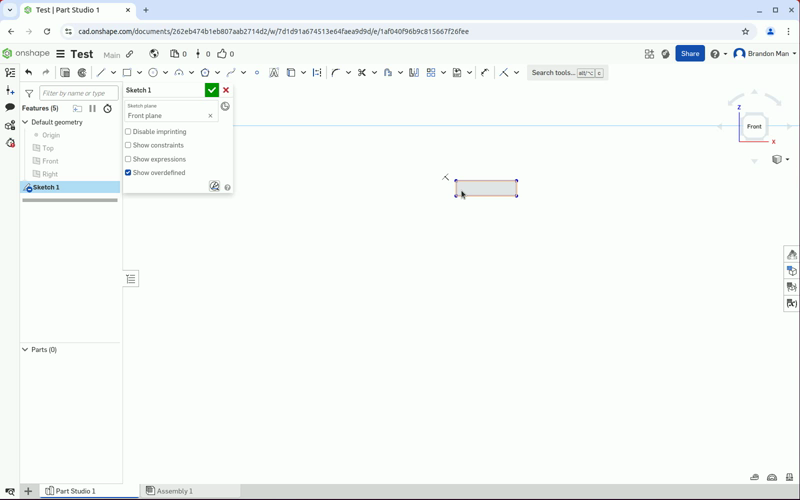
scroll(6)
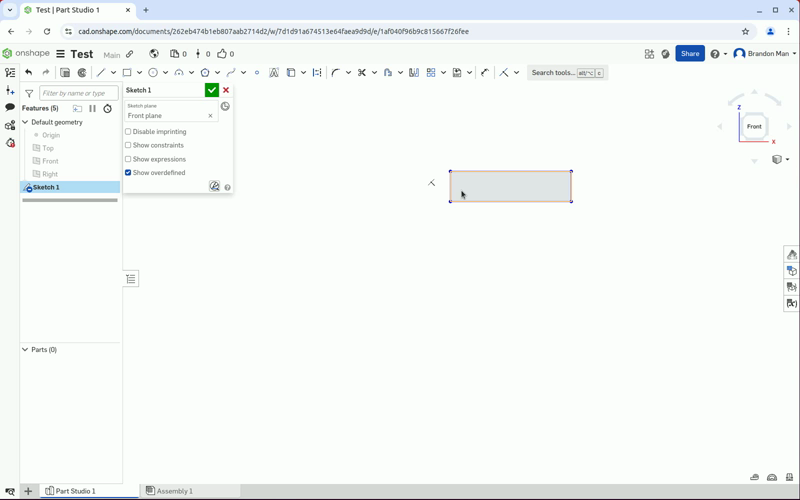
click(461, 190)
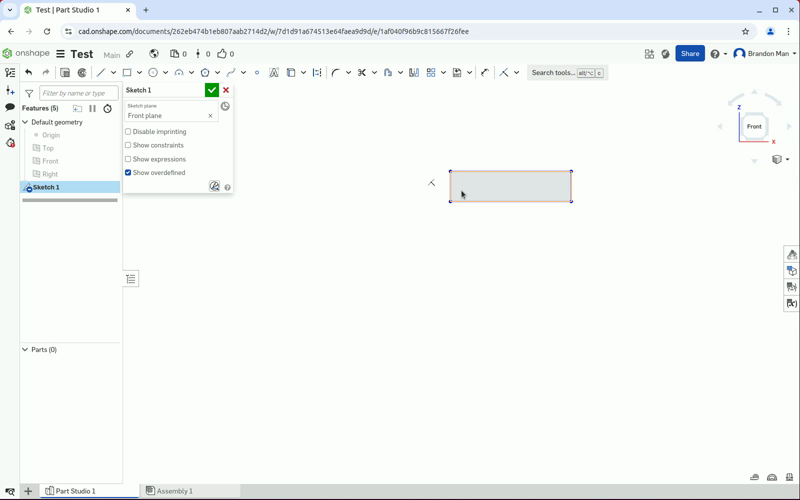
scroll(-6)
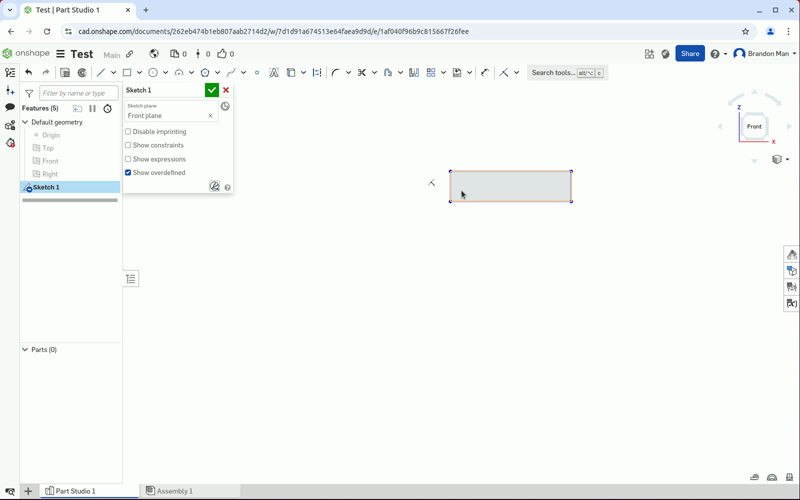
scroll(-6)
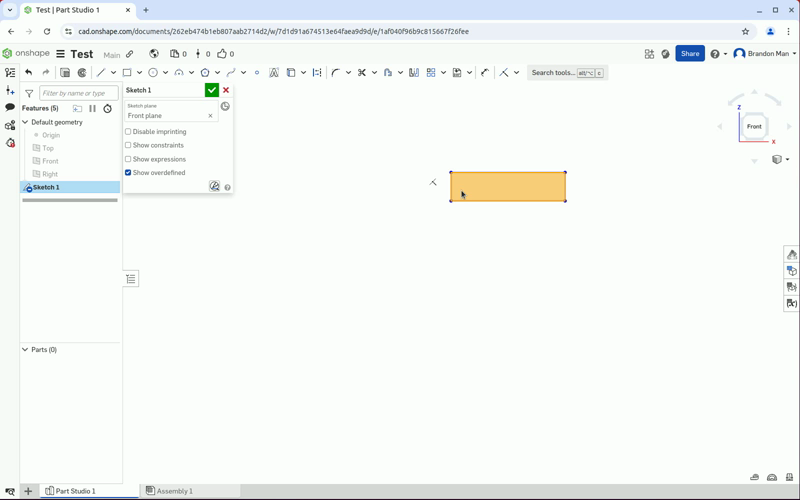
scroll(-6)
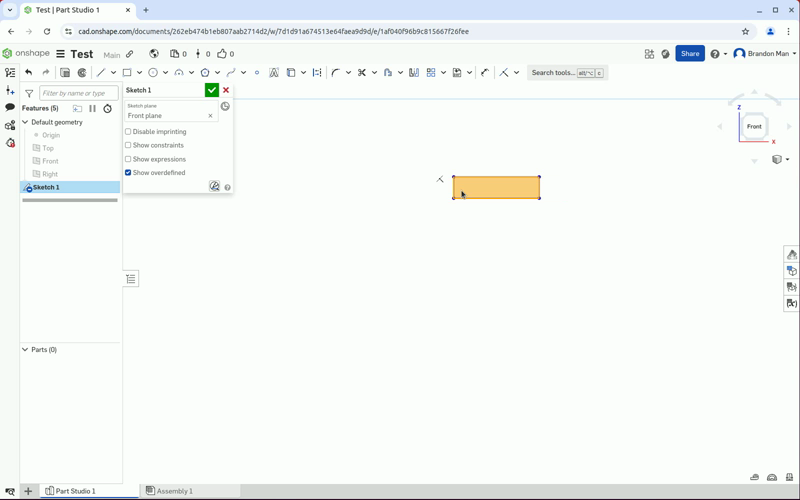
scroll(-6)
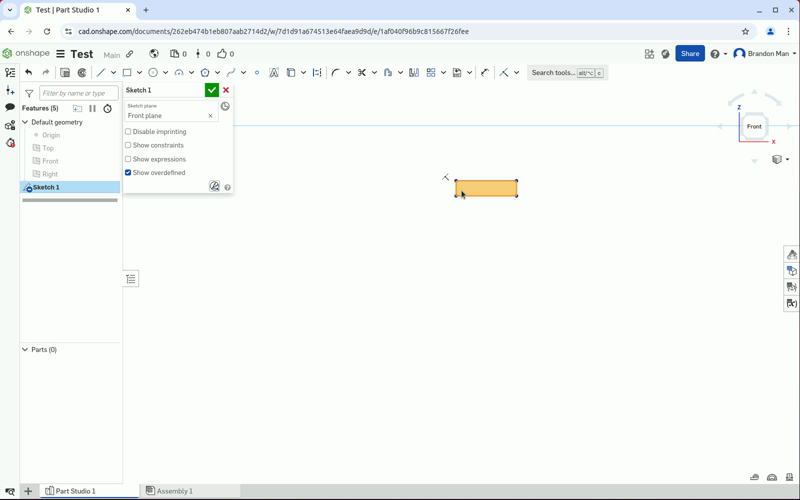
scroll(-6)
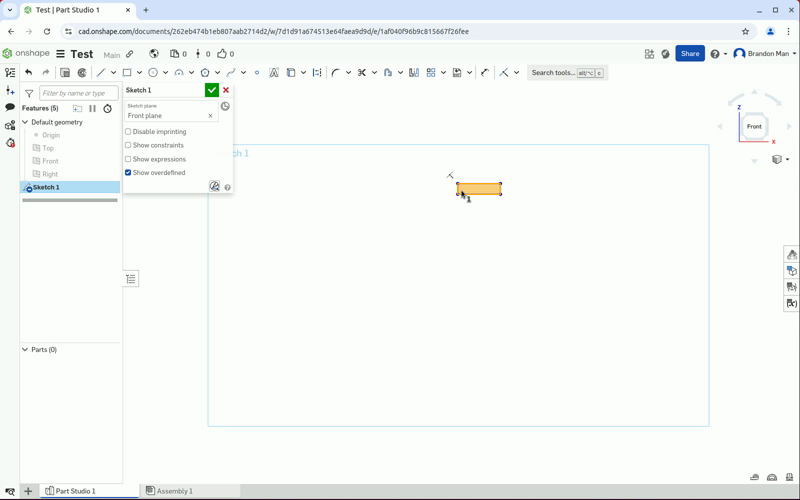
scroll(-6)
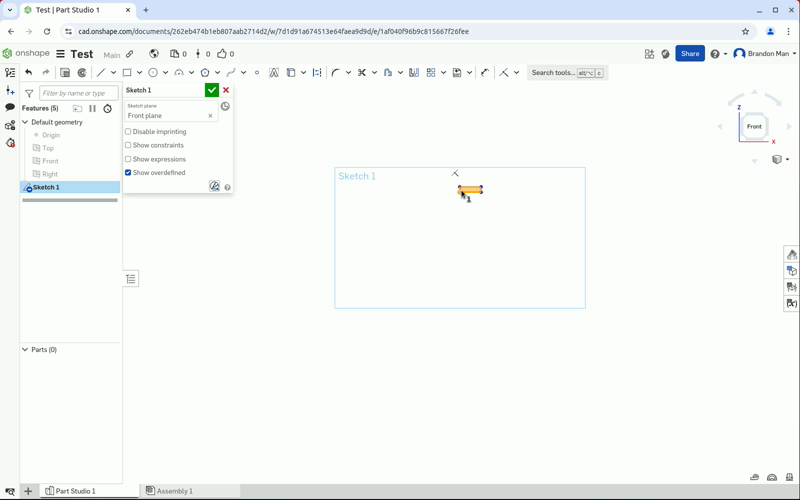
scroll(-6)
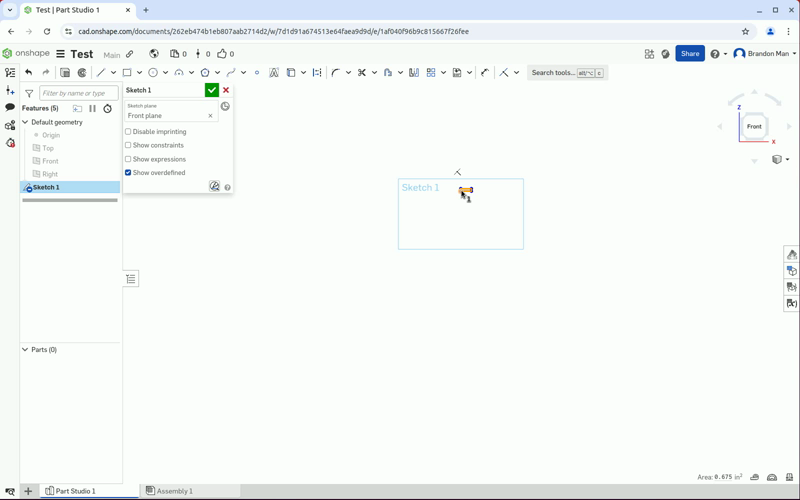
mouse_move(73, 352)
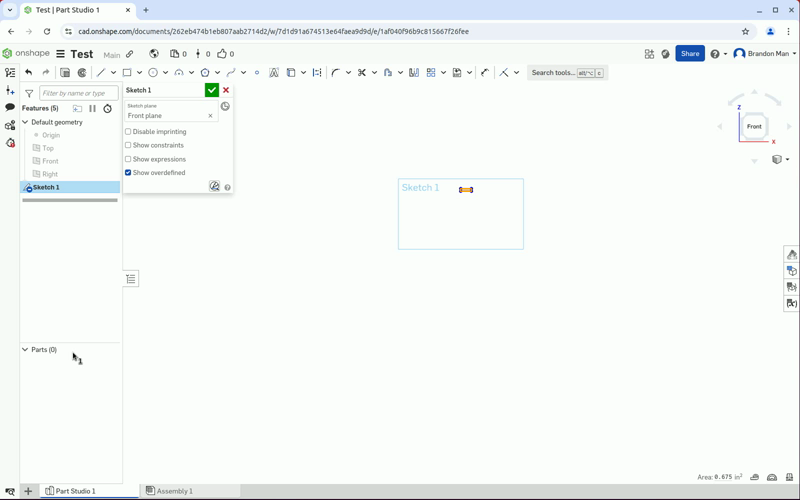
key(shift+y)
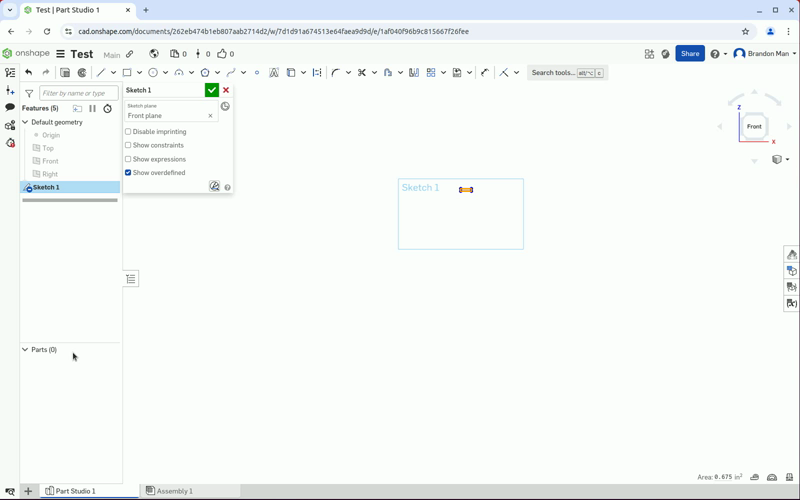
key(shift+e)
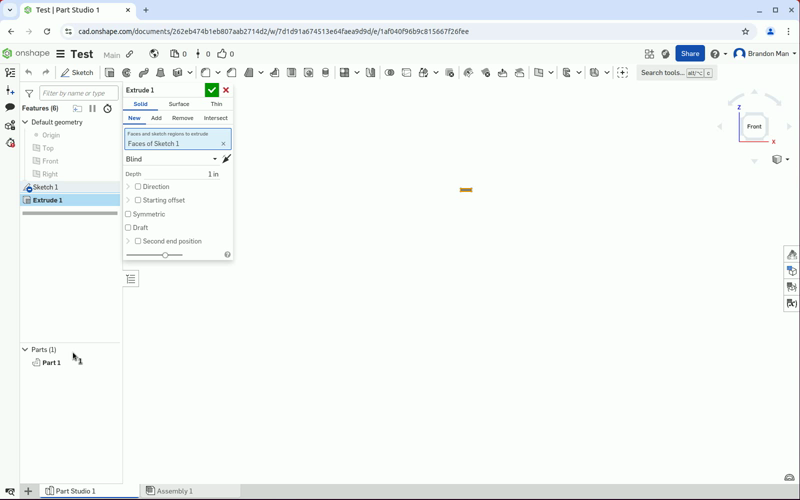
mouse_move(143, 106)
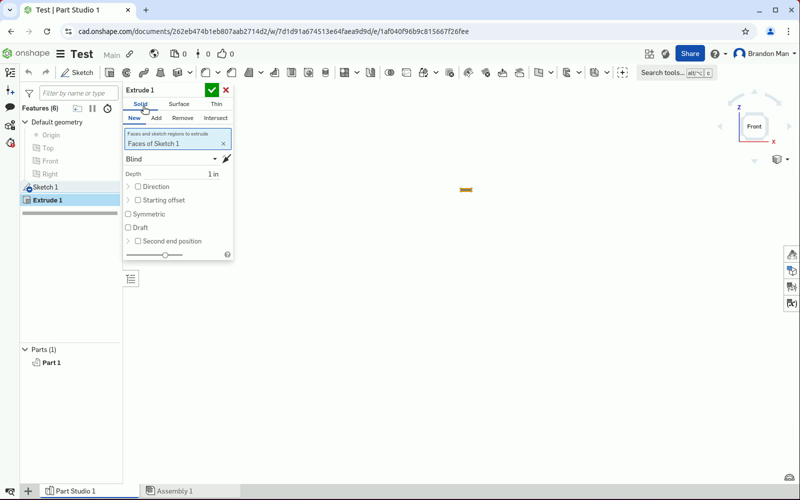
click(143, 106)
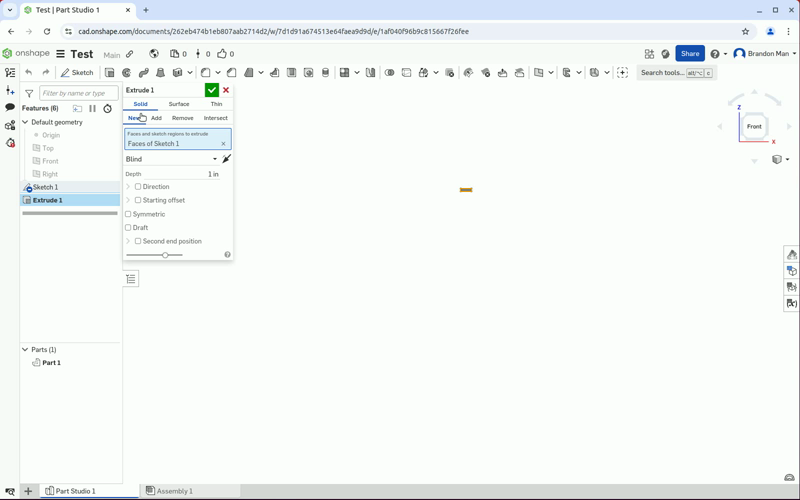
mouse_move(137, 120)
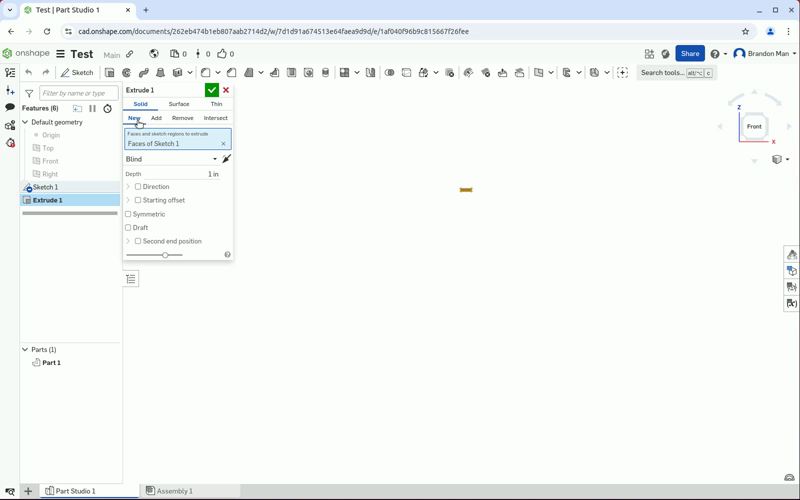
click(137, 120)
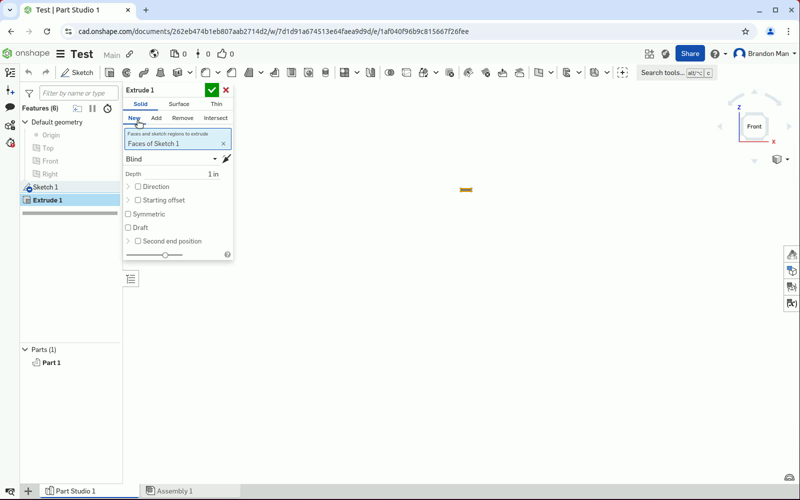
key(tab, 4)
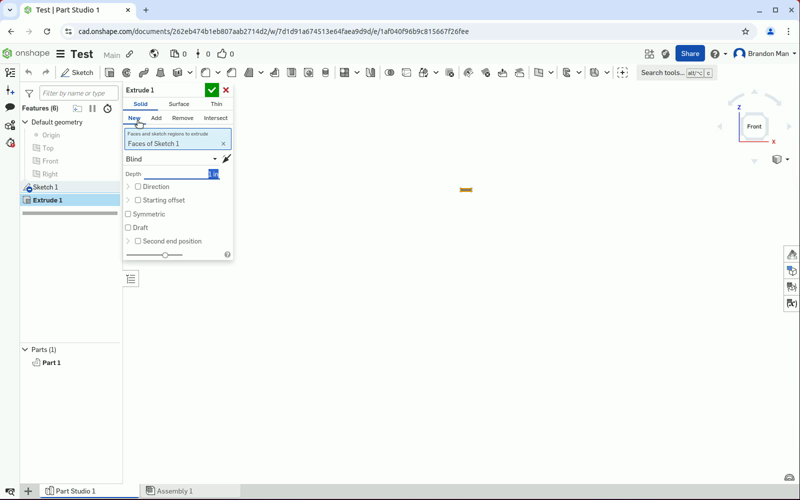
text(0.241)
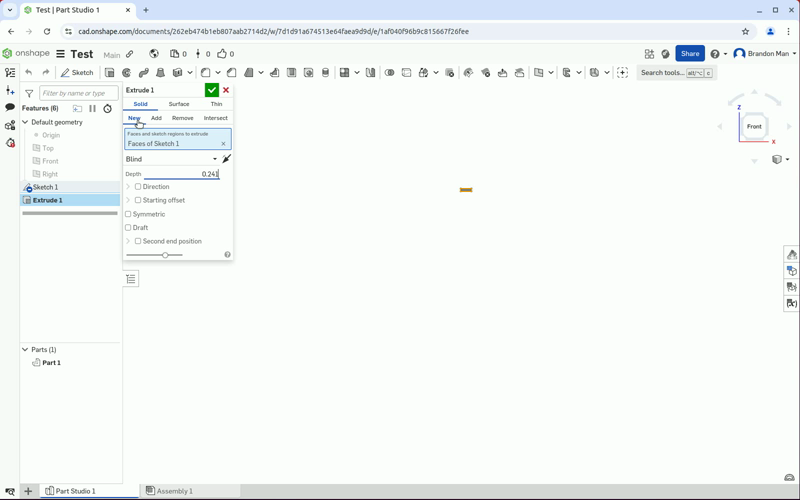
key(enter)
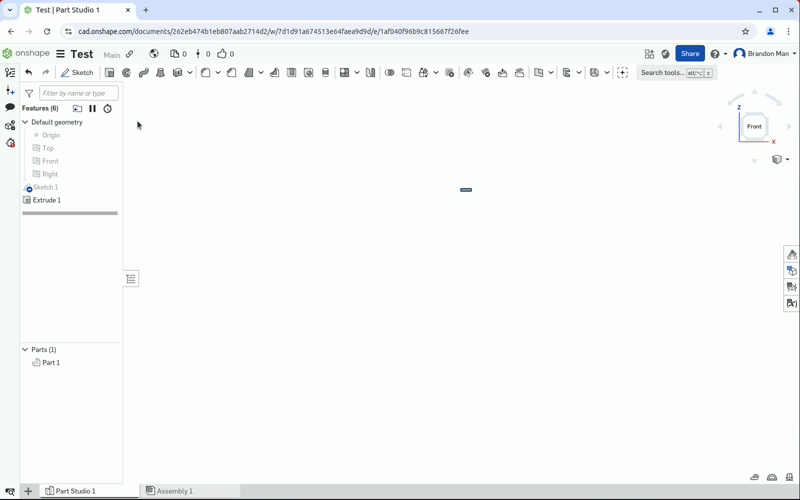
key(shift+h)
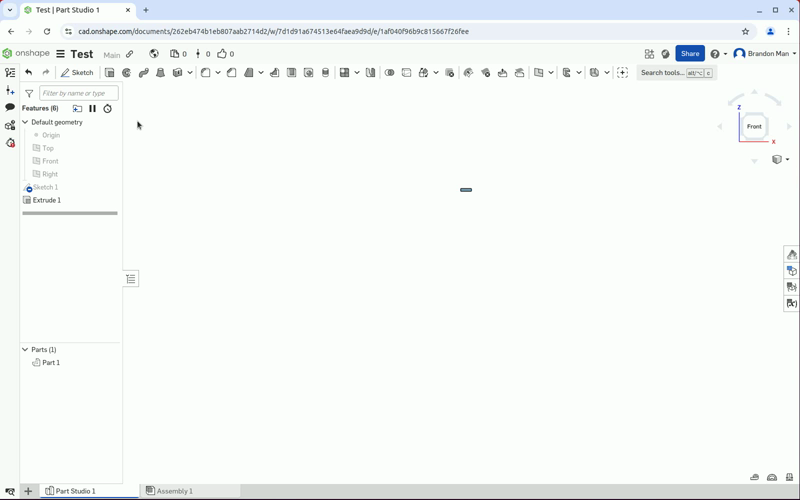
key(shift+h)
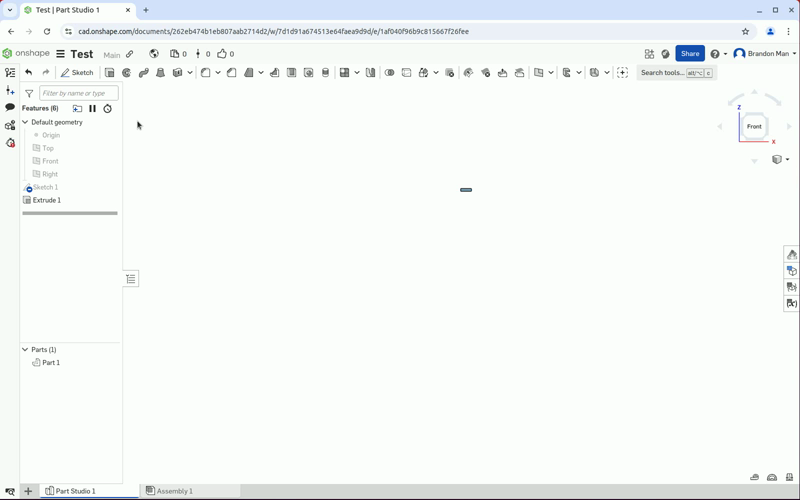
mouse_move(73, 189)
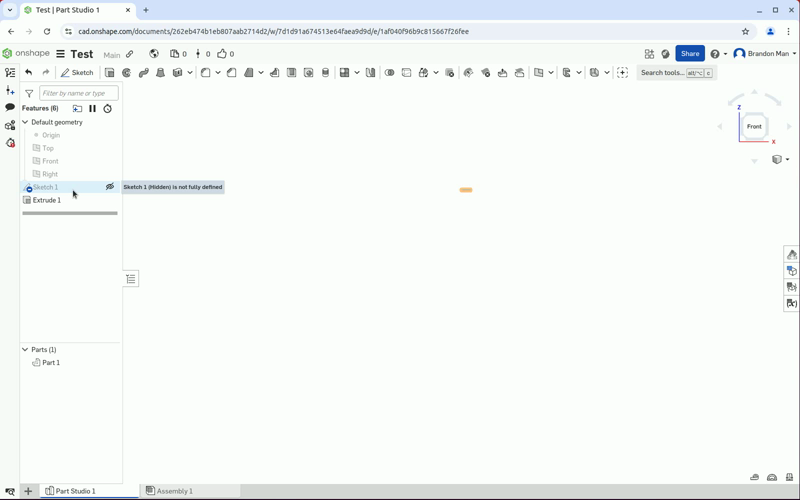
click(73, 189)
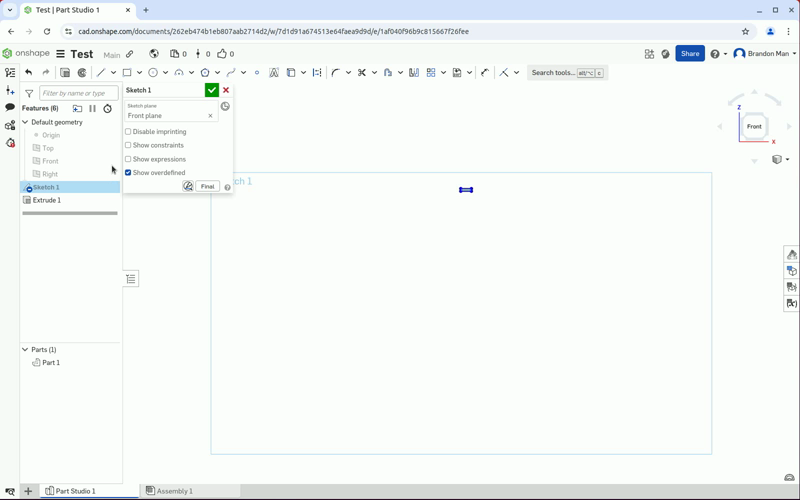
mouse_move(229, 92)
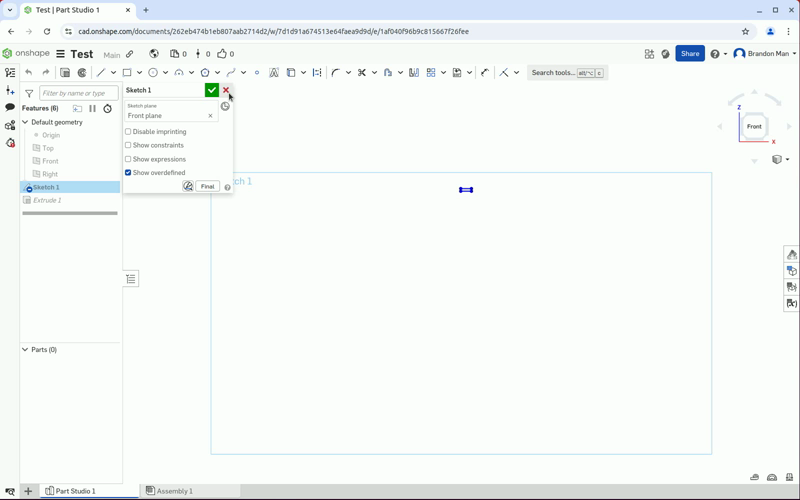
click(229, 92)
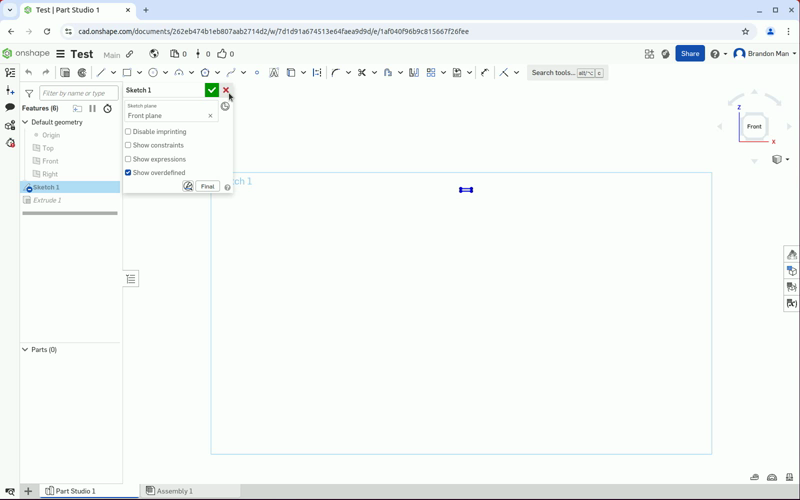
key(shift+s)
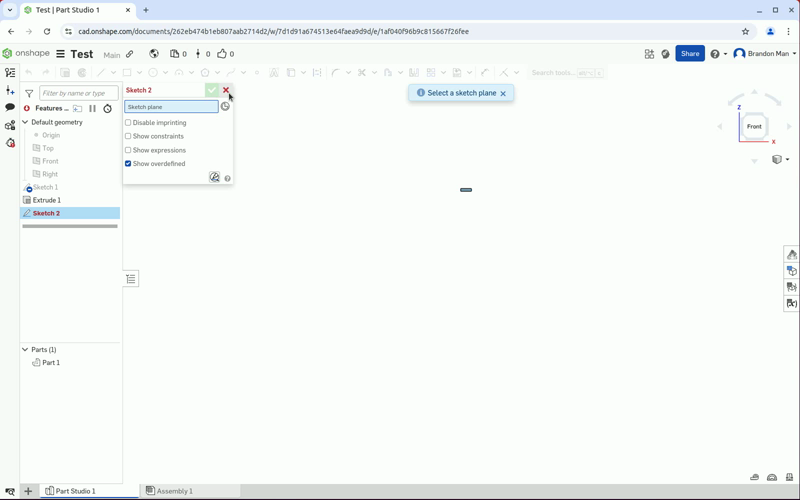
mouse_move(73, 163)
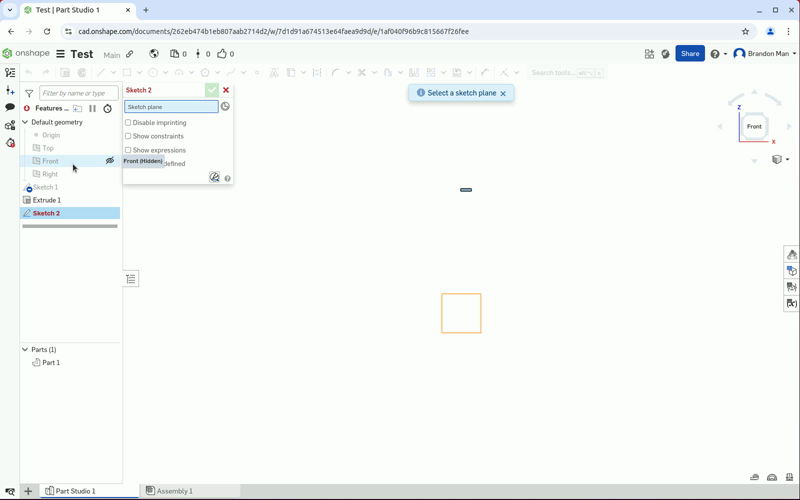
click(73, 163)
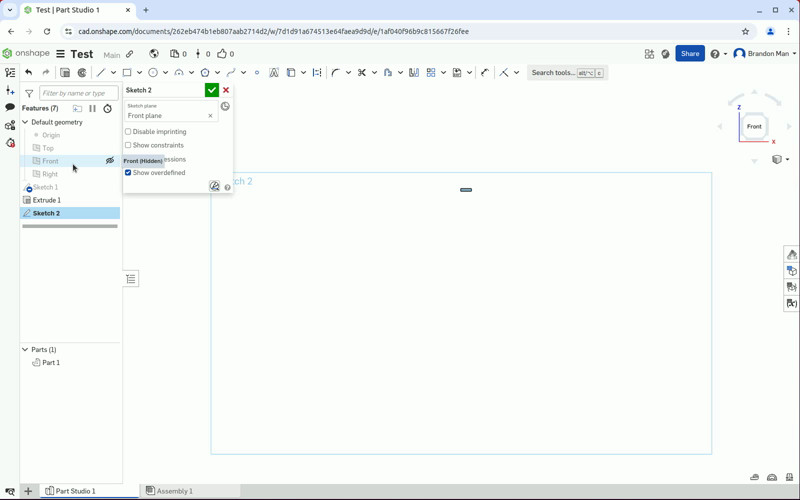
mouse_move(73, 352)
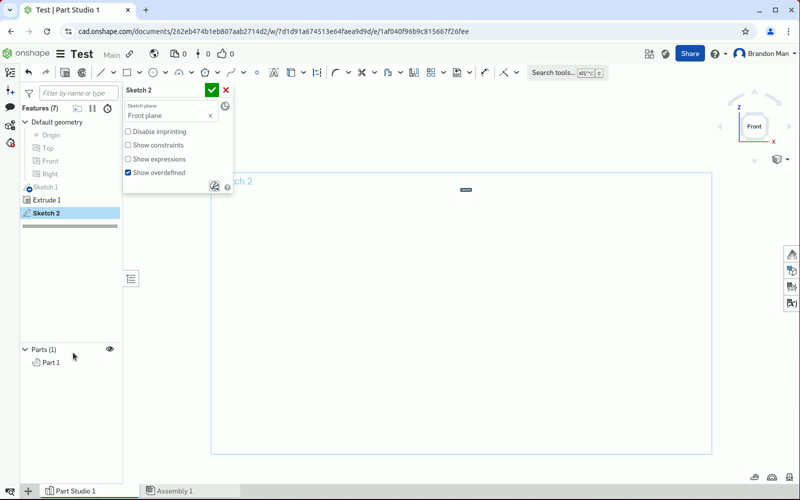
key(y)
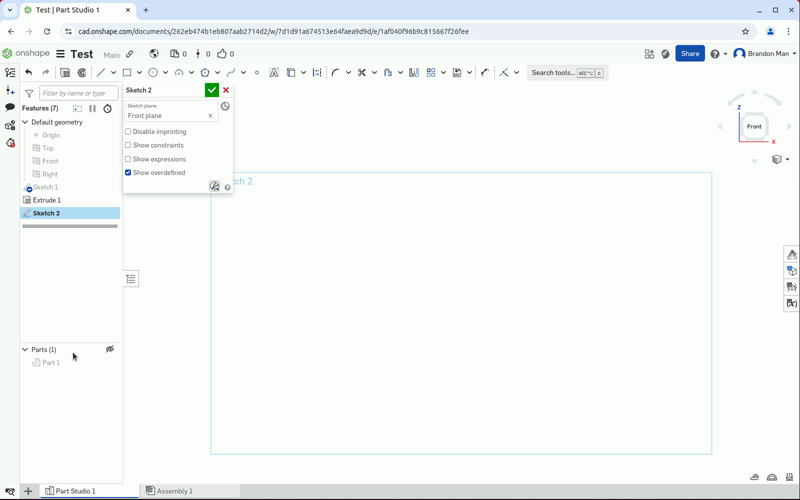
key(l)
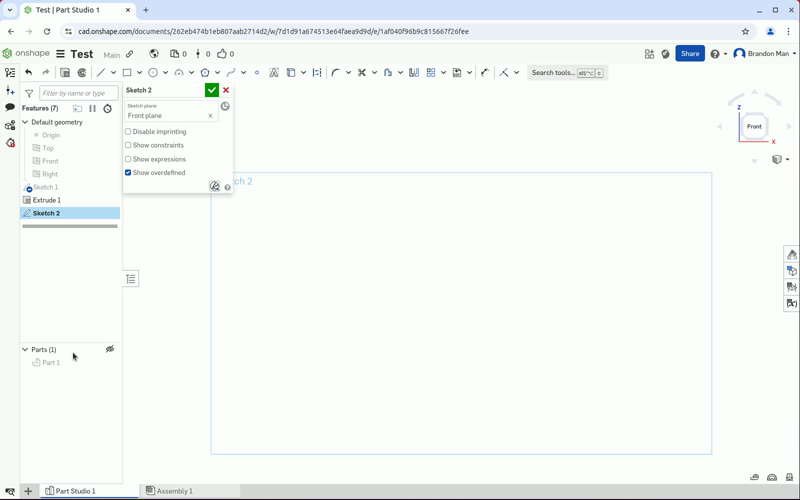
key_down(shift)
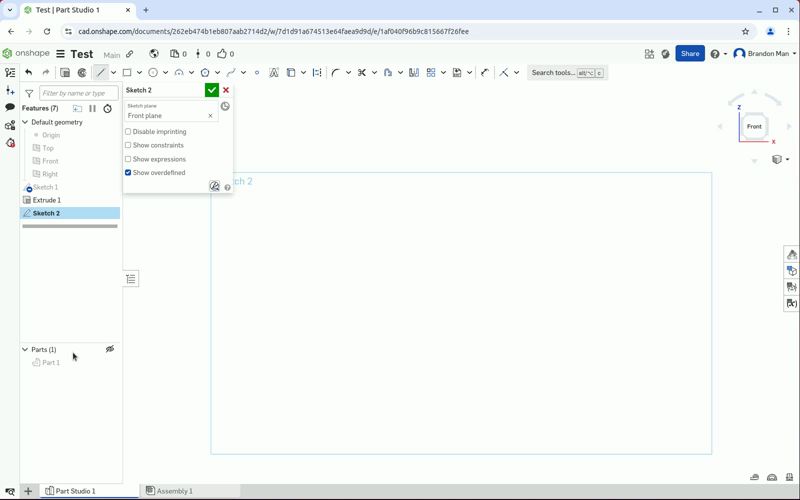
mouse_move(566, 191)
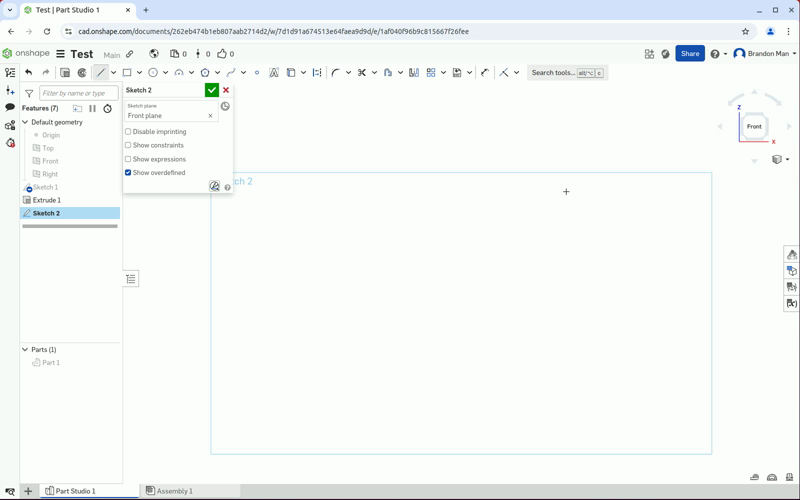
click(566, 191)
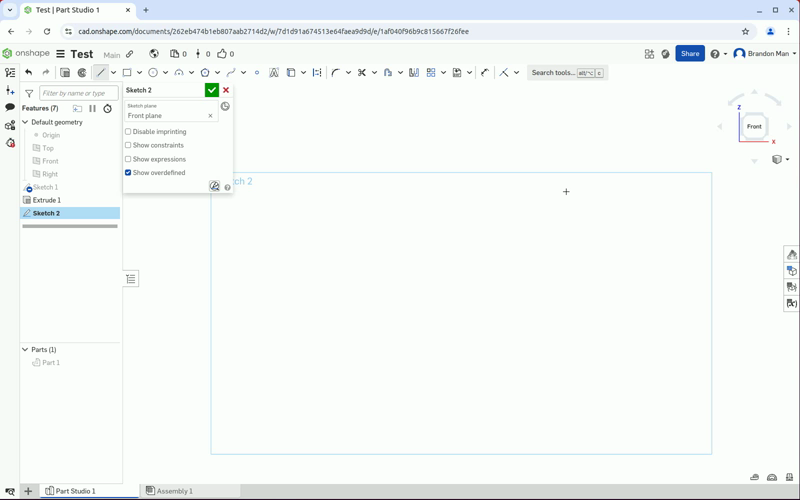
key_up(shift)
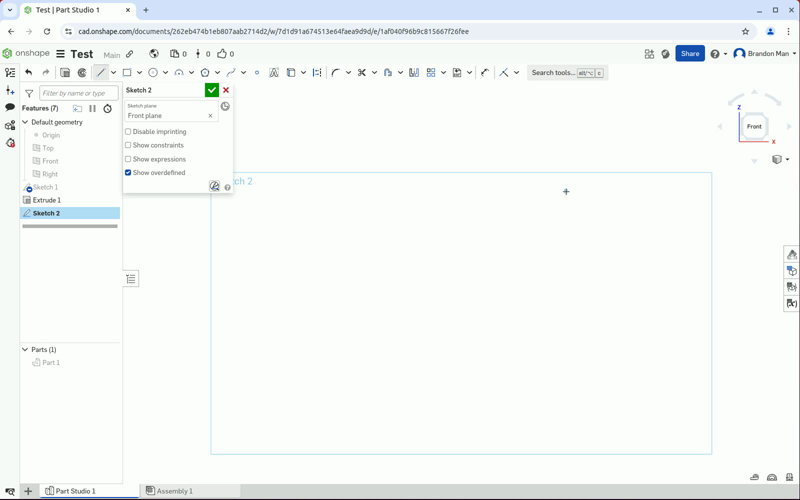
key_down(shift)
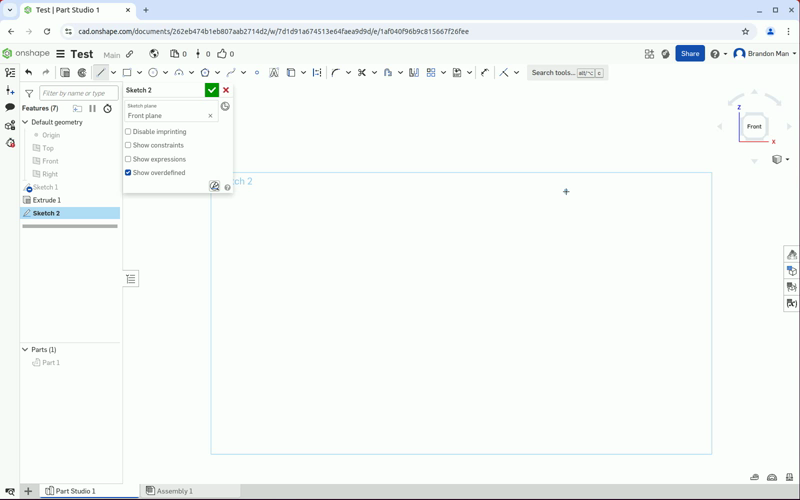
mouse_move(589, 191)
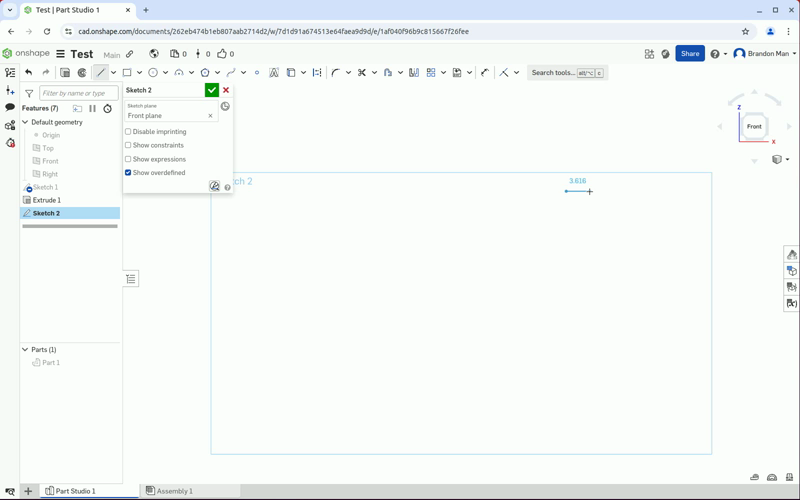
mouse_move(574, 191)
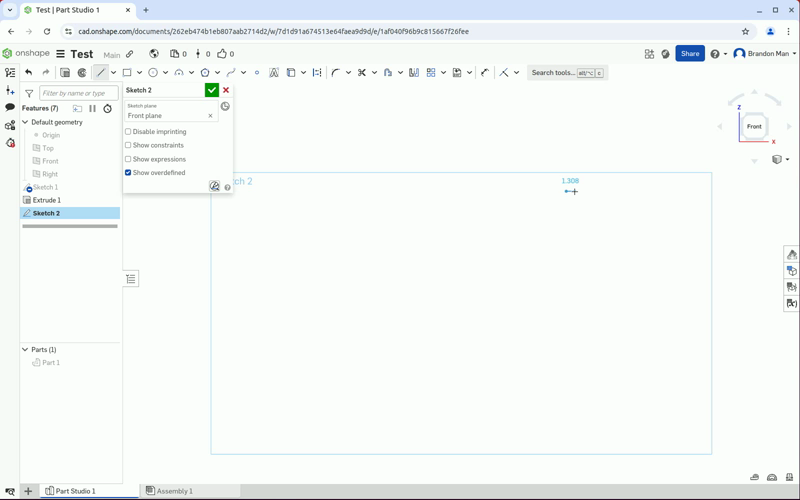
click(574, 191)
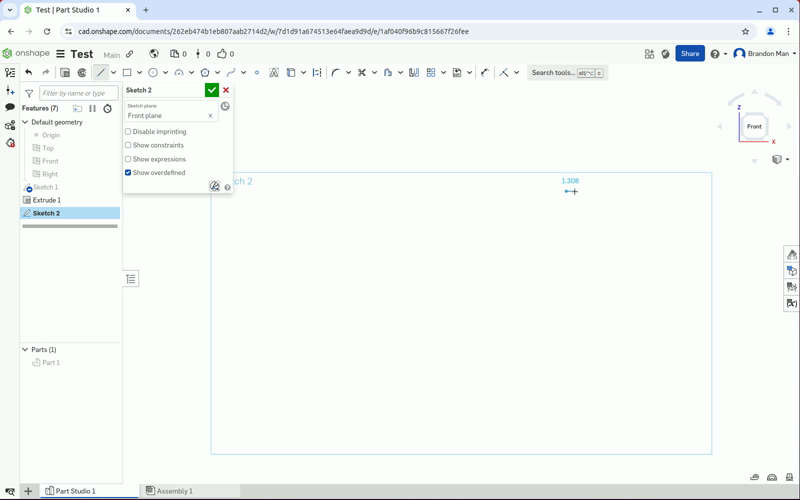
key_up(shift)
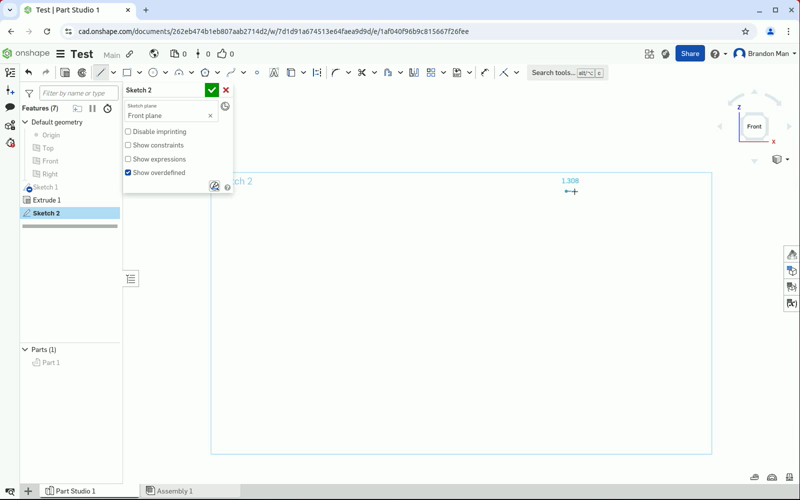
key_down(shift)
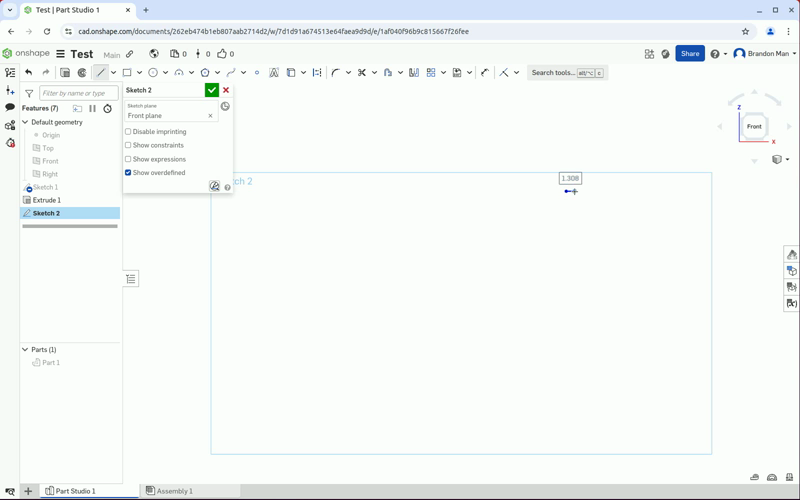
mouse_move(589, 191)
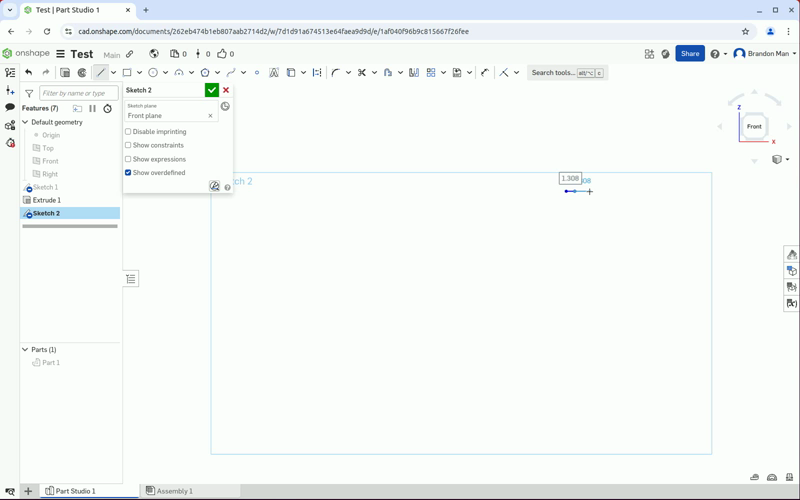
mouse_move(574, 189)
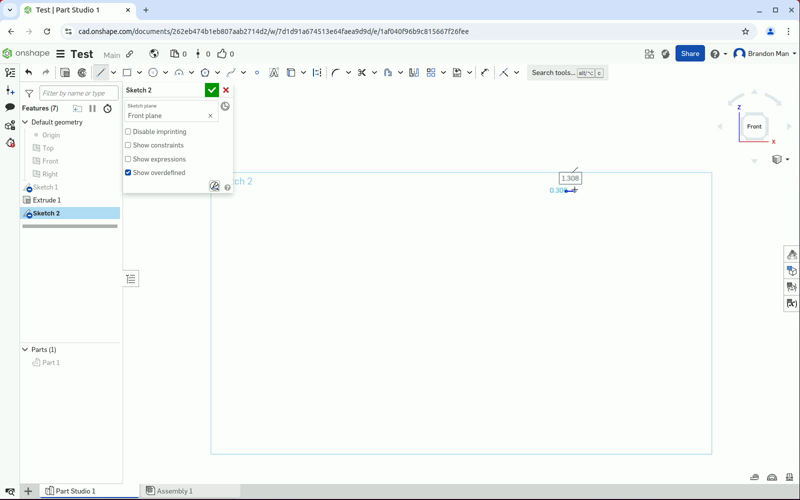
scroll(6)
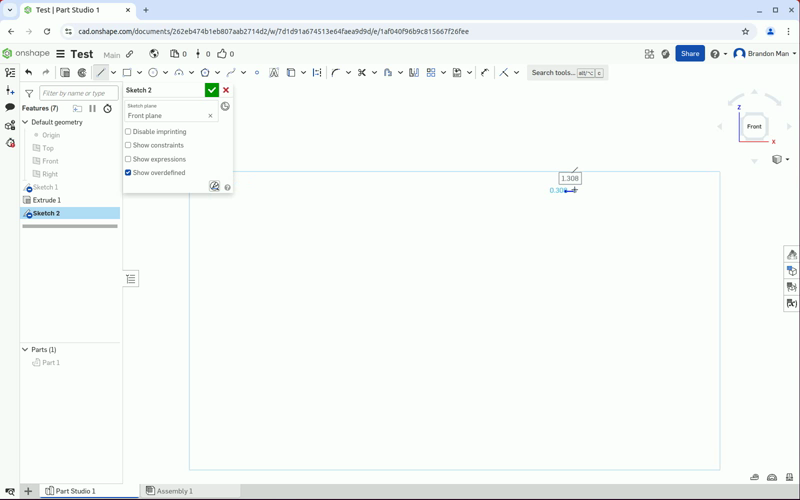
scroll(6)
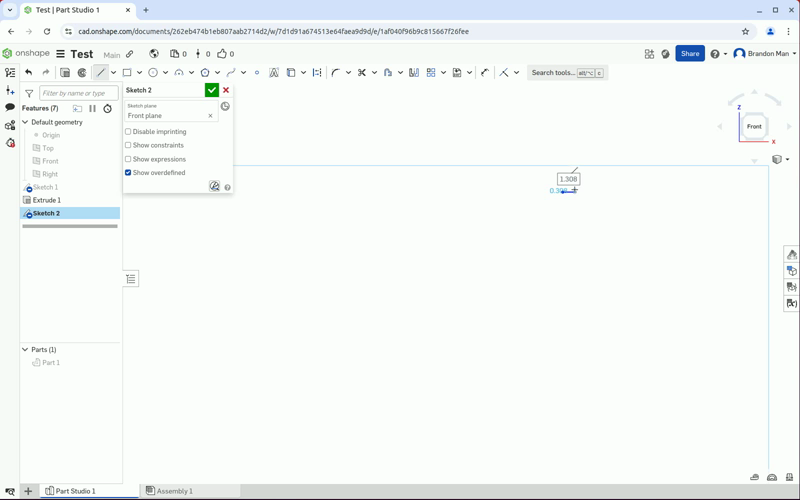
scroll(6)
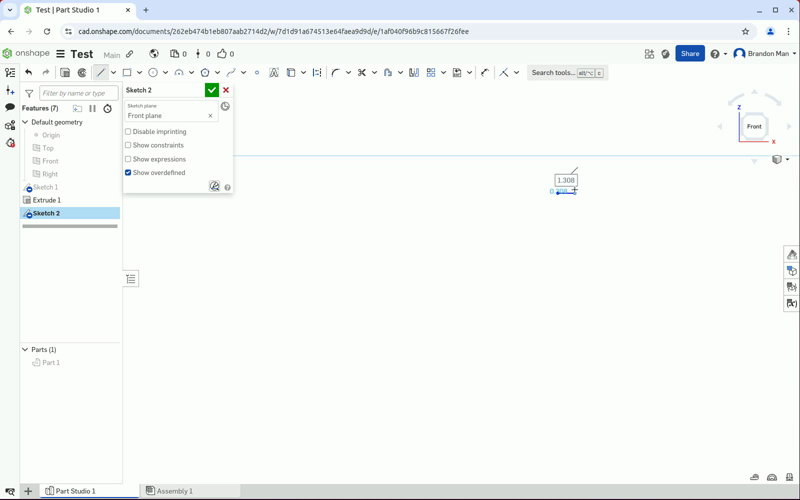
scroll(6)
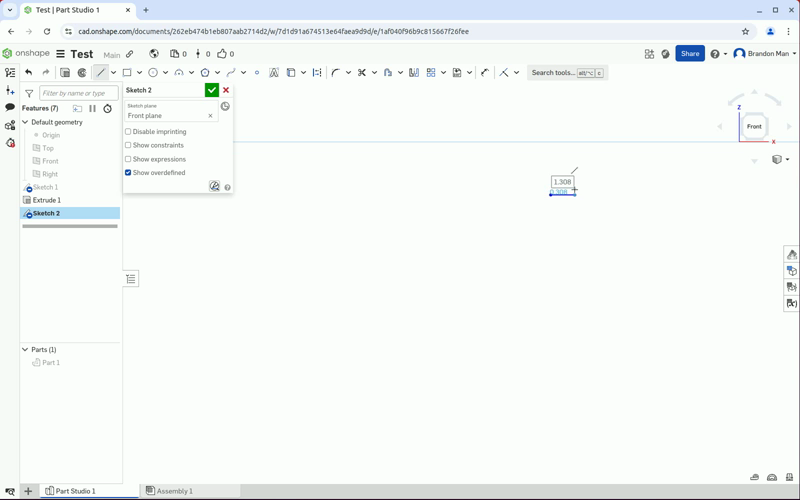
scroll(6)
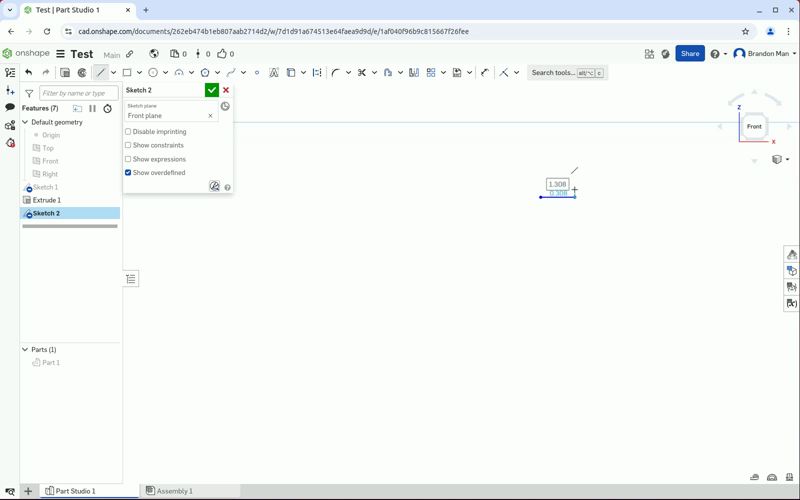
scroll(6)
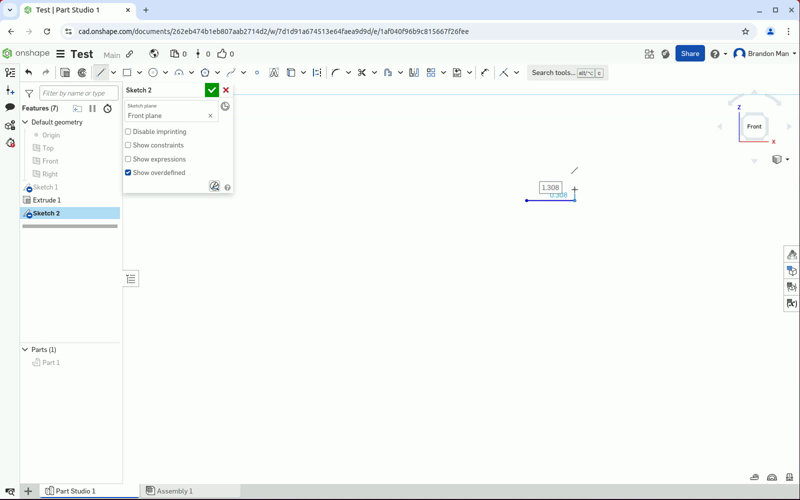
scroll(6)
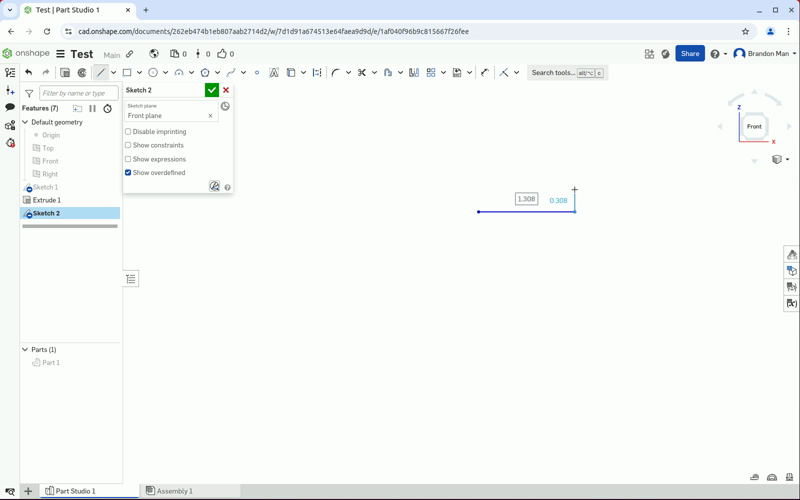
click(574, 189)
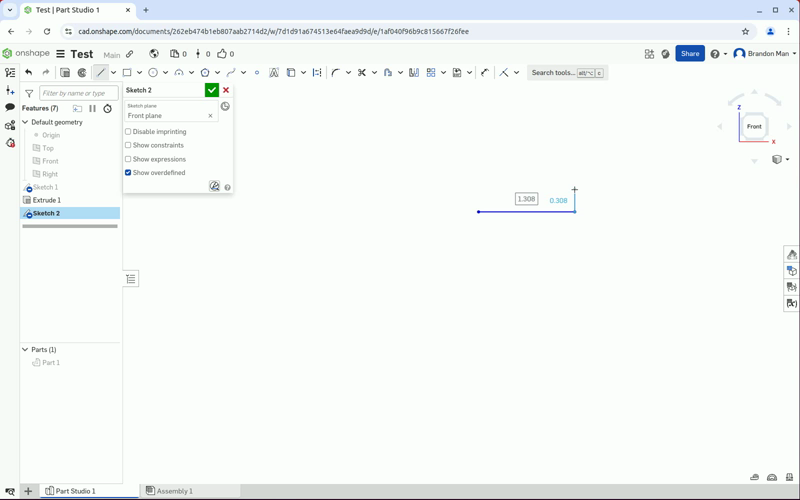
scroll(-6)
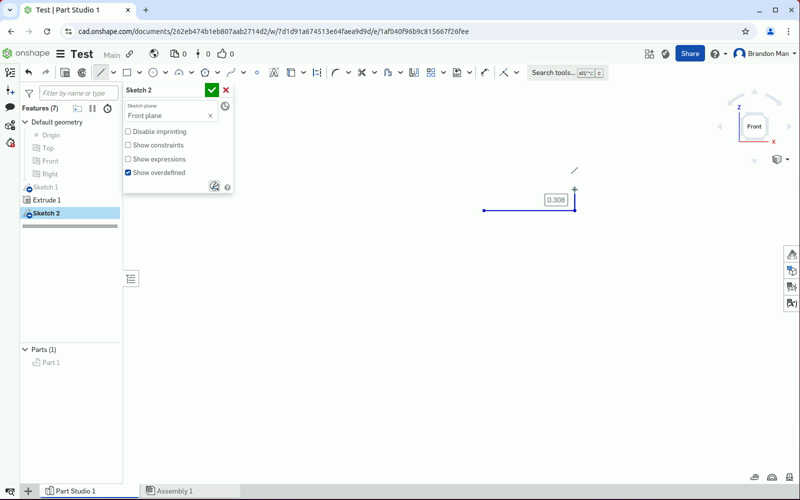
scroll(-6)
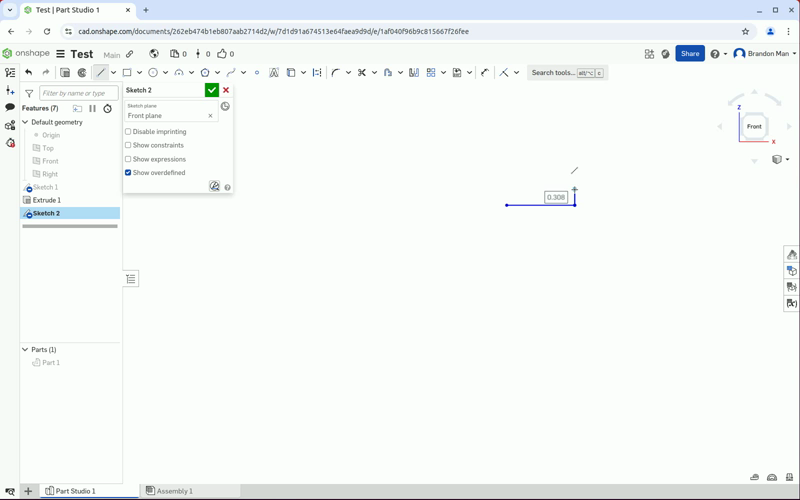
scroll(-6)
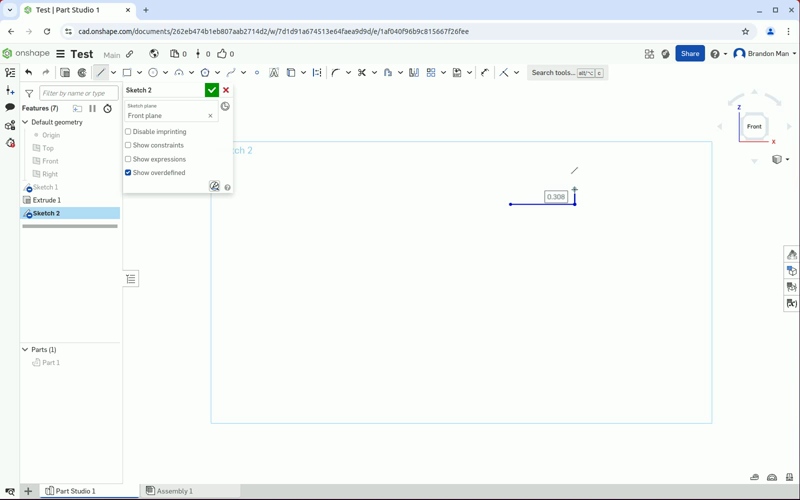
scroll(-6)
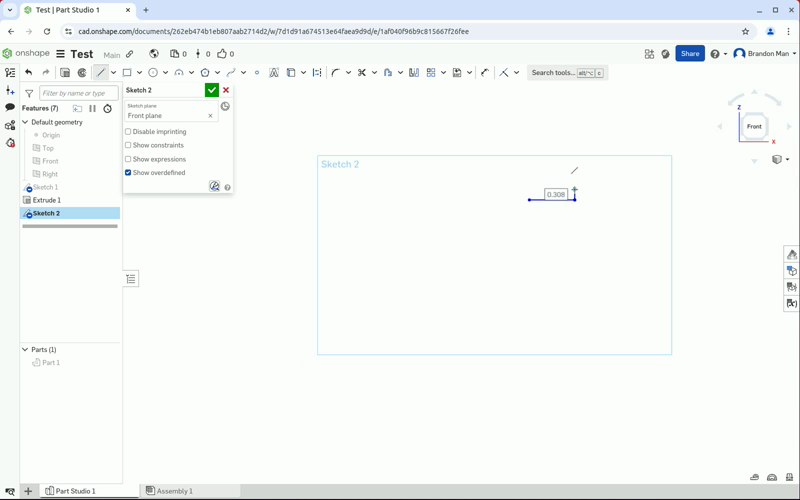
scroll(-6)
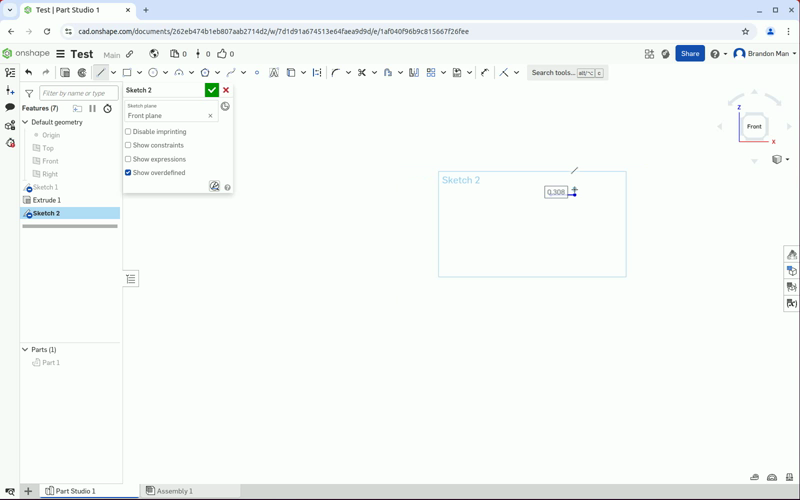
scroll(-6)
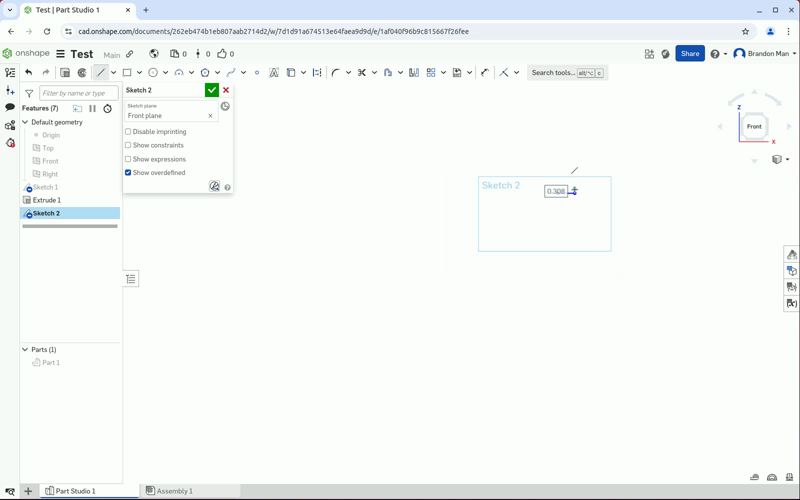
scroll(-6)
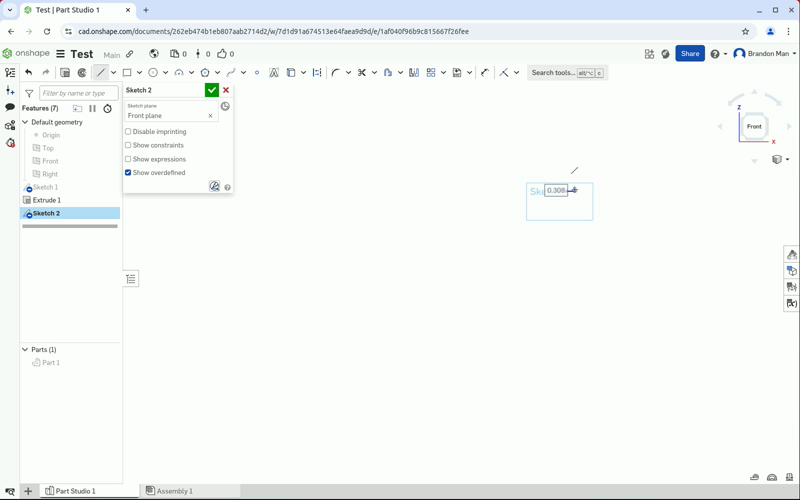
key_up(shift)
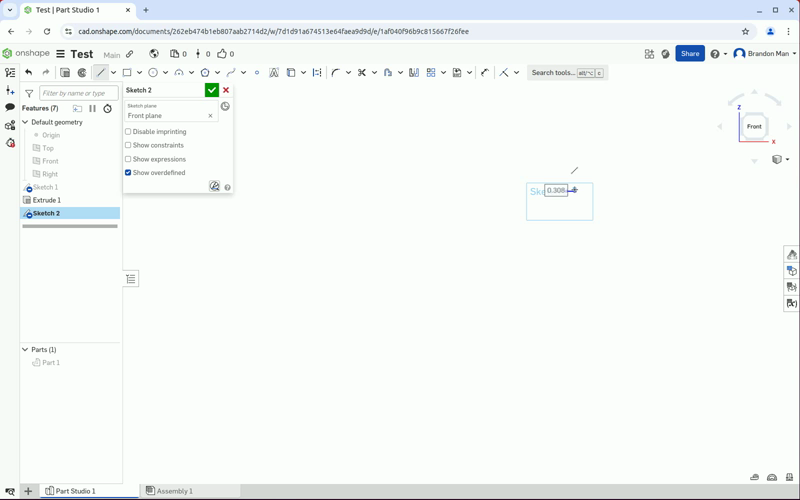
key_down(shift)
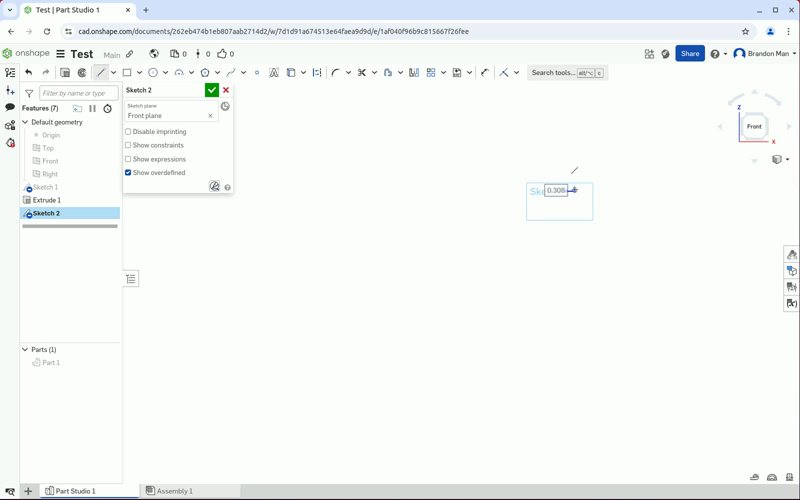
mouse_move(589, 189)
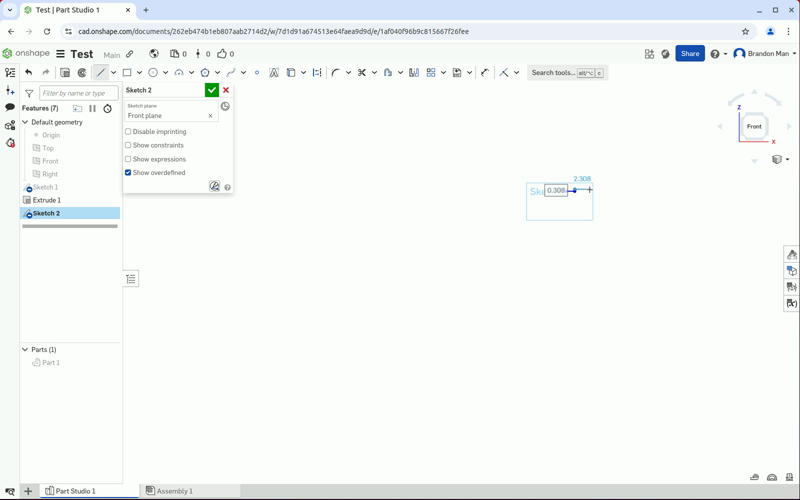
mouse_move(566, 189)
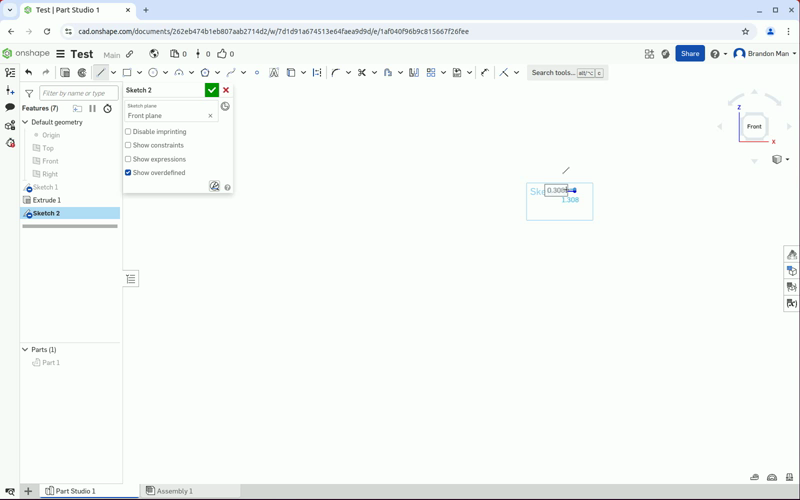
scroll(6)
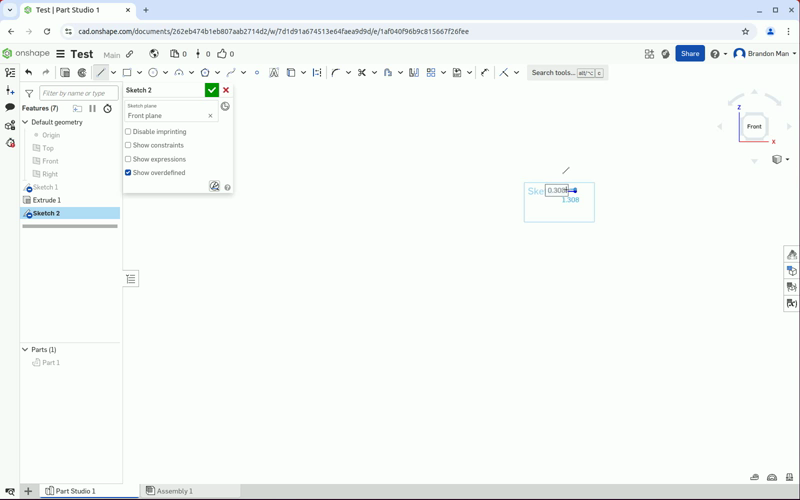
scroll(6)
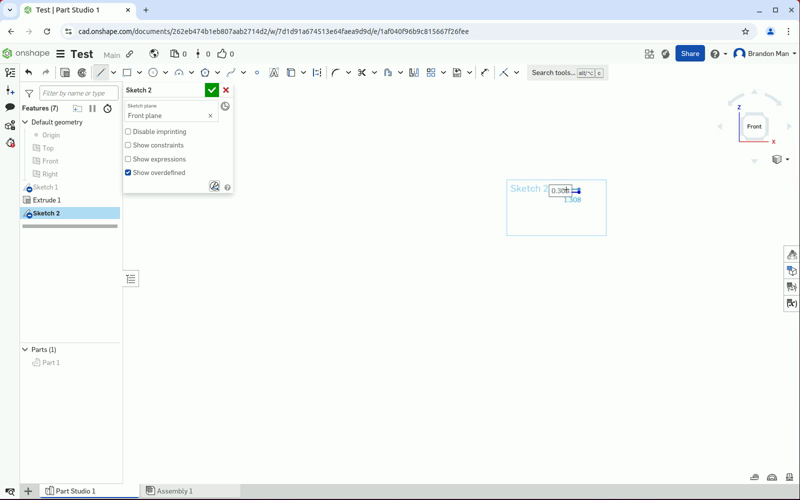
scroll(6)
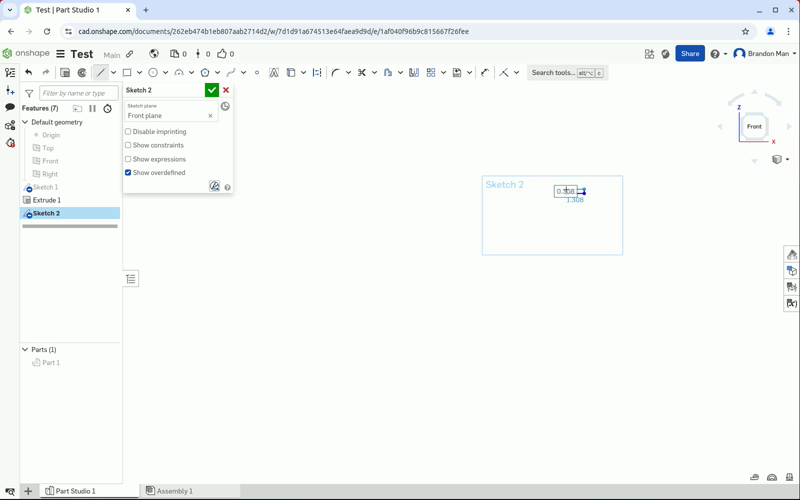
scroll(6)
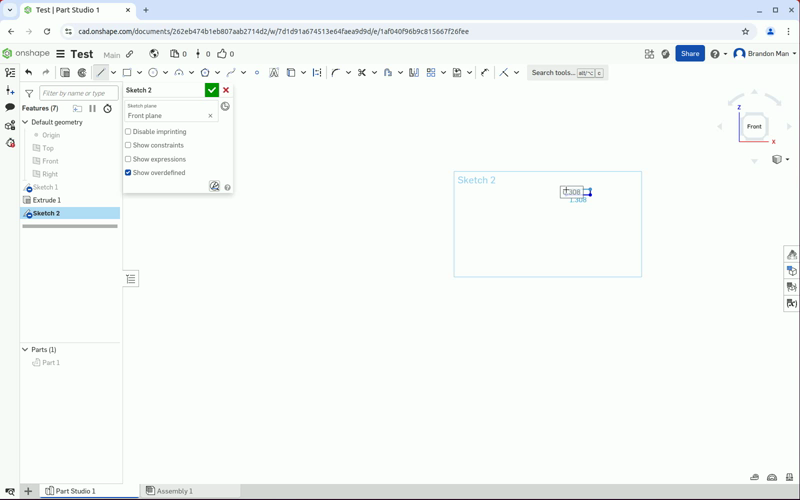
scroll(6)
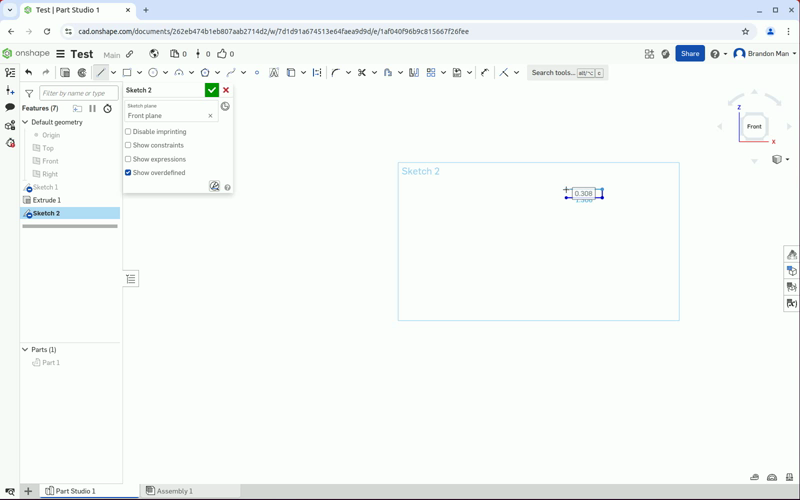
scroll(6)
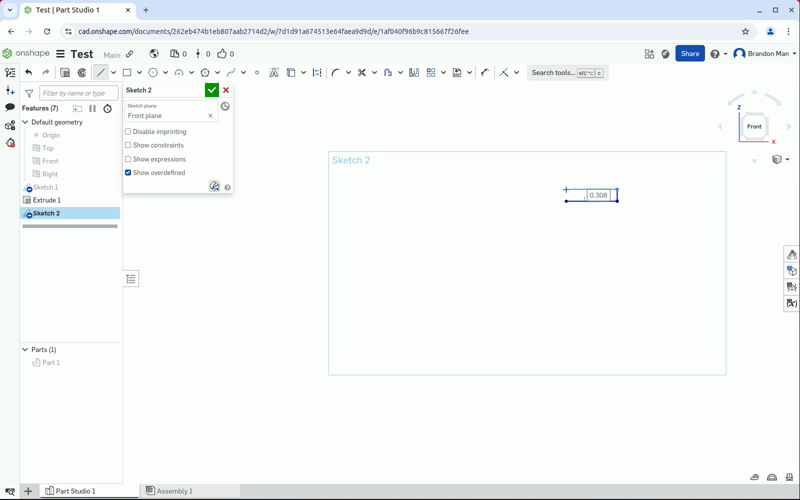
scroll(6)
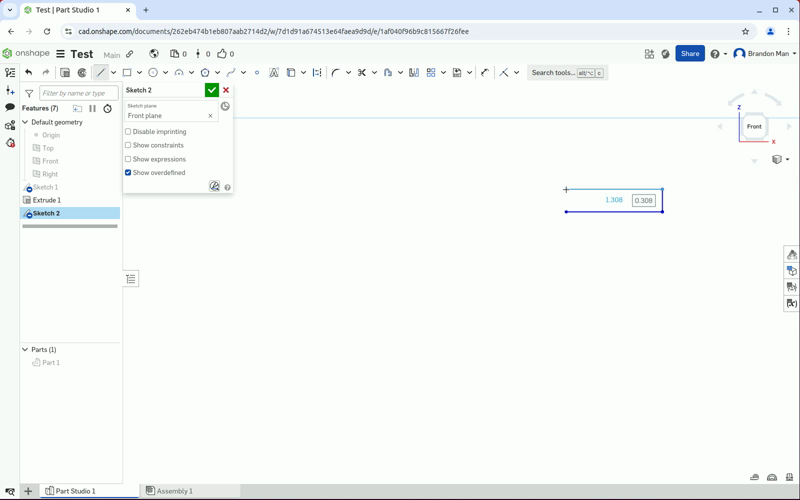
click(566, 189)
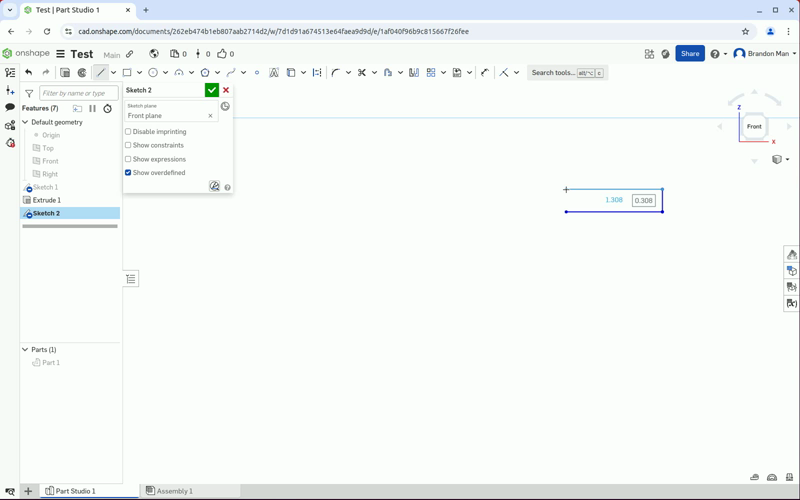
scroll(-6)
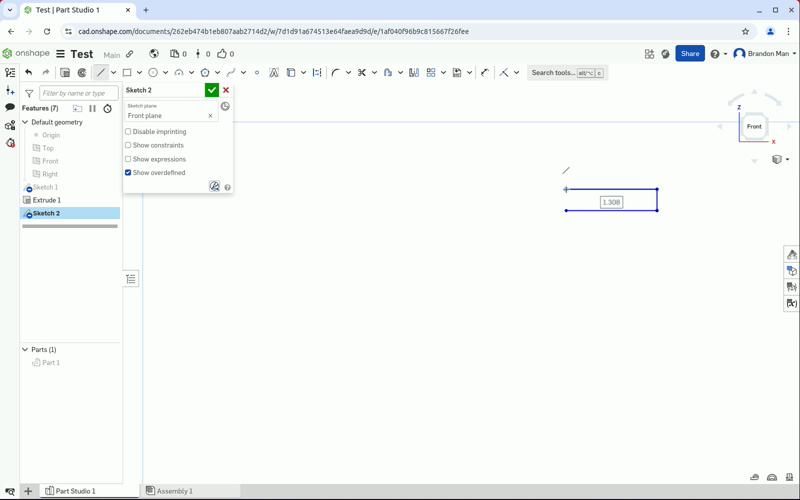
scroll(-6)
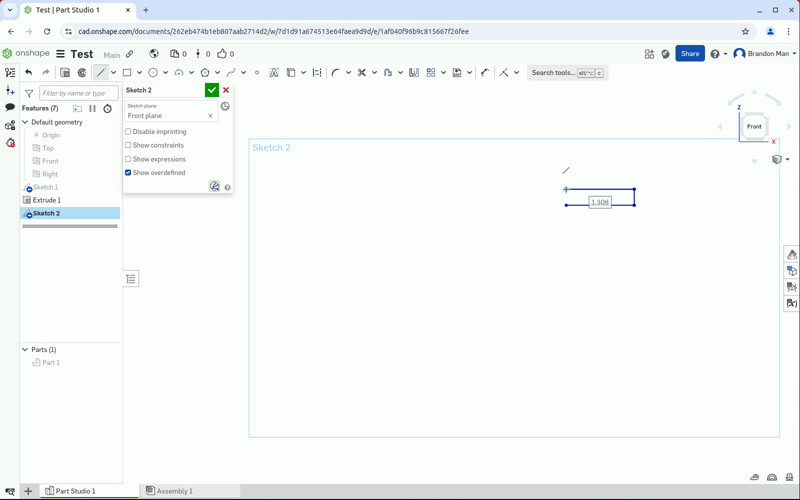
scroll(-6)
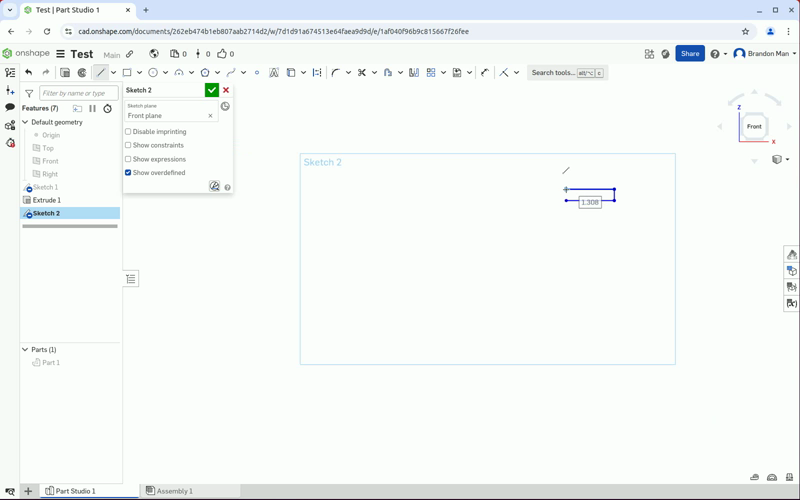
scroll(-6)
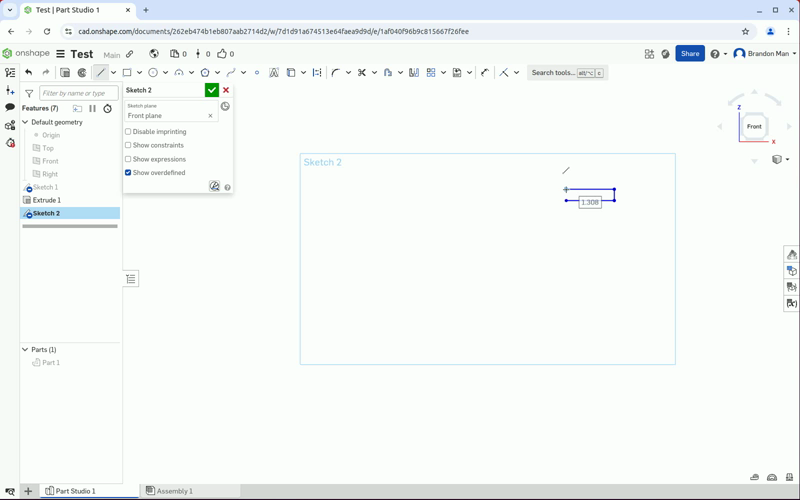
scroll(-6)
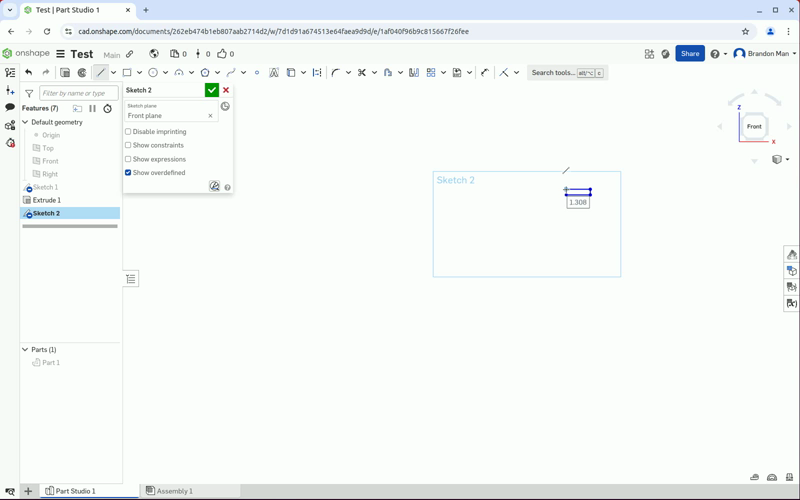
scroll(-6)
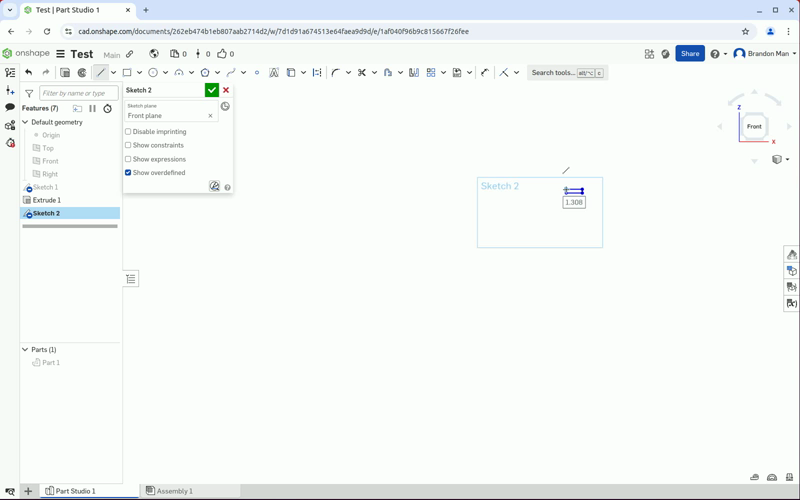
scroll(-6)
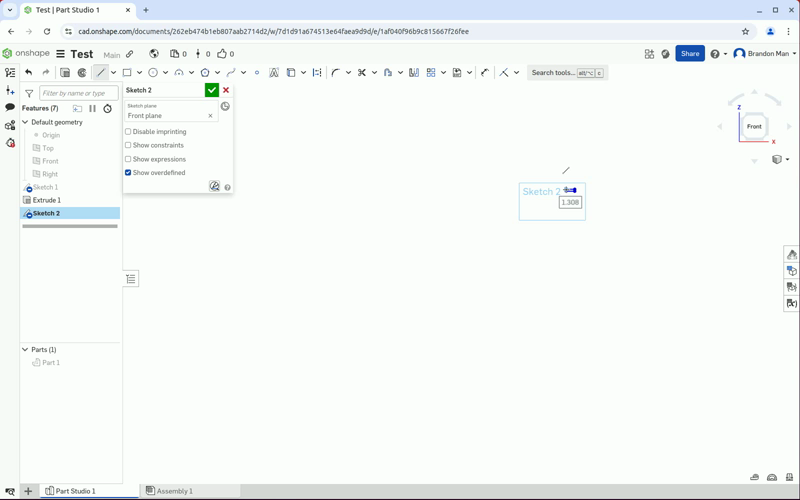
key_up(shift)
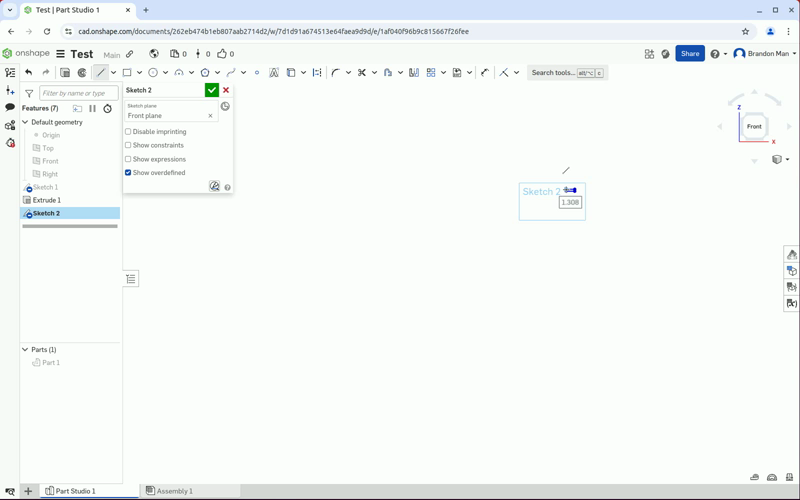
mouse_move(589, 189)
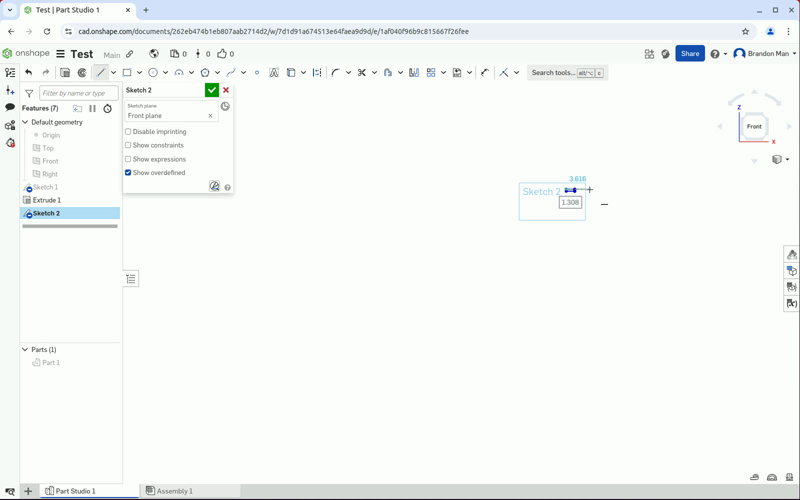
key_down(shift)
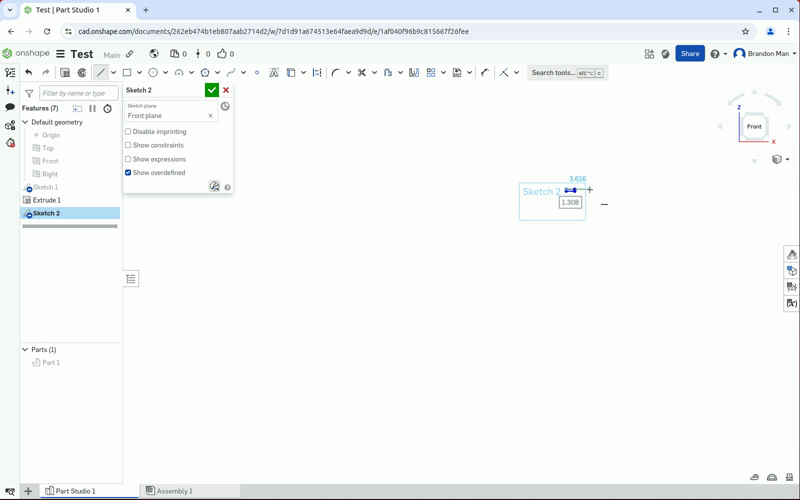
mouse_move(566, 191)
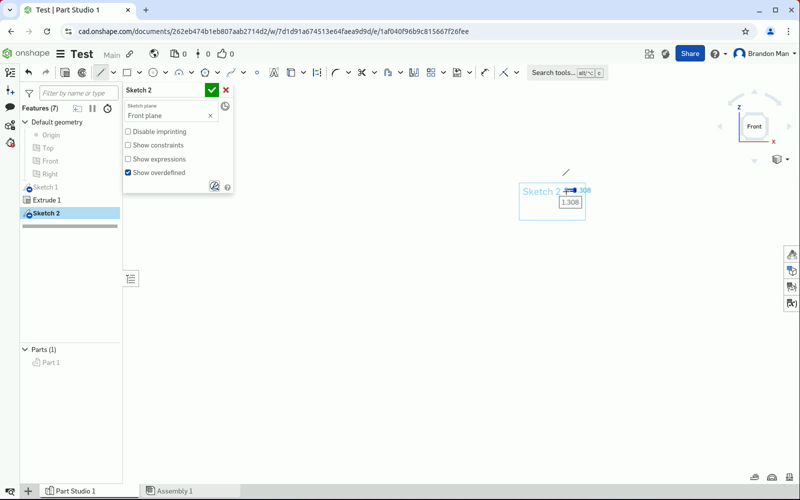
scroll(6)
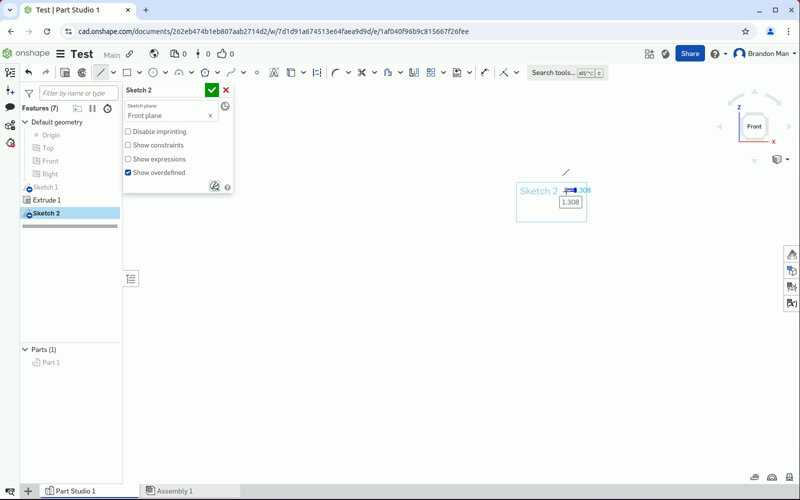
scroll(6)
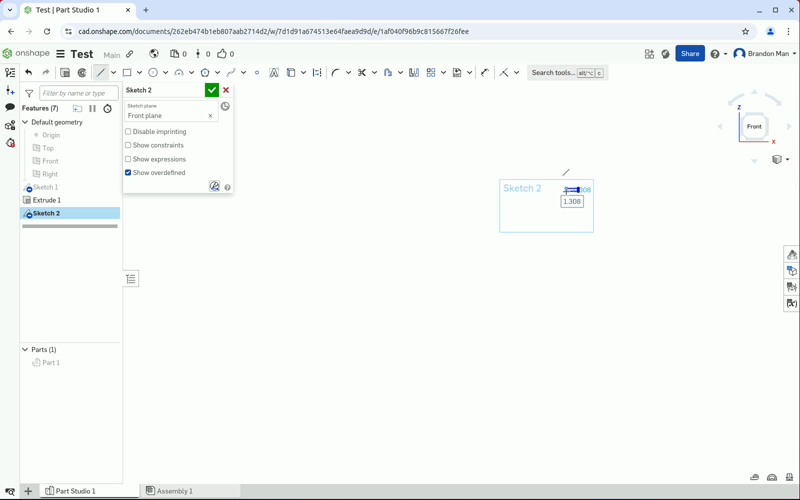
scroll(6)
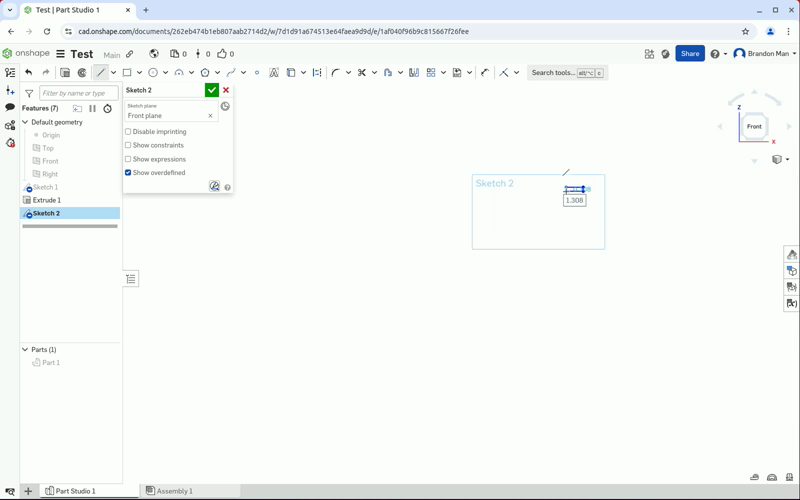
scroll(6)
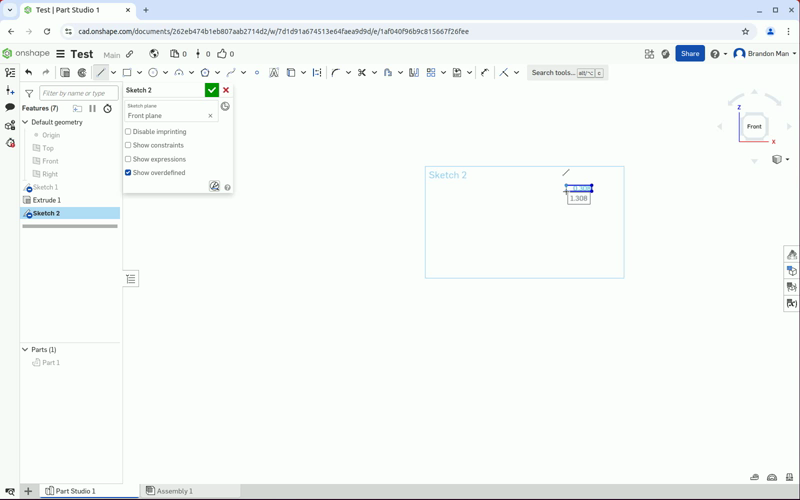
scroll(6)
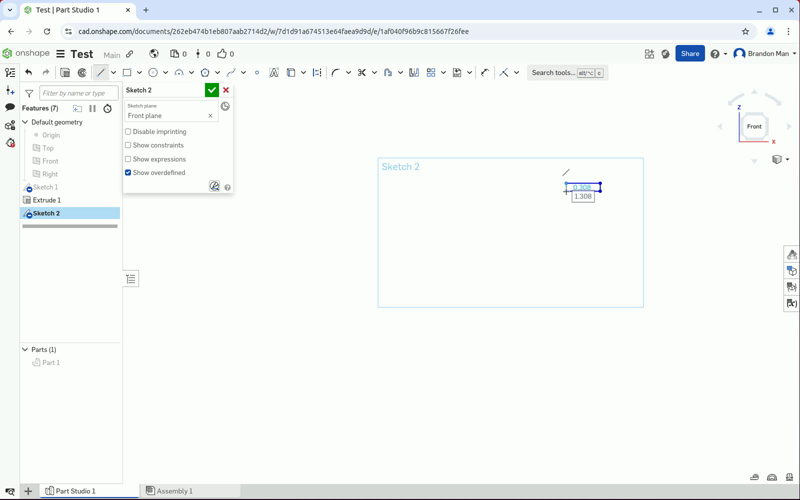
scroll(6)
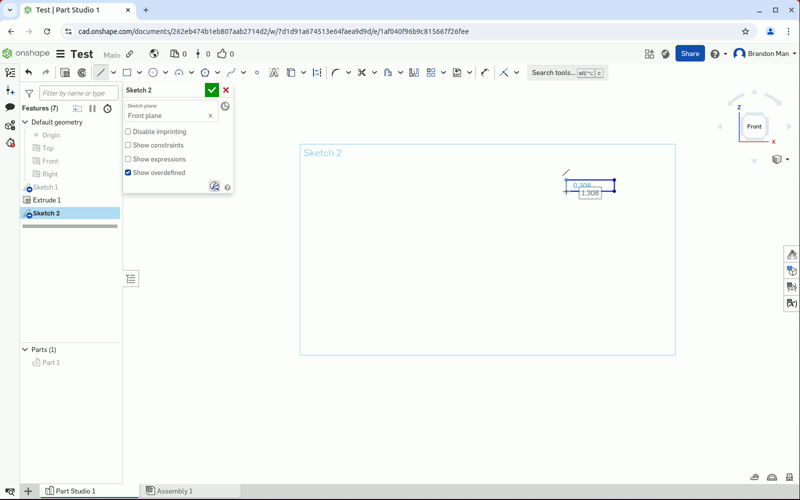
scroll(6)
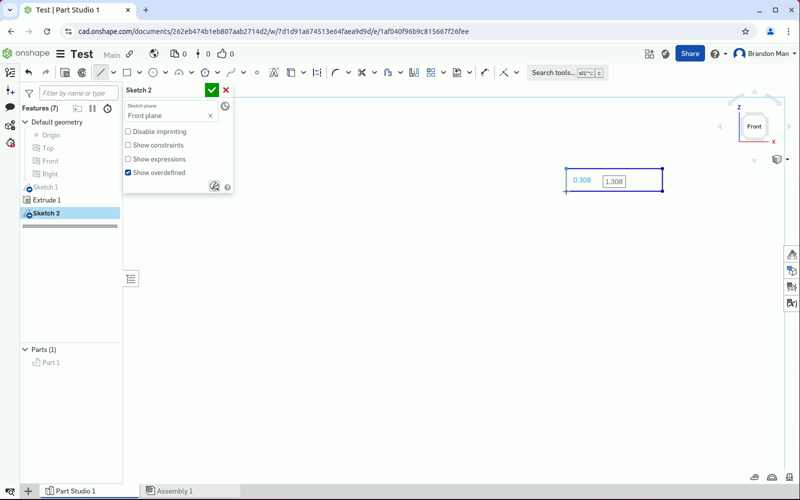
key_up(shift)
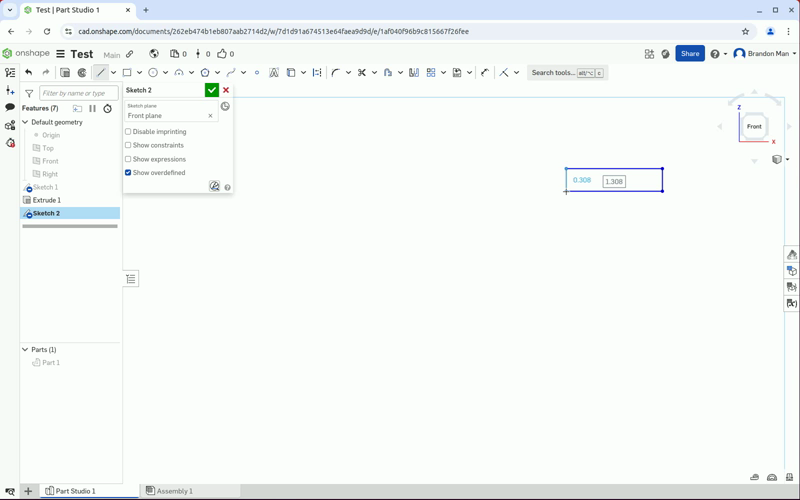
click(566, 191)
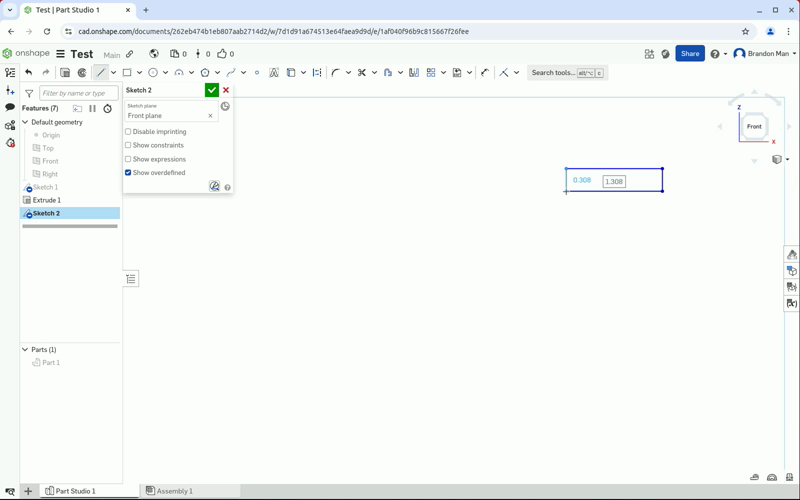
scroll(-6)
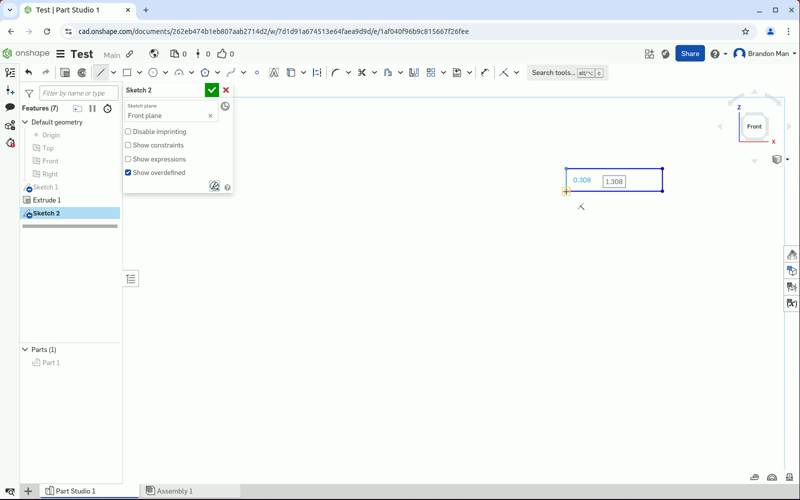
scroll(-6)
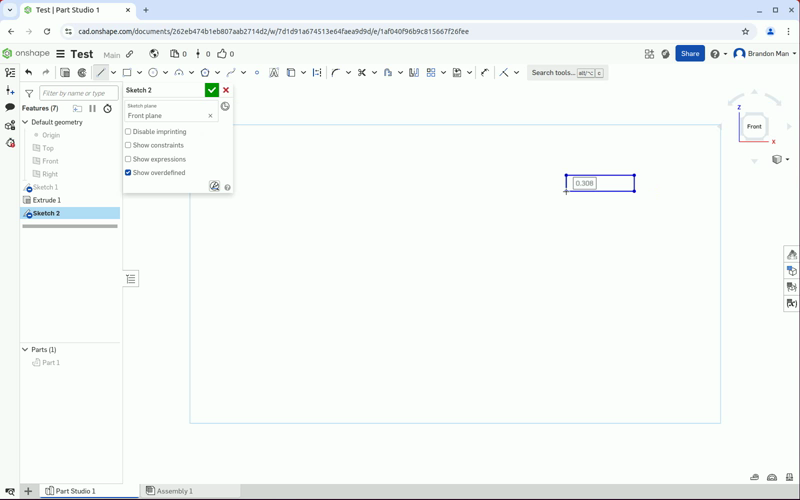
scroll(-6)
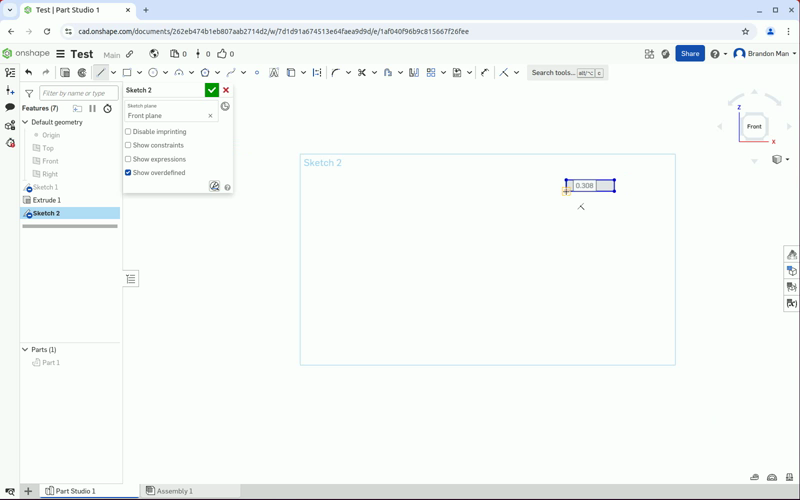
scroll(-6)
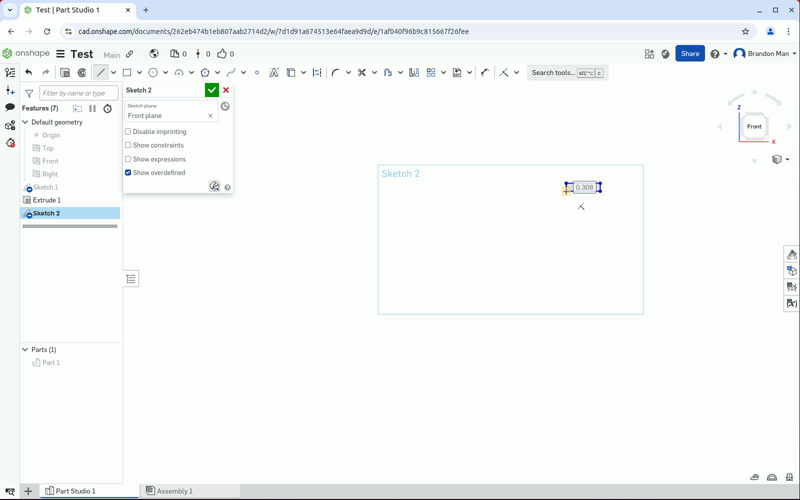
scroll(-6)
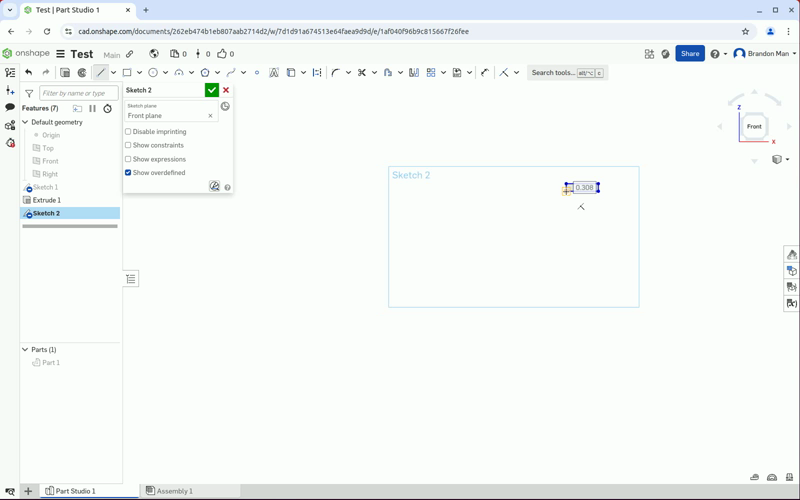
scroll(-6)
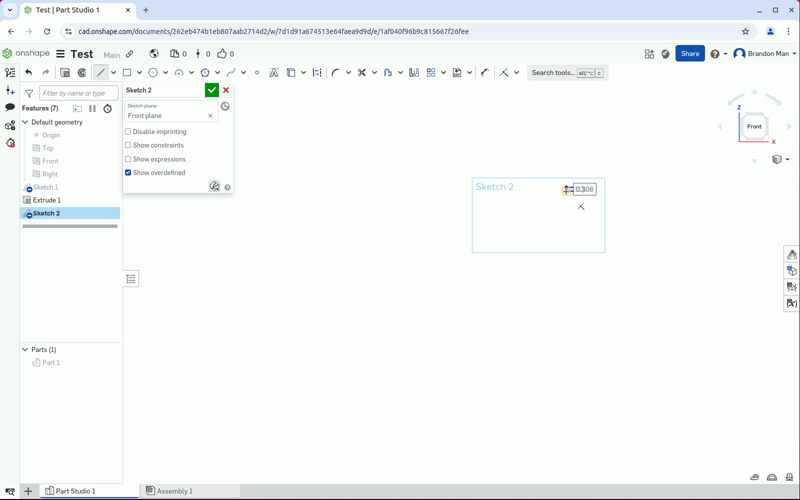
scroll(-6)
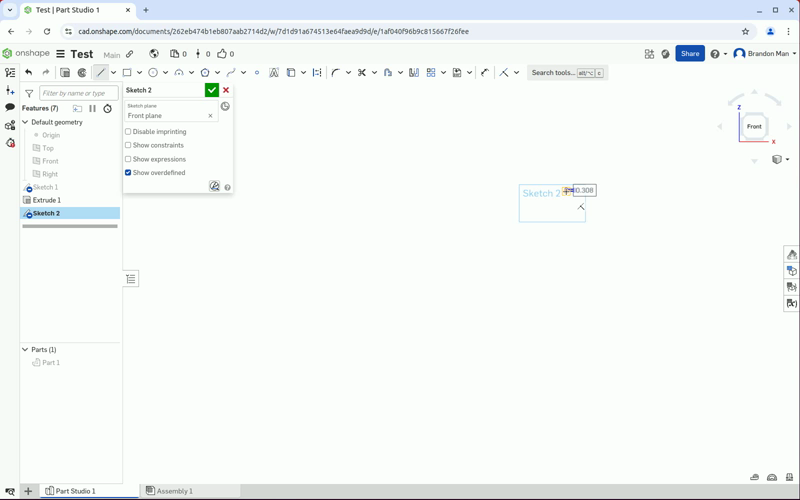
key(esc)
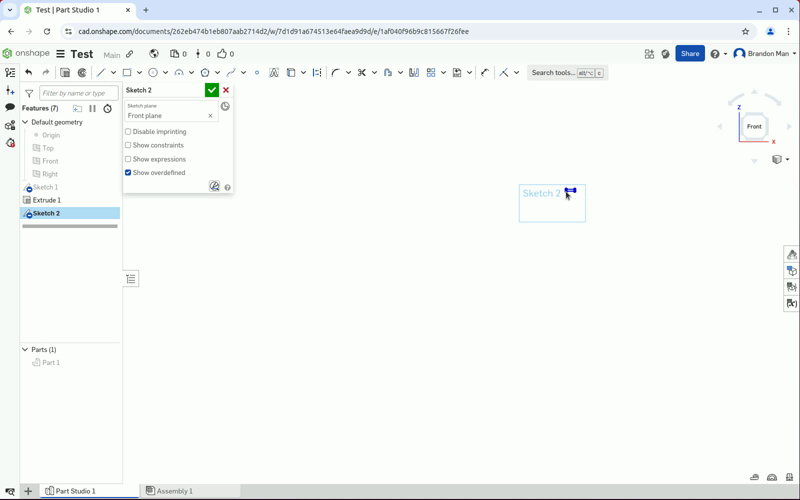
mouse_move(568, 191)
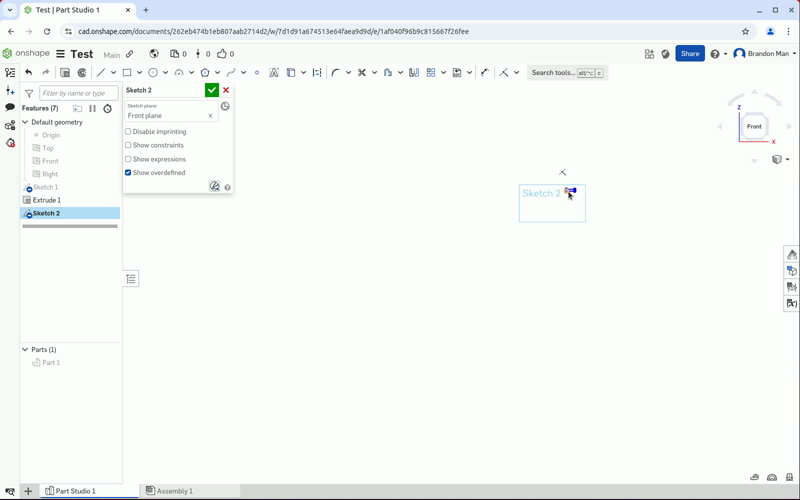
scroll(6)
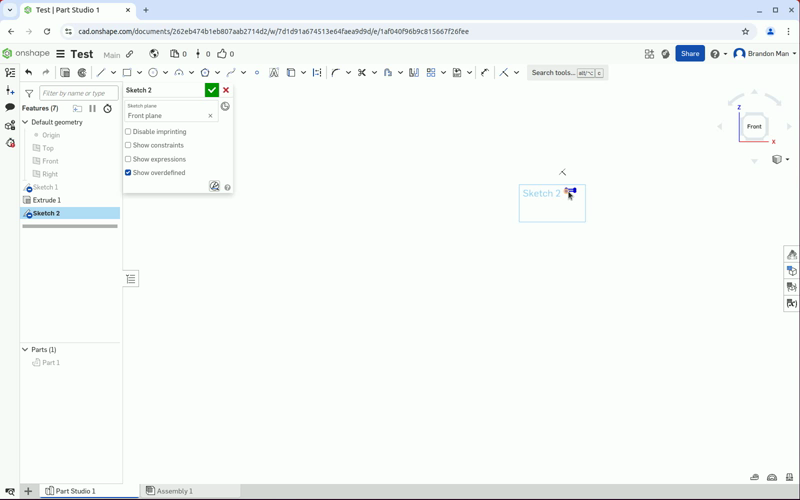
scroll(6)
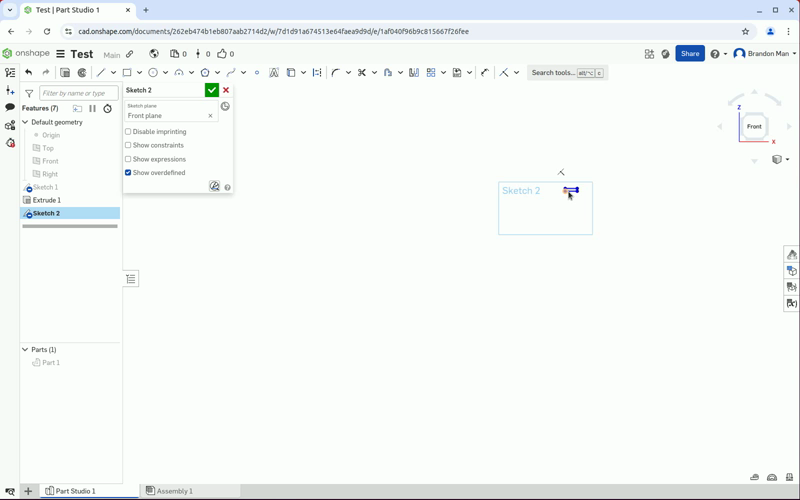
scroll(6)
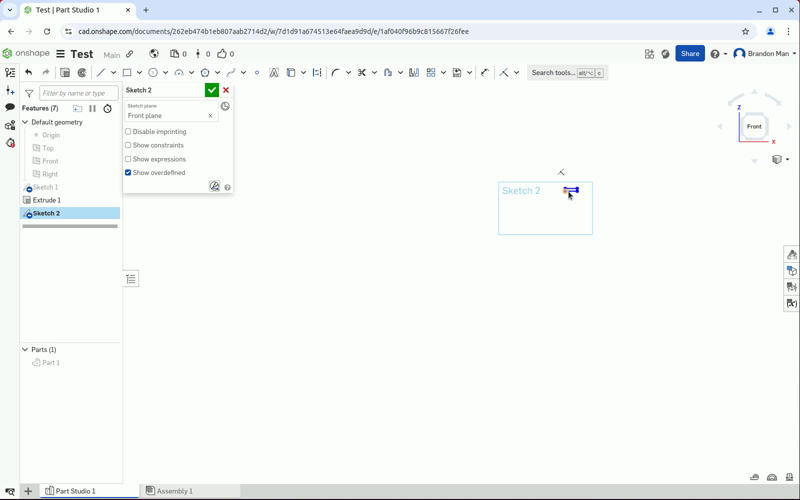
scroll(6)
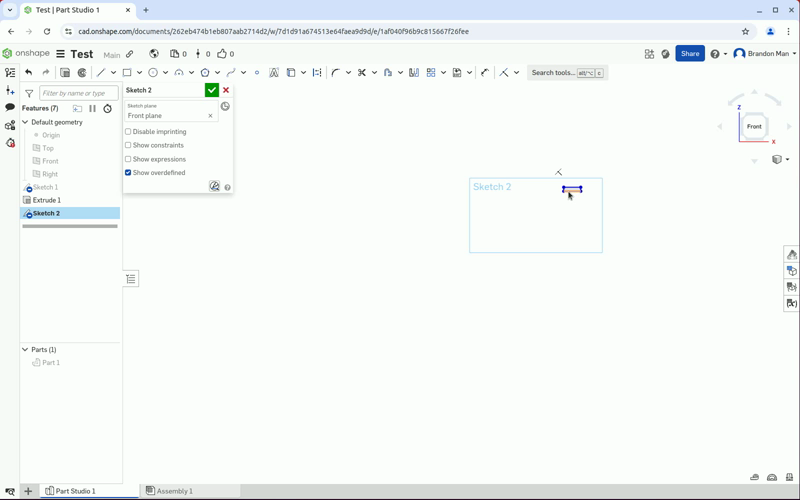
scroll(6)
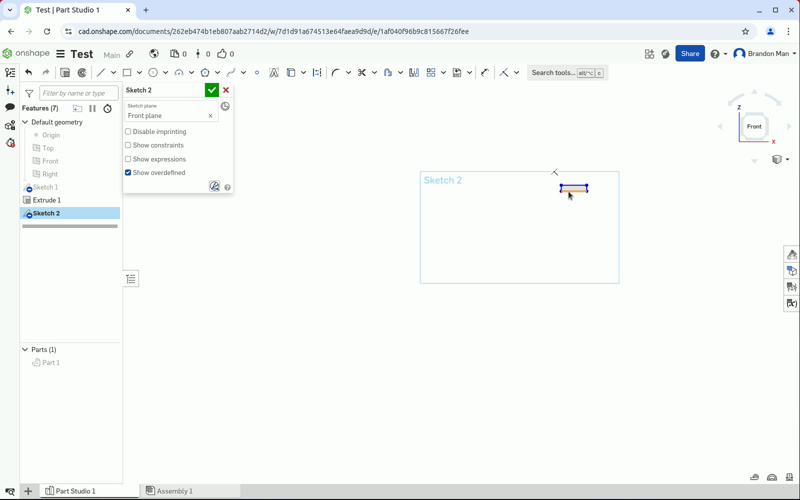
scroll(6)
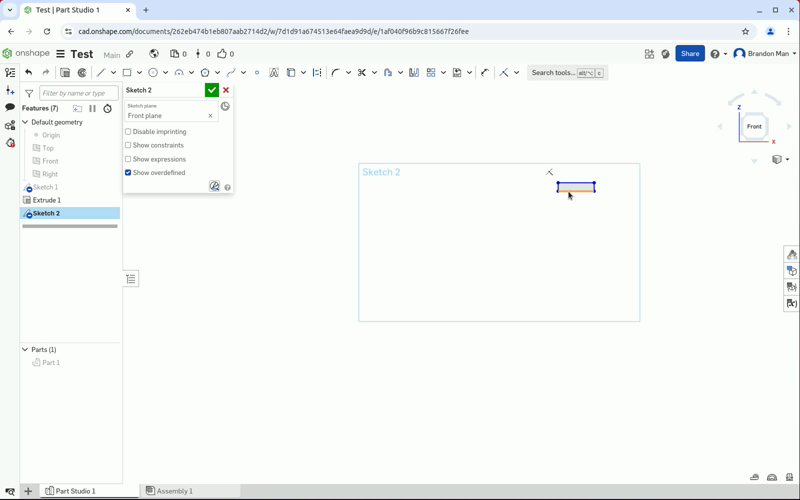
scroll(6)
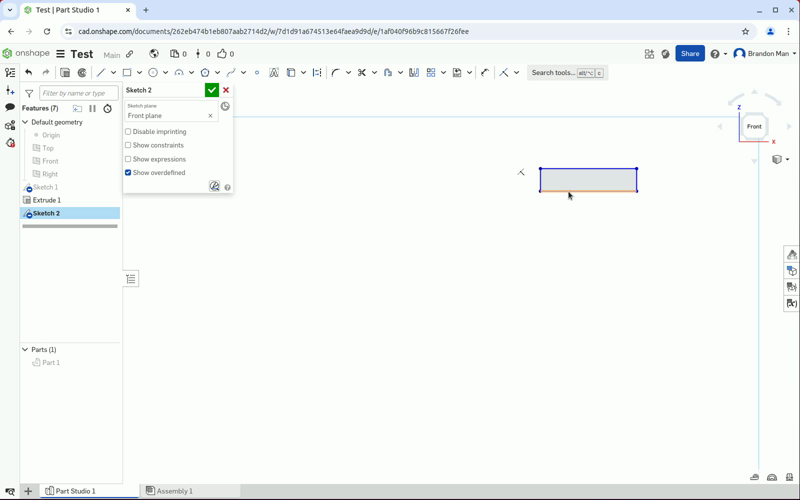
click(568, 191)
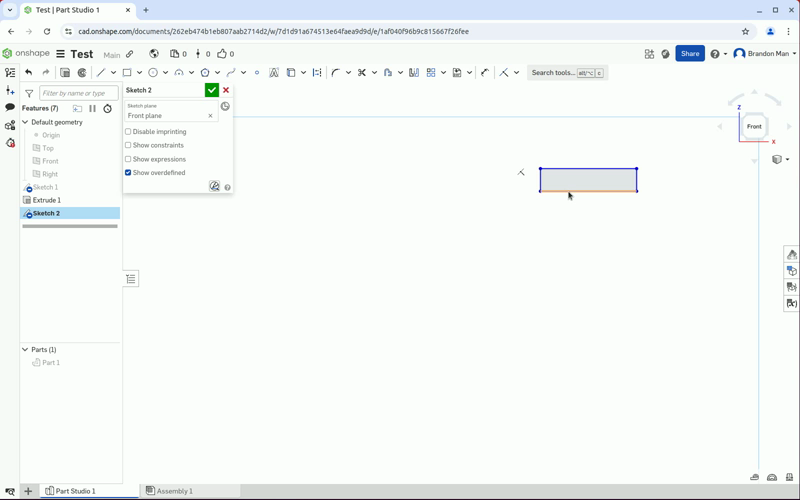
scroll(-6)
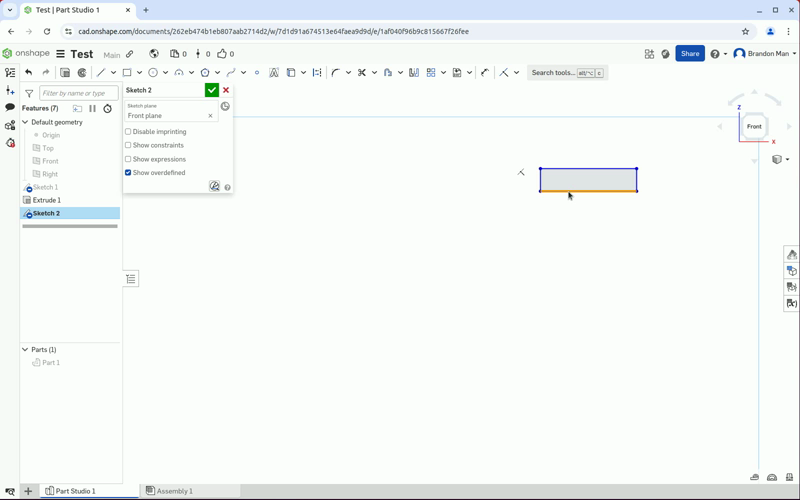
scroll(-6)
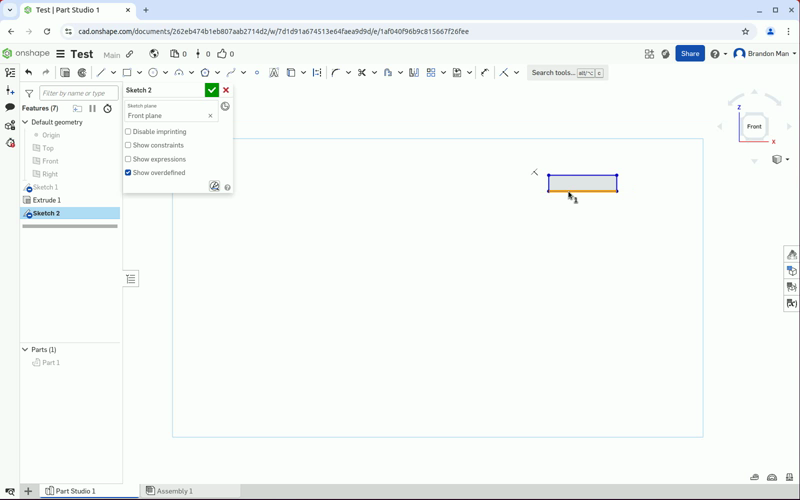
scroll(-6)
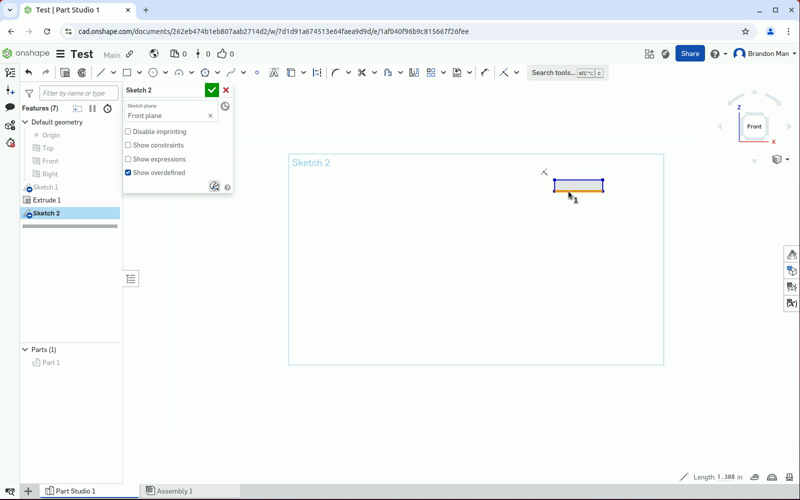
scroll(-6)
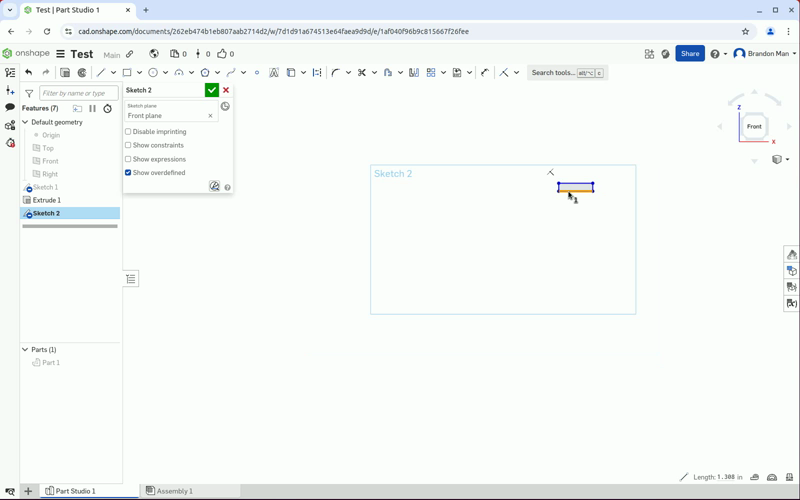
scroll(-6)
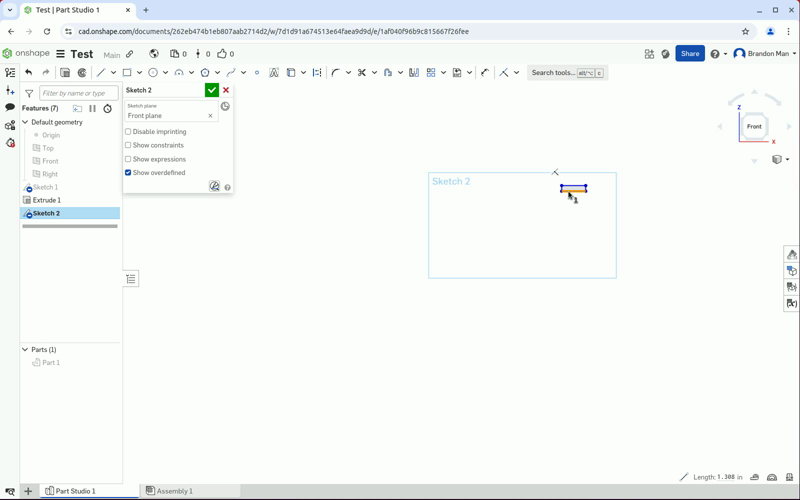
scroll(-6)
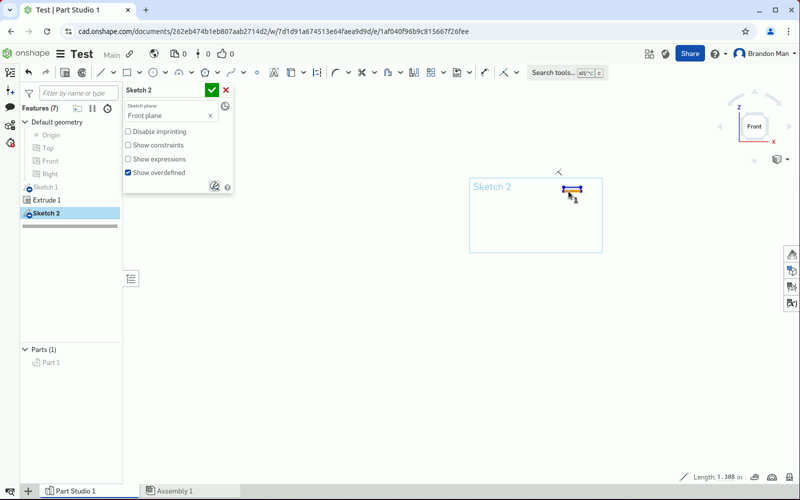
scroll(-6)
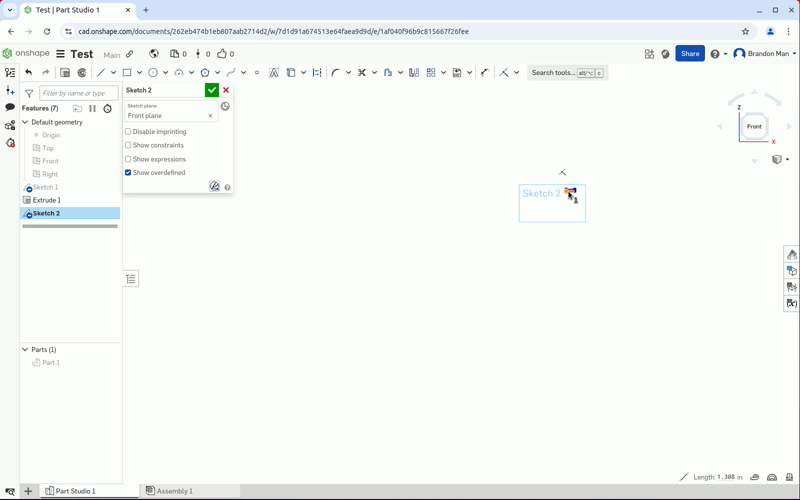
mouse_move(73, 352)
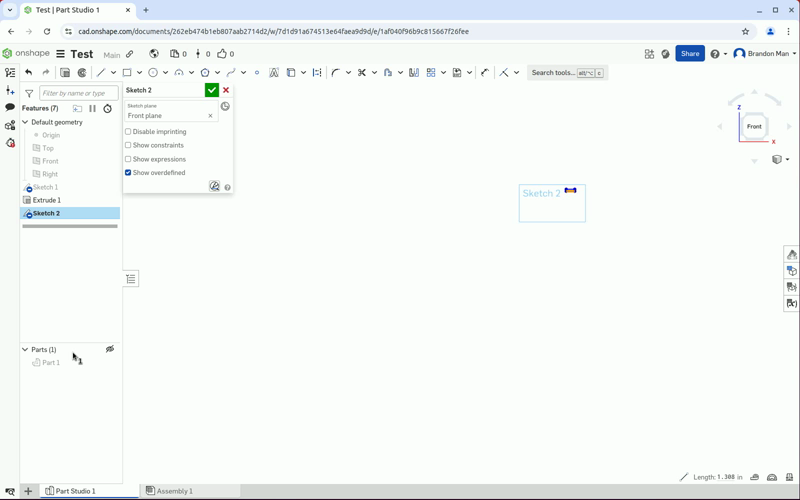
key(shift+y)
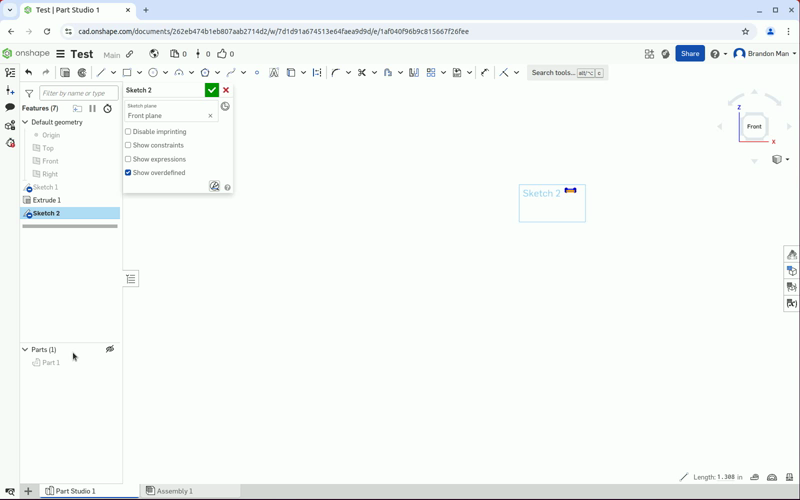
key(shift+e)
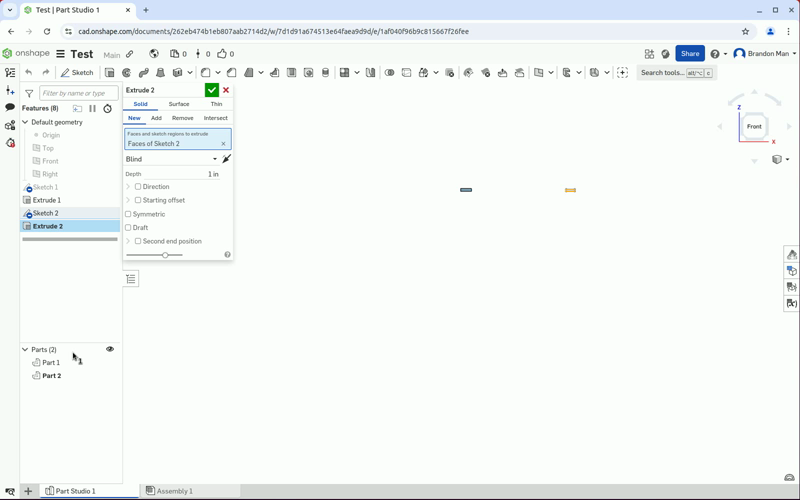
mouse_move(143, 106)
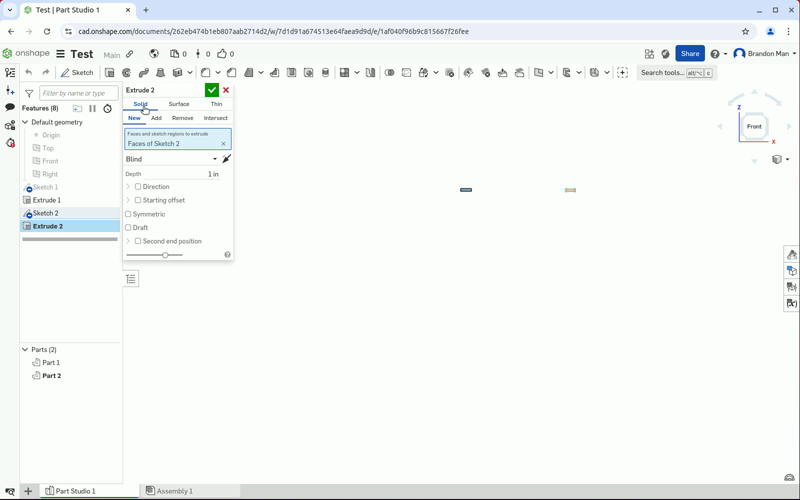
click(143, 106)
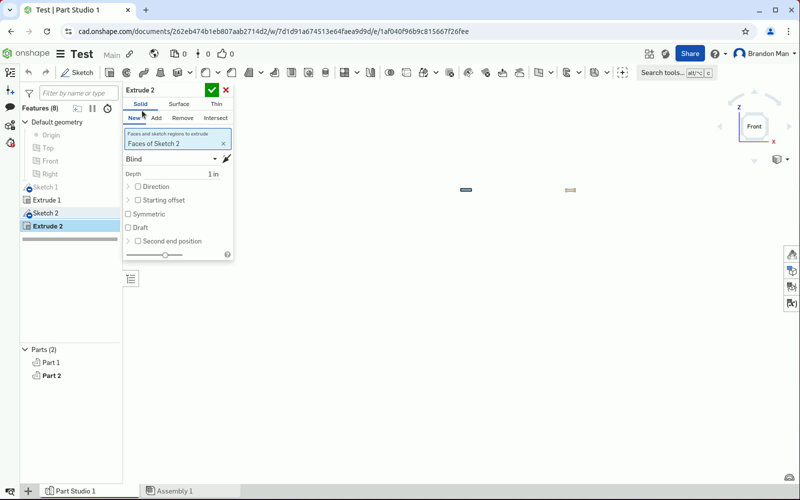
mouse_move(137, 120)
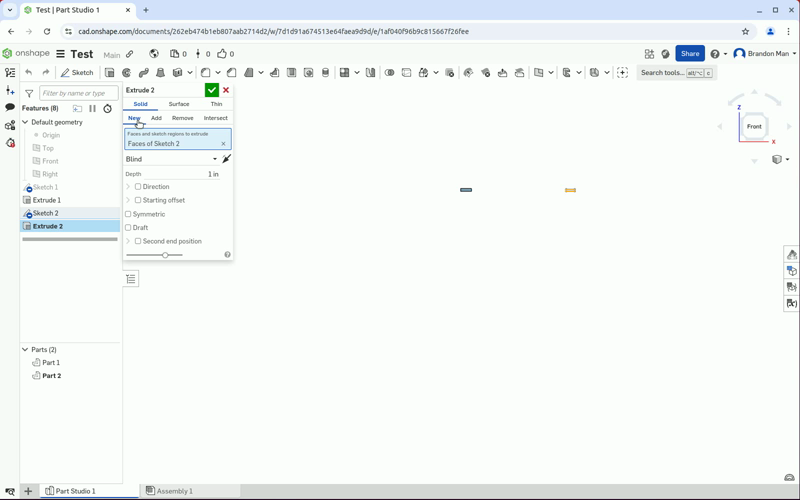
click(137, 120)
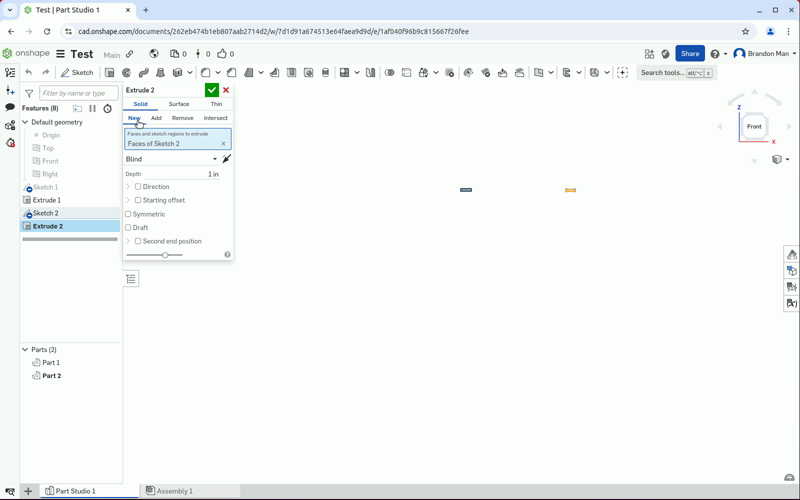
key(tab, 4)
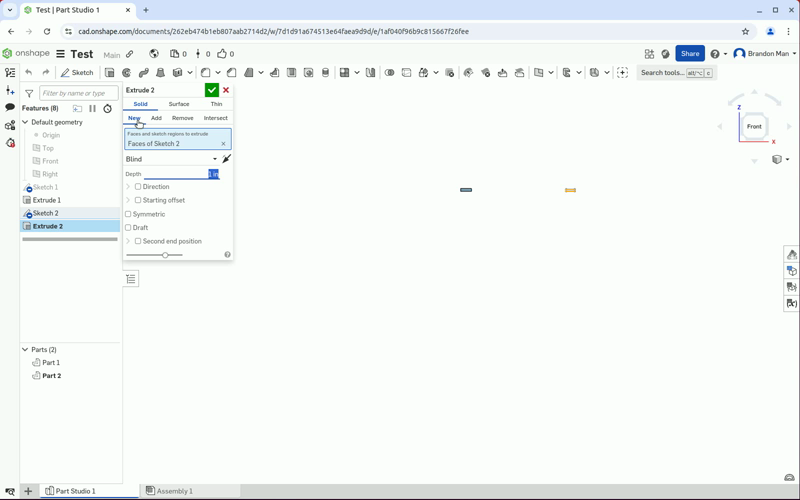
text(0.241)
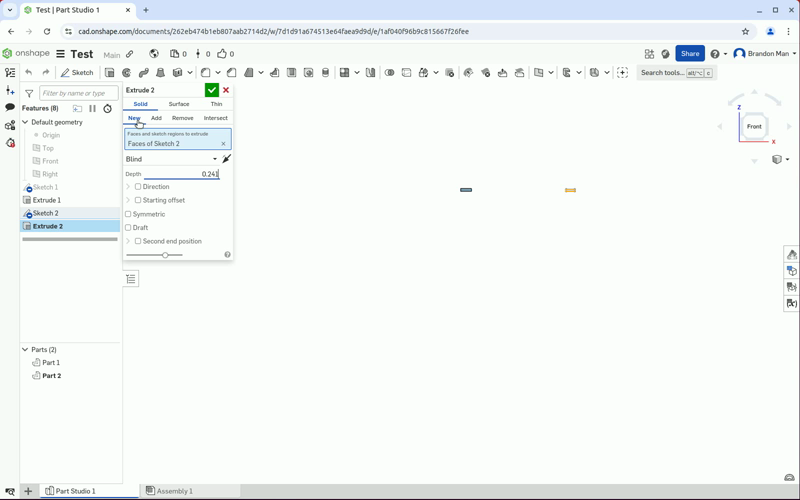
key(enter)
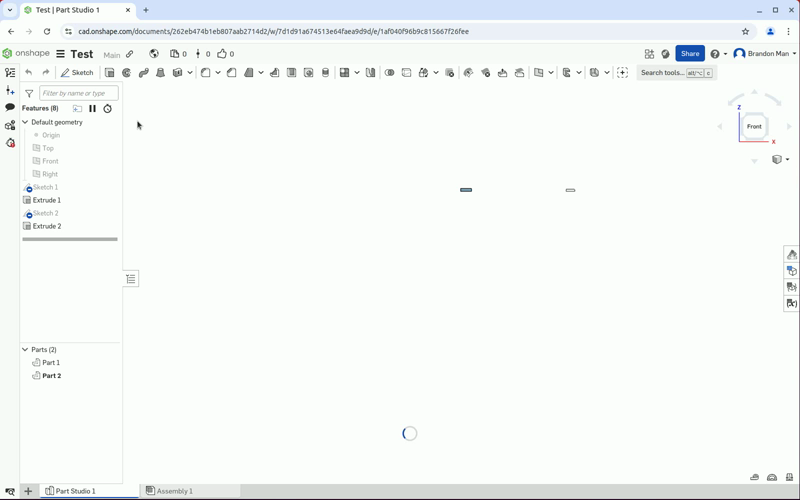
key(shift+h)
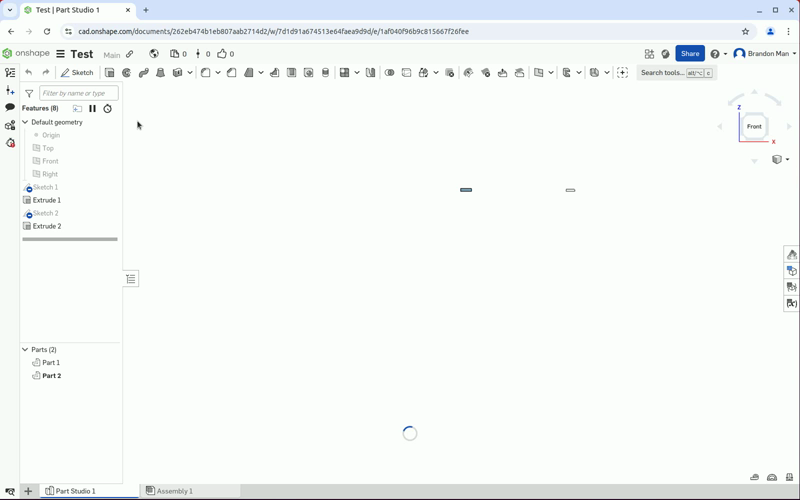
key(shift+h)
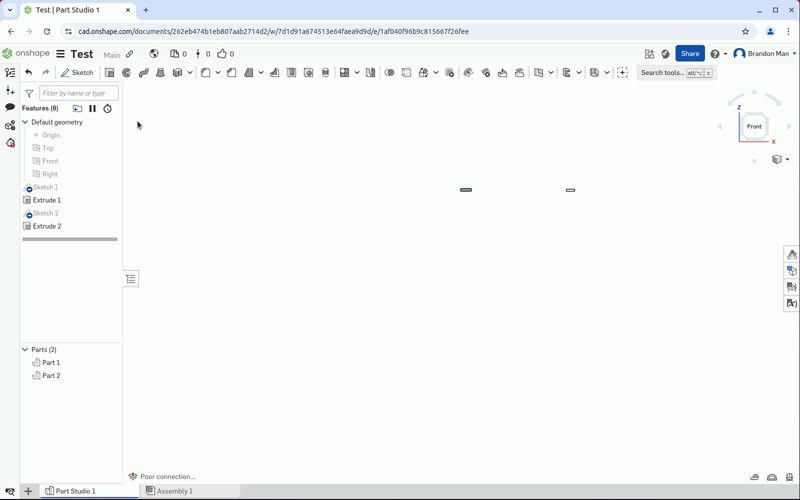
mouse_move(73, 189)
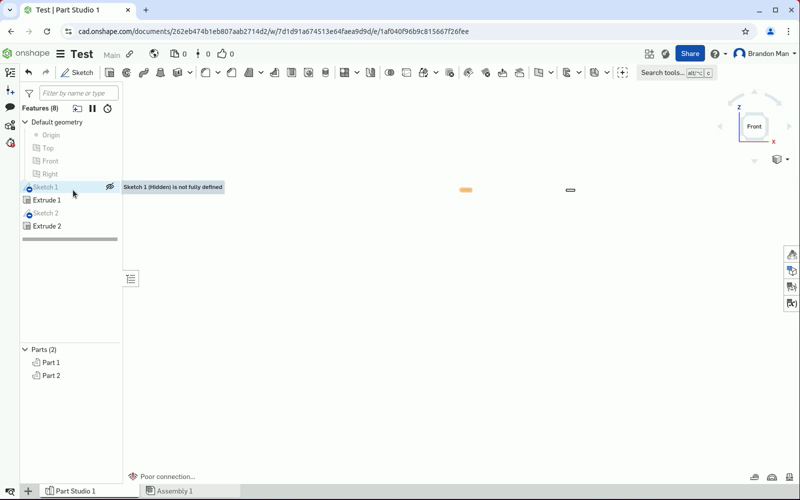
click(73, 189)
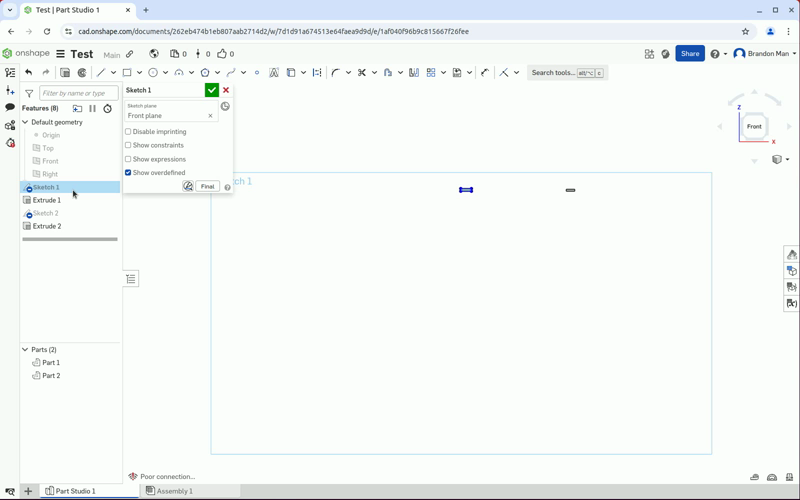
mouse_move(229, 92)
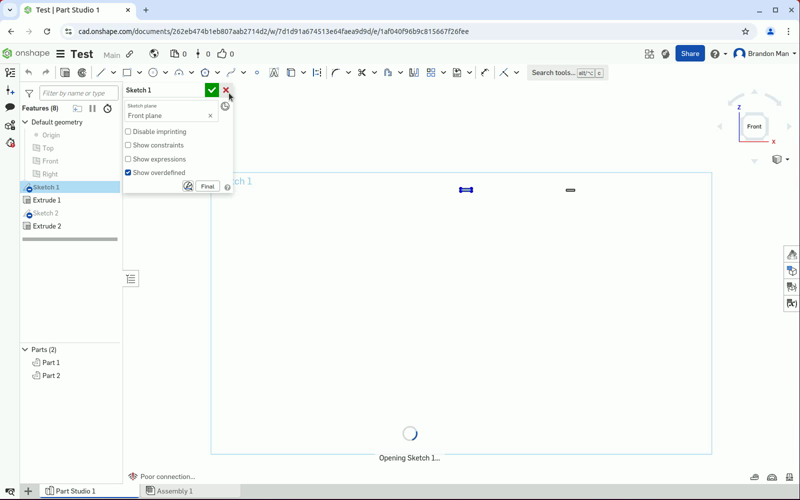
click(229, 92)
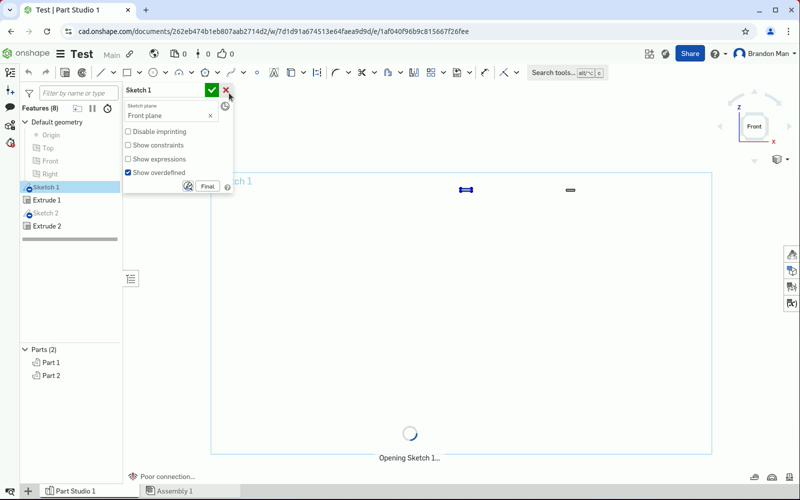
key(shift+s)
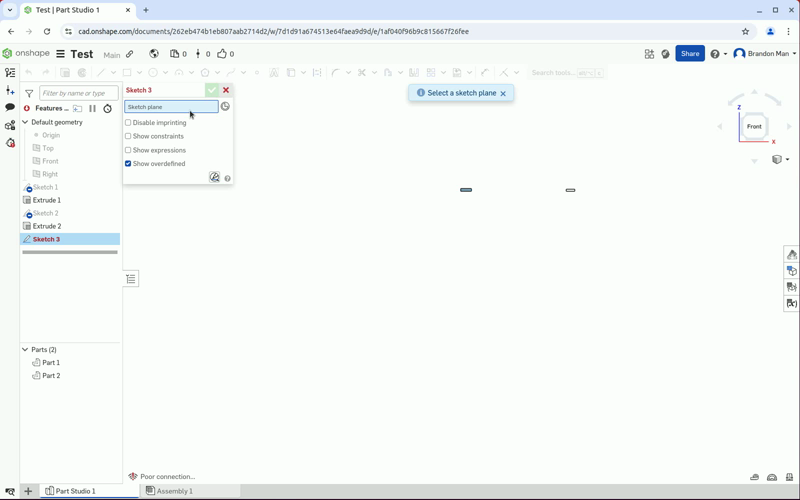
mouse_move(73, 163)
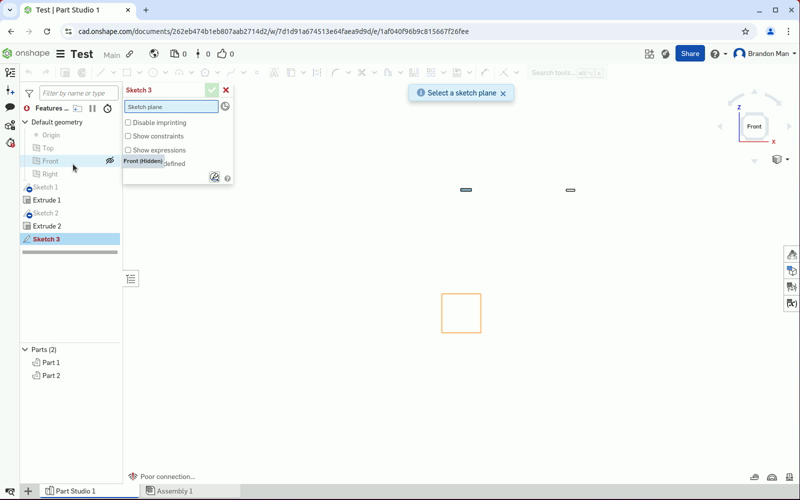
click(73, 163)
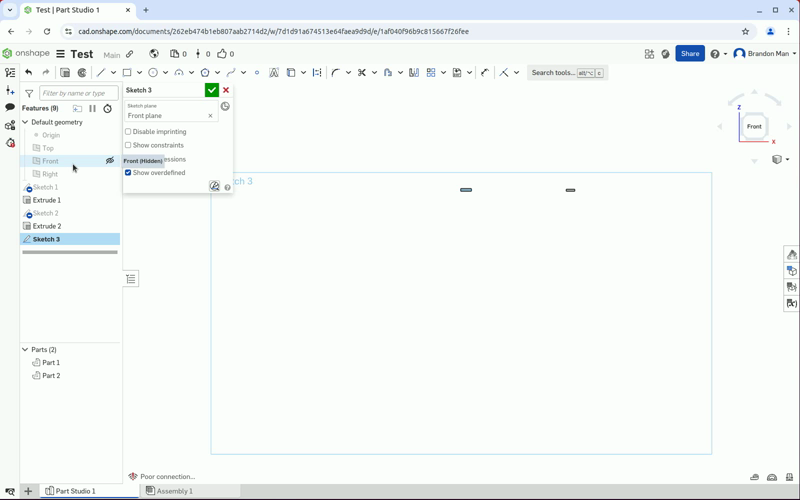
mouse_move(73, 352)
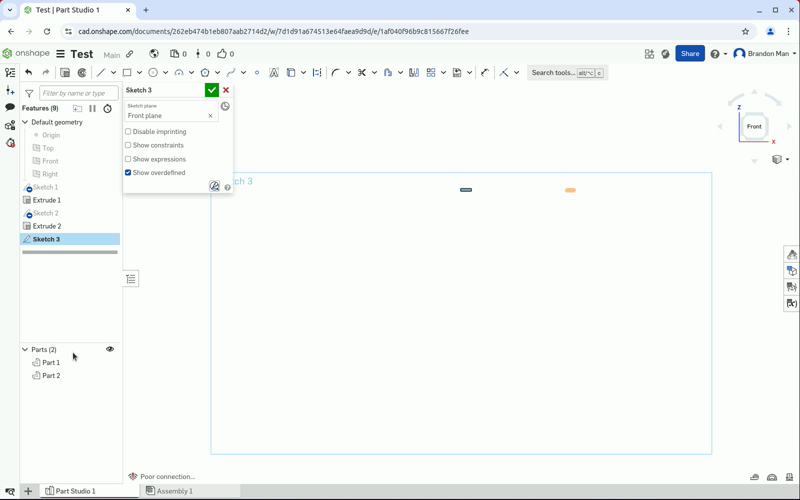
key(y)
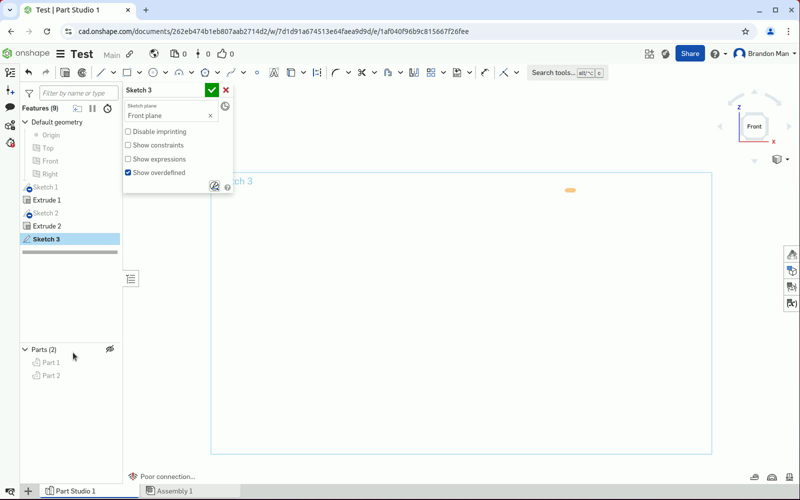
key(l)
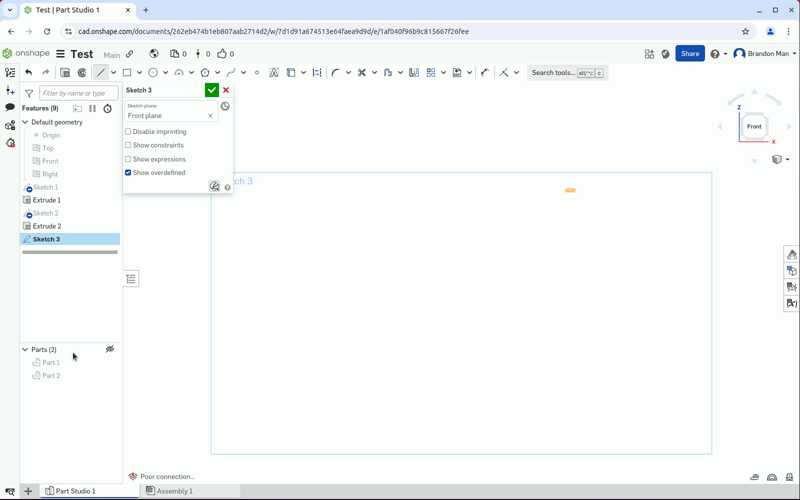
key_down(shift)
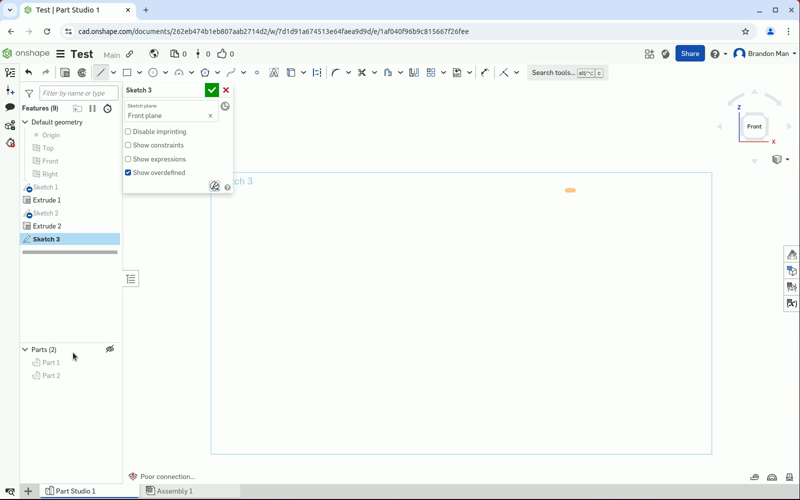
mouse_move(467, 191)
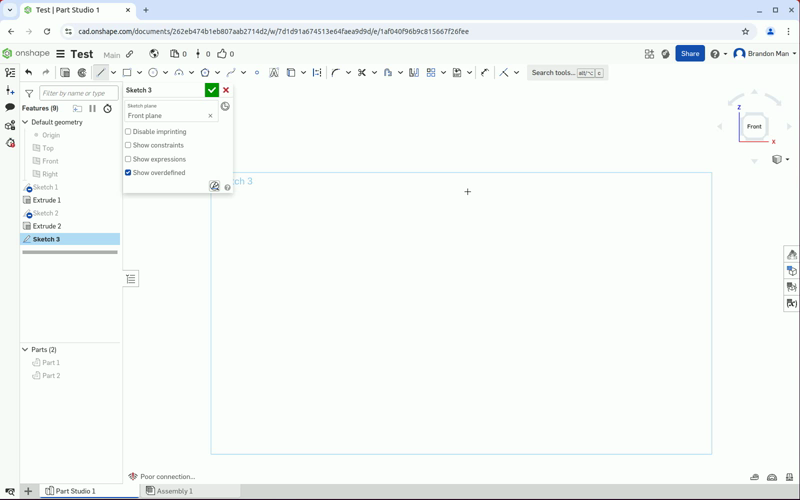
click(467, 191)
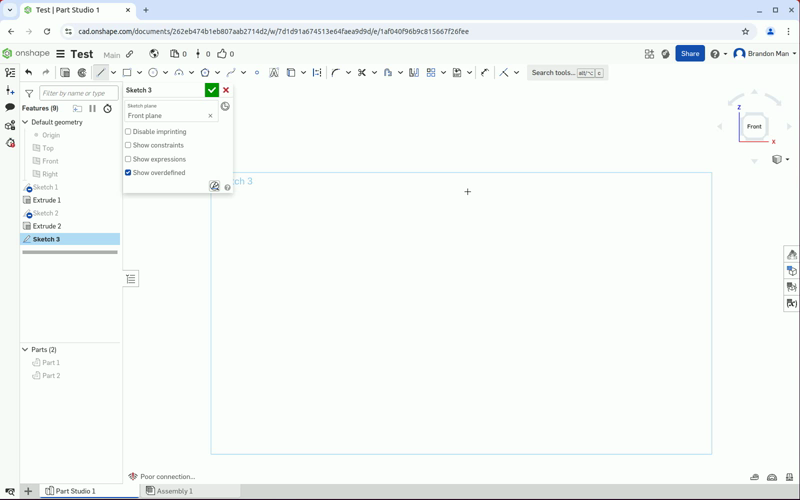
key_up(shift)
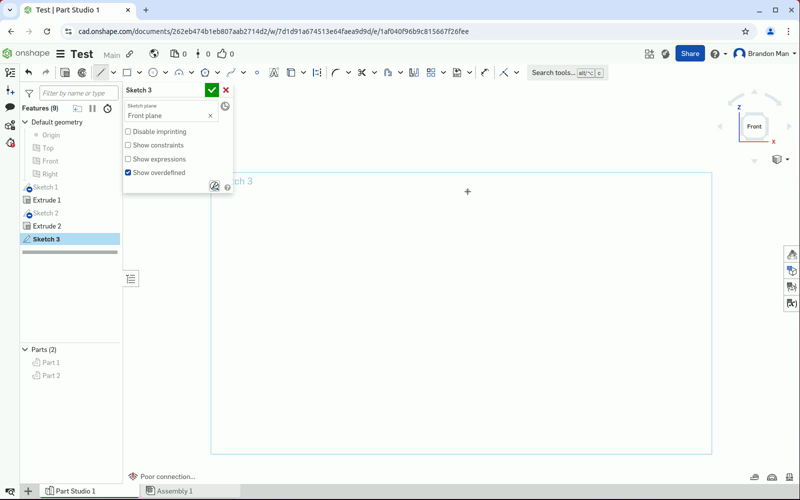
key_down(shift)
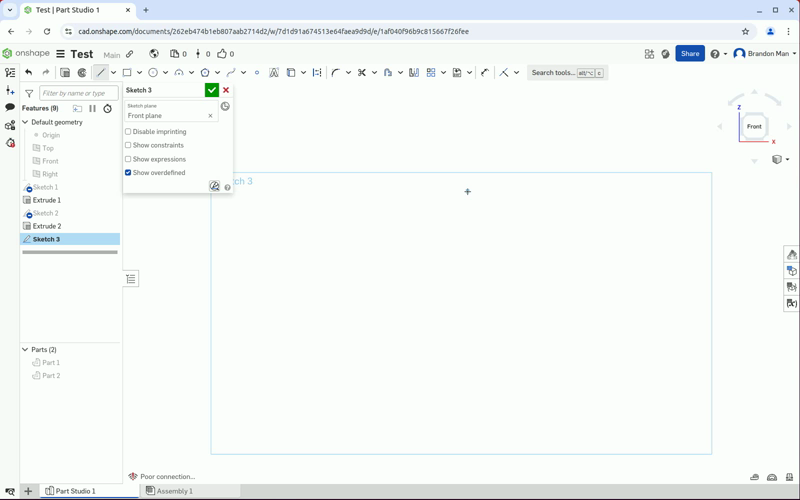
mouse_move(497, 191)
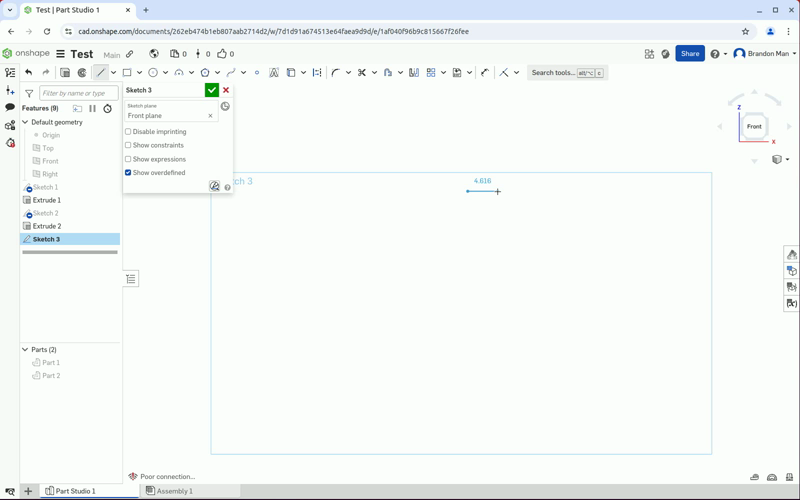
mouse_move(514, 191)
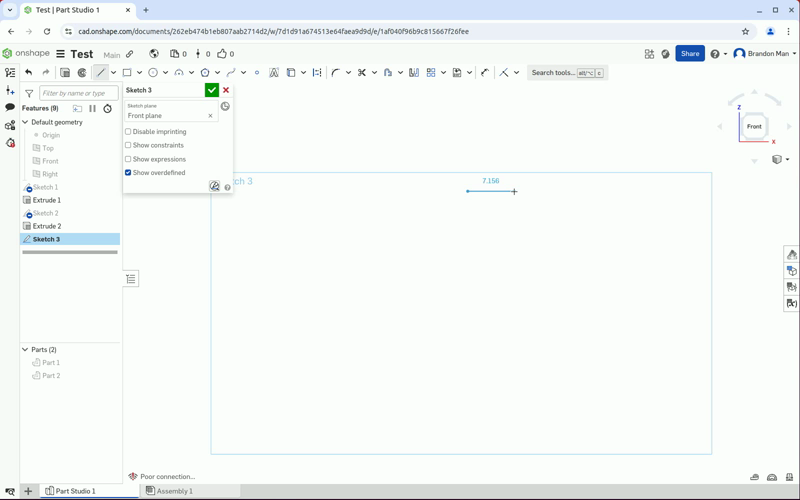
click(514, 191)
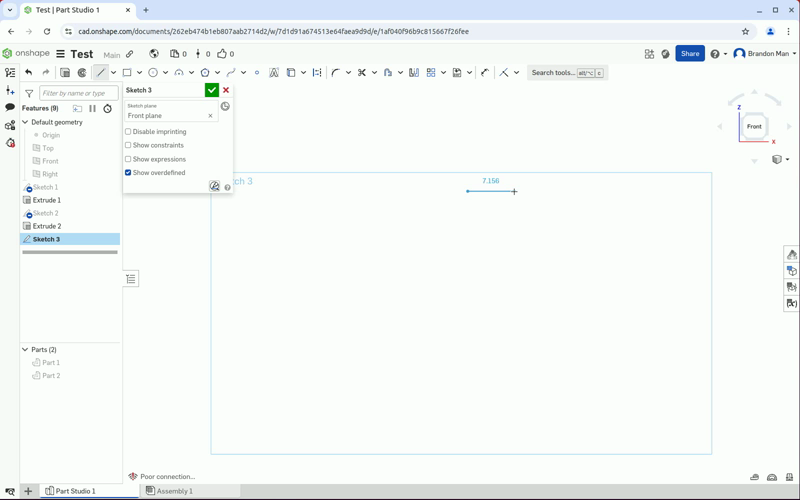
key_up(shift)
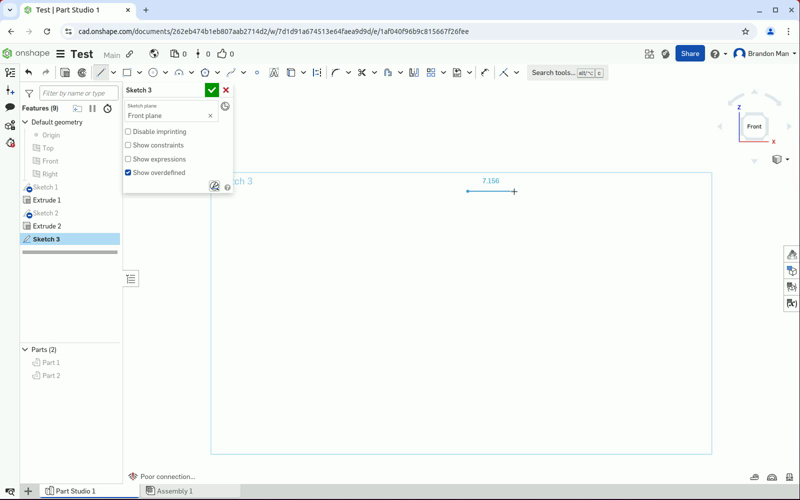
key_down(shift)
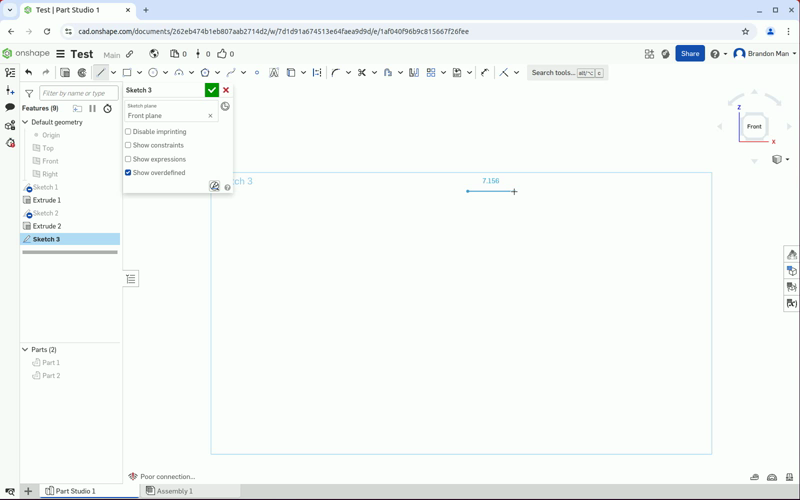
mouse_move(544, 191)
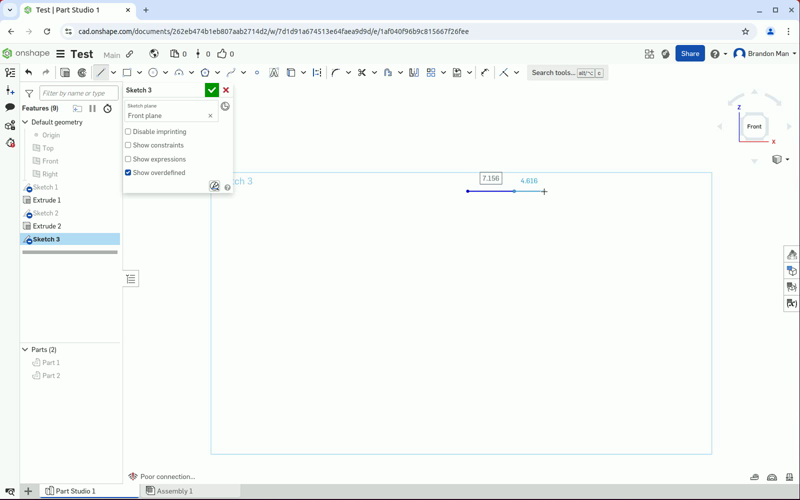
mouse_move(514, 189)
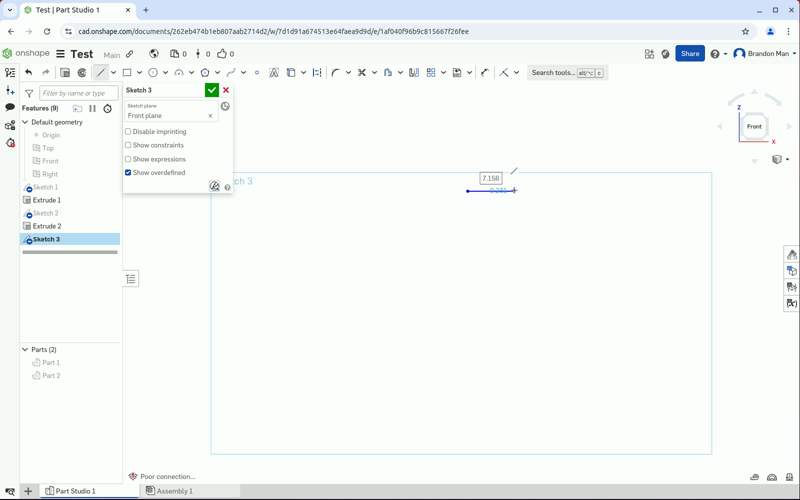
scroll(6)
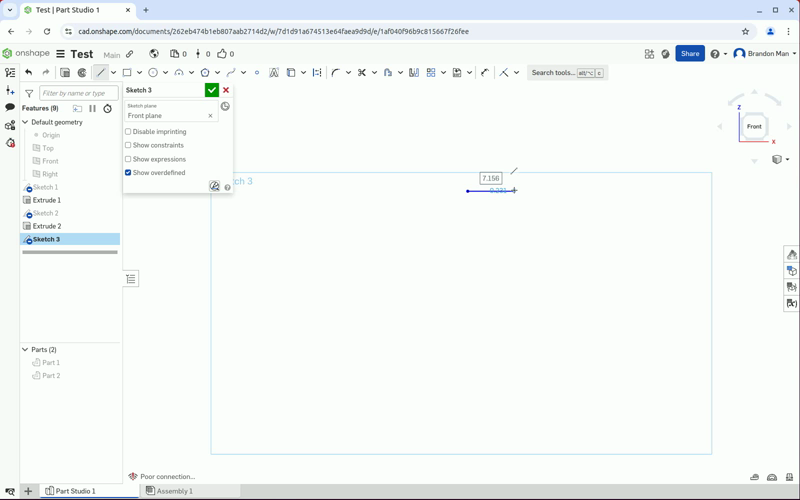
scroll(6)
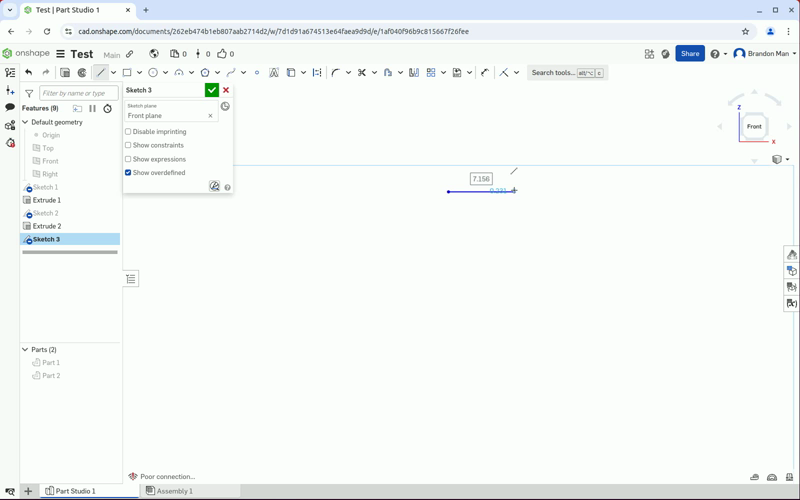
scroll(6)
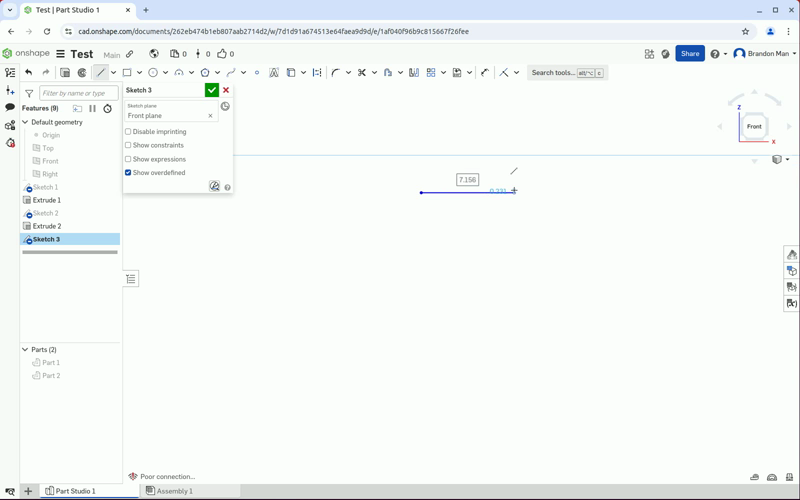
scroll(6)
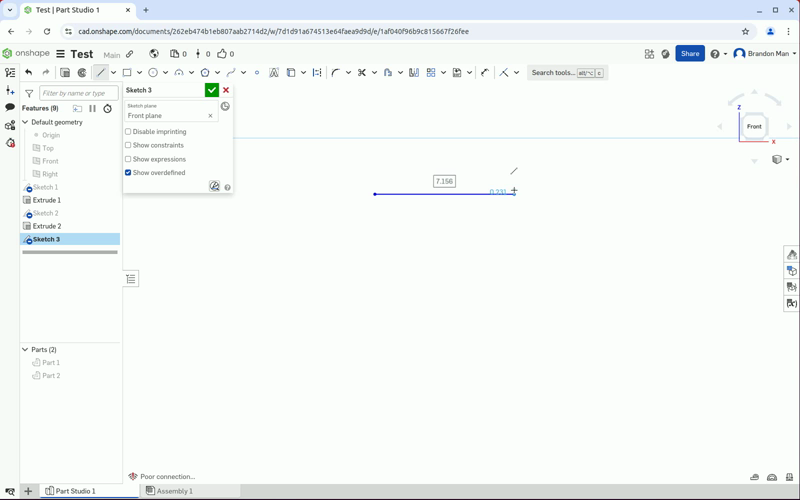
scroll(6)
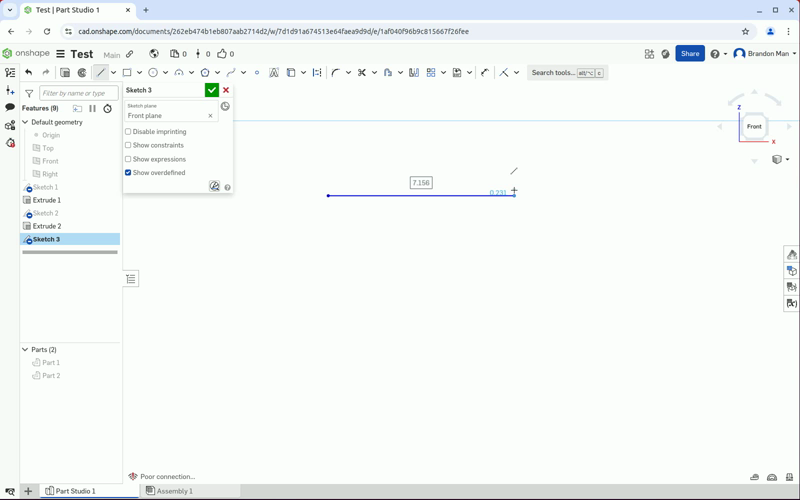
scroll(6)
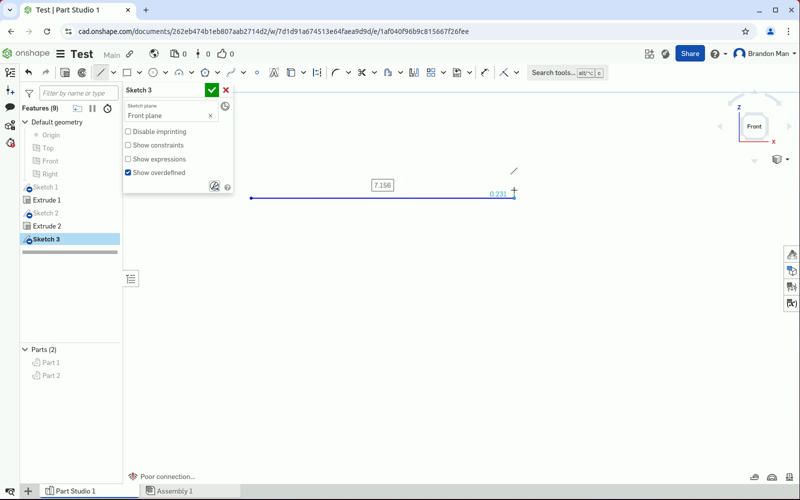
scroll(6)
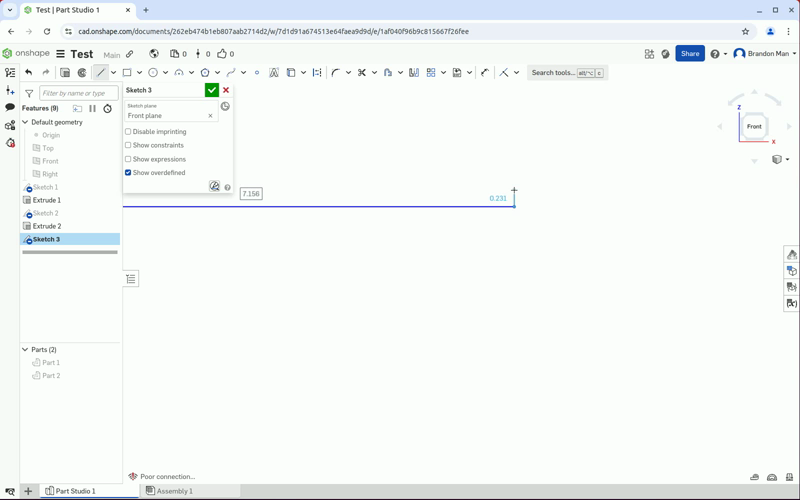
click(514, 189)
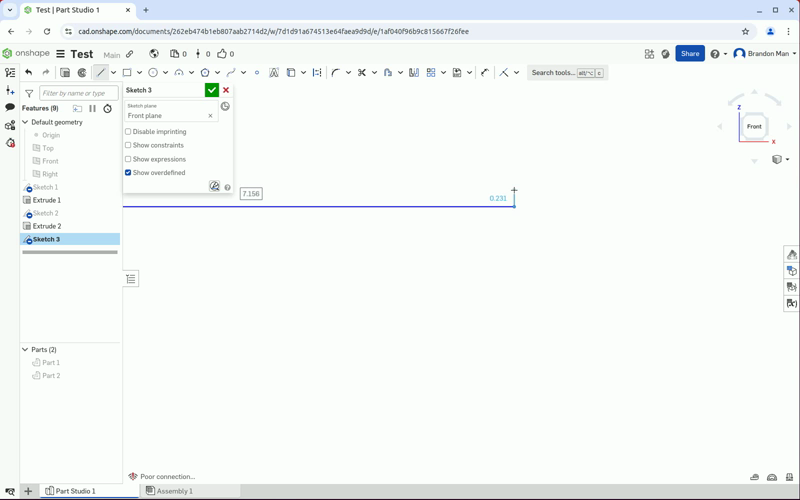
scroll(-6)
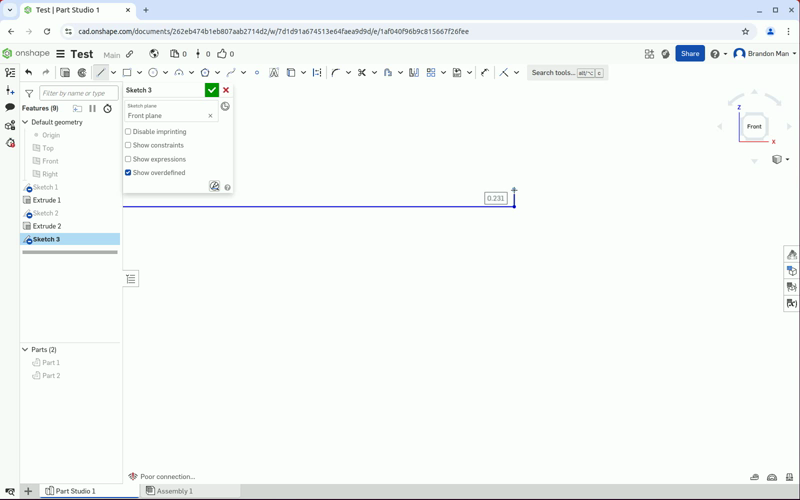
scroll(-6)
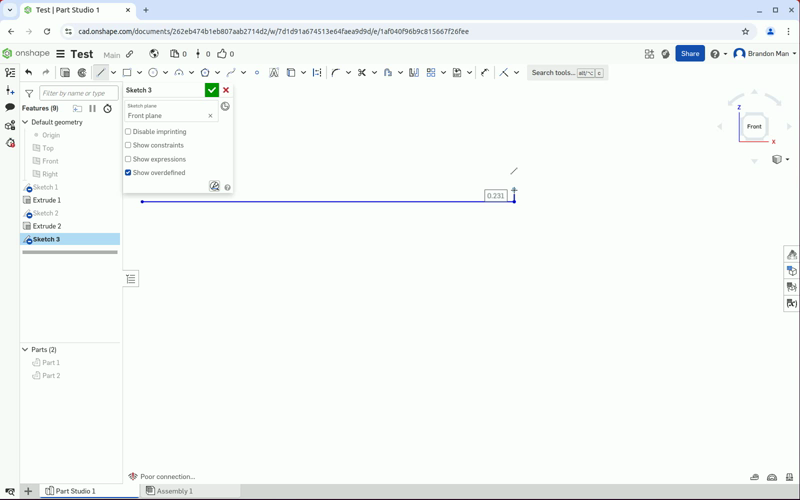
scroll(-6)
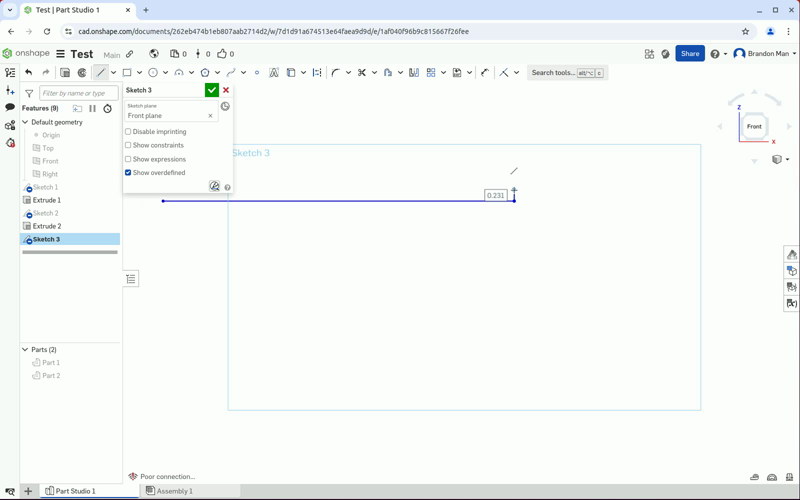
scroll(-6)
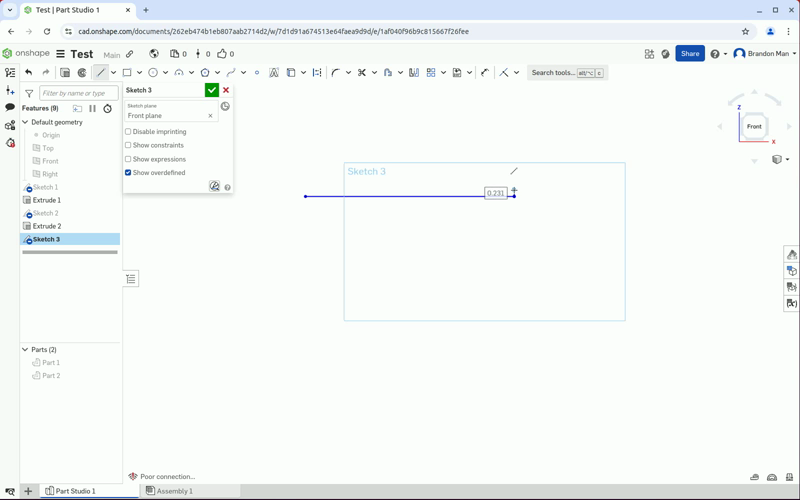
scroll(-6)
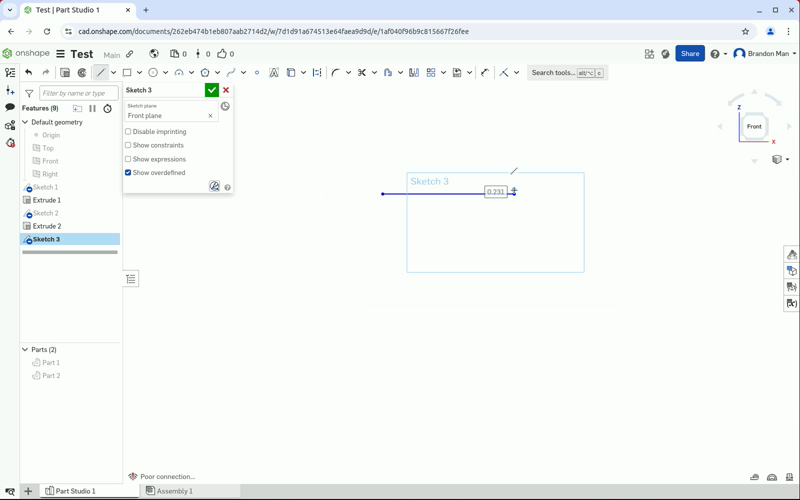
scroll(-6)
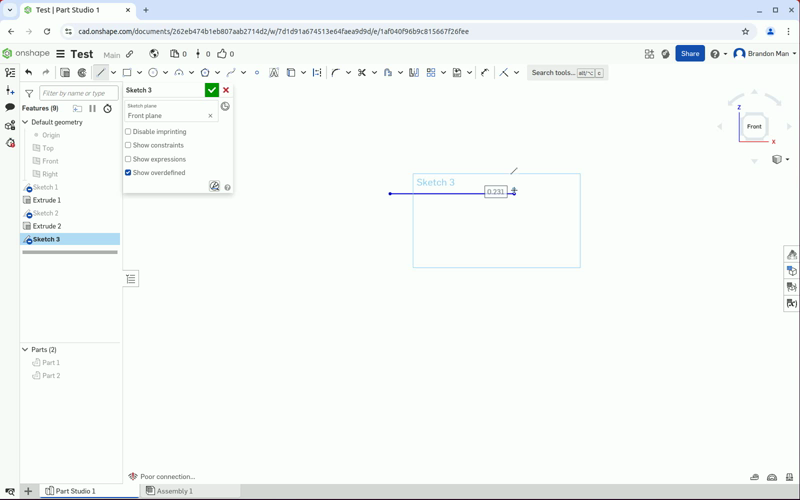
scroll(-6)
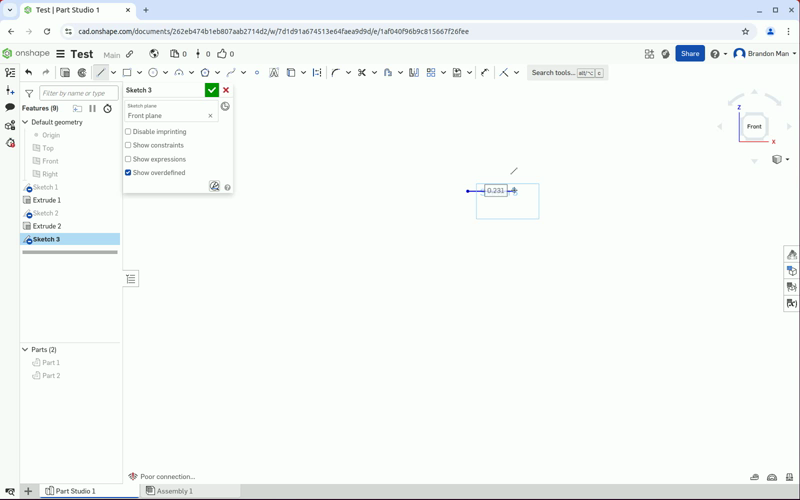
key_up(shift)
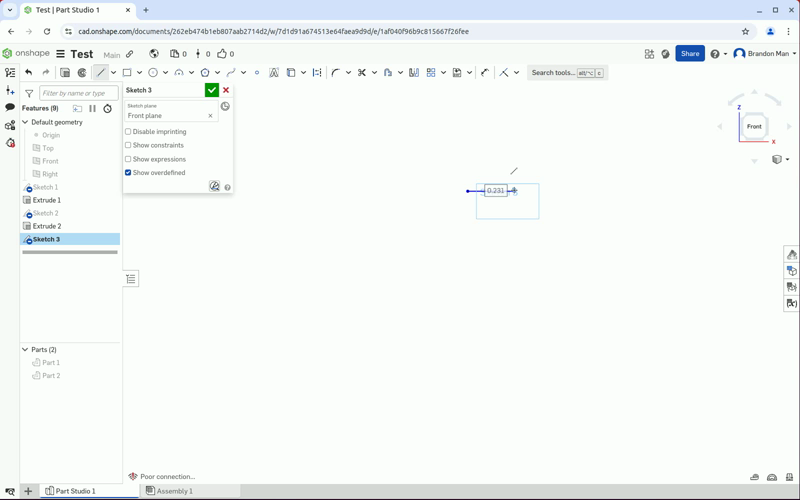
key_down(shift)
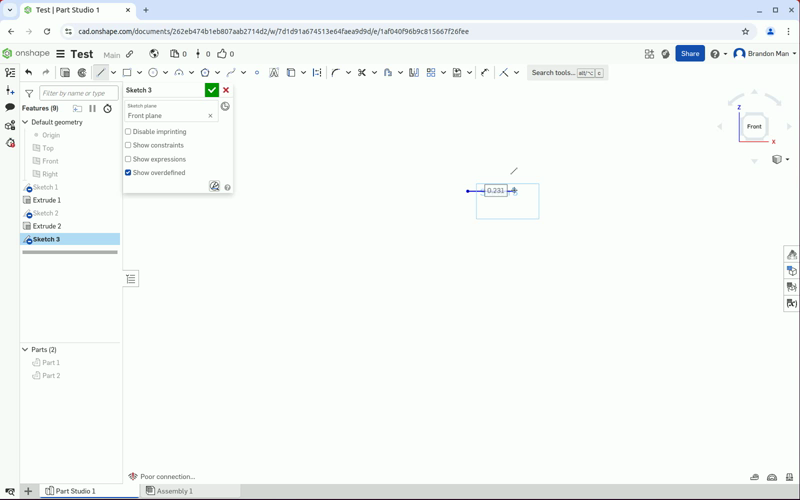
mouse_move(544, 189)
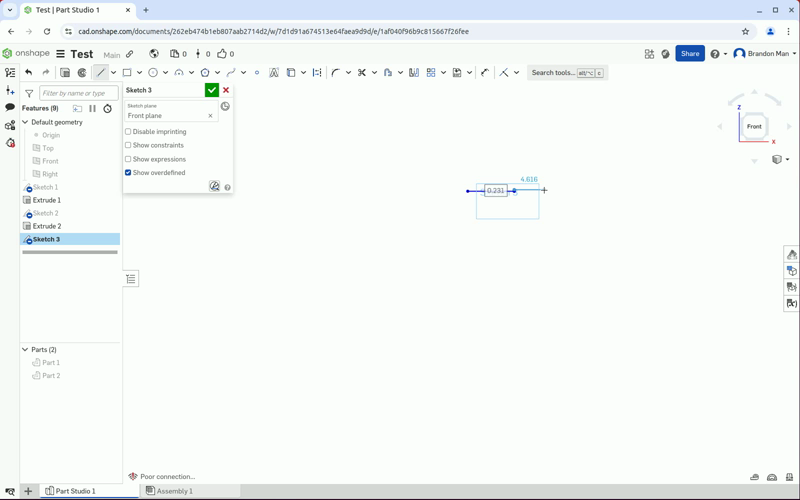
mouse_move(467, 189)
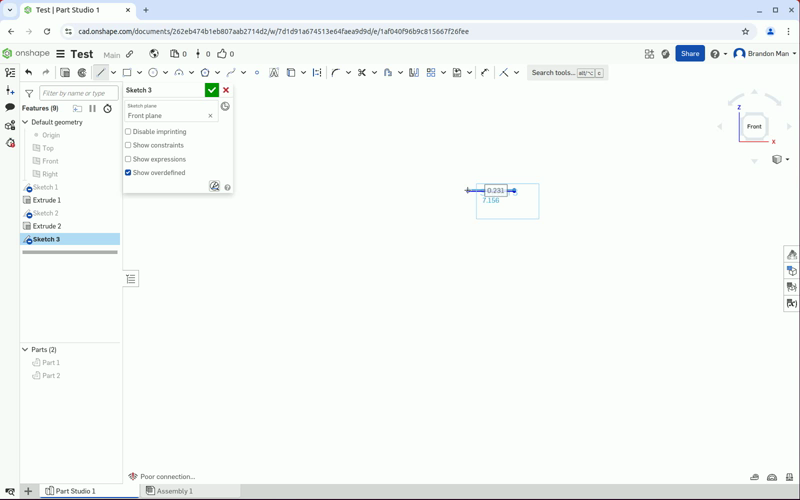
scroll(6)
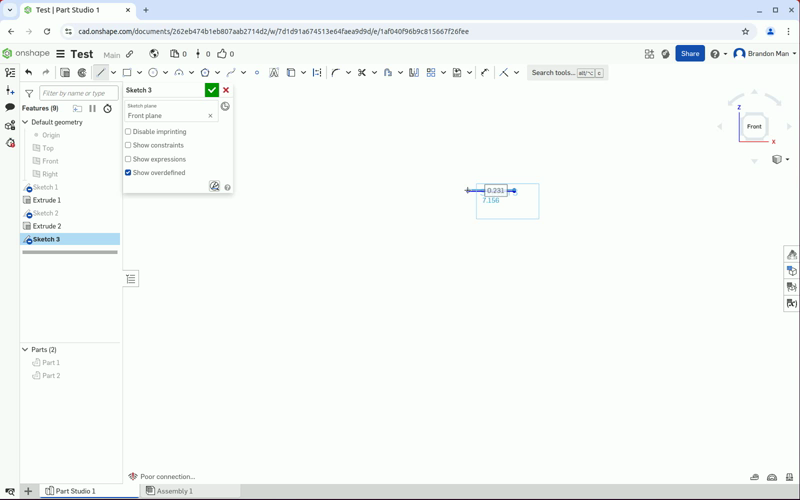
scroll(6)
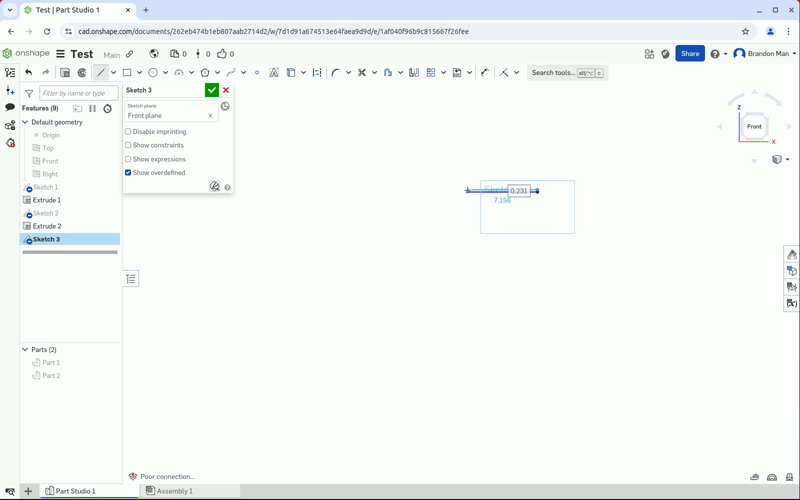
scroll(6)
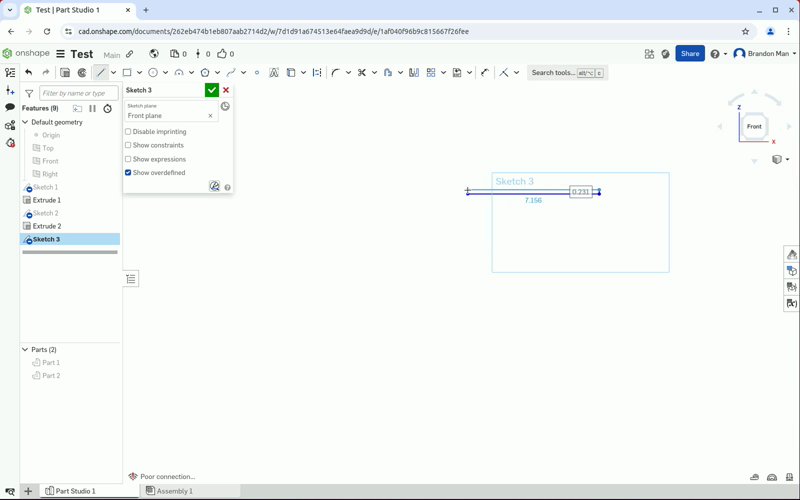
scroll(6)
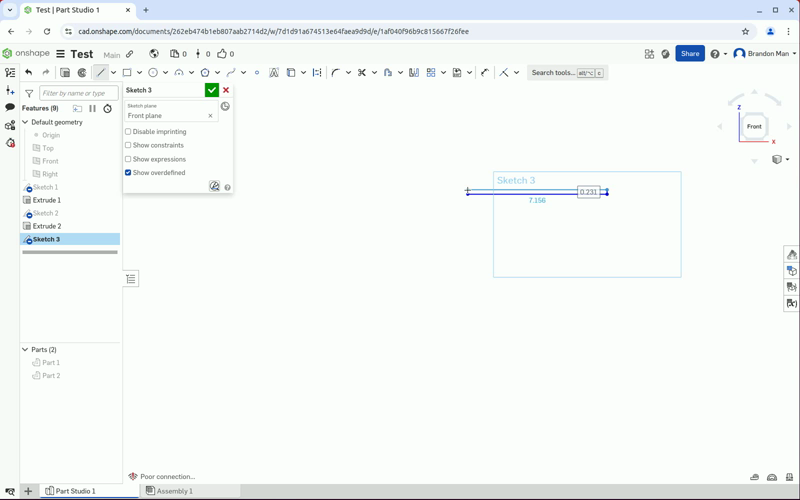
scroll(6)
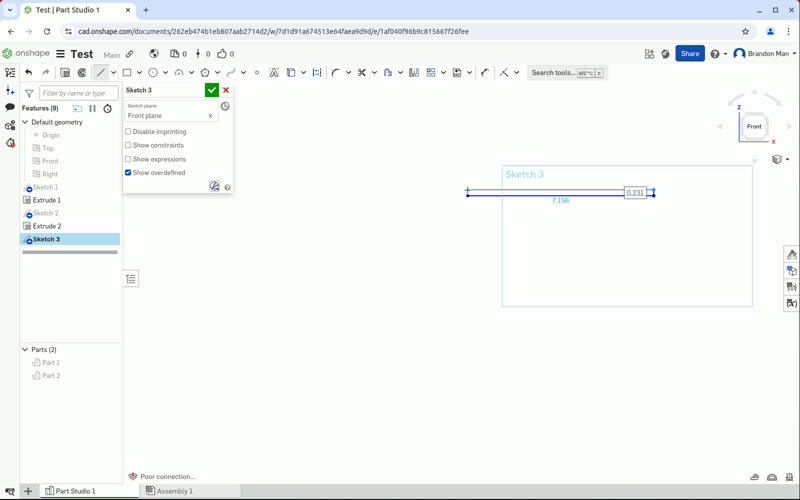
scroll(6)
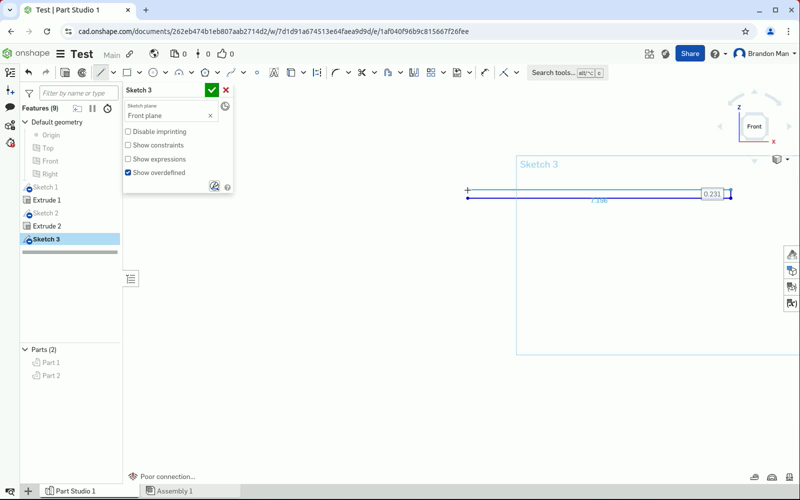
scroll(6)
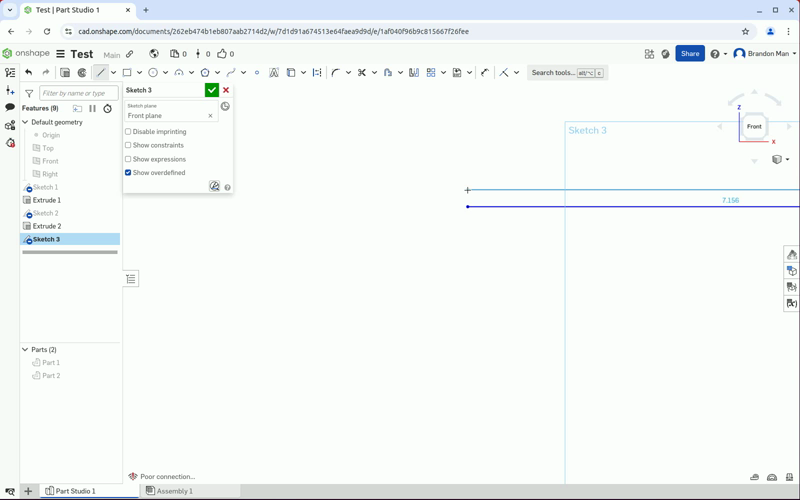
click(467, 189)
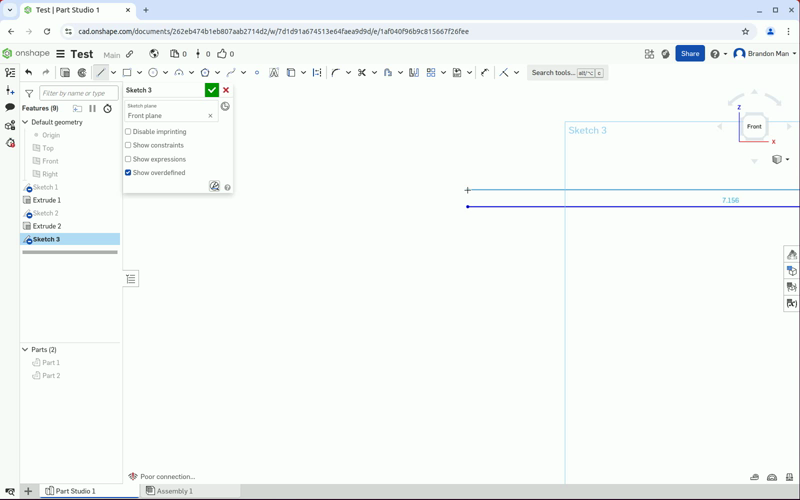
scroll(-6)
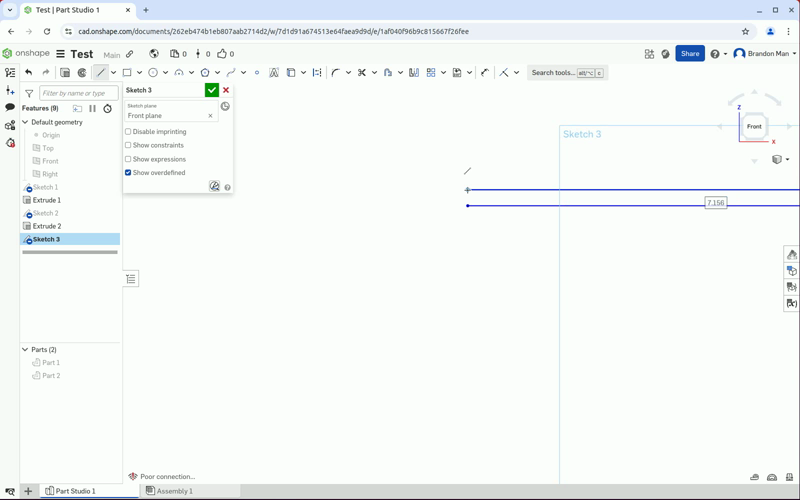
scroll(-6)
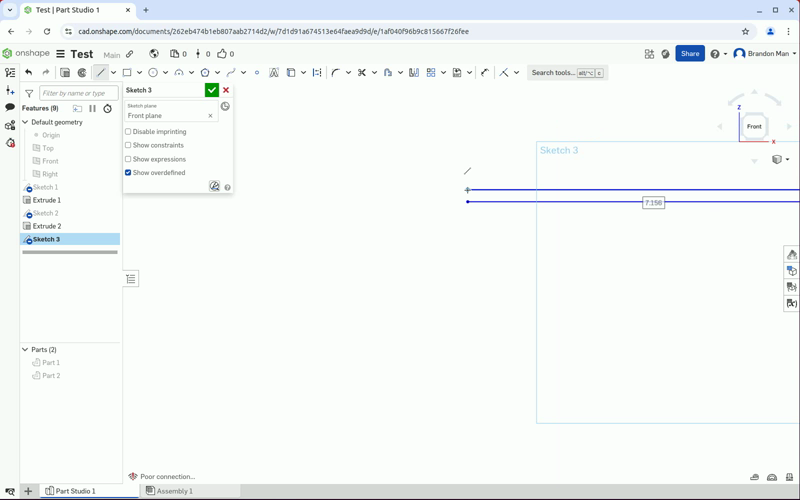
scroll(-6)
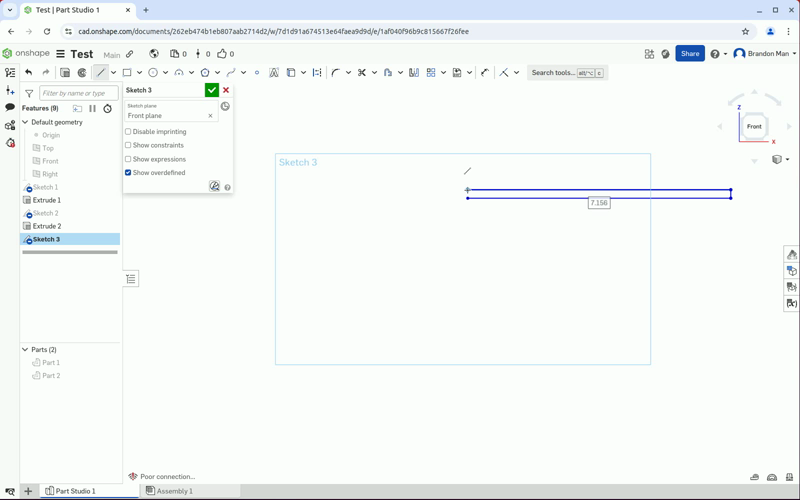
scroll(-6)
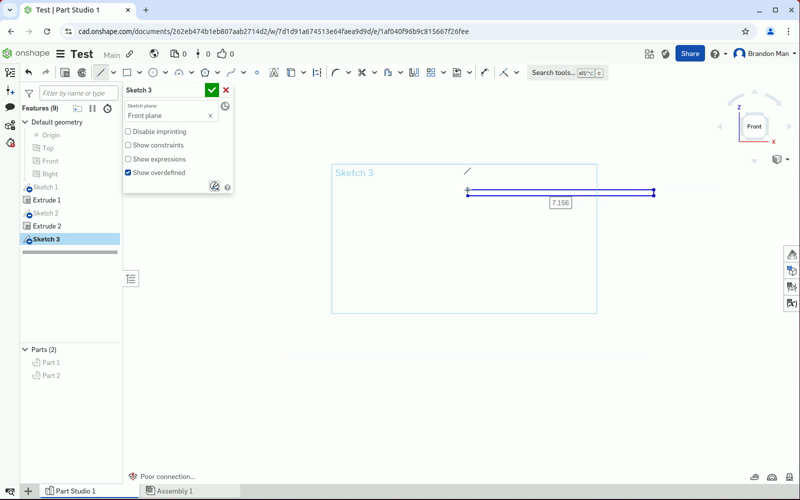
scroll(-6)
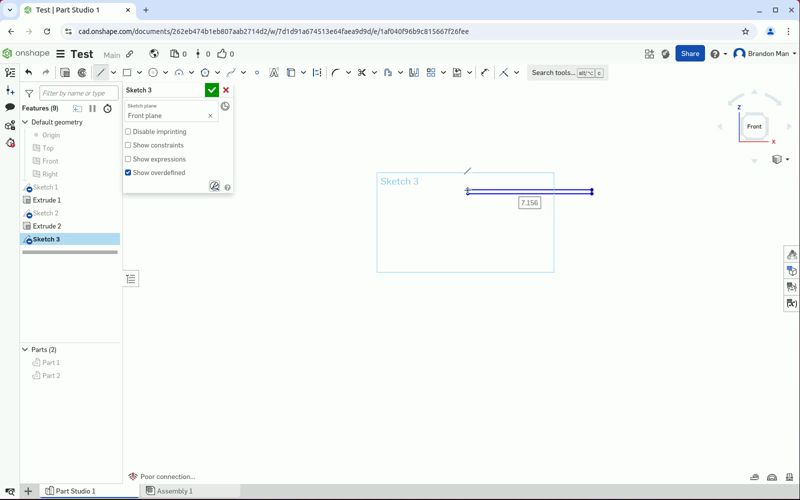
scroll(-6)
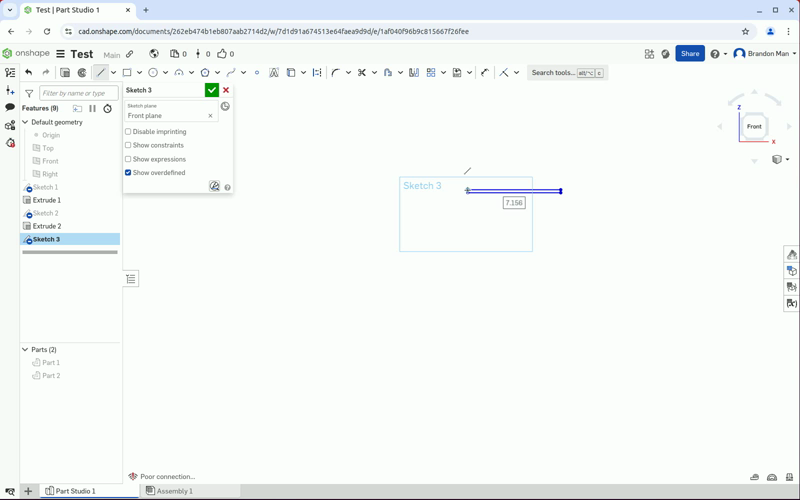
scroll(-6)
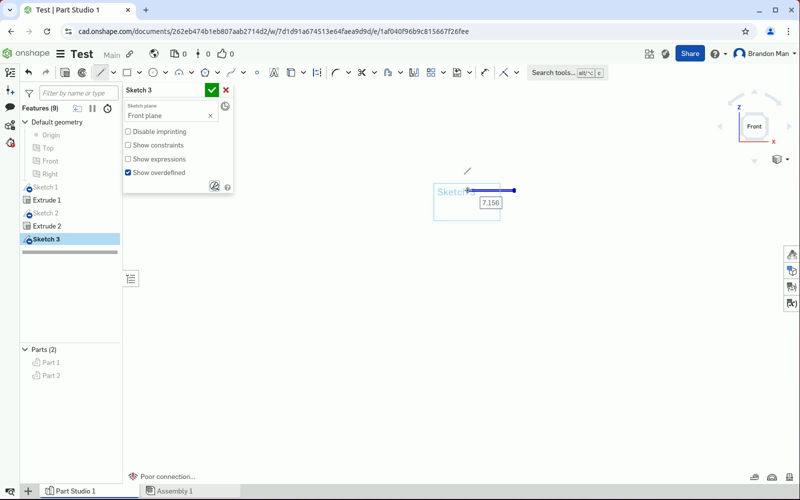
key_up(shift)
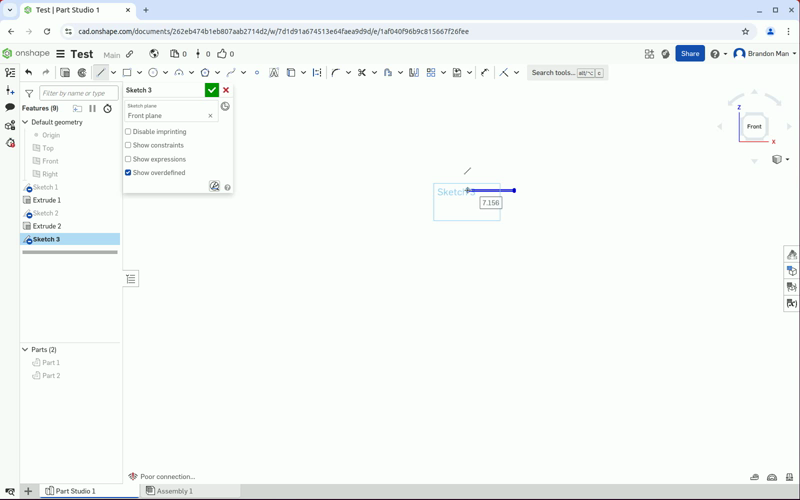
mouse_move(497, 189)
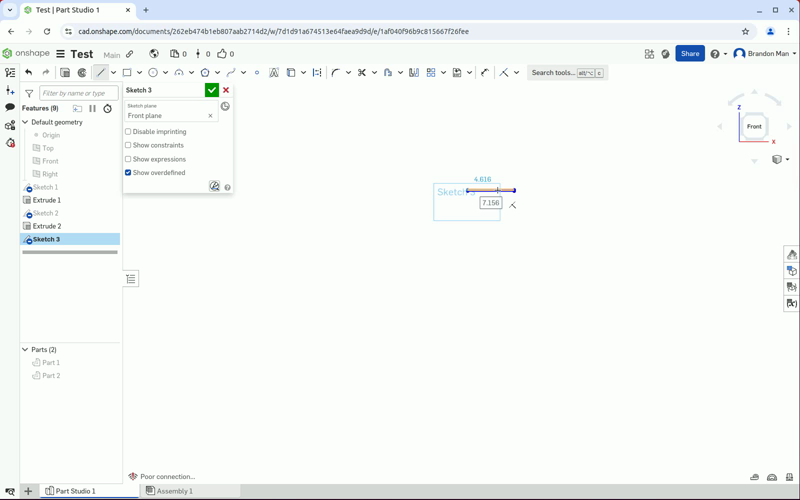
key_down(shift)
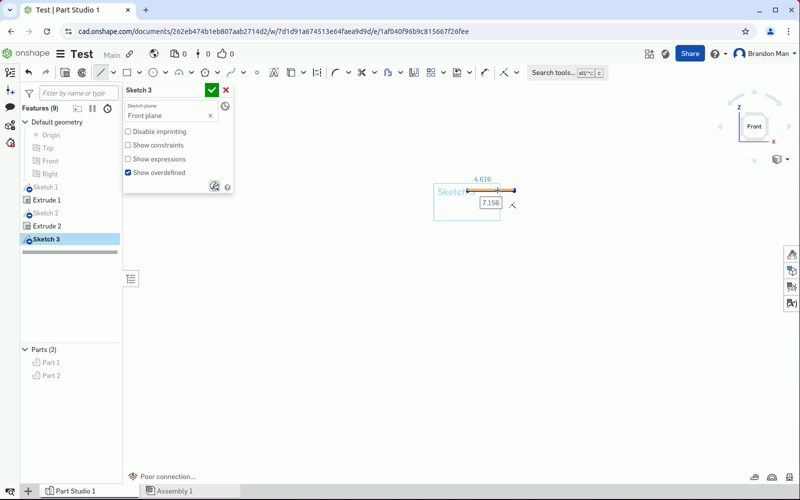
mouse_move(467, 191)
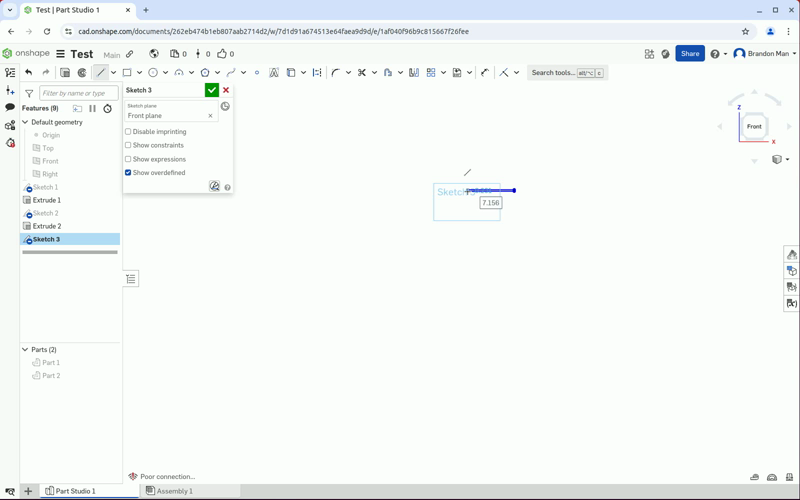
scroll(6)
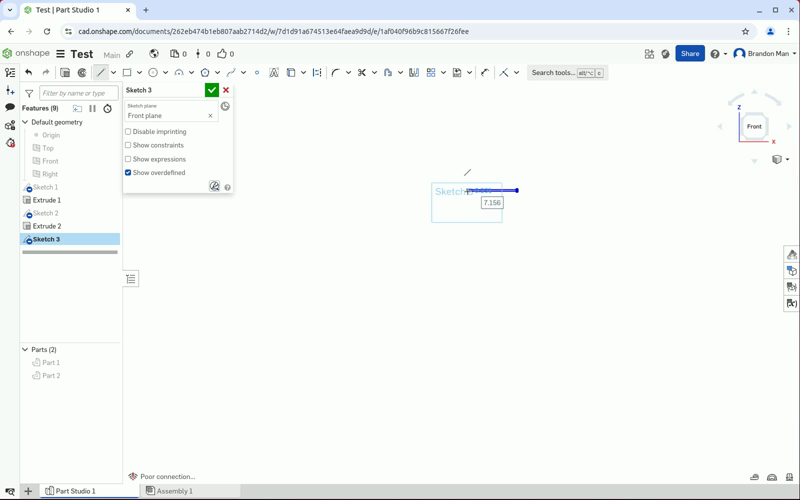
scroll(6)
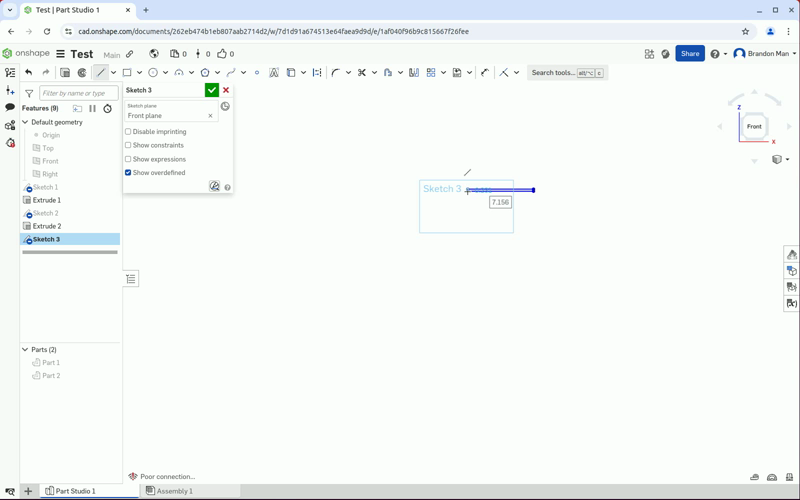
scroll(6)
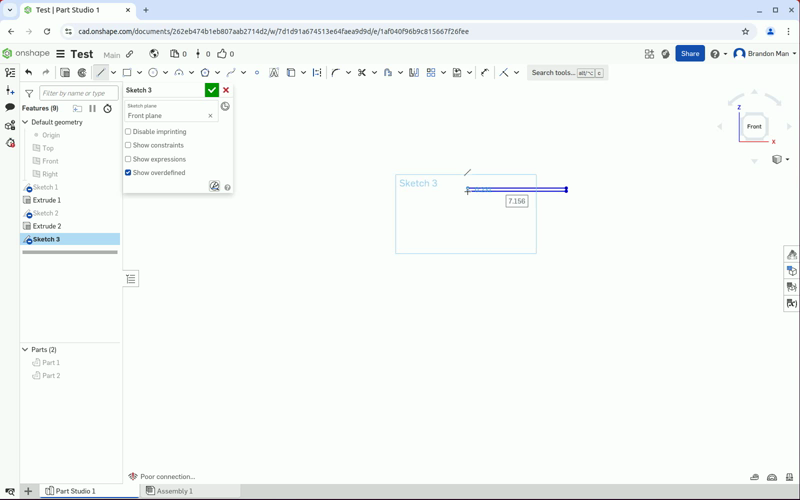
scroll(6)
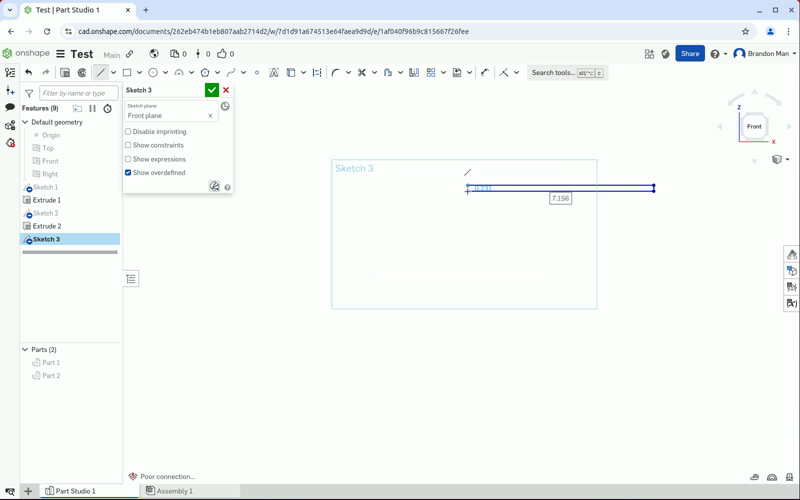
scroll(6)
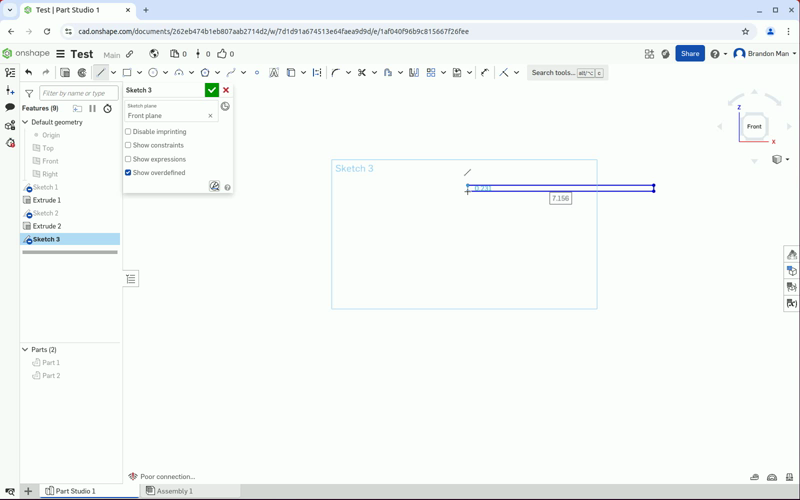
scroll(6)
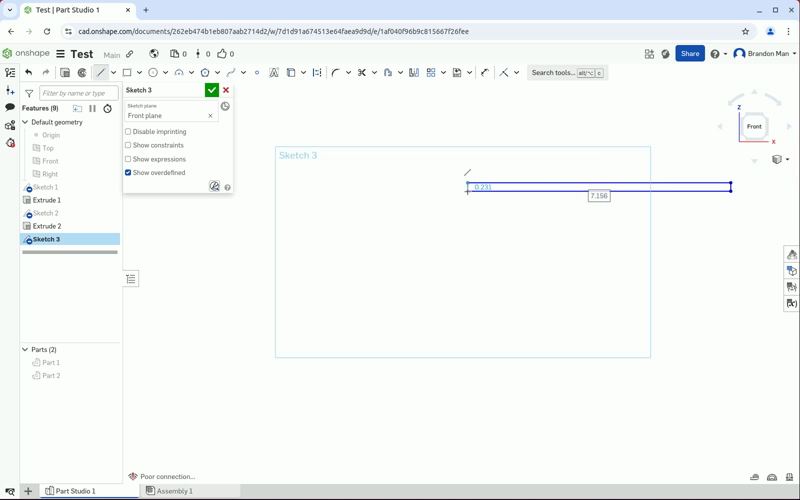
scroll(6)
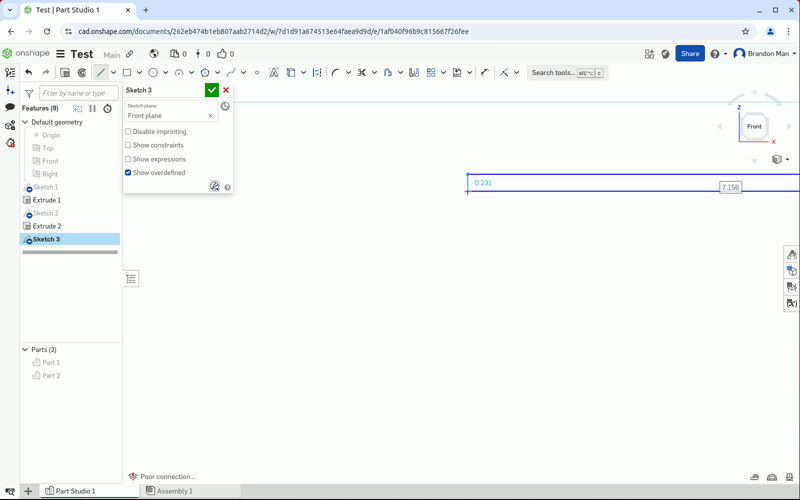
key_up(shift)
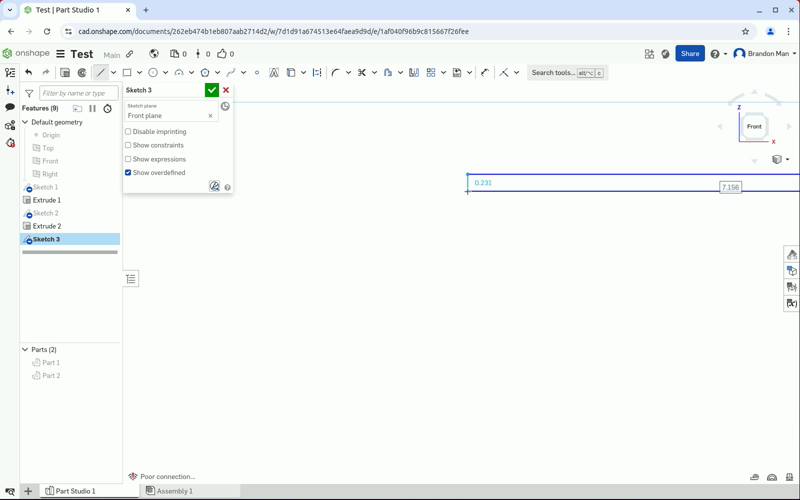
click(467, 191)
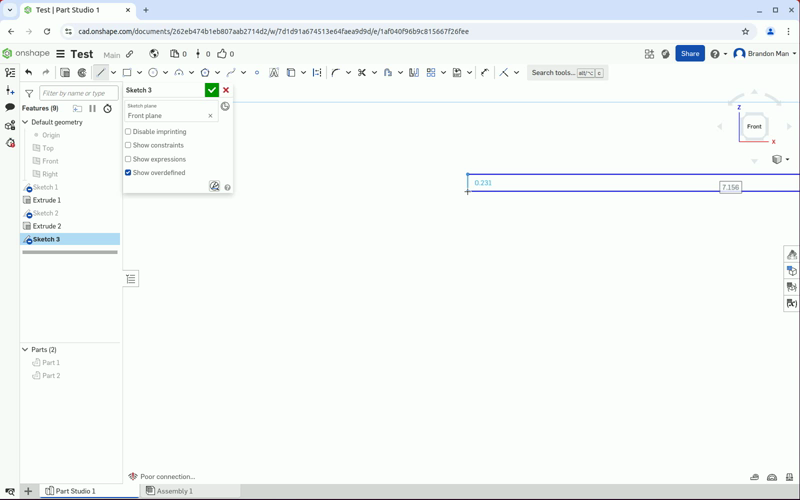
scroll(-6)
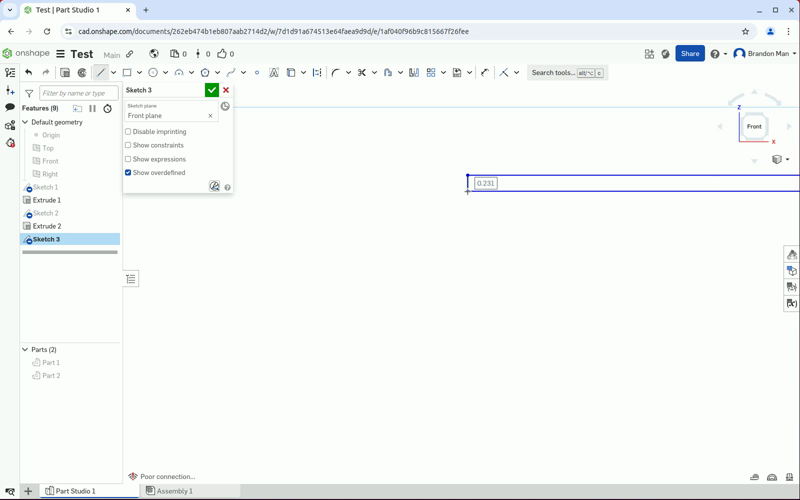
scroll(-6)
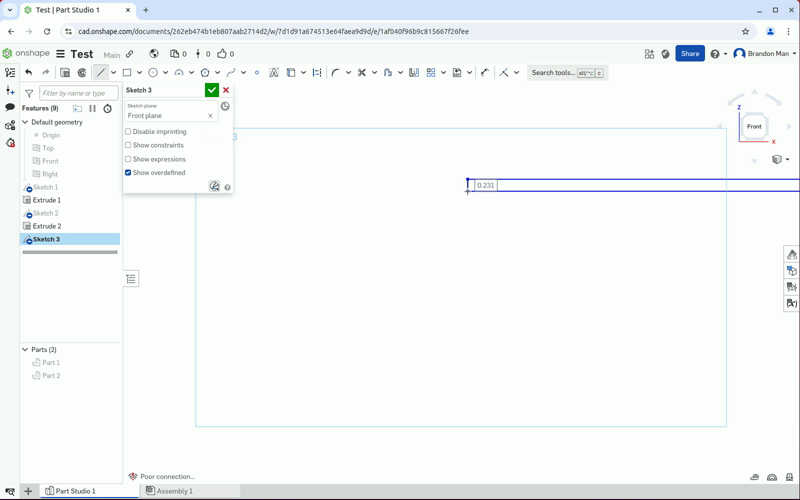
scroll(-6)
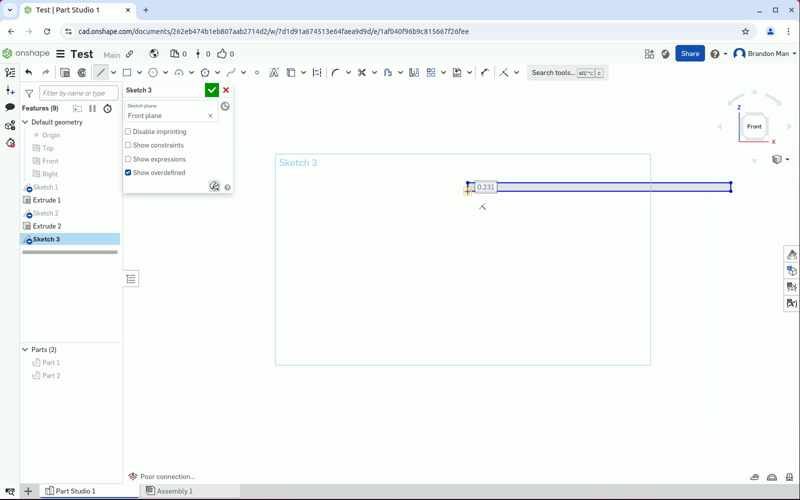
scroll(-6)
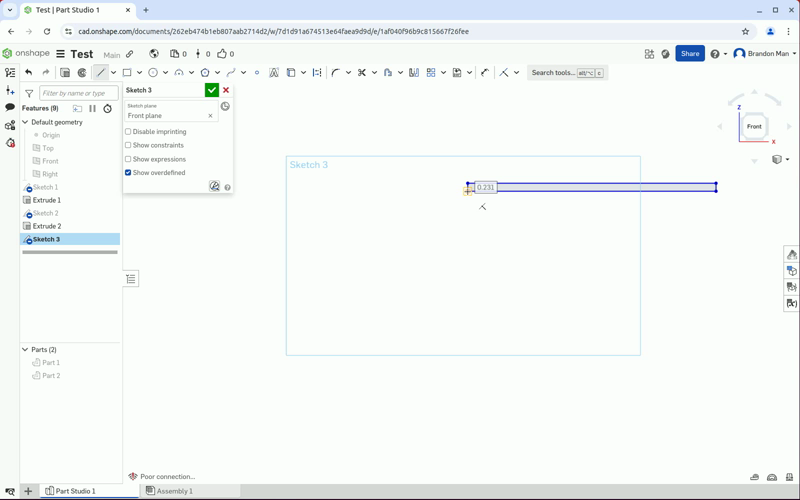
scroll(-6)
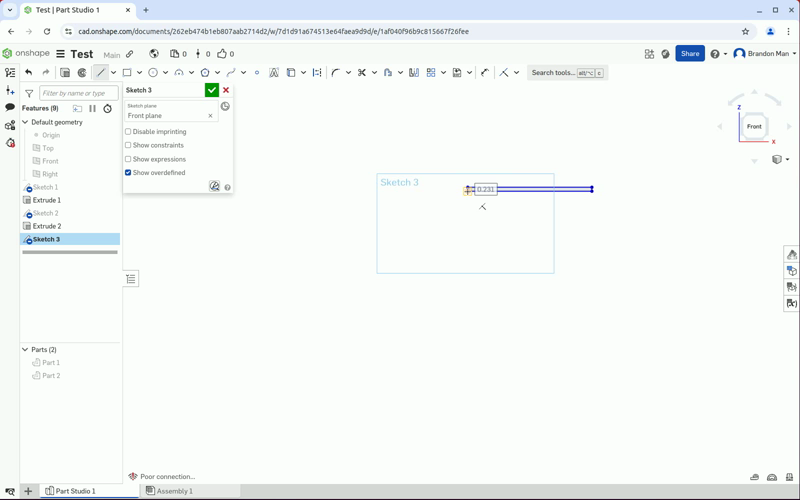
scroll(-6)
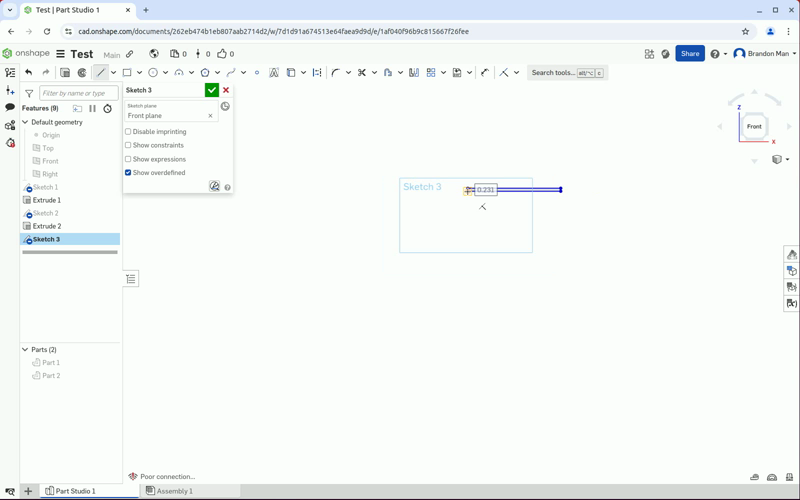
scroll(-6)
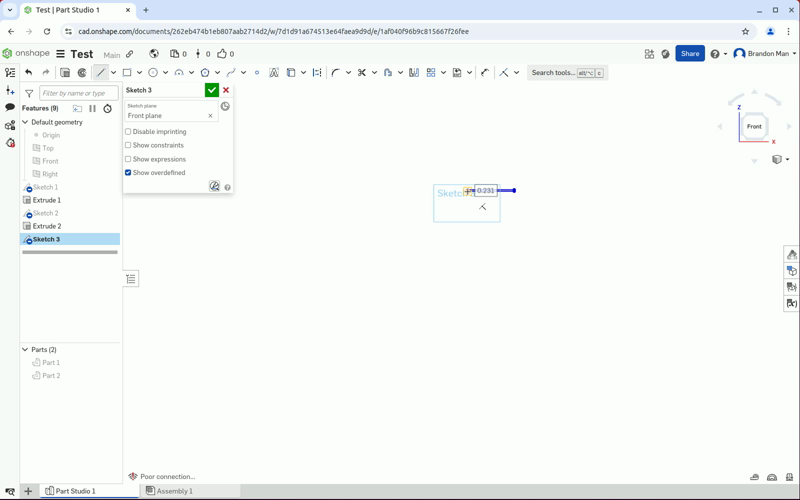
key(esc)
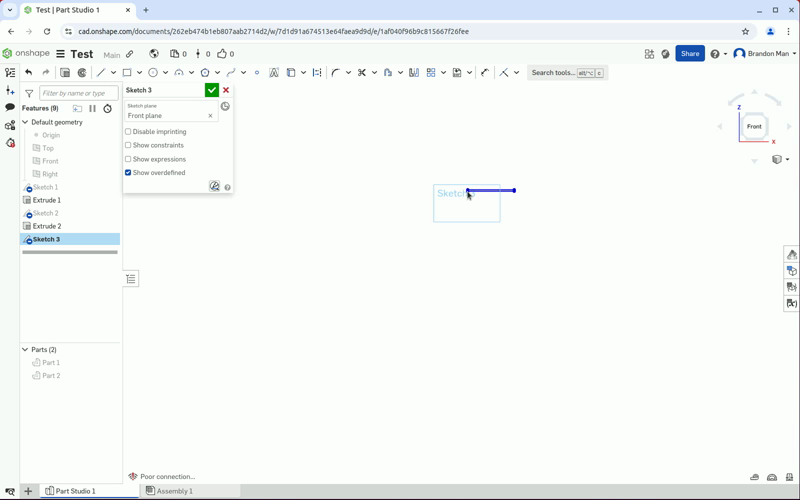
mouse_move(493, 189)
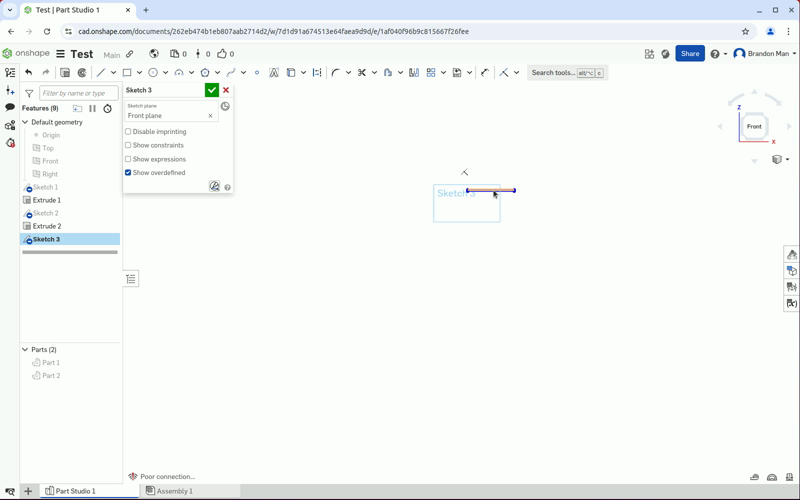
scroll(6)
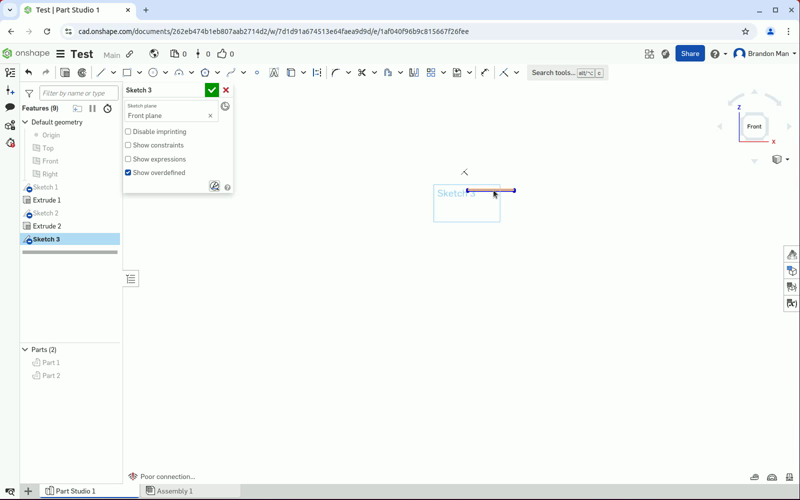
scroll(6)
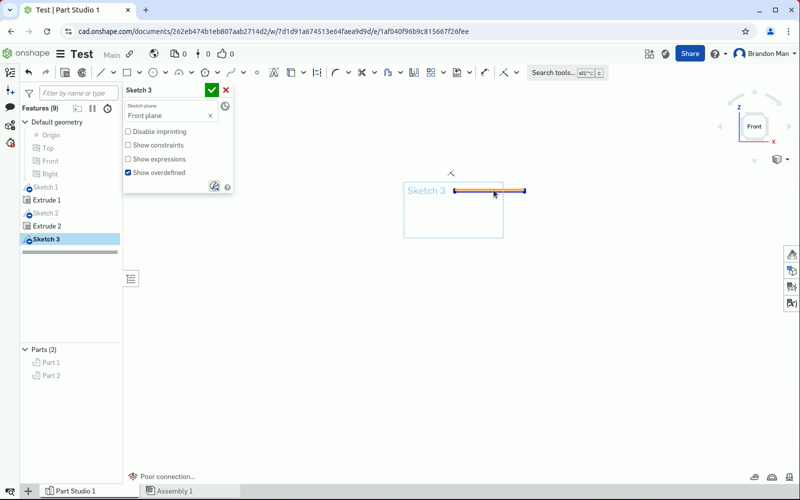
scroll(6)
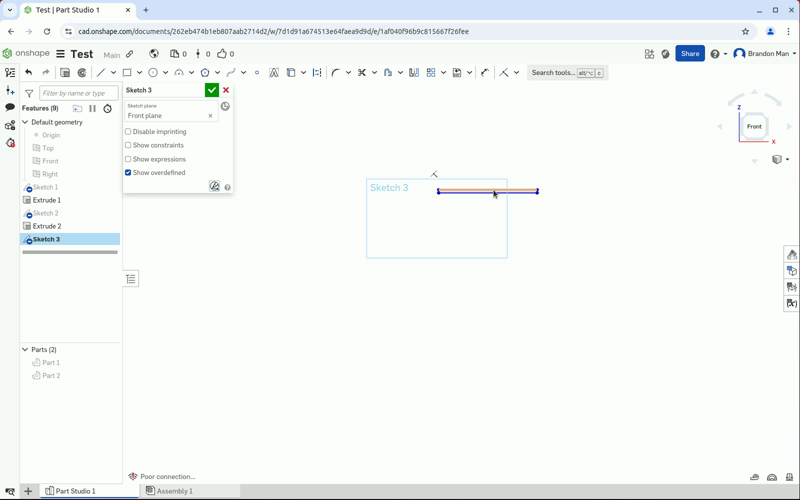
scroll(6)
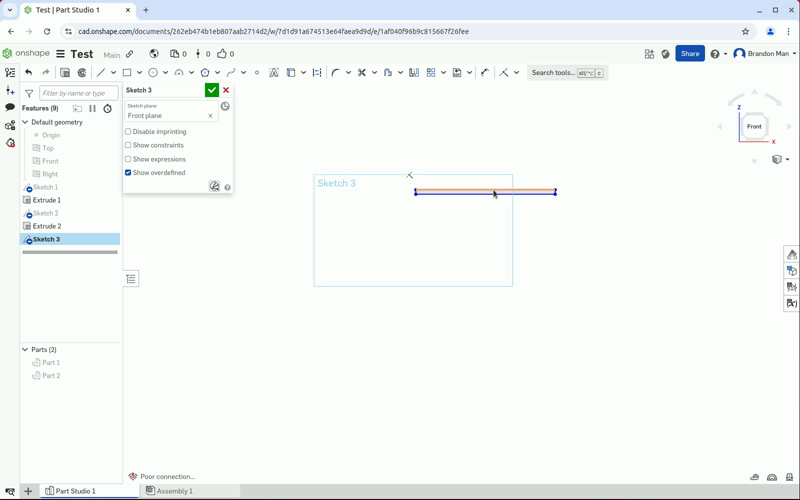
scroll(6)
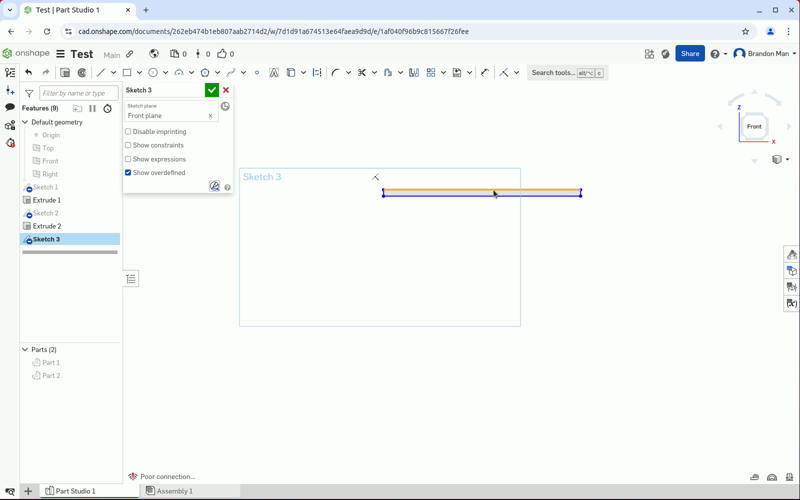
scroll(6)
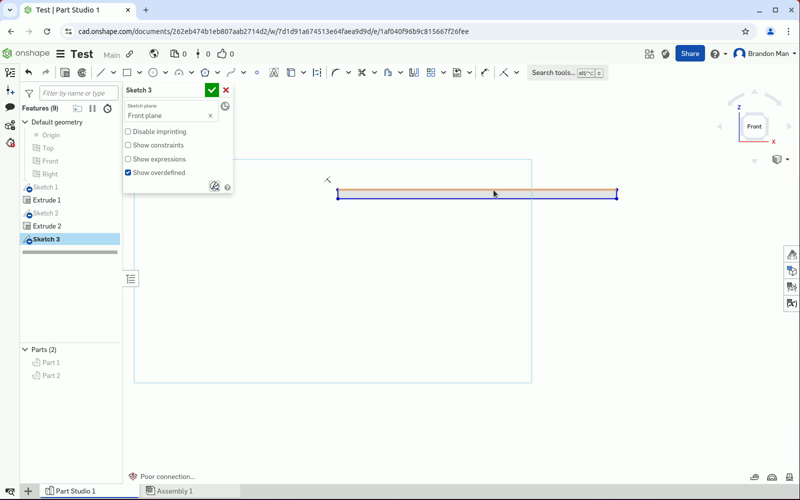
scroll(6)
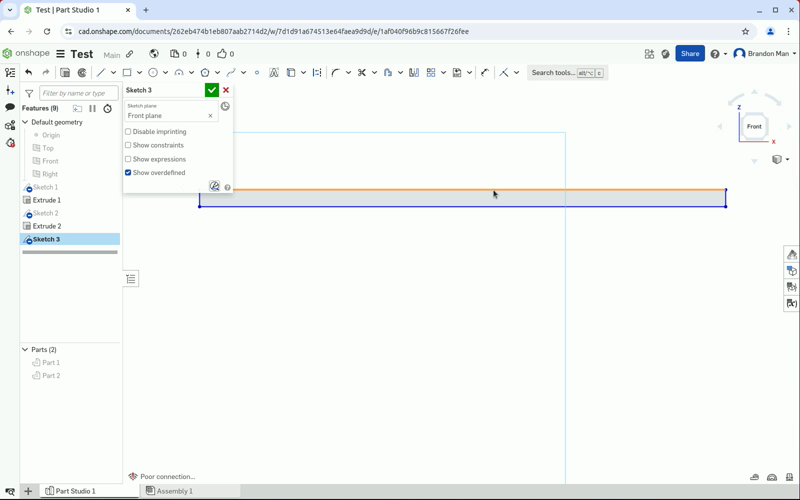
click(493, 189)
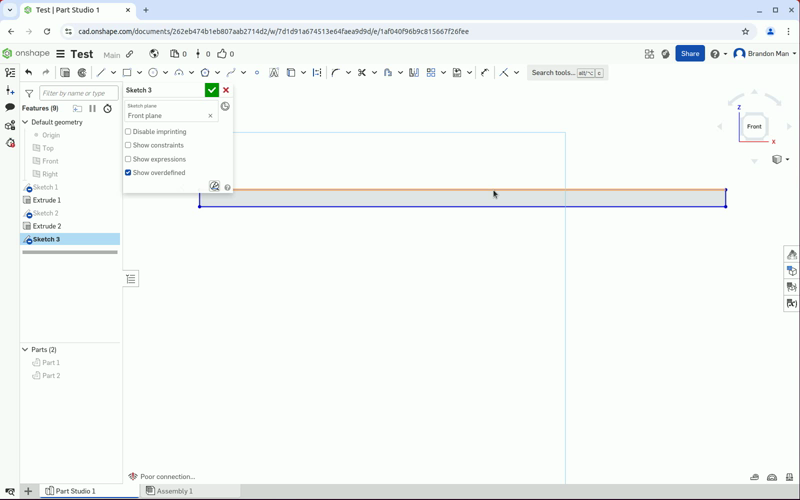
scroll(-6)
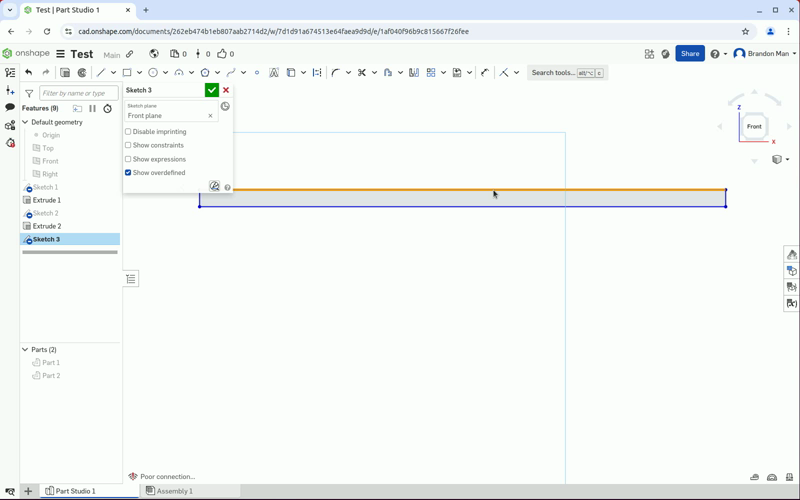
scroll(-6)
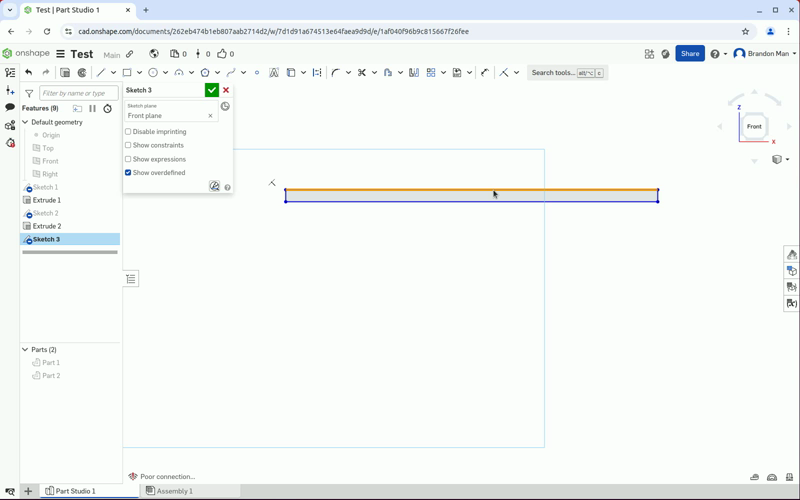
scroll(-6)
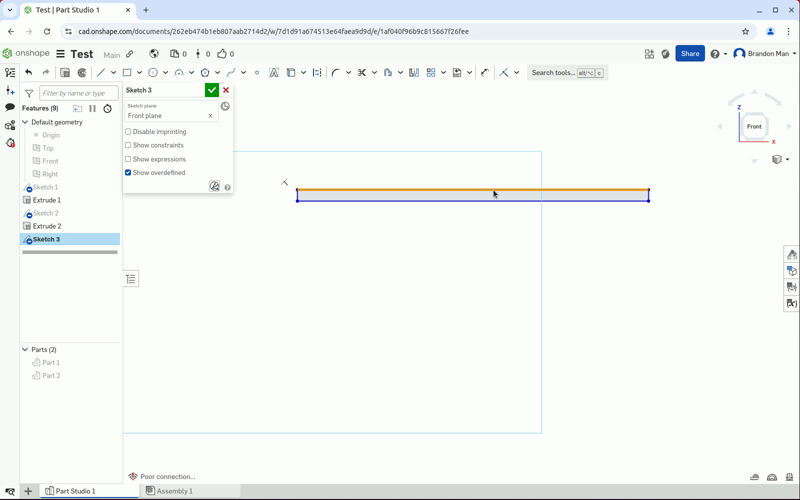
scroll(-6)
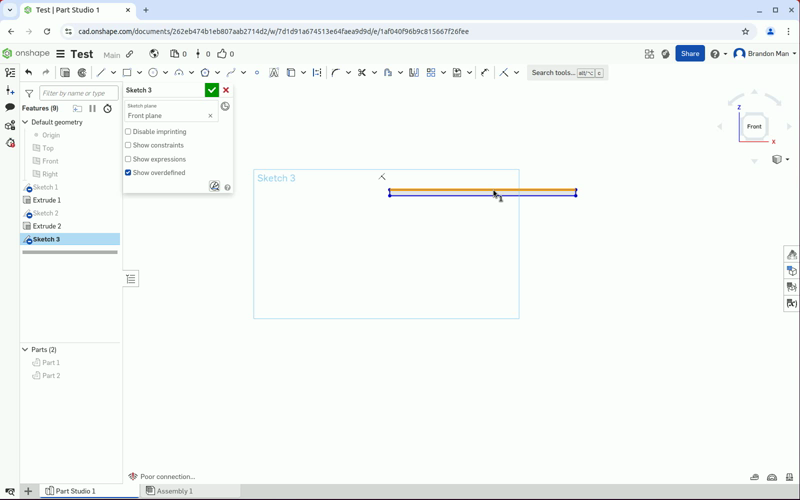
scroll(-6)
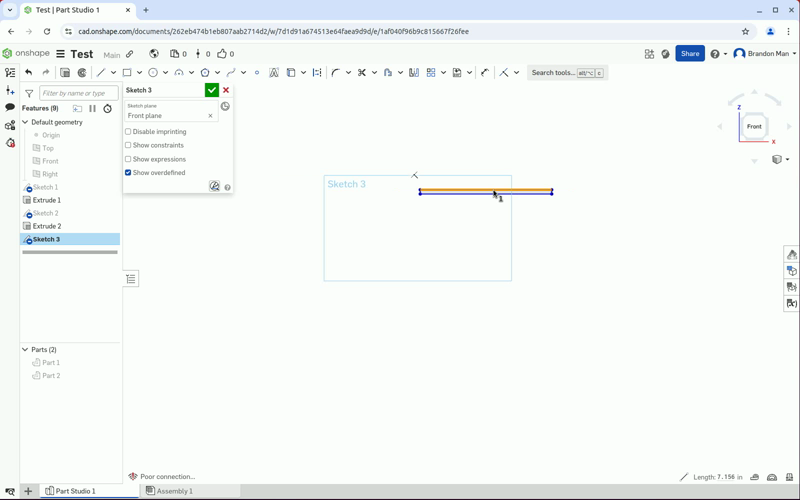
scroll(-6)
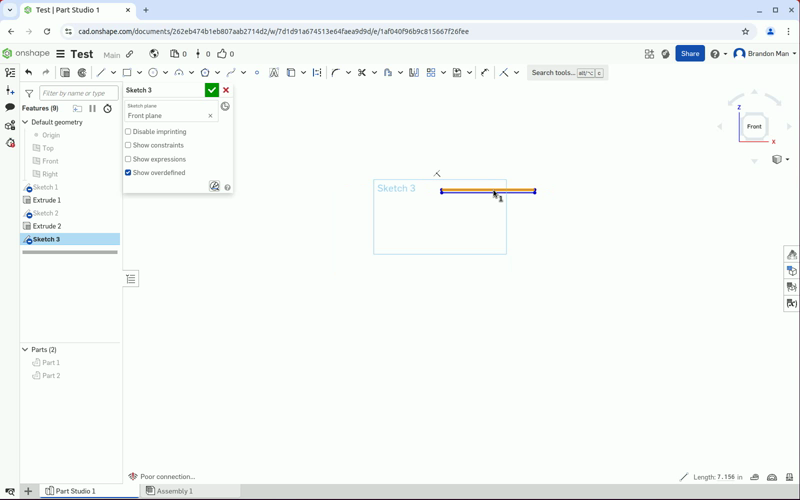
scroll(-6)
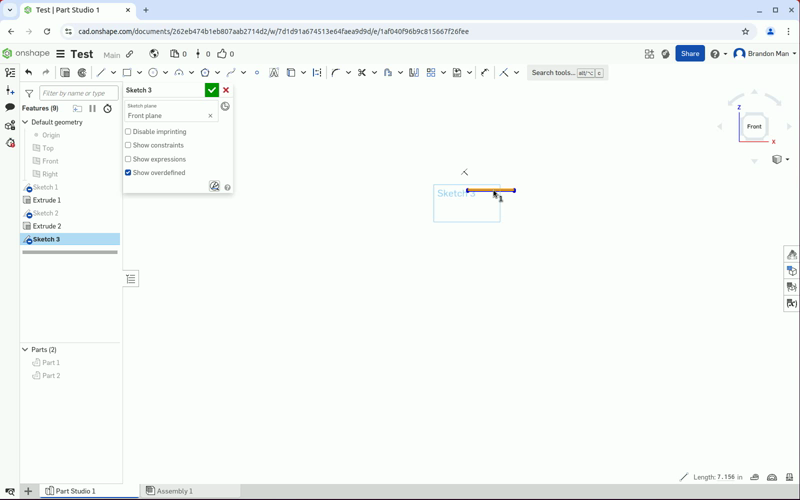
mouse_move(73, 352)
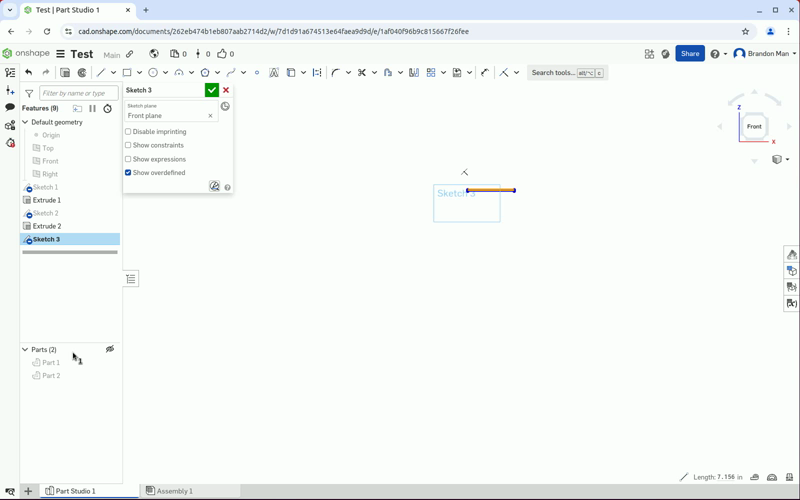
key(shift+y)
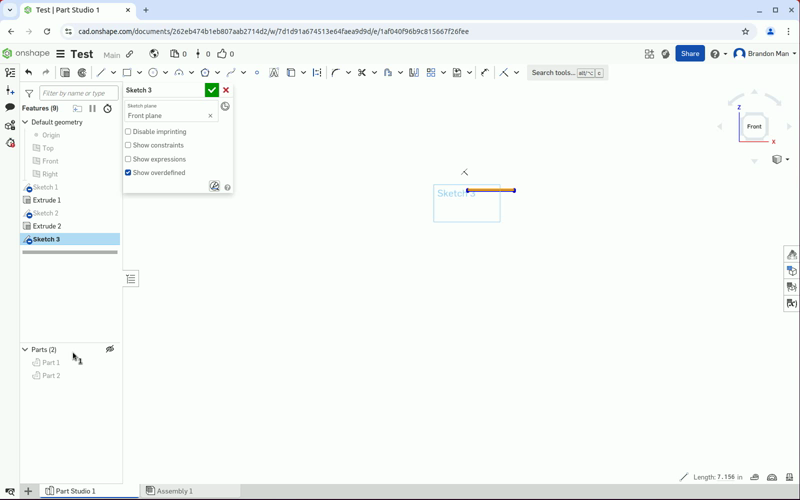
key(shift+e)
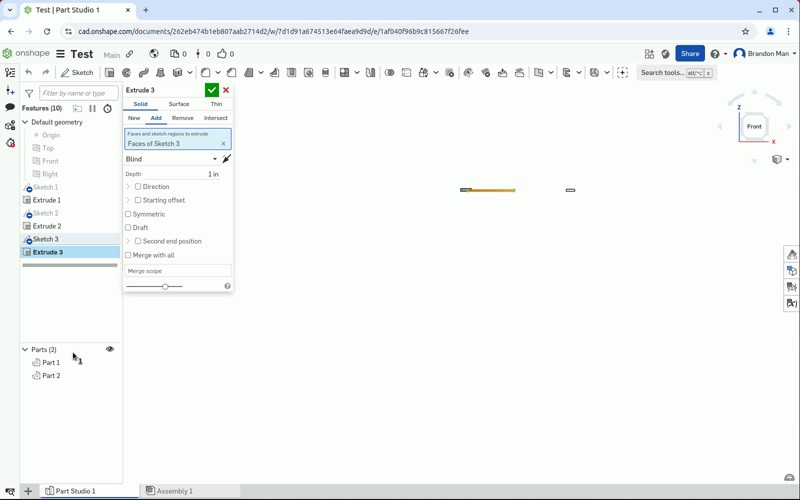
mouse_move(143, 106)
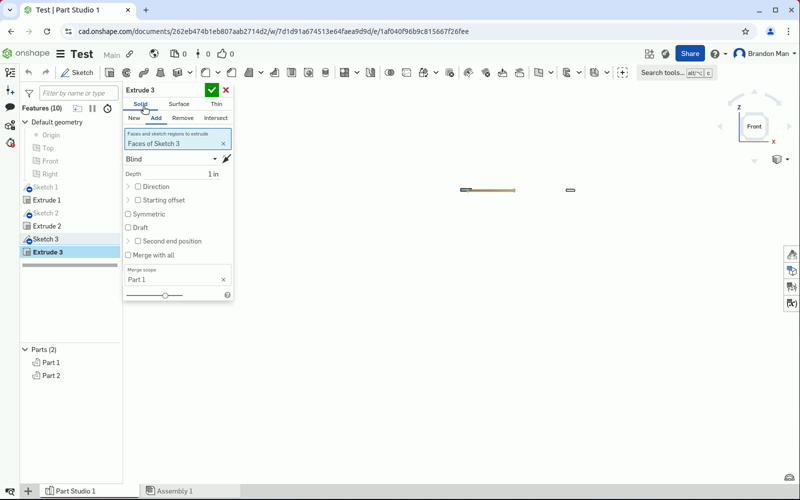
click(143, 106)
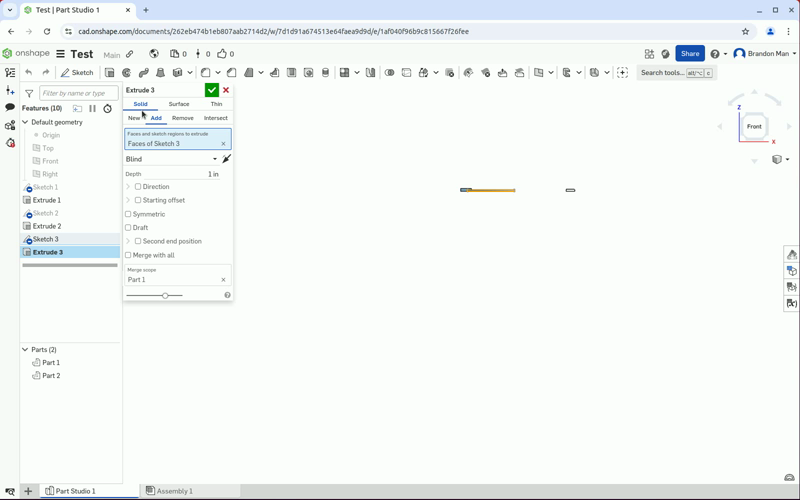
mouse_move(137, 120)
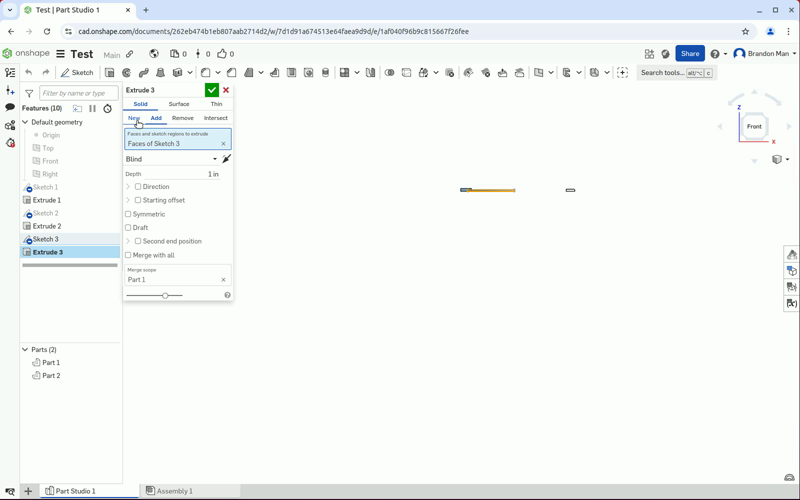
click(137, 120)
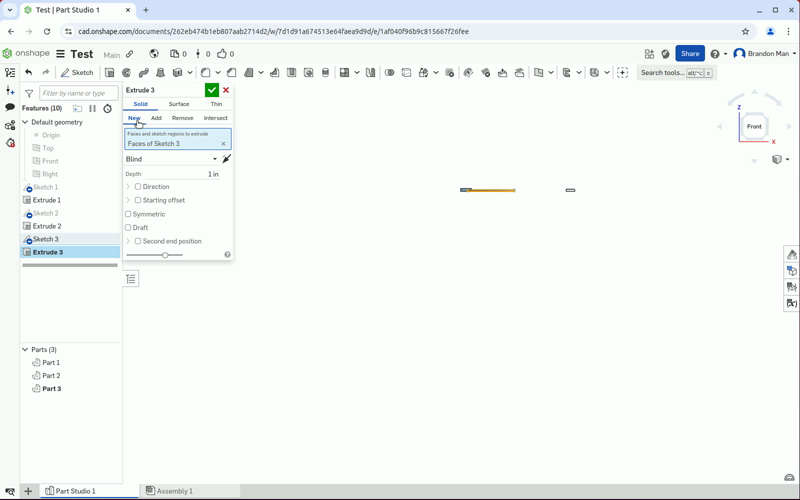
key(tab, 4)
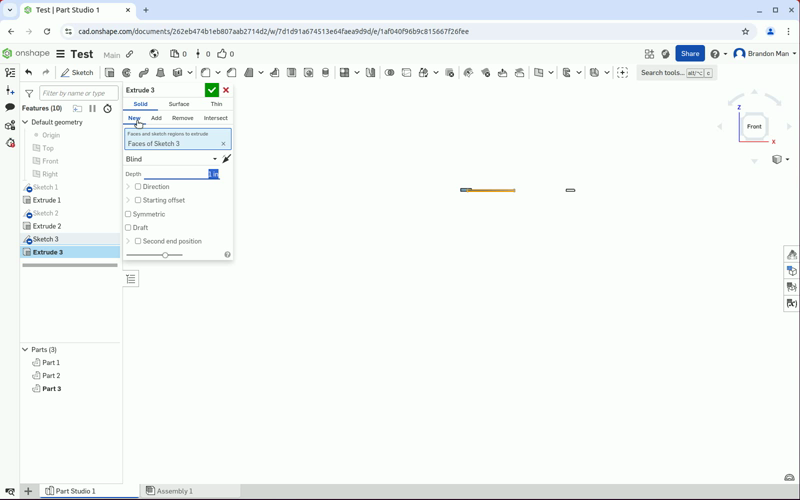
text(0.241)
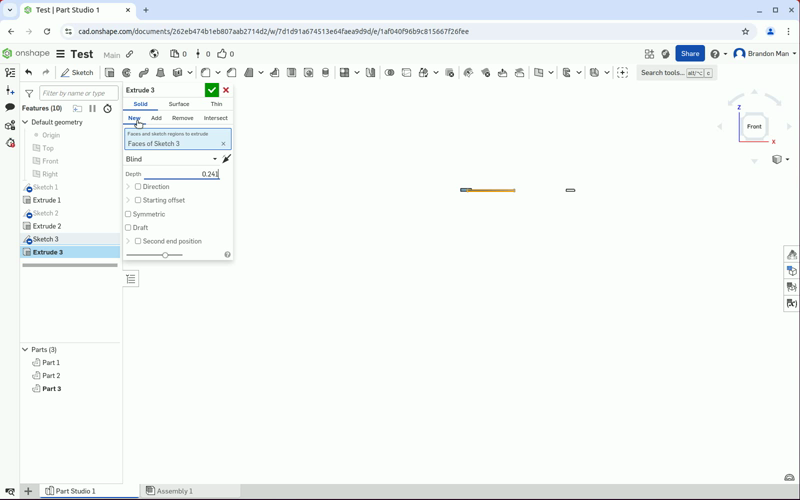
key(enter)
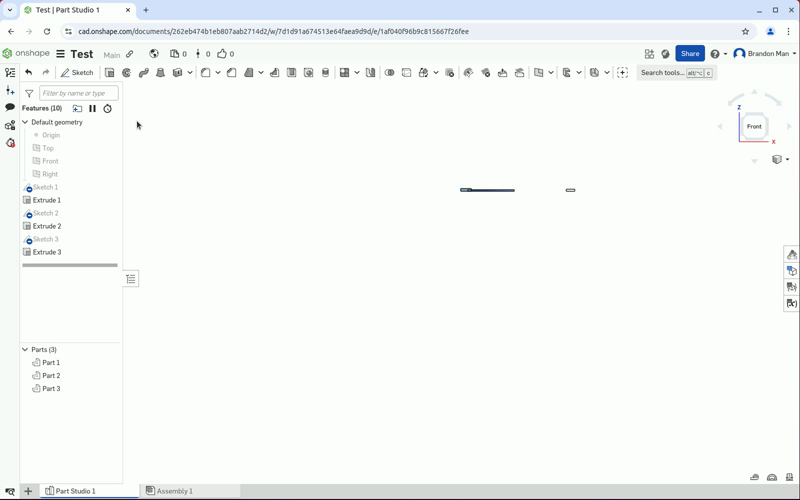
key(shift+h)
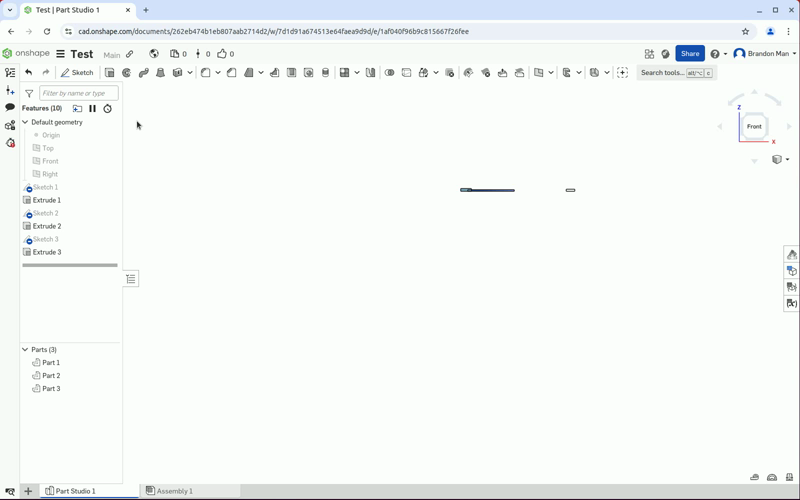
key(shift+h)
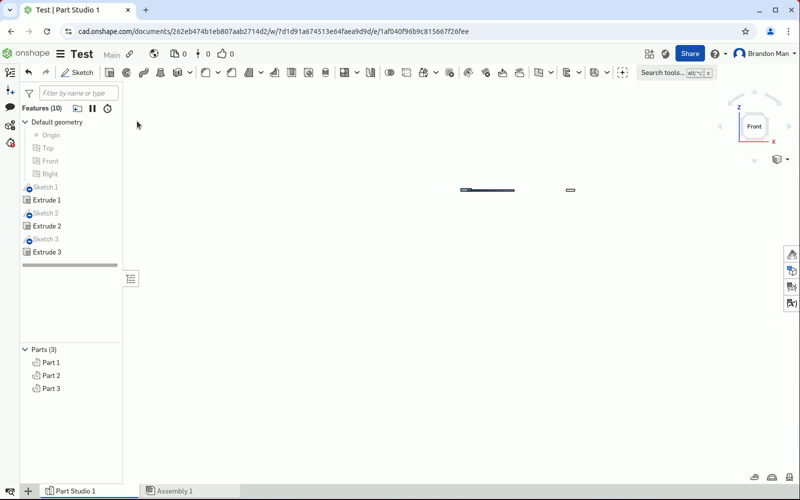
mouse_move(73, 189)
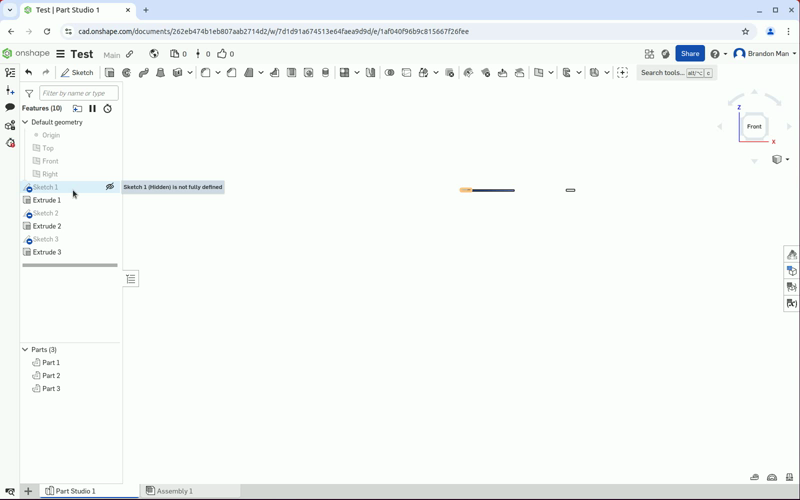
click(73, 189)
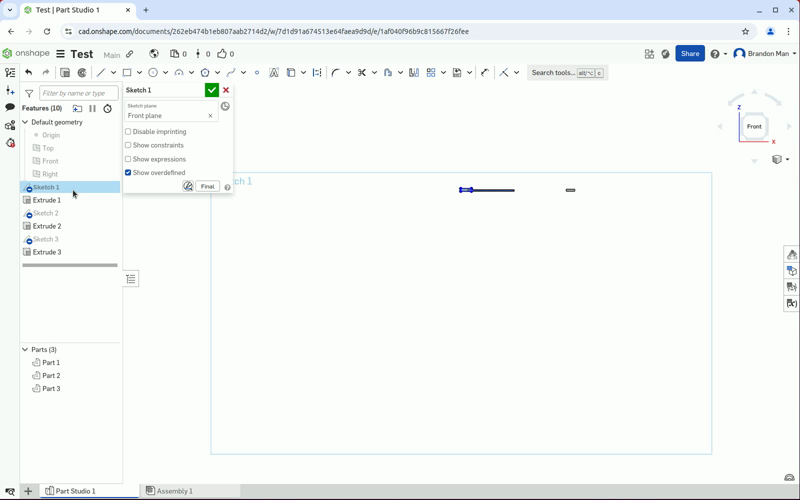
mouse_move(229, 92)
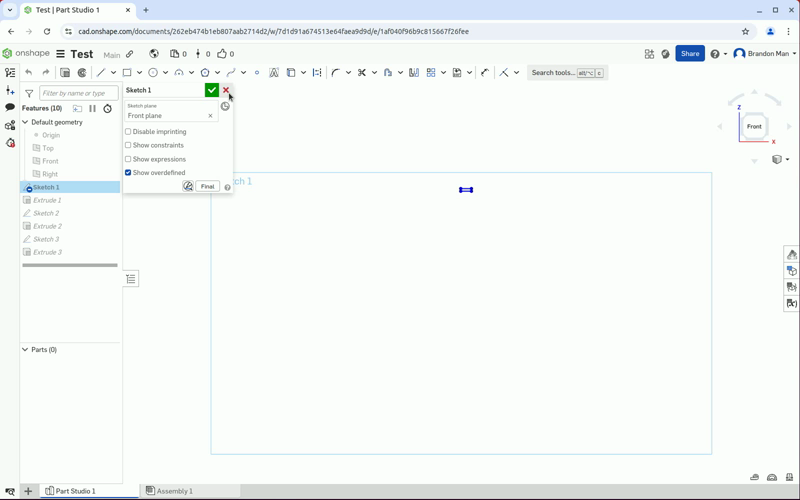
click(229, 92)
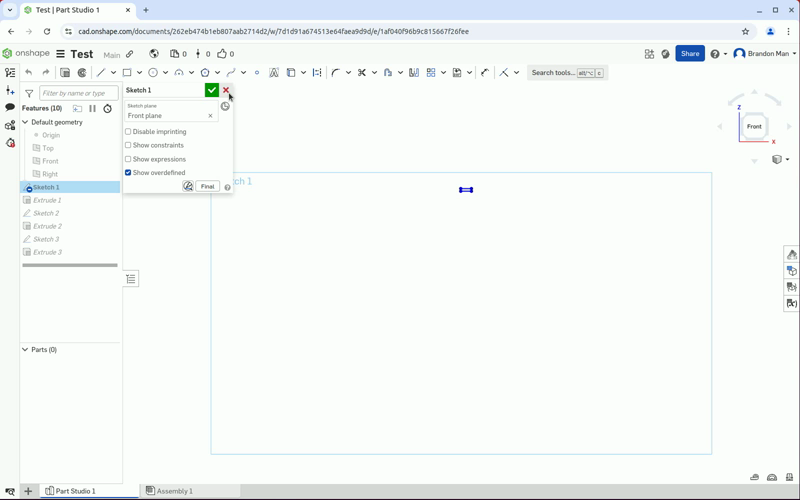
key(shift+s)
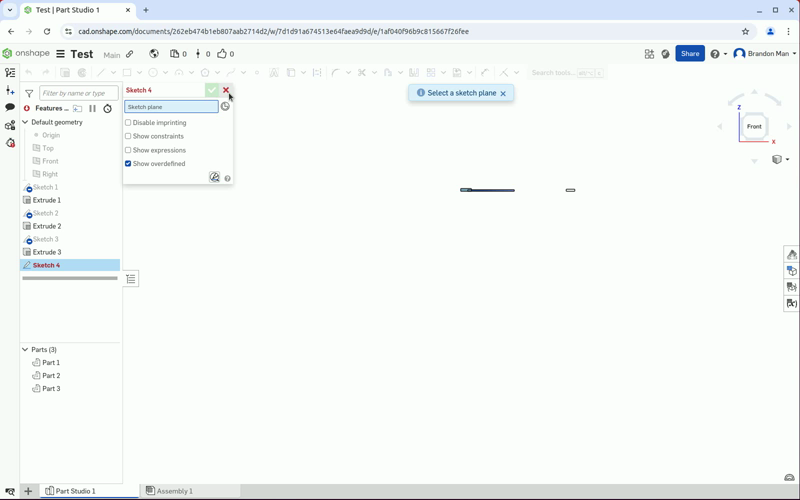
mouse_move(73, 163)
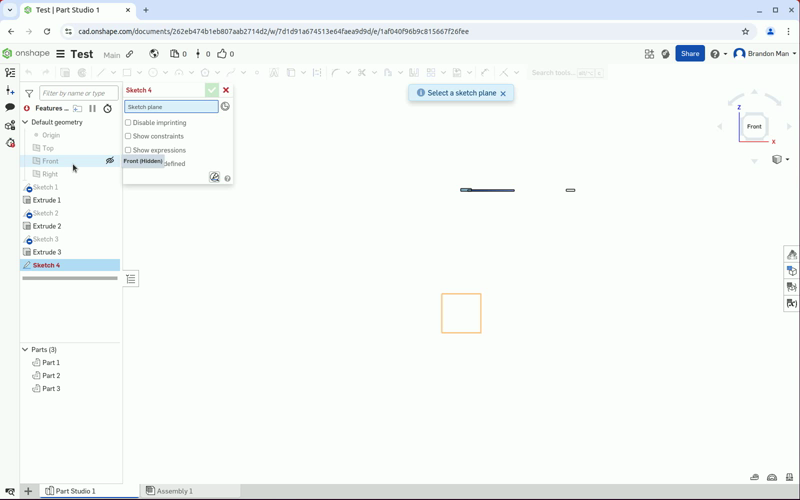
click(73, 163)
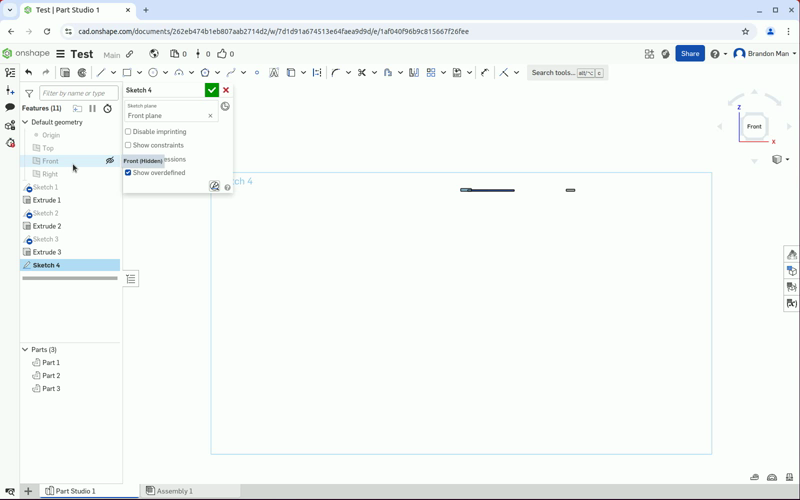
mouse_move(73, 352)
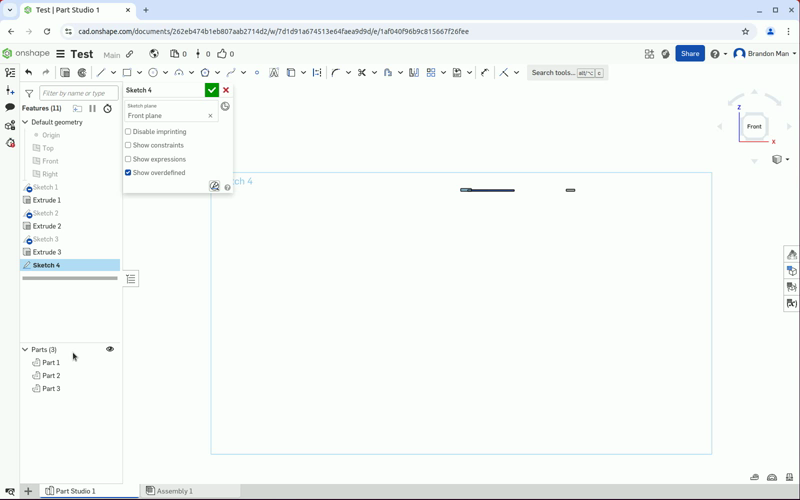
key(y)
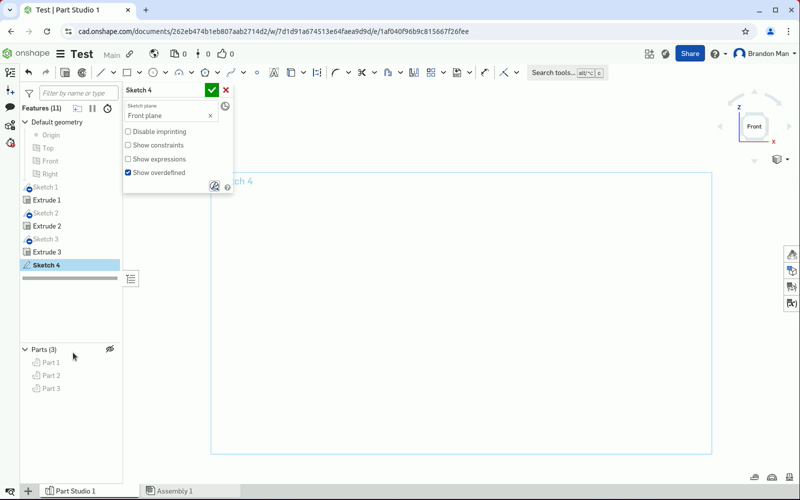
key(l)
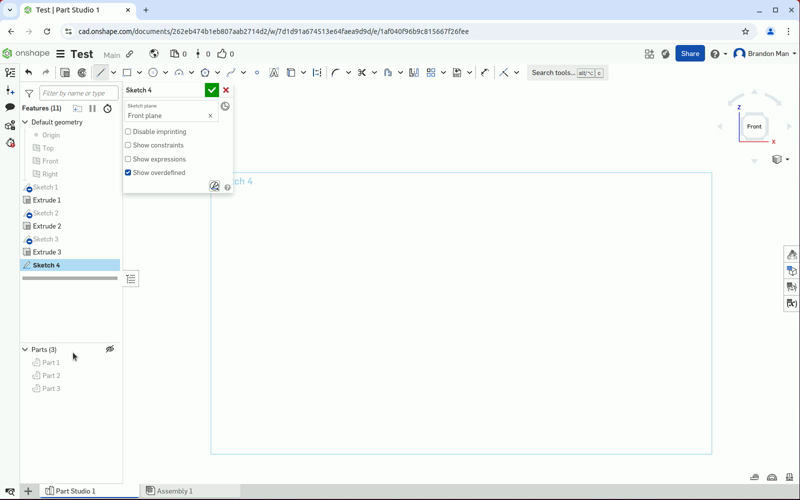
key_down(shift)
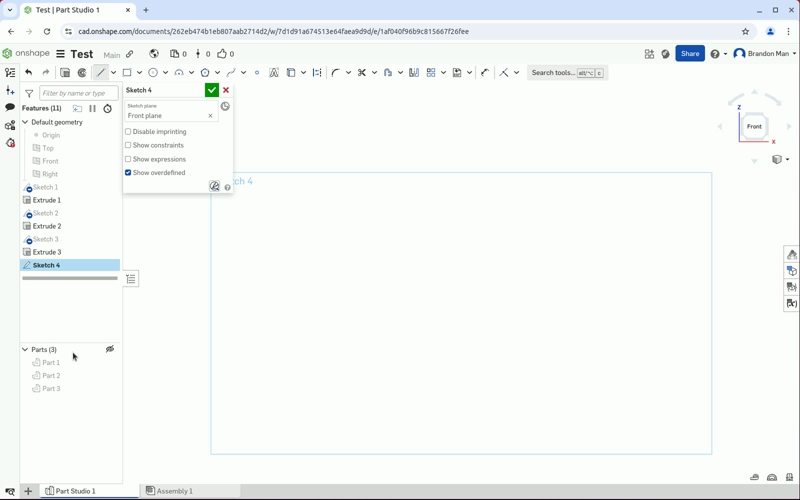
mouse_move(520, 191)
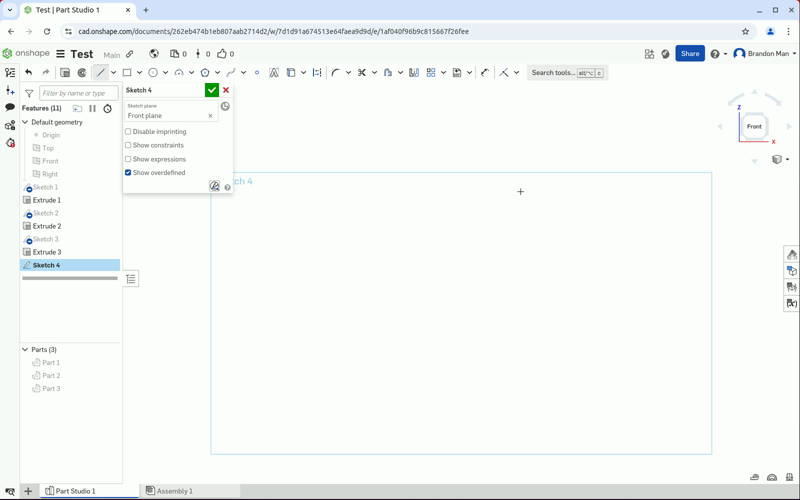
click(520, 191)
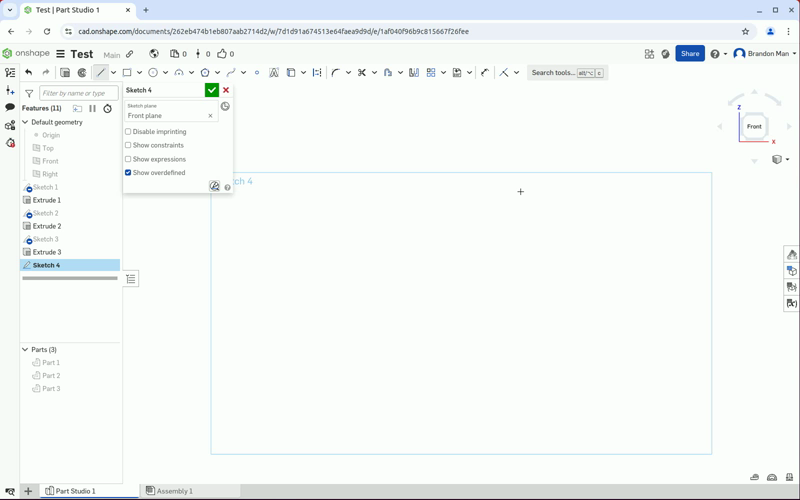
key_up(shift)
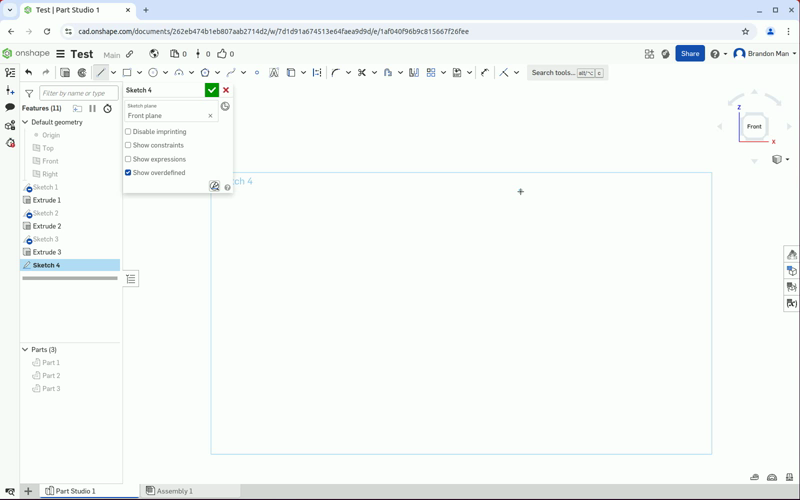
key_down(shift)
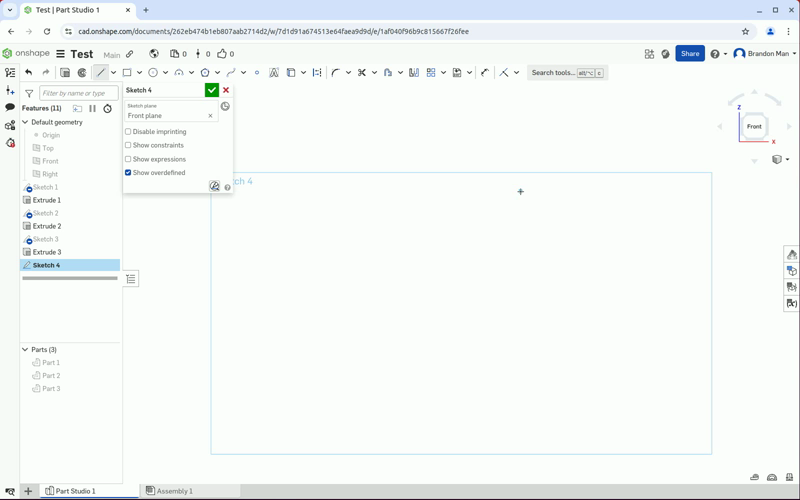
mouse_move(550, 191)
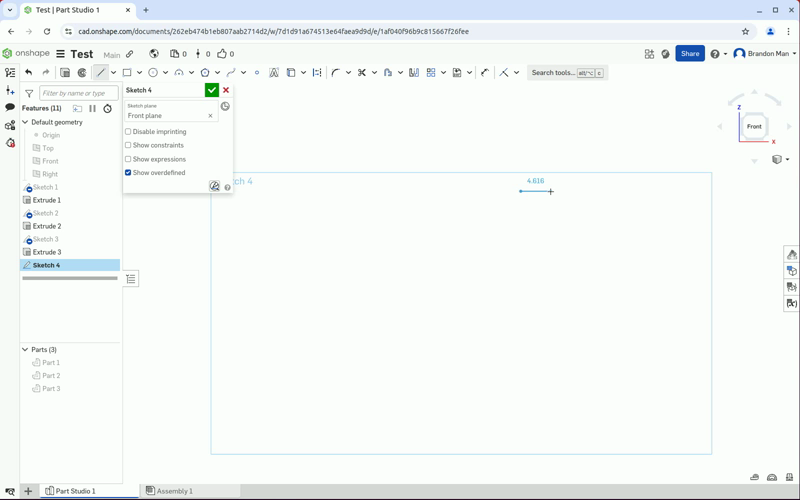
mouse_move(567, 191)
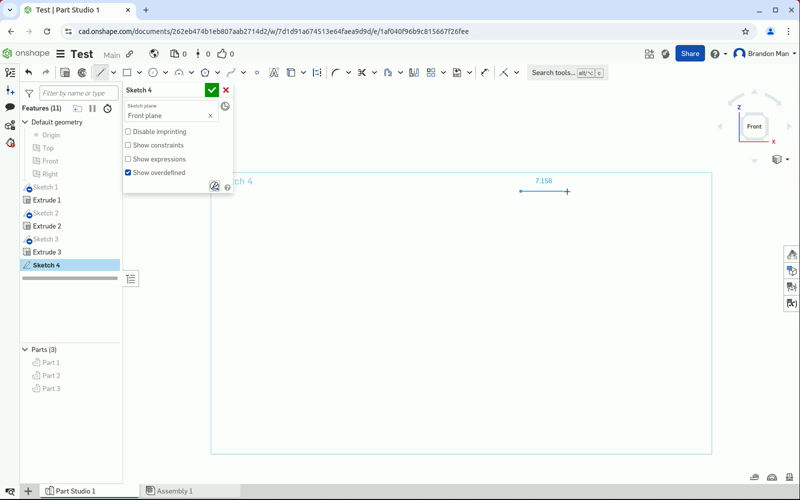
click(567, 191)
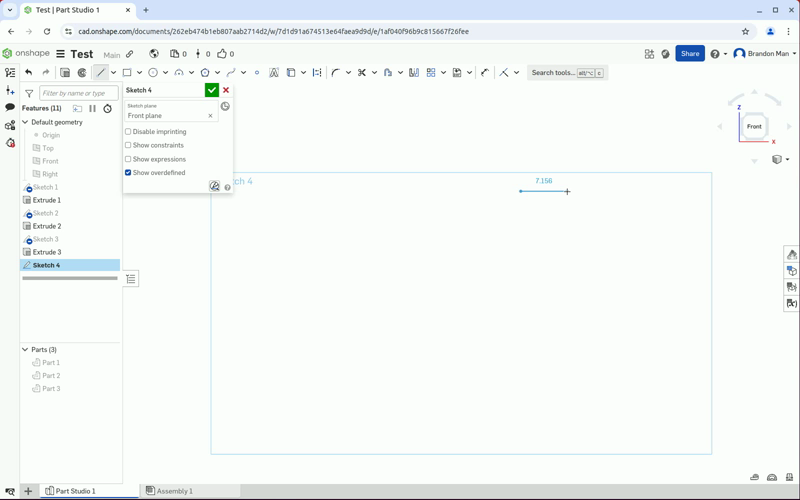
key_up(shift)
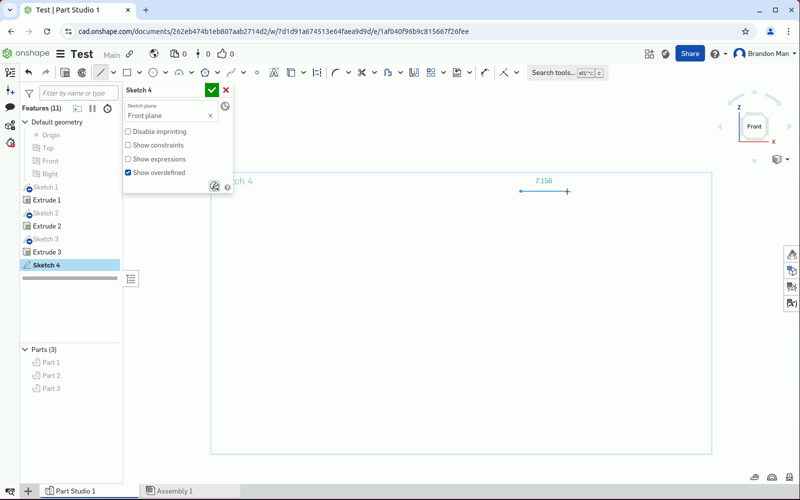
key_down(shift)
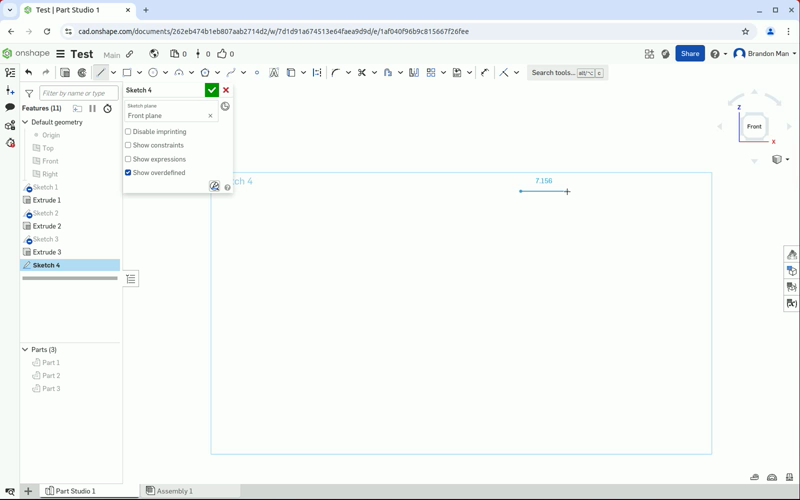
mouse_move(589, 191)
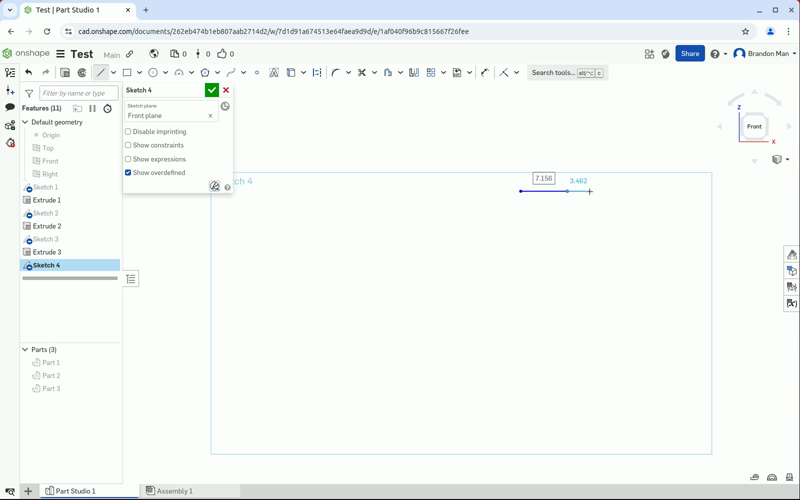
mouse_move(567, 189)
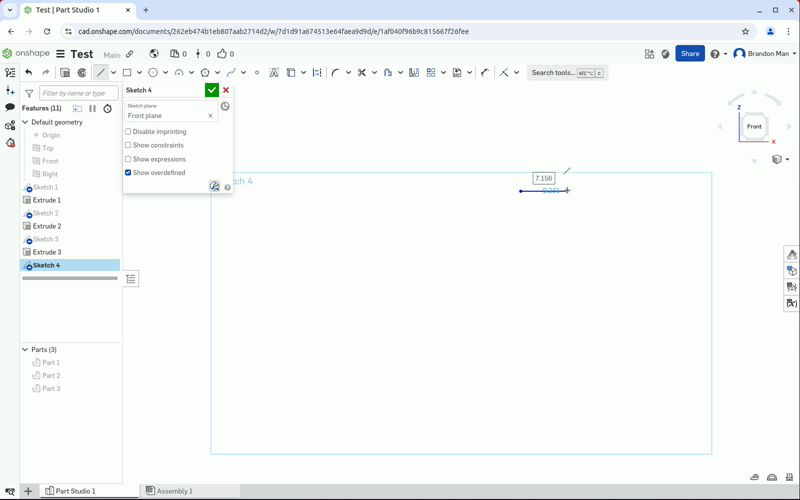
scroll(6)
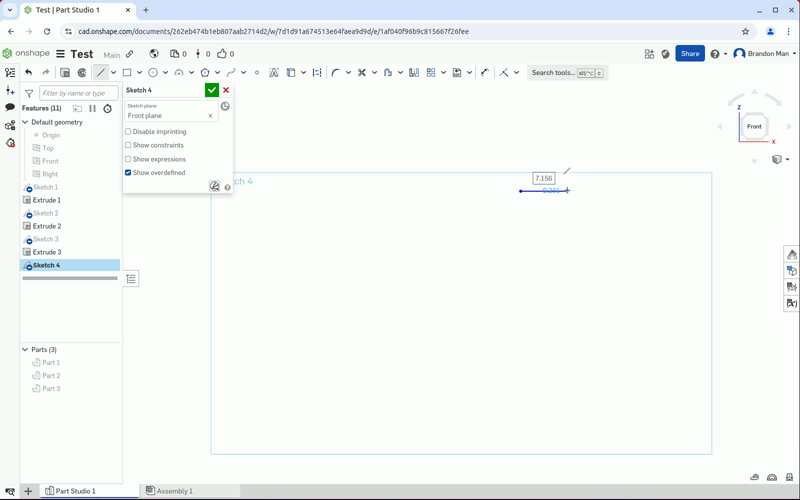
scroll(6)
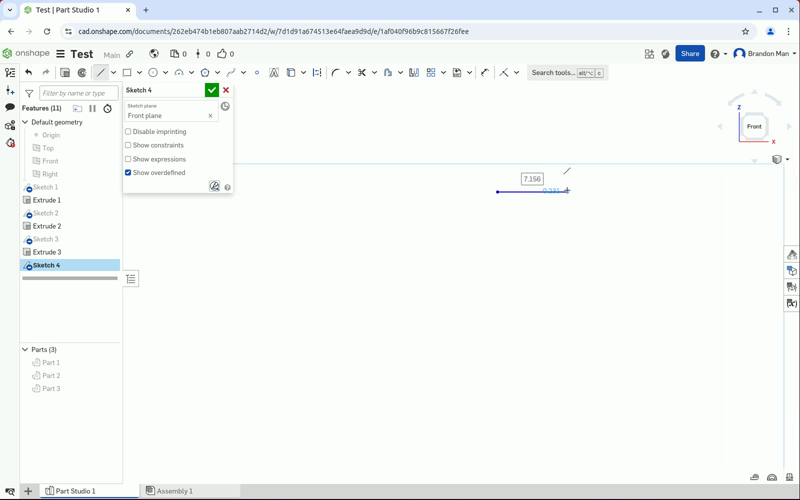
scroll(6)
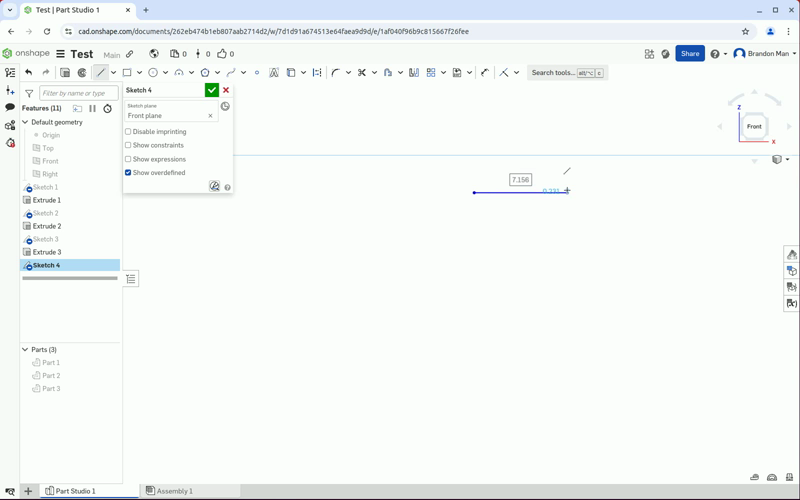
scroll(6)
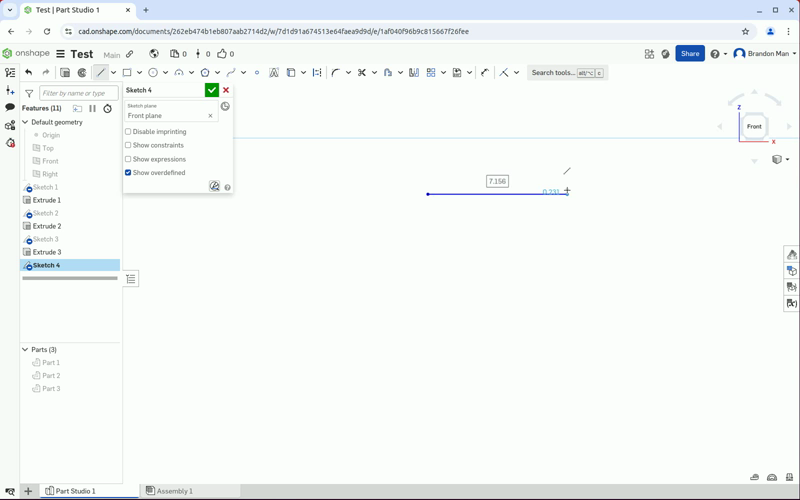
scroll(6)
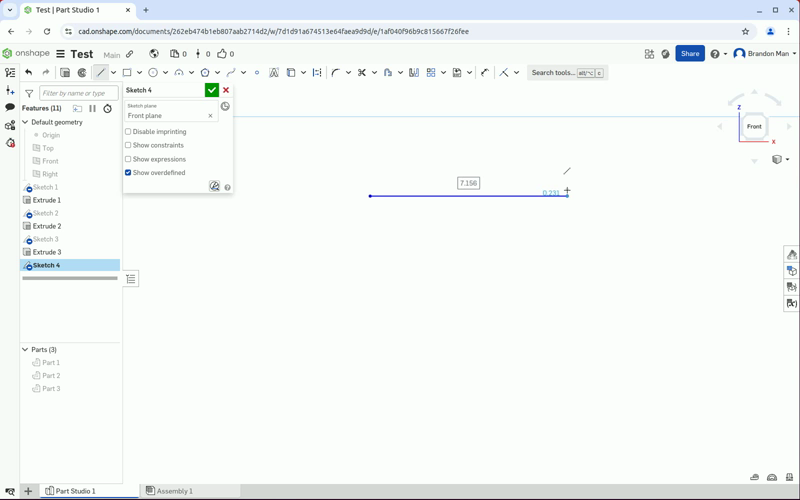
scroll(6)
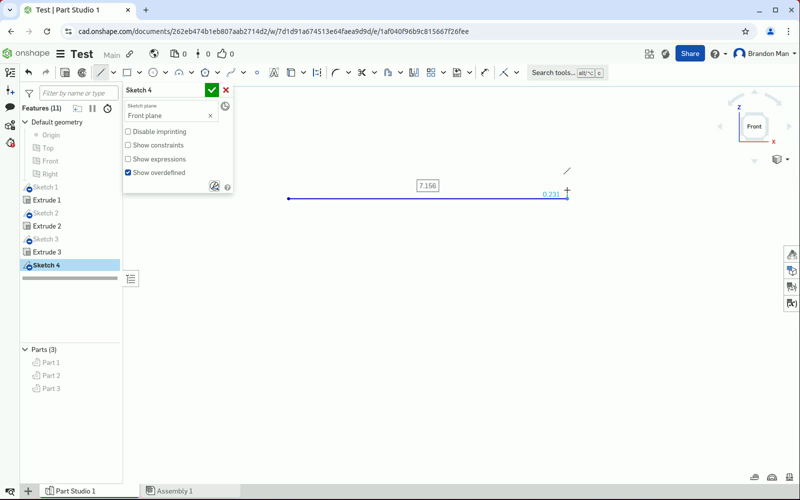
scroll(6)
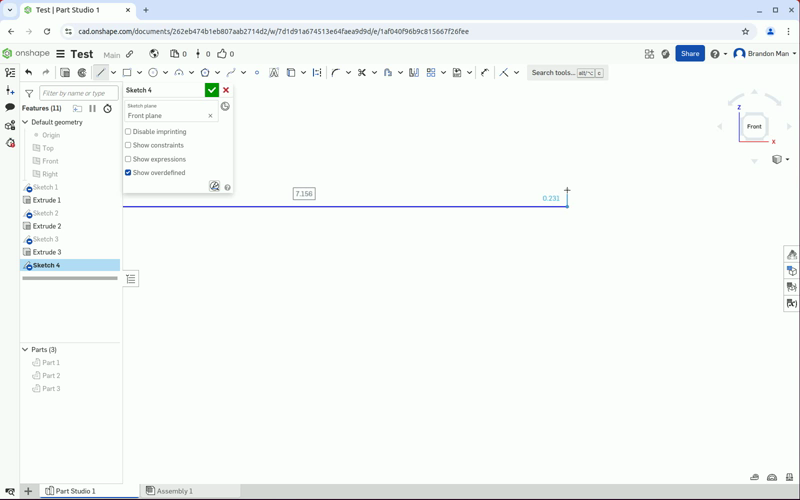
click(567, 189)
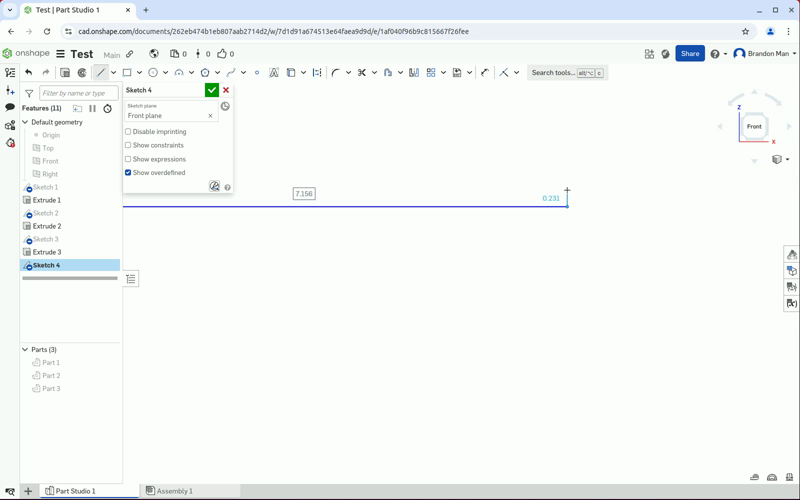
scroll(-6)
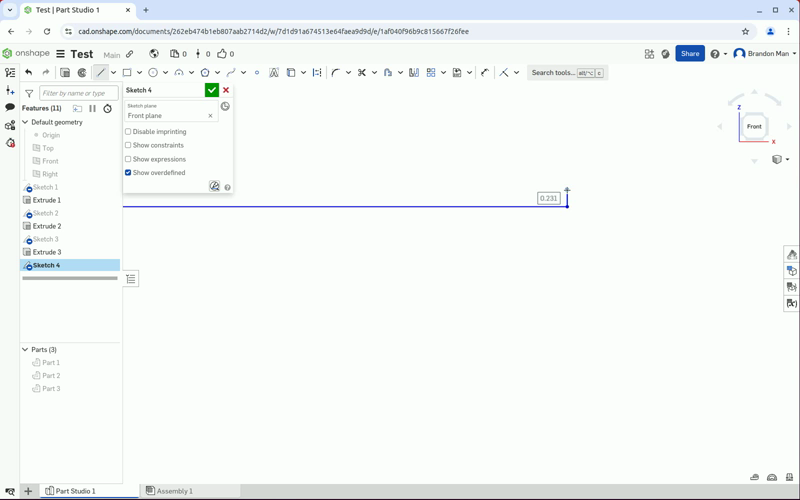
scroll(-6)
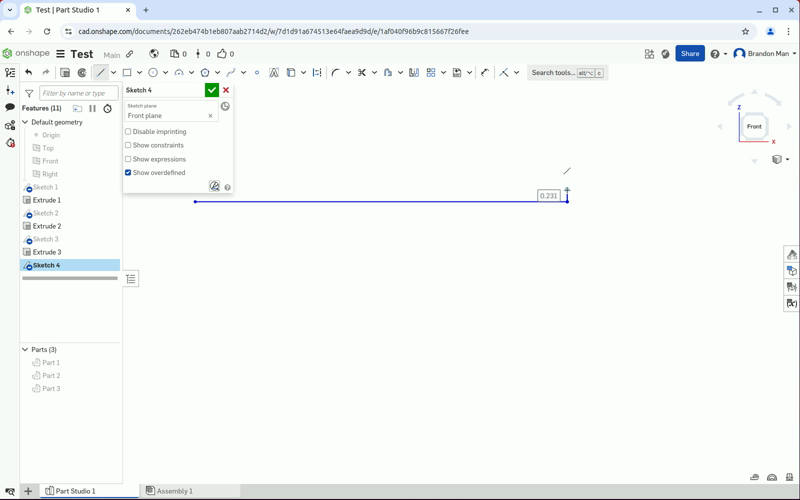
scroll(-6)
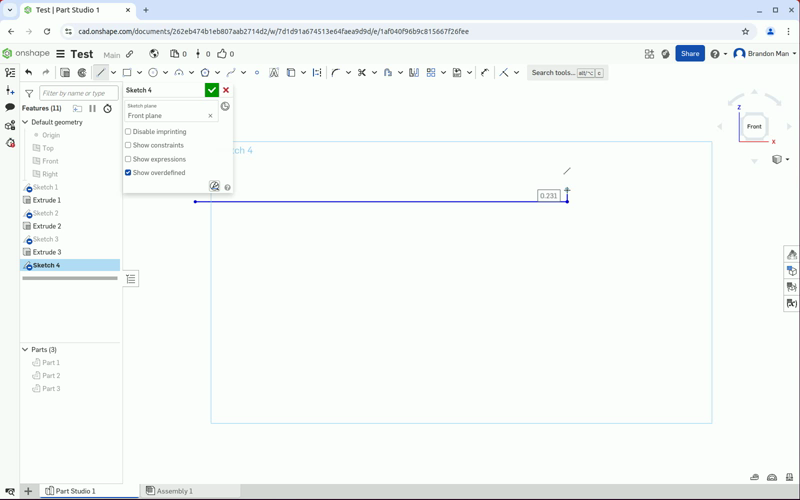
scroll(-6)
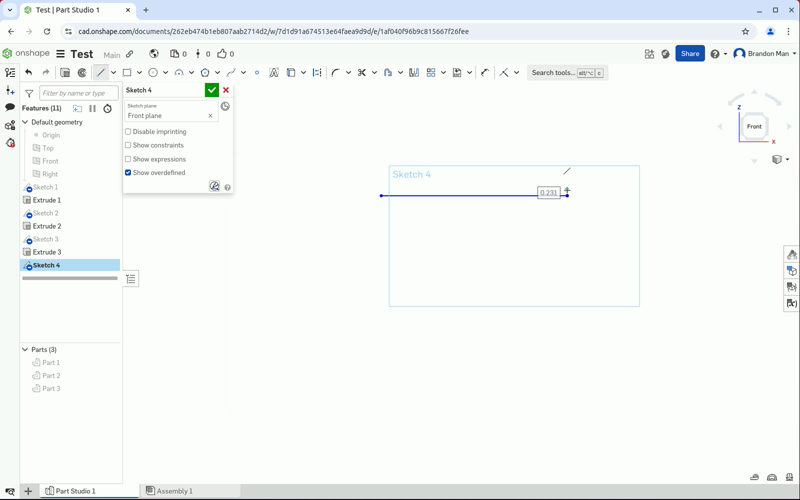
scroll(-6)
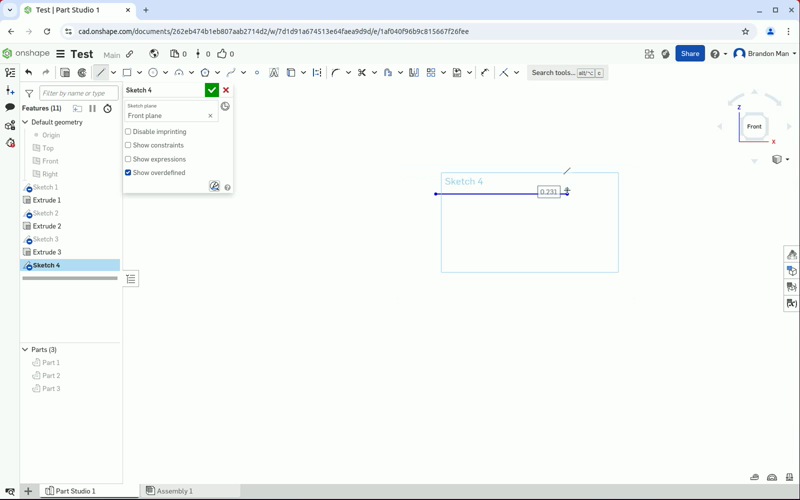
scroll(-6)
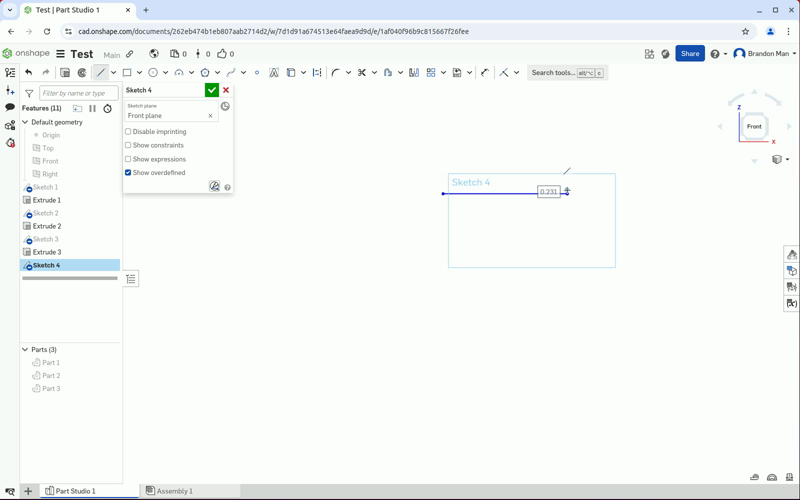
scroll(-6)
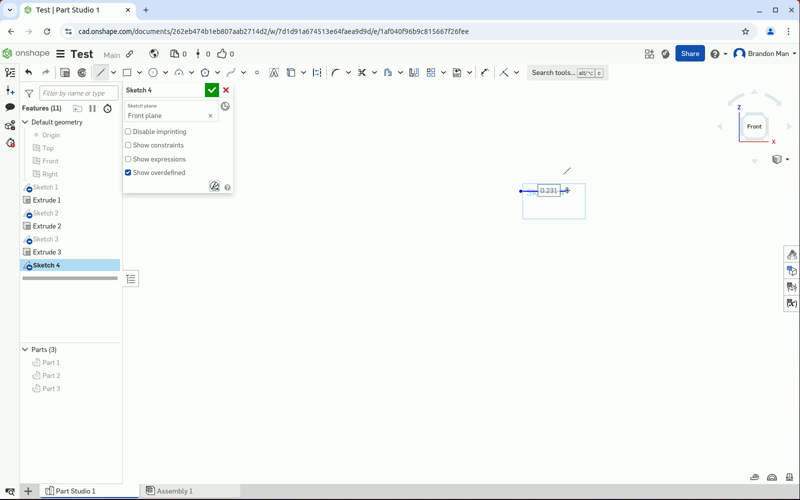
key_up(shift)
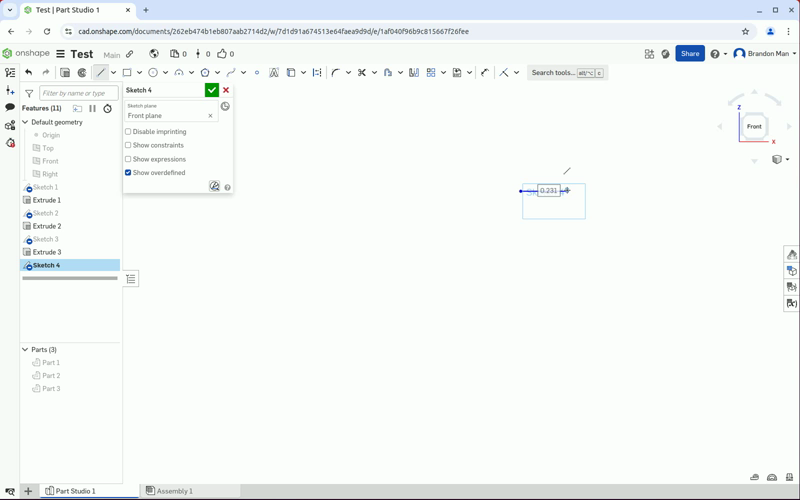
key_down(shift)
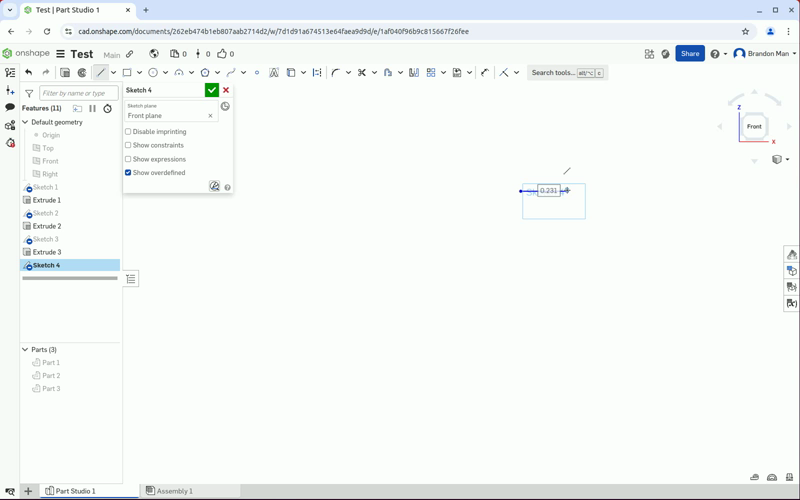
mouse_move(589, 189)
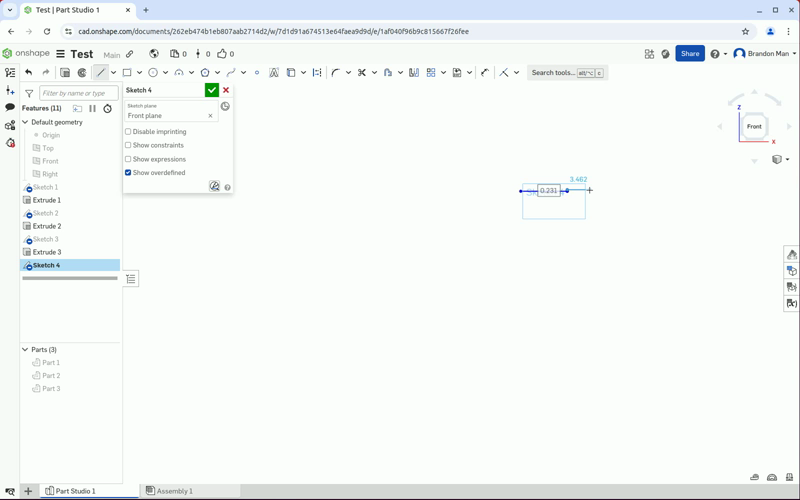
mouse_move(520, 189)
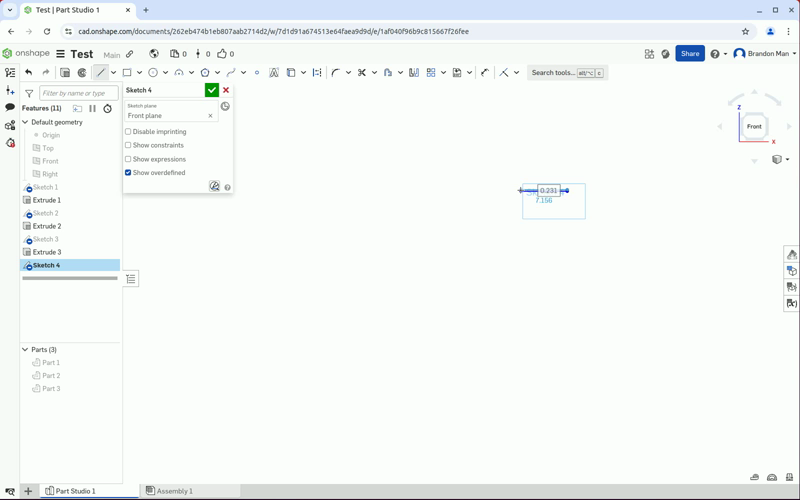
scroll(6)
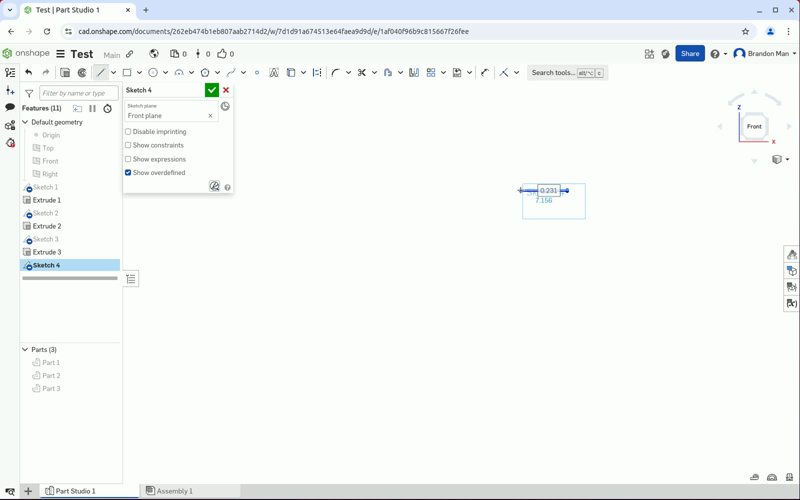
scroll(6)
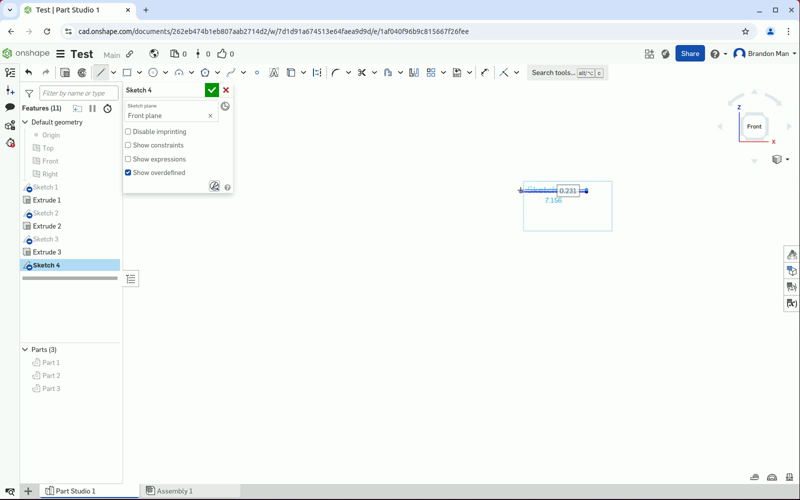
scroll(6)
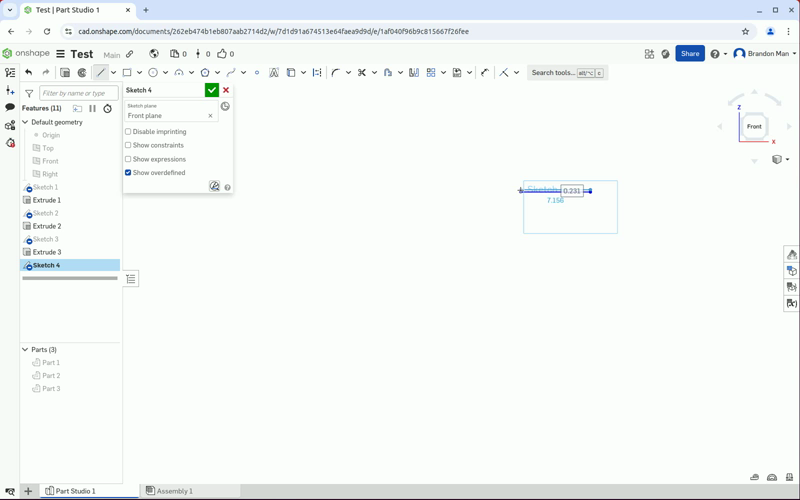
scroll(6)
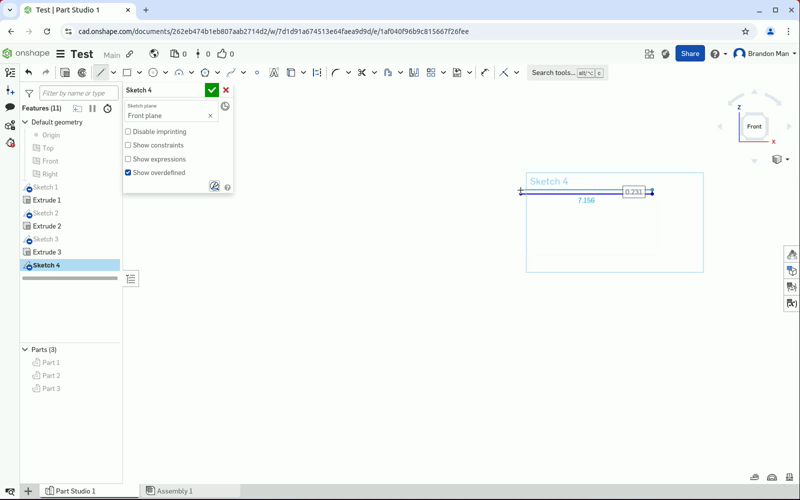
scroll(6)
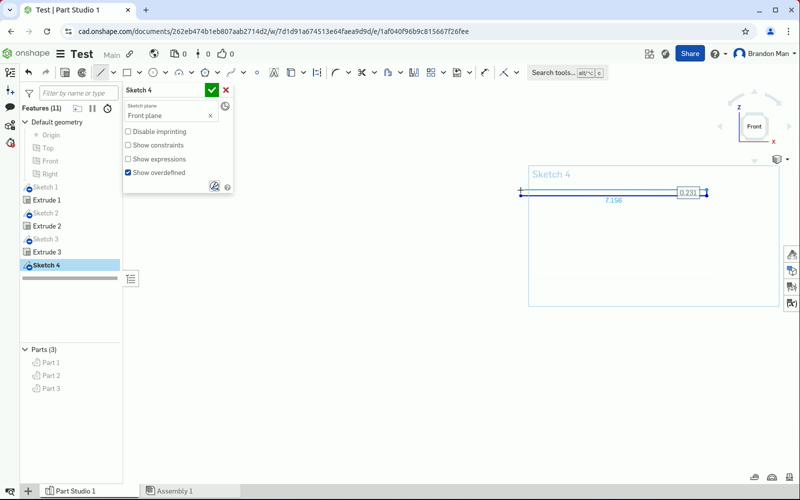
scroll(6)
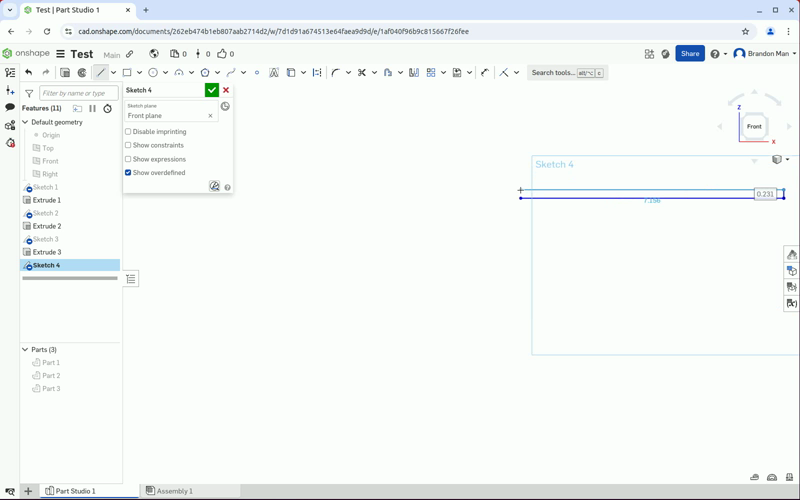
scroll(6)
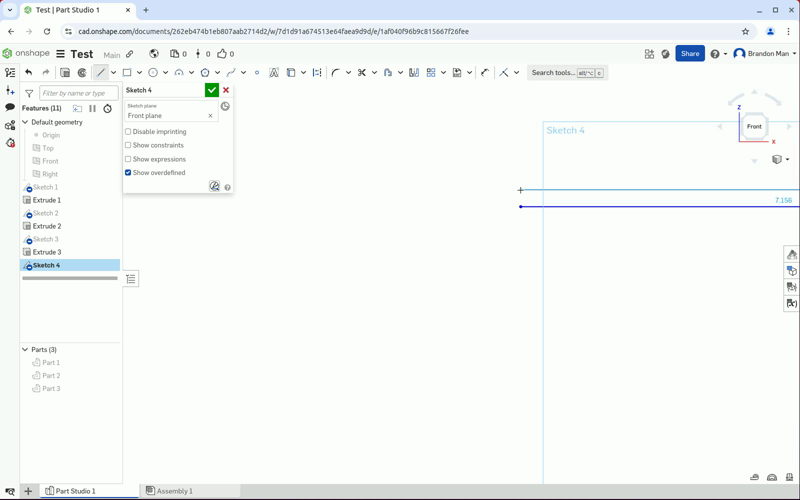
click(520, 189)
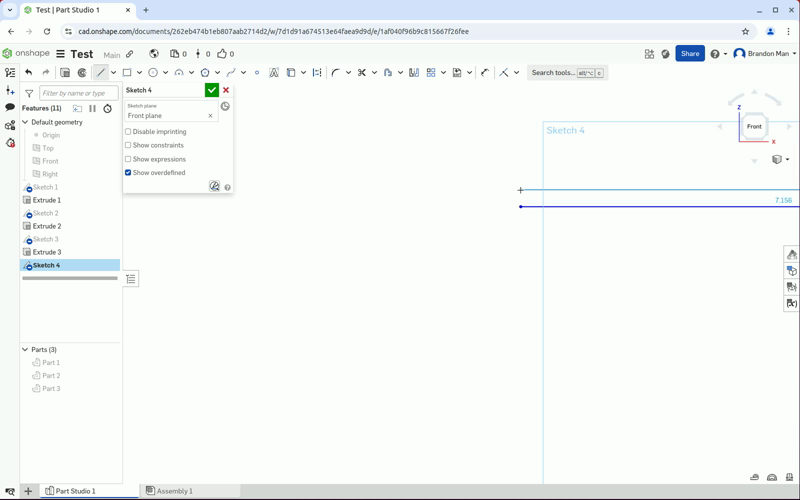
scroll(-6)
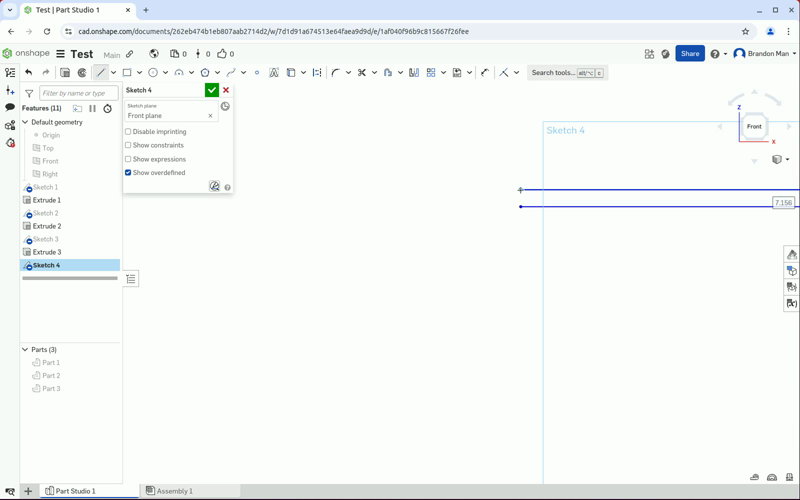
scroll(-6)
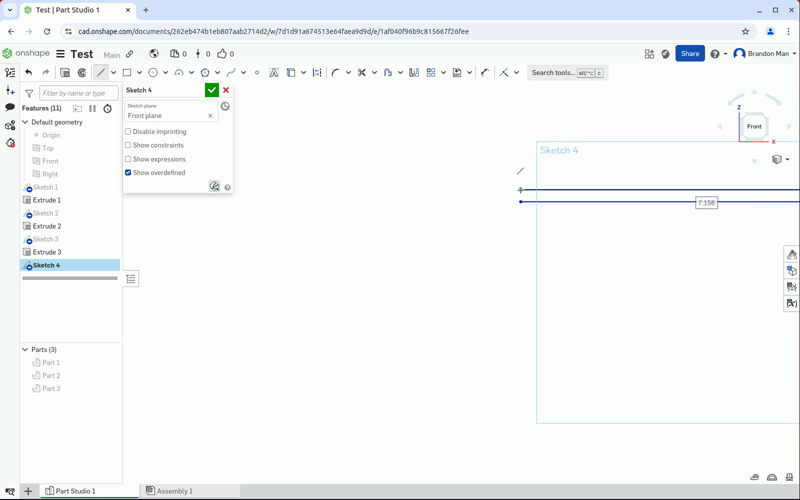
scroll(-6)
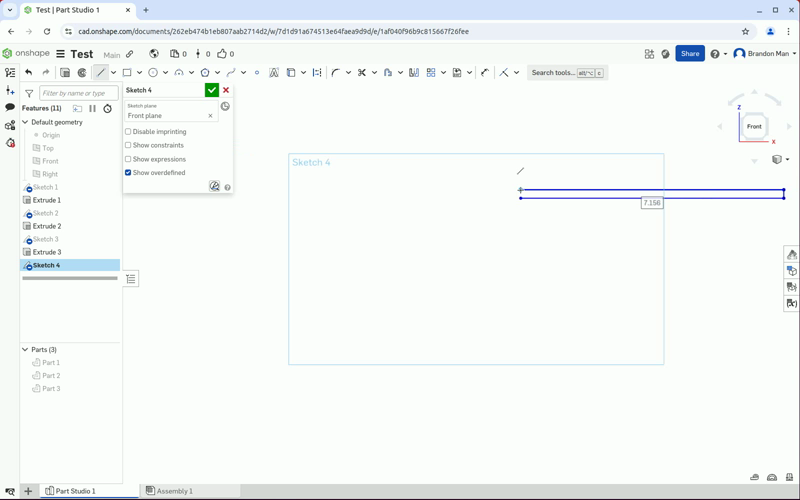
scroll(-6)
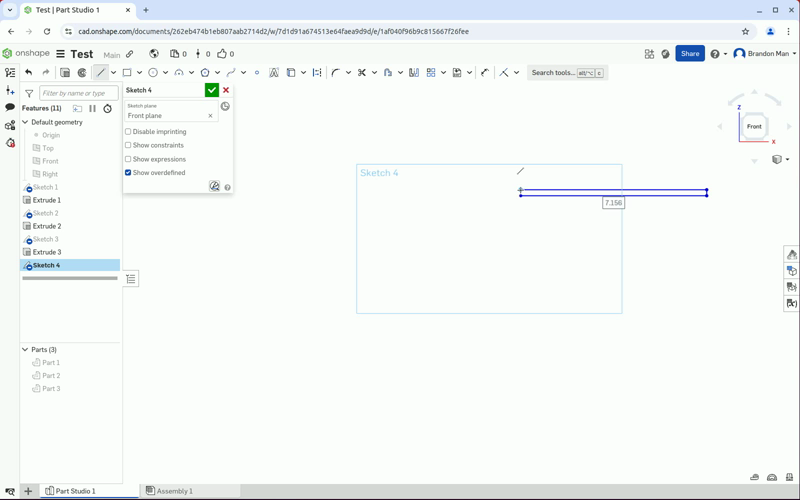
scroll(-6)
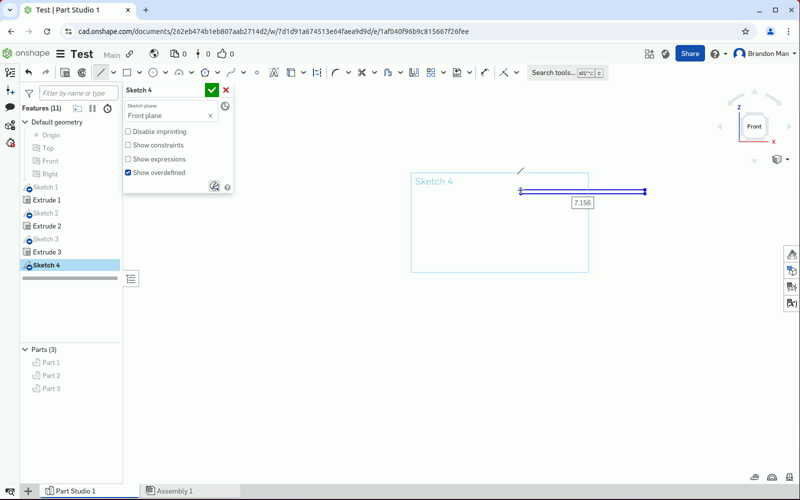
scroll(-6)
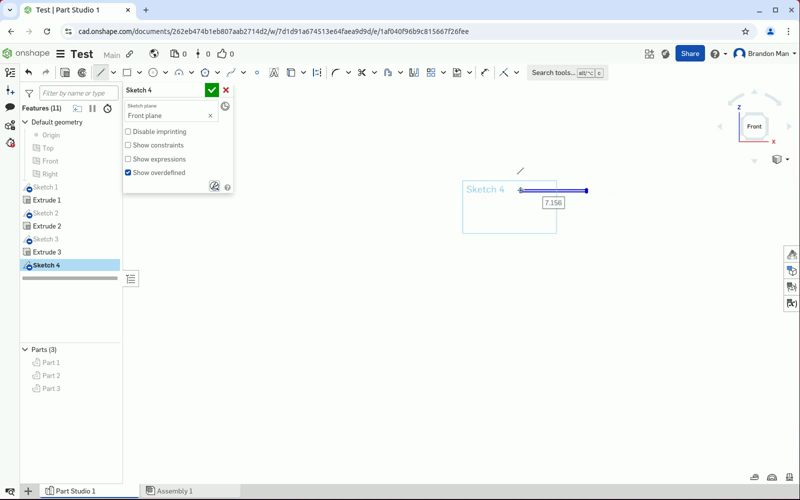
scroll(-6)
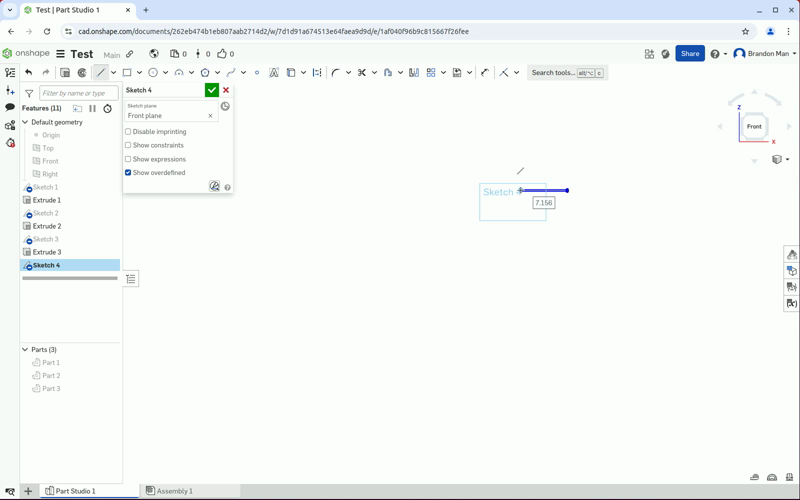
key_up(shift)
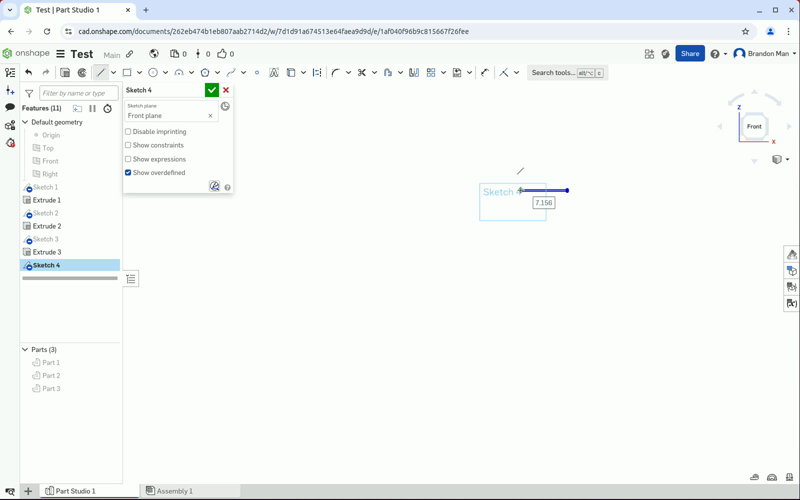
mouse_move(550, 189)
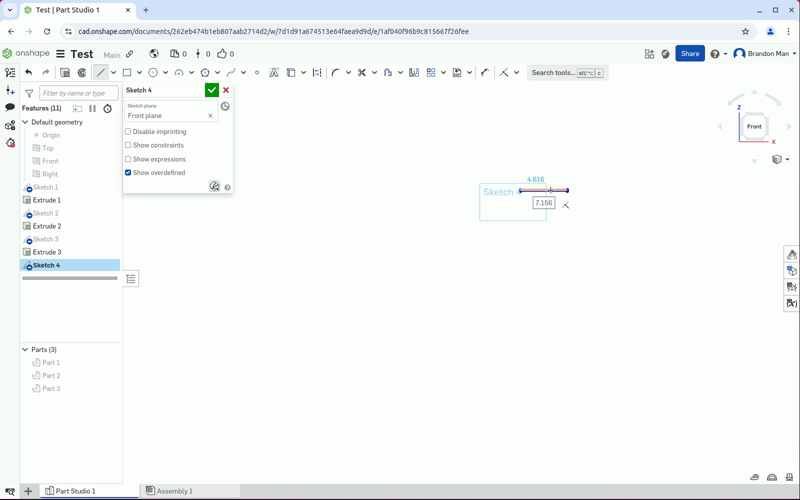
key_down(shift)
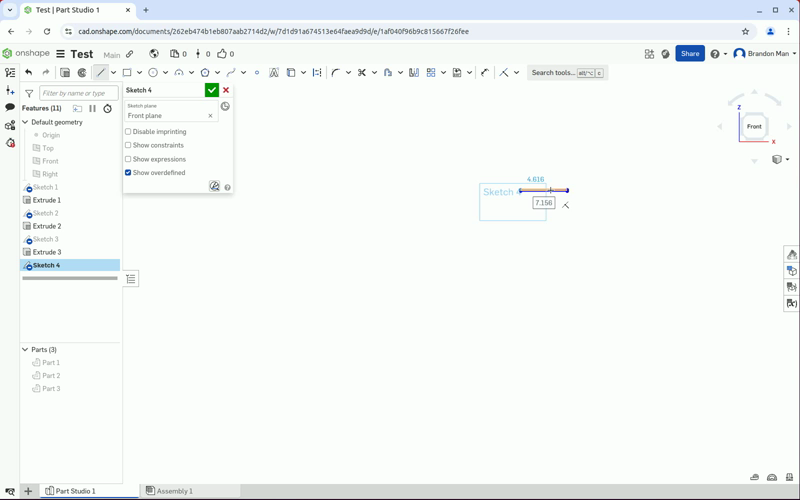
mouse_move(520, 191)
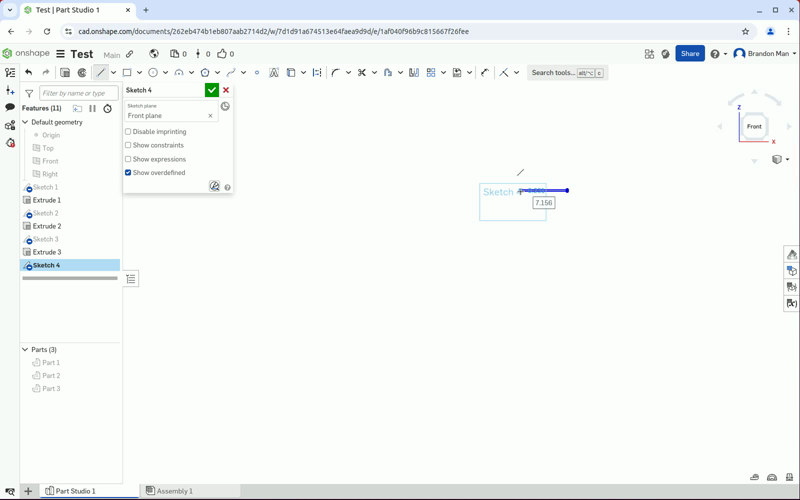
scroll(6)
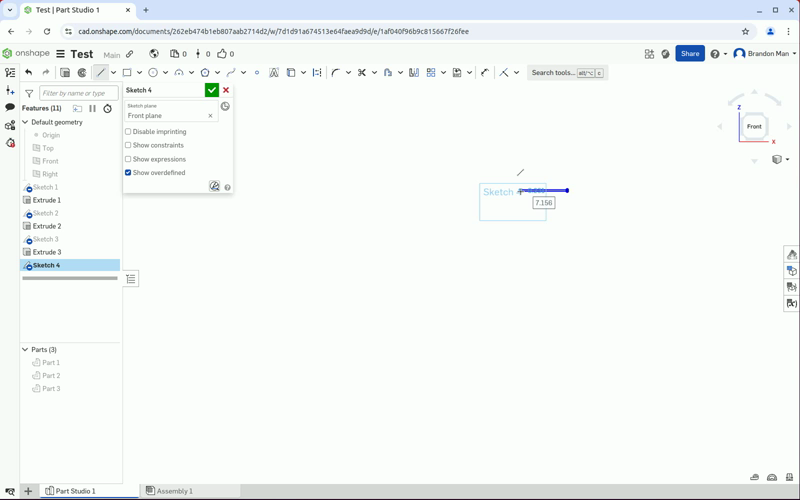
scroll(6)
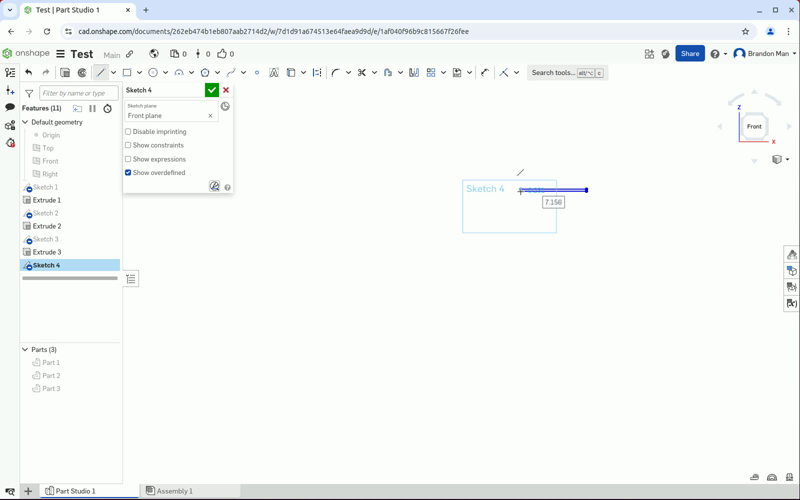
scroll(6)
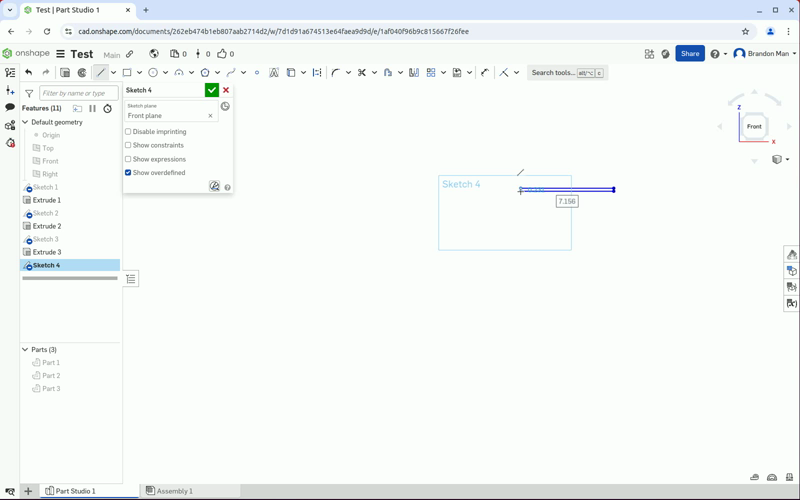
scroll(6)
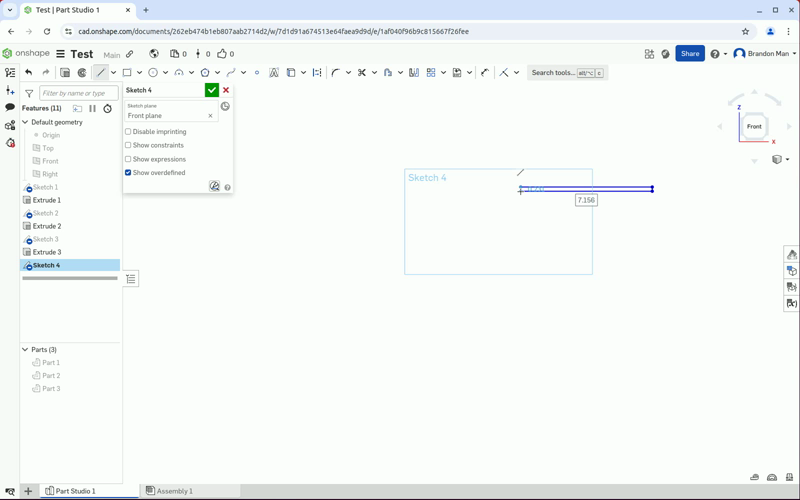
scroll(6)
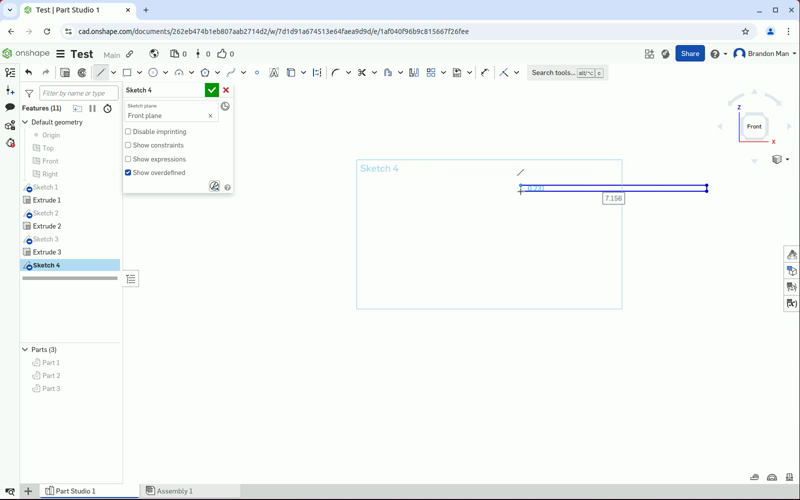
scroll(6)
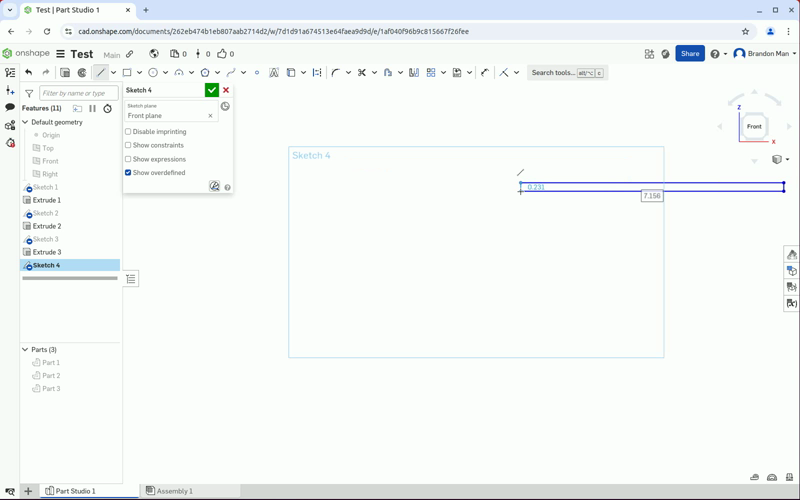
scroll(6)
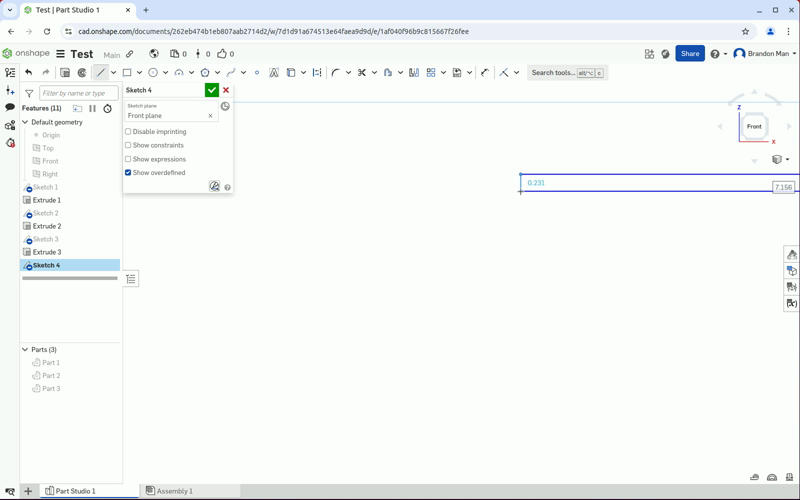
key_up(shift)
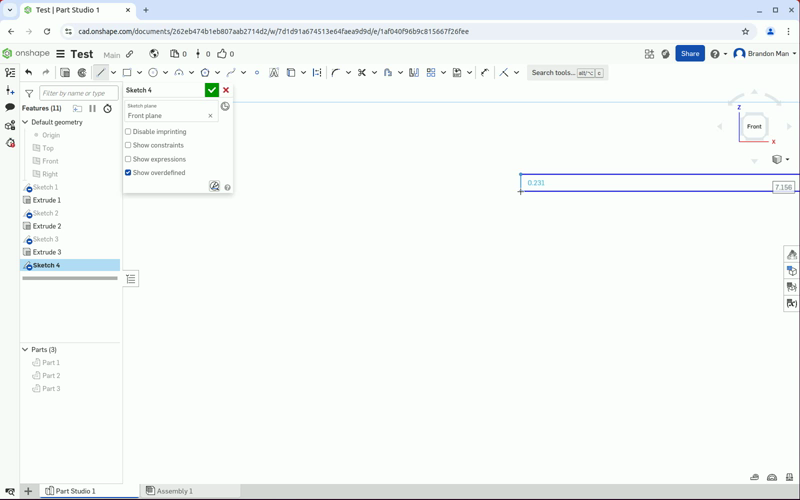
click(520, 191)
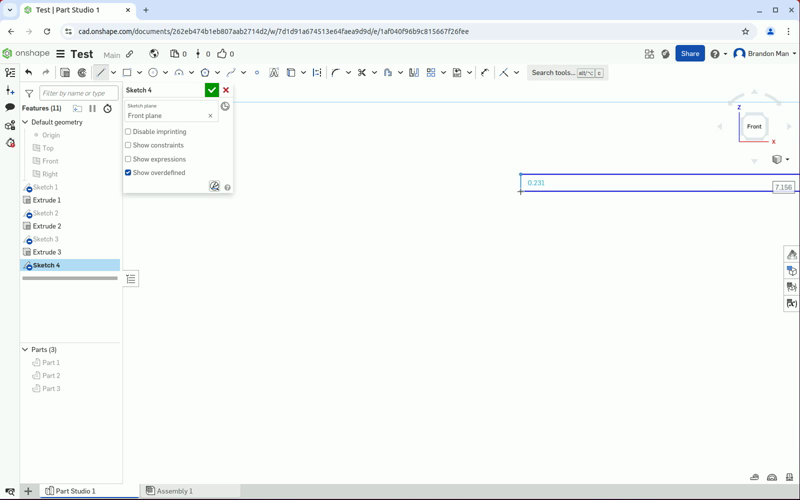
scroll(-6)
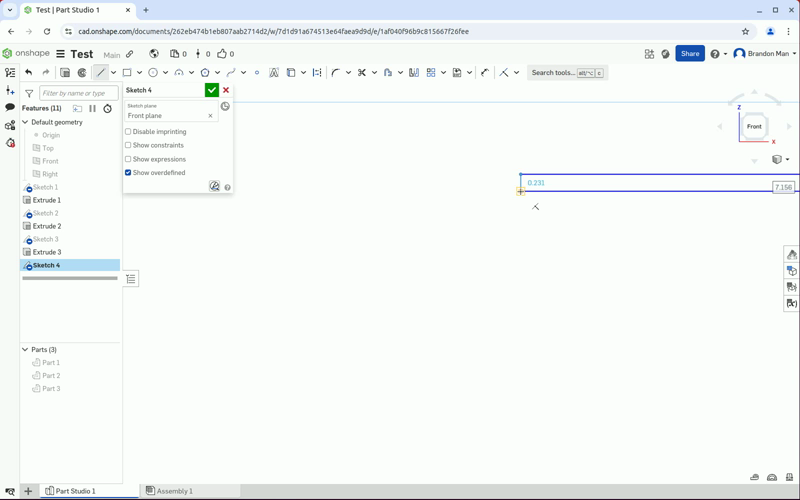
scroll(-6)
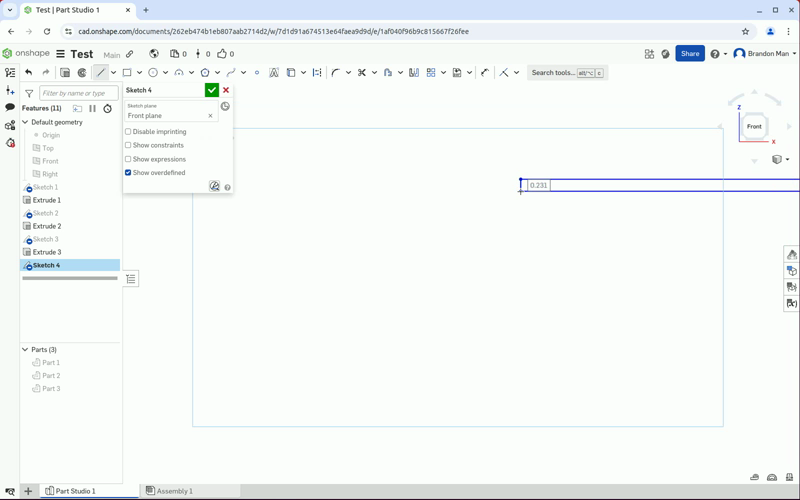
scroll(-6)
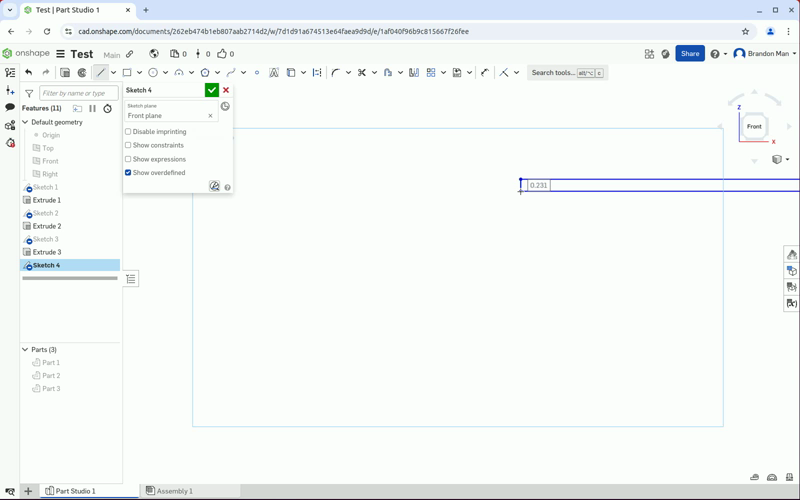
scroll(-6)
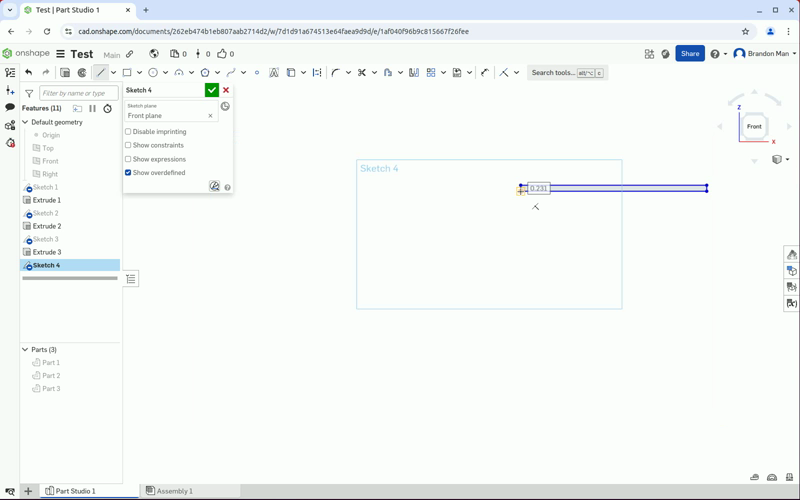
scroll(-6)
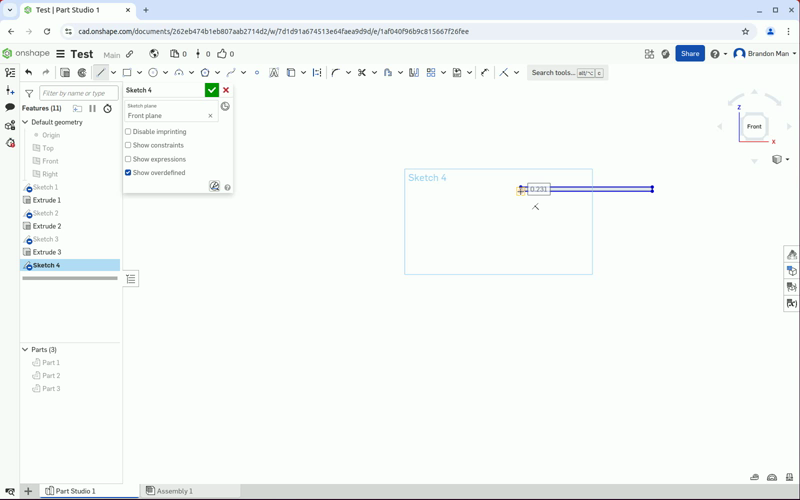
scroll(-6)
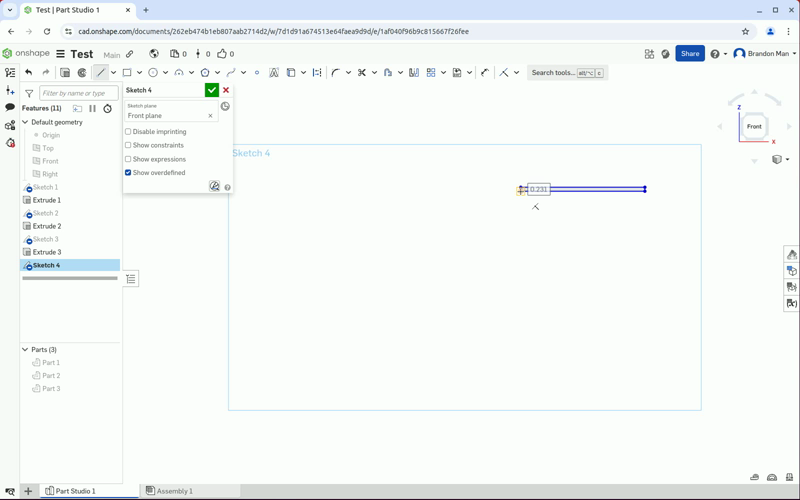
scroll(-6)
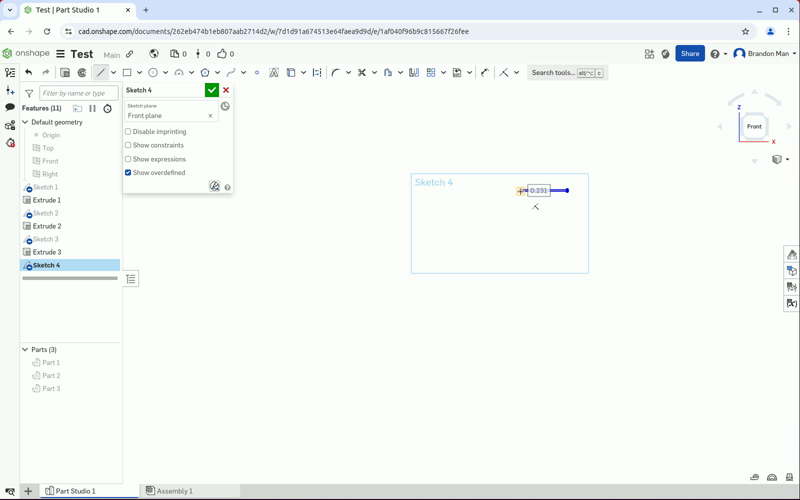
key(esc)
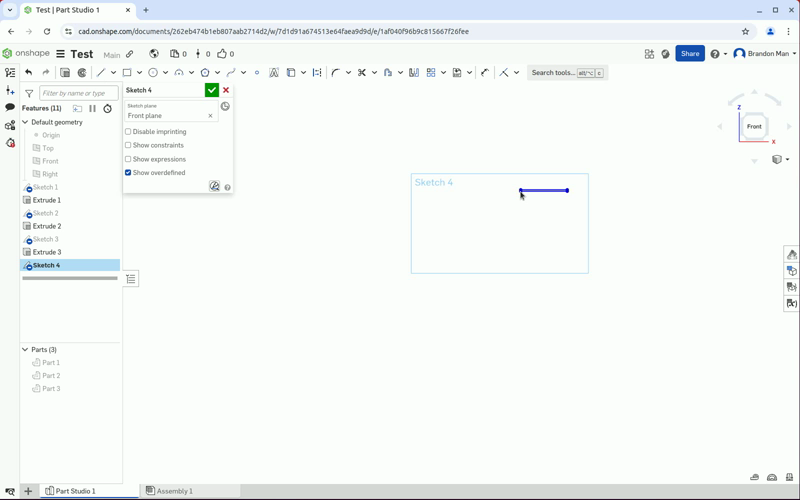
mouse_move(560, 189)
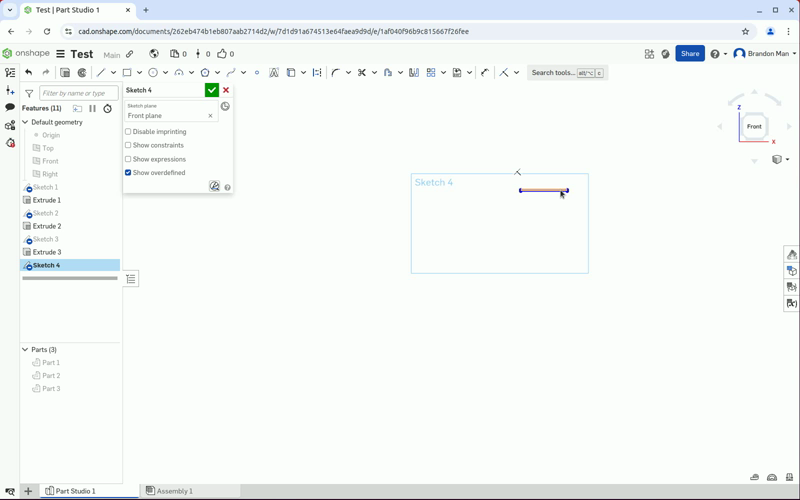
scroll(6)
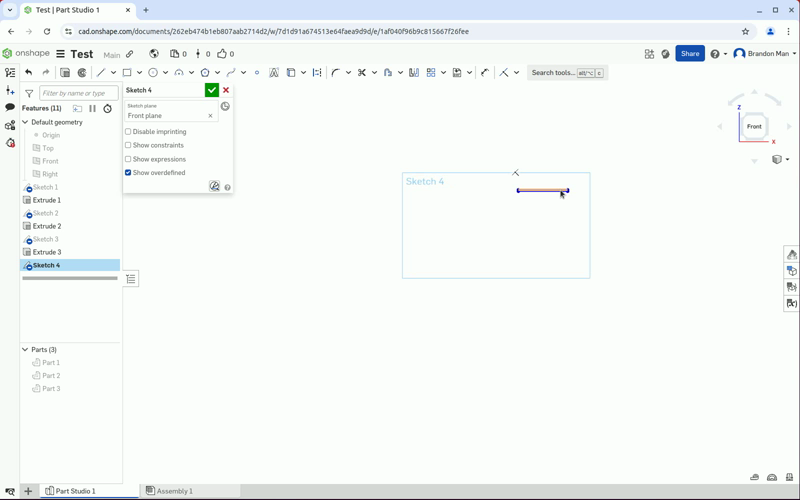
scroll(6)
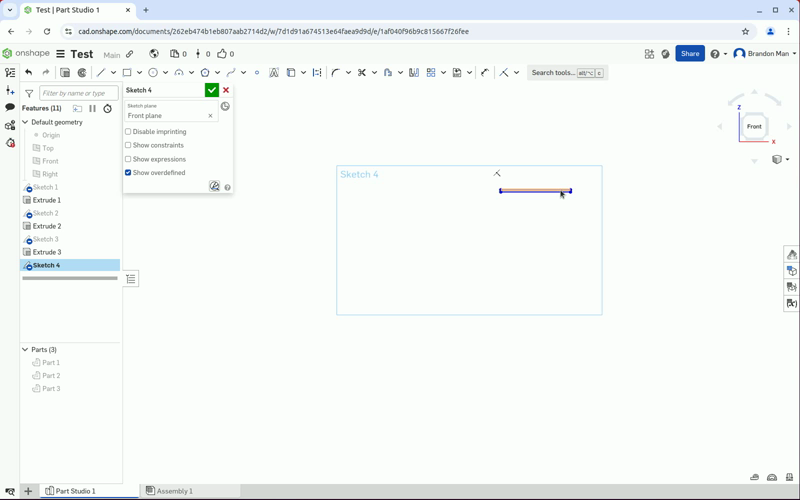
scroll(6)
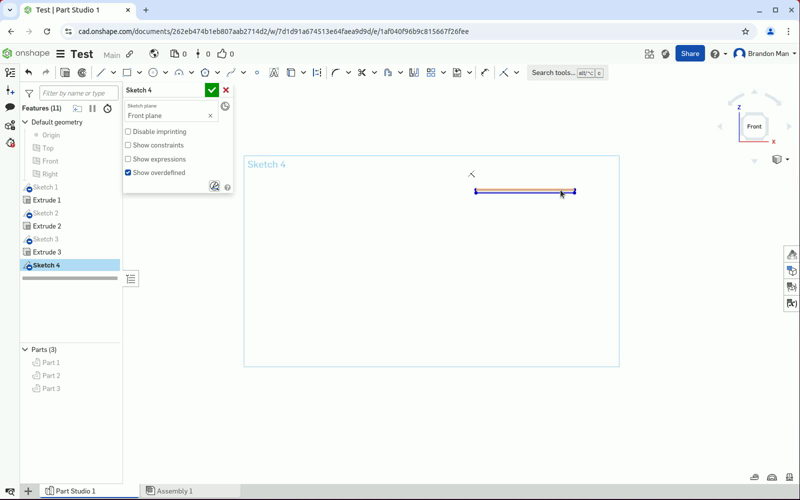
scroll(6)
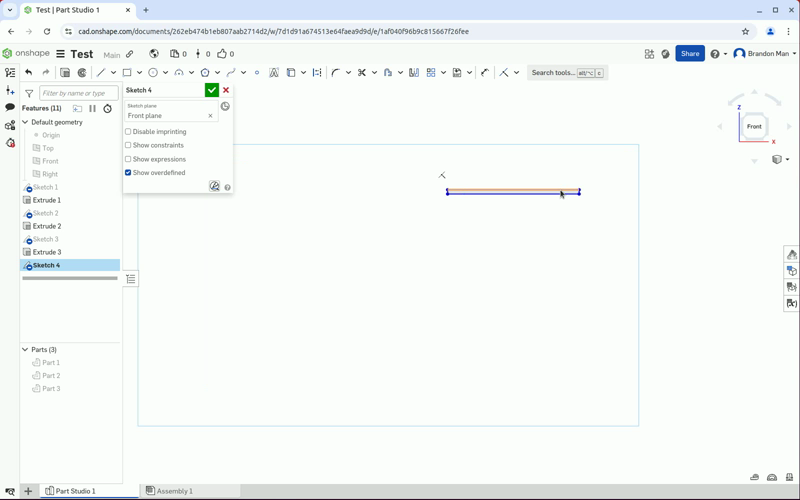
scroll(6)
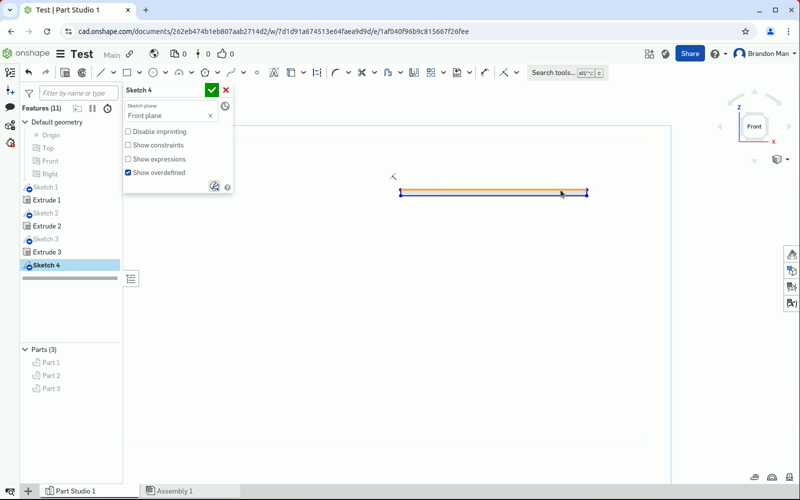
scroll(6)
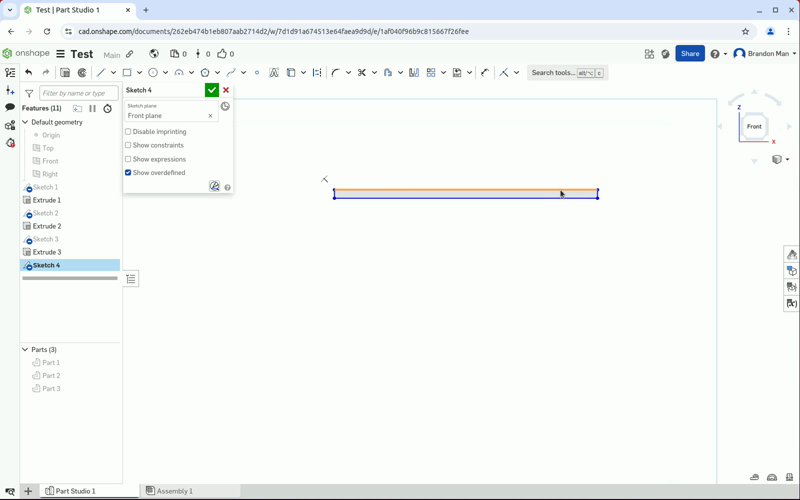
scroll(6)
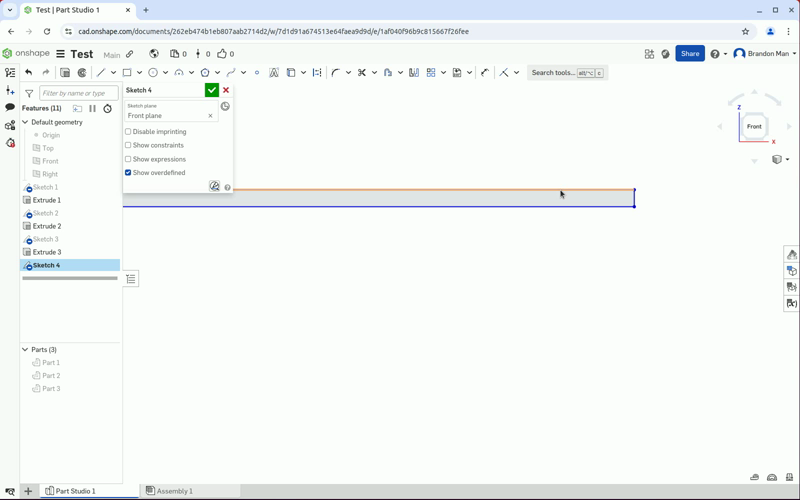
click(560, 189)
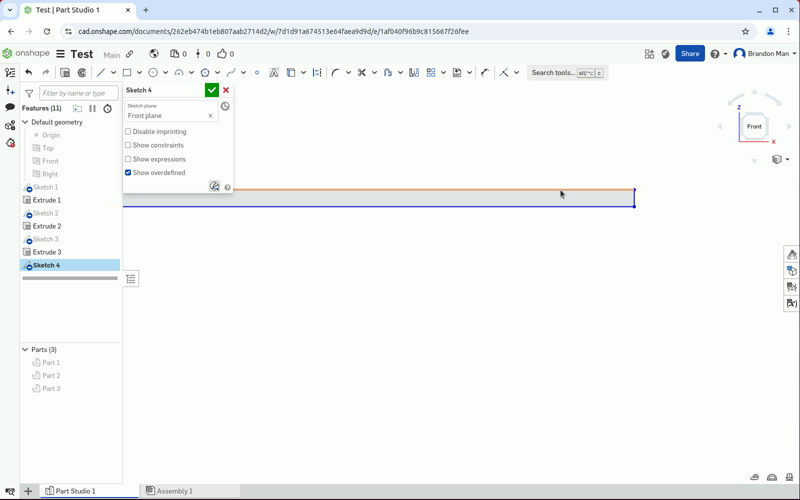
scroll(-6)
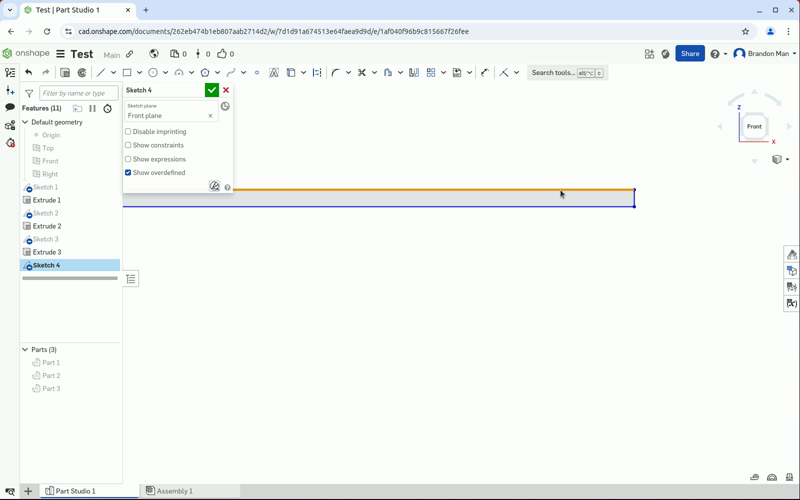
scroll(-6)
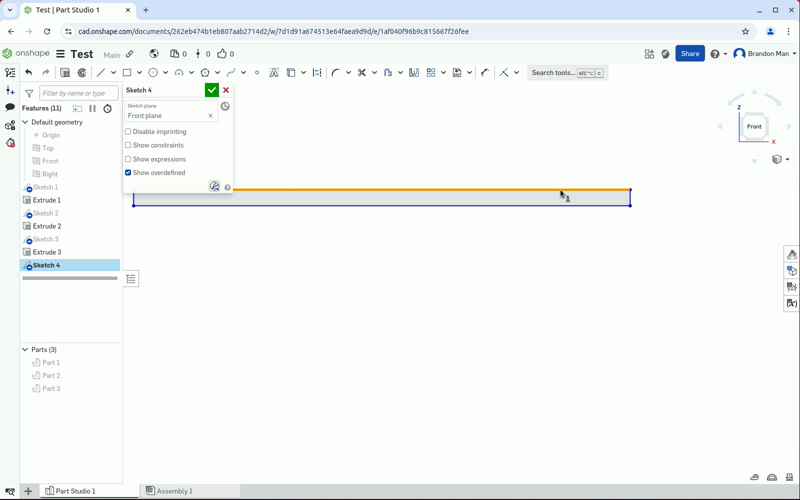
scroll(-6)
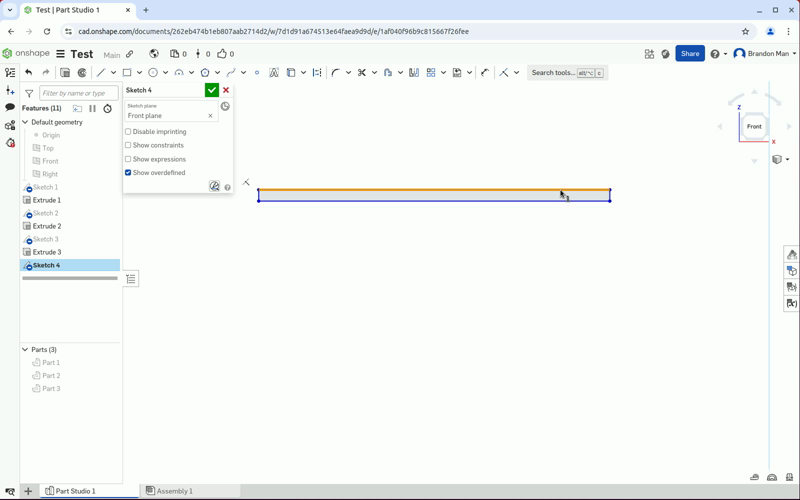
scroll(-6)
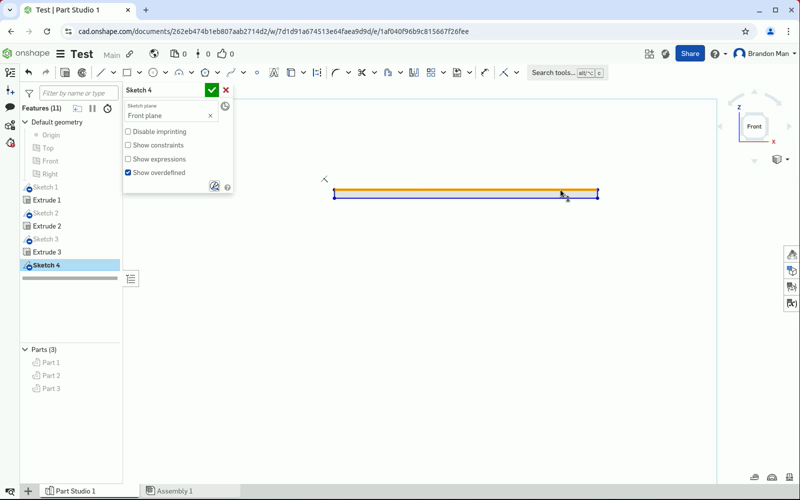
scroll(-6)
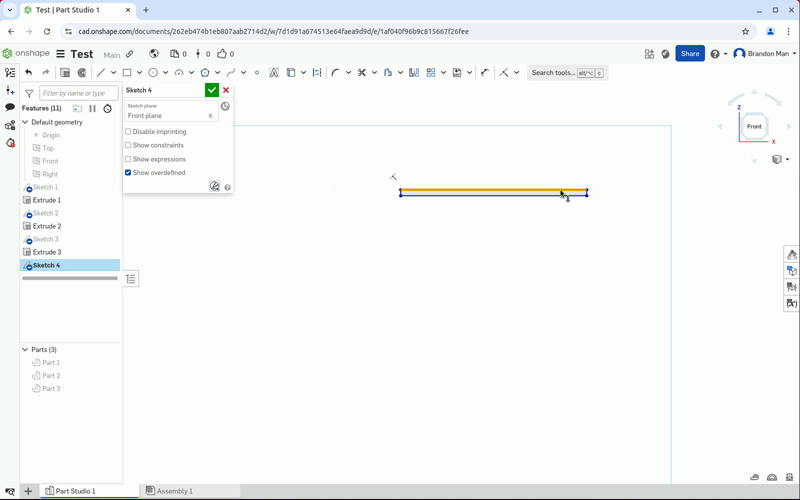
scroll(-6)
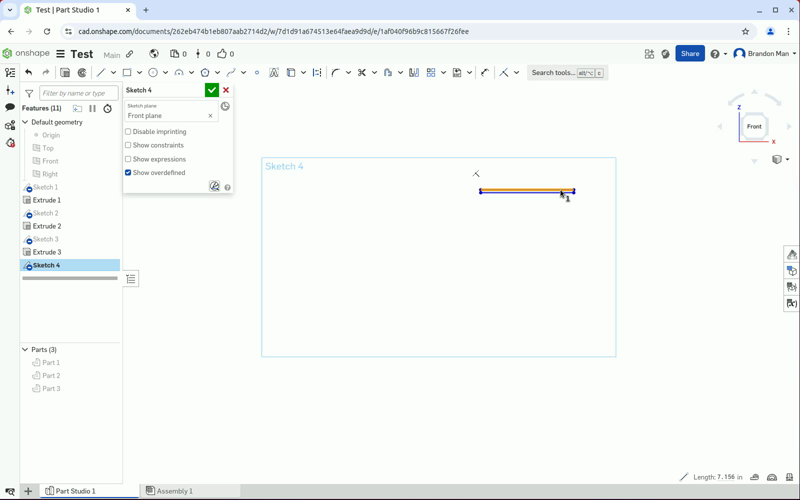
scroll(-6)
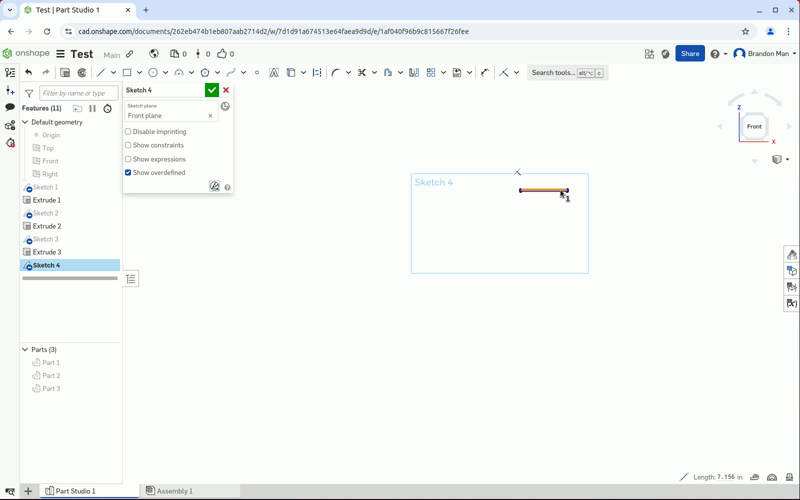
mouse_move(73, 352)
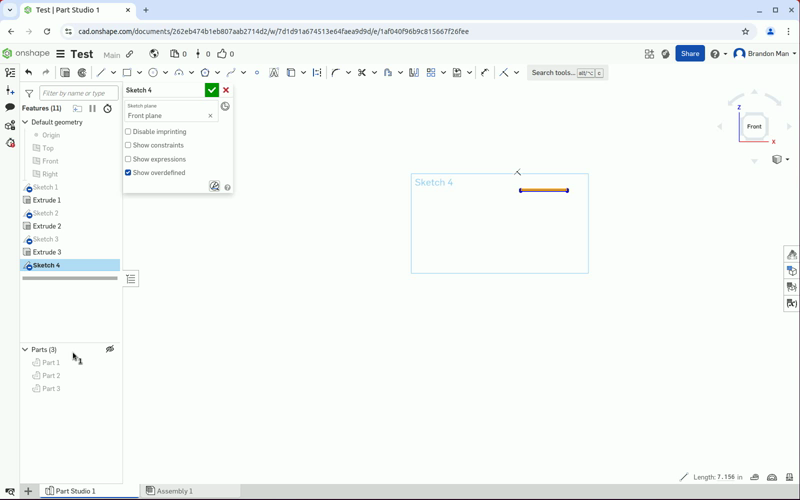
key(shift+y)
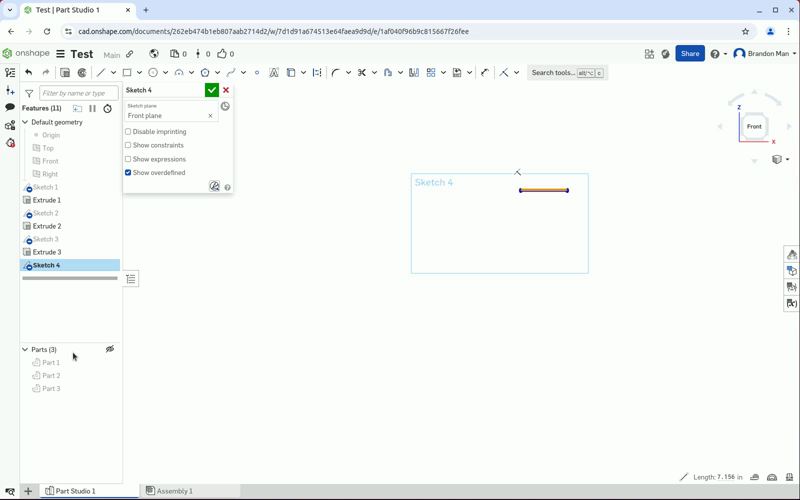
key(shift+e)
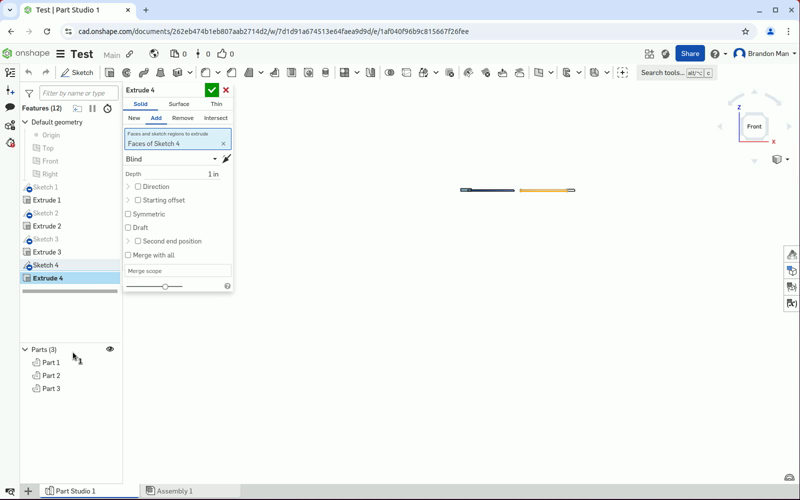
mouse_move(143, 106)
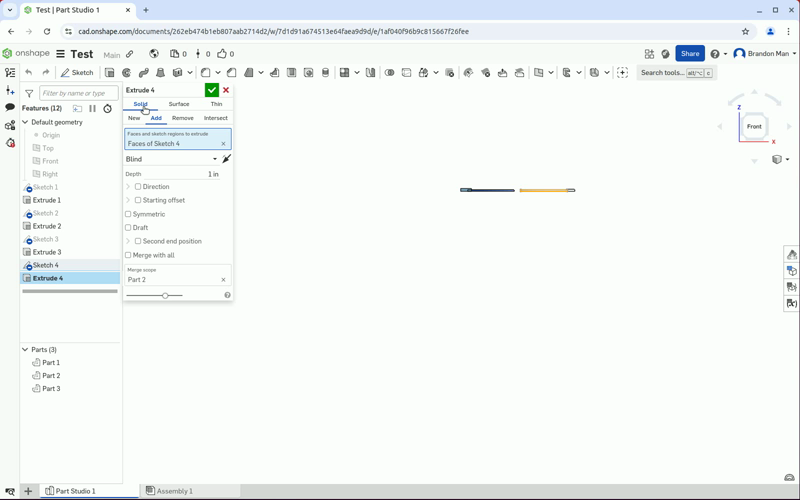
click(143, 106)
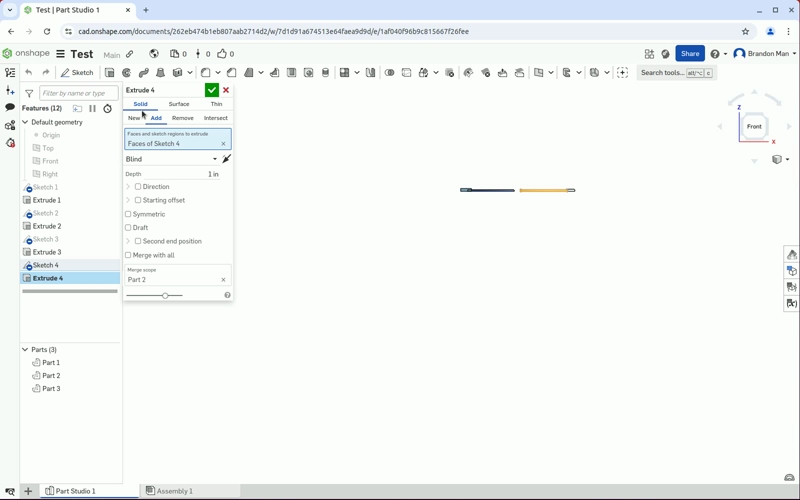
mouse_move(137, 120)
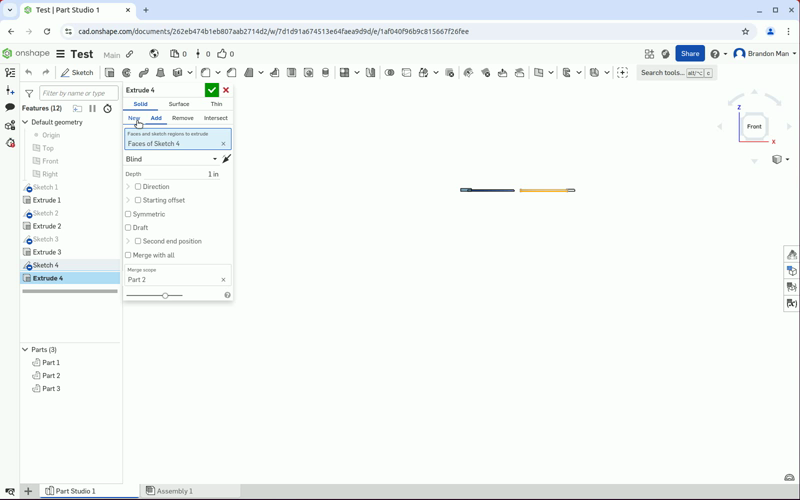
click(137, 120)
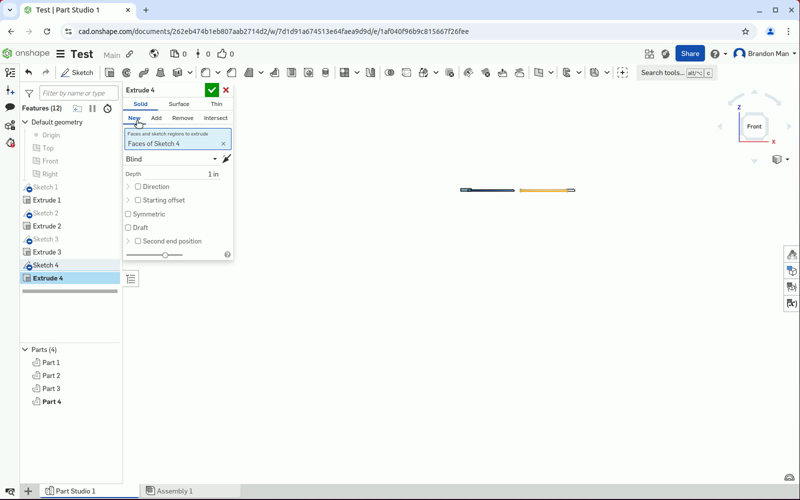
key(tab, 4)
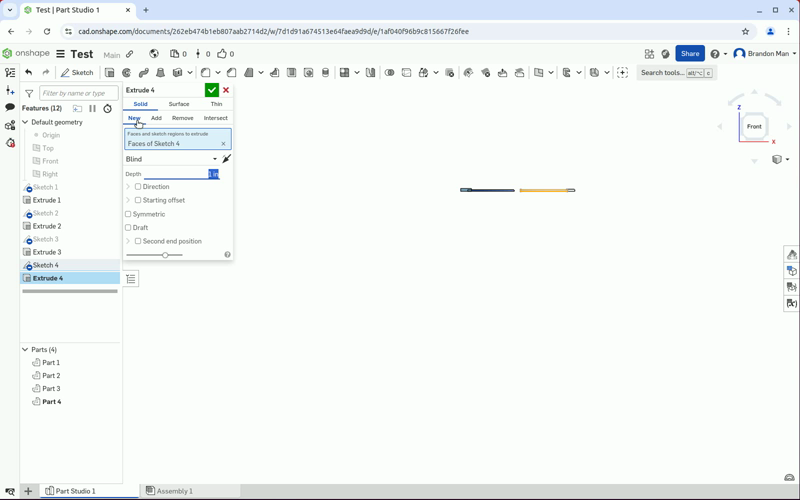
text(0.241)
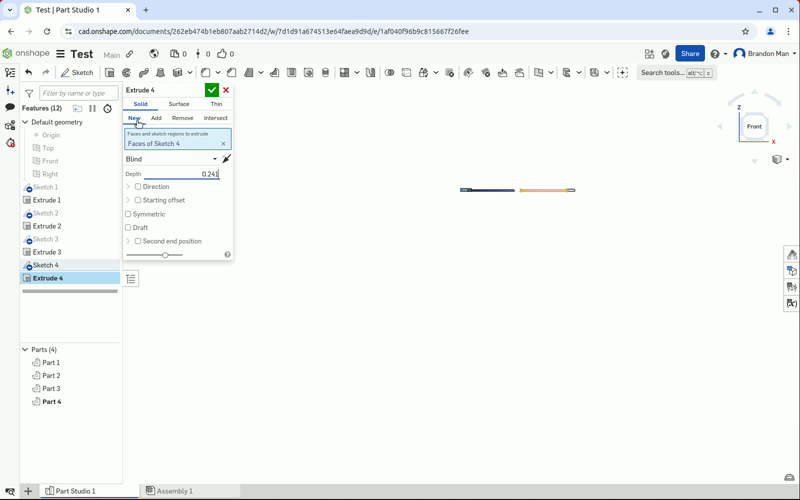
key(enter)
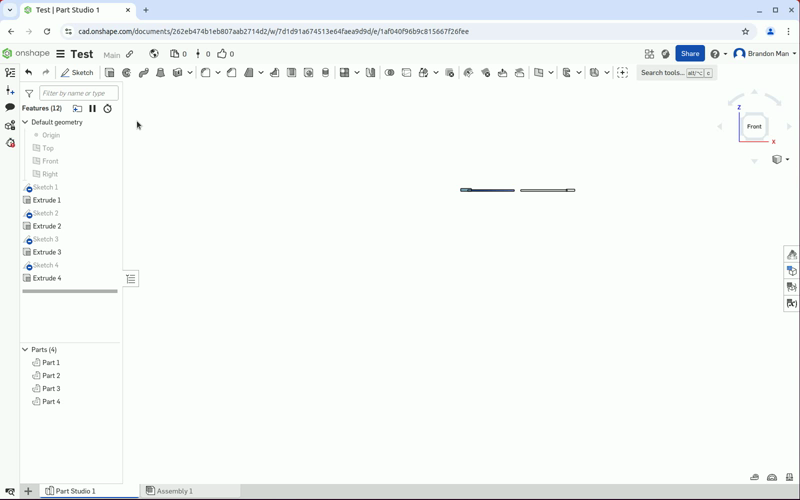
key(shift+h)
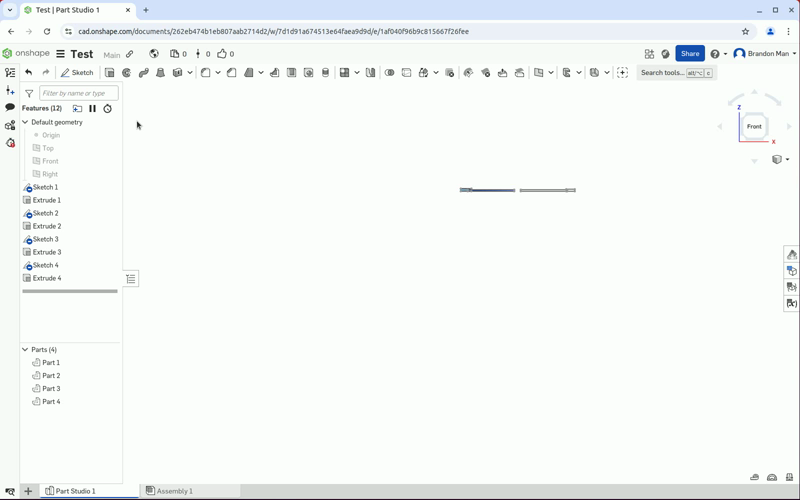
key(shift+h)
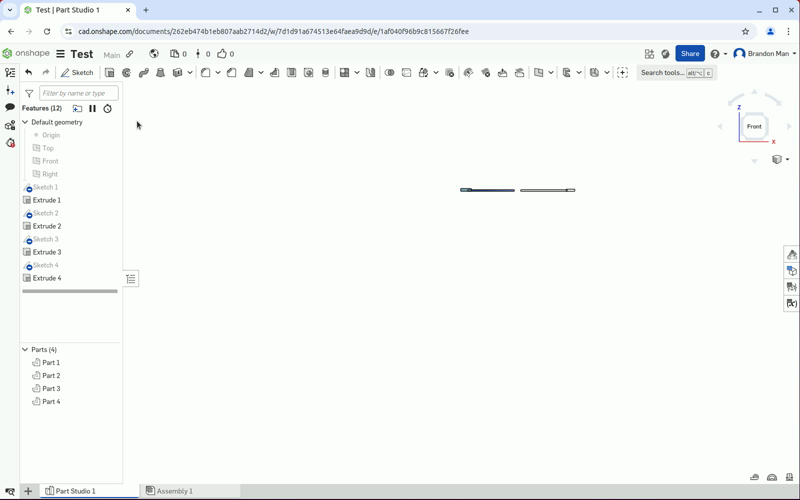
mouse_move(73, 189)
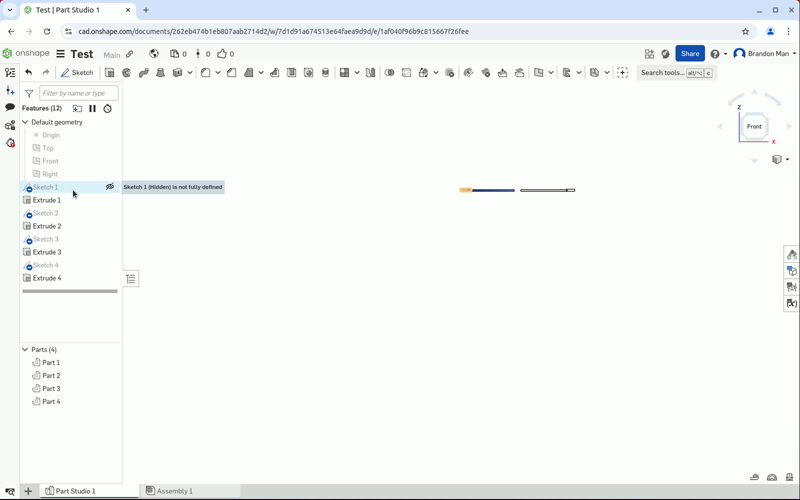
click(73, 189)
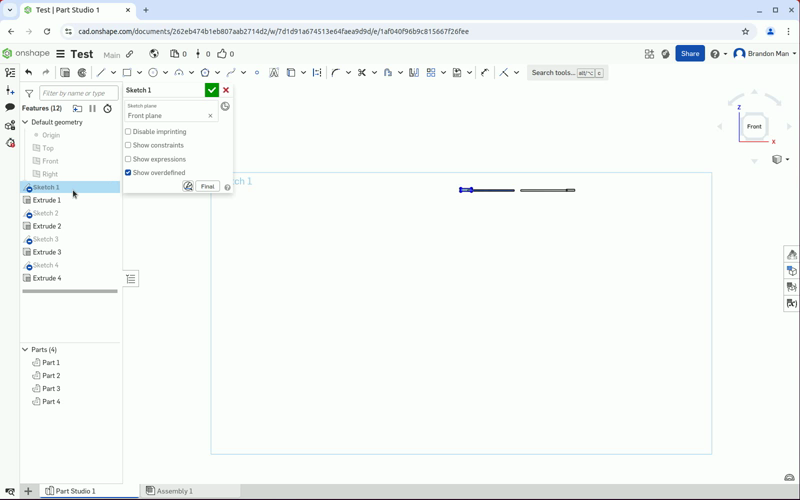
mouse_move(229, 92)
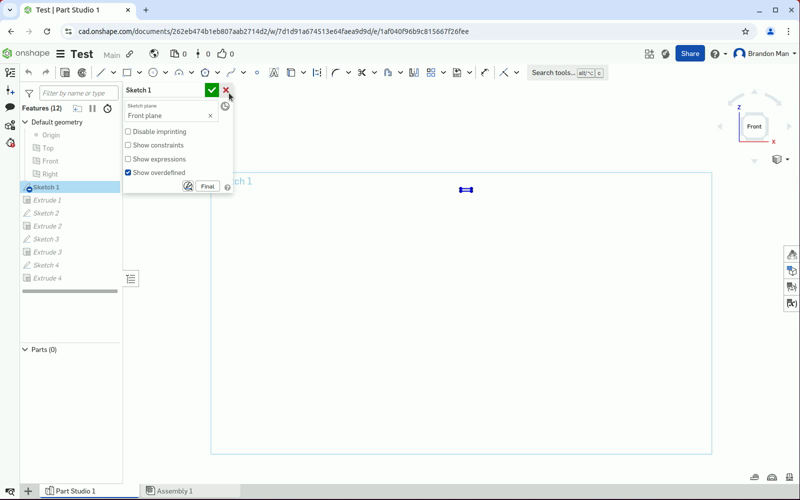
click(229, 92)
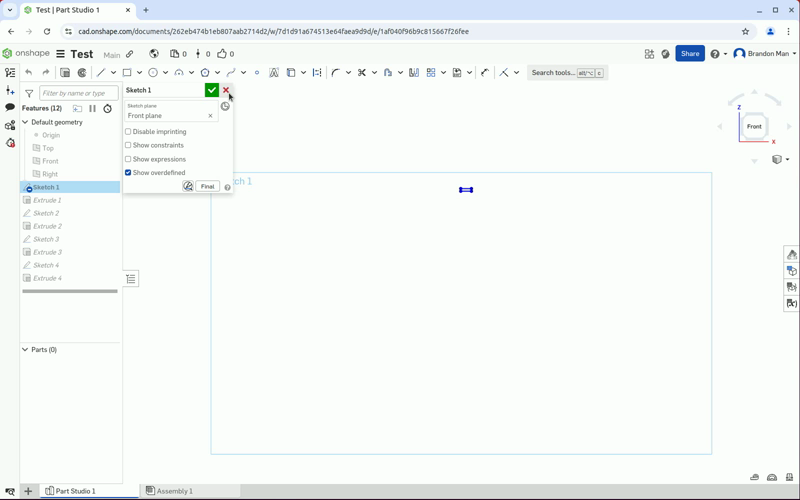
key(shift+s)
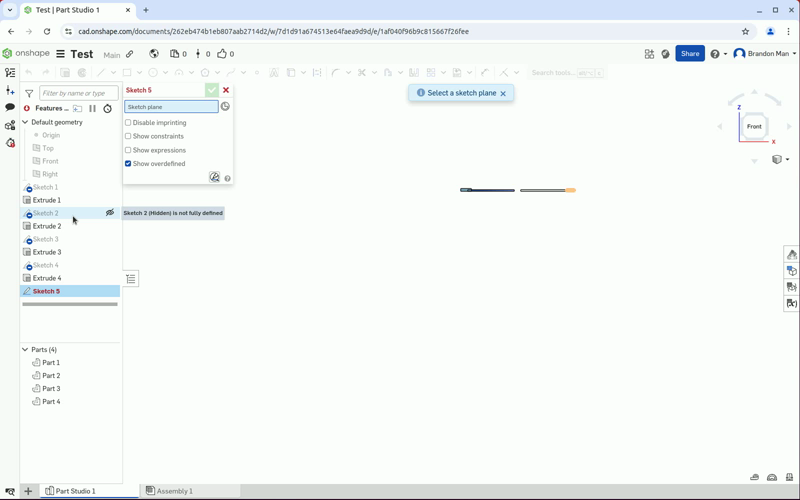
scroll(3)
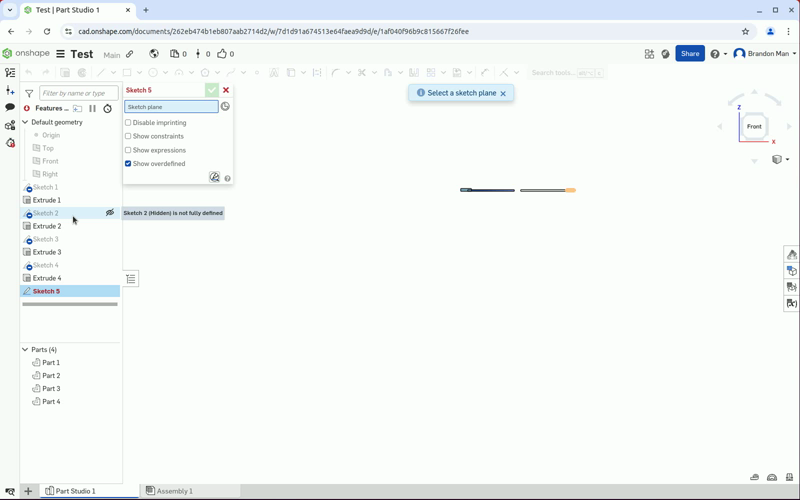
mouse_move(73, 163)
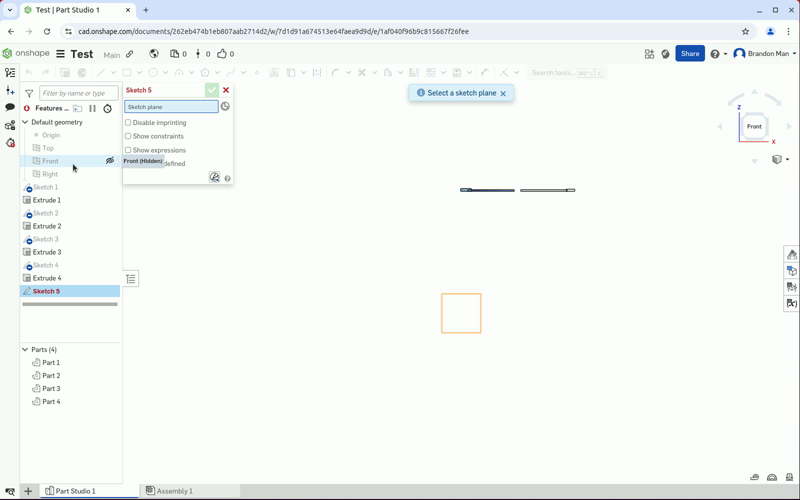
click(73, 163)
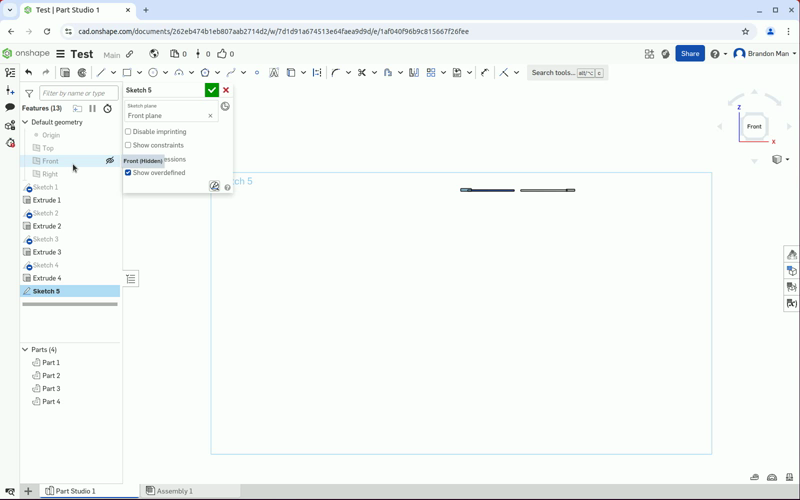
mouse_move(73, 352)
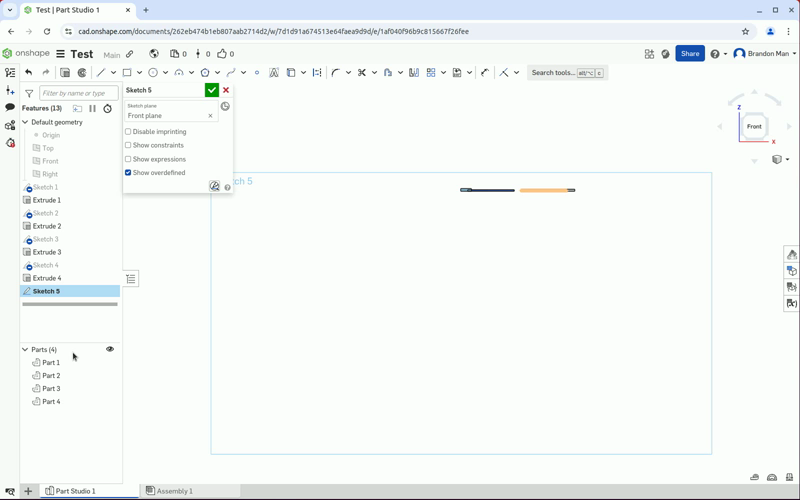
key(y)
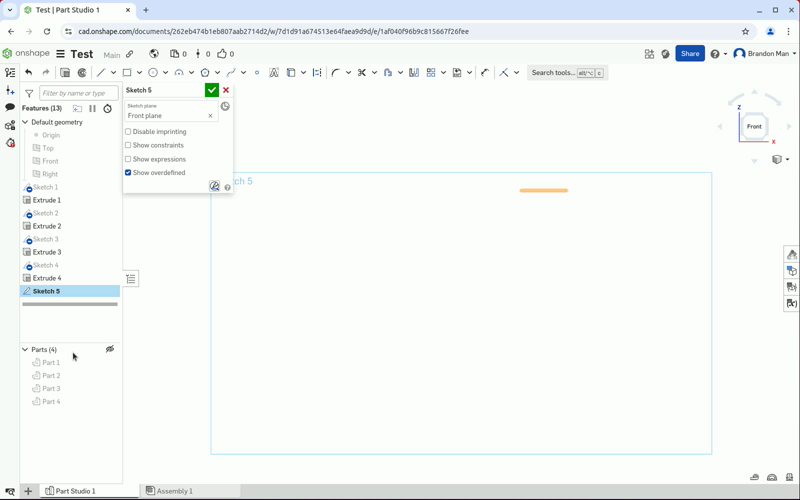
key(l)
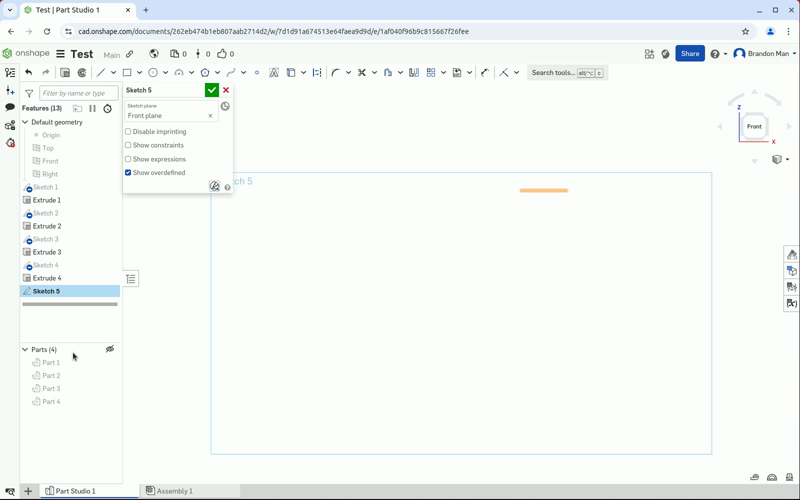
key_down(shift)
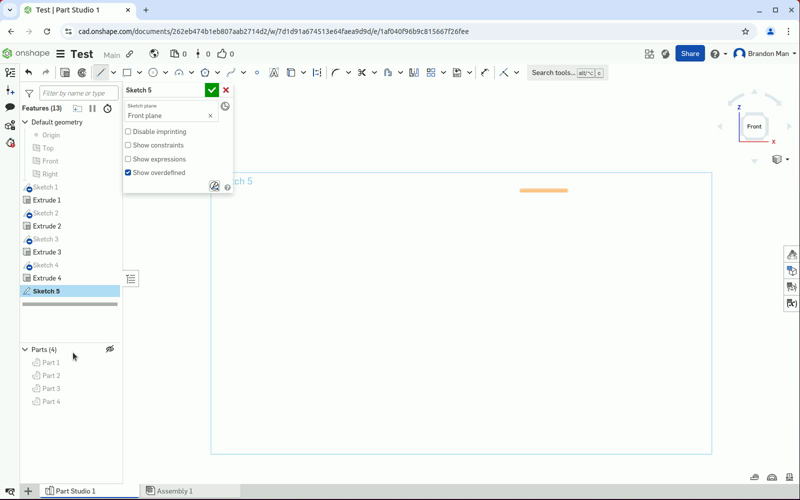
mouse_move(513, 191)
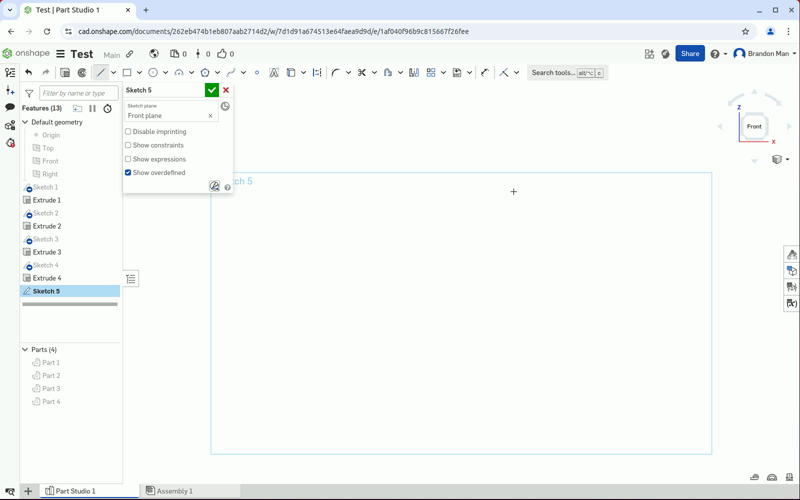
click(513, 191)
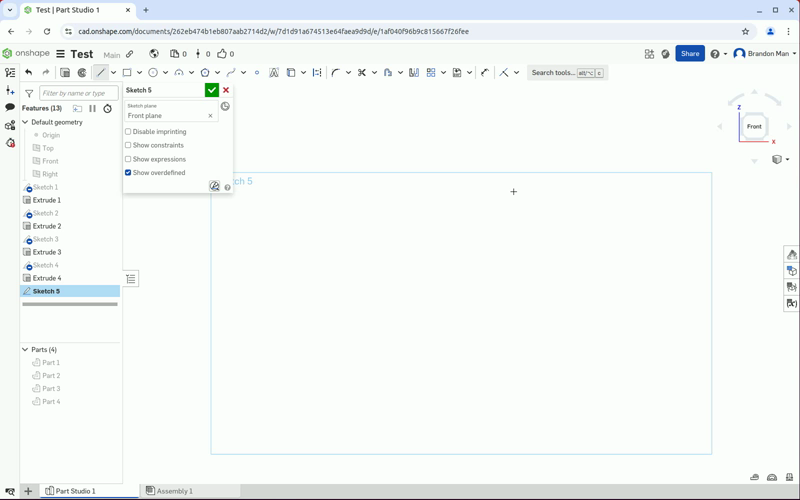
key_up(shift)
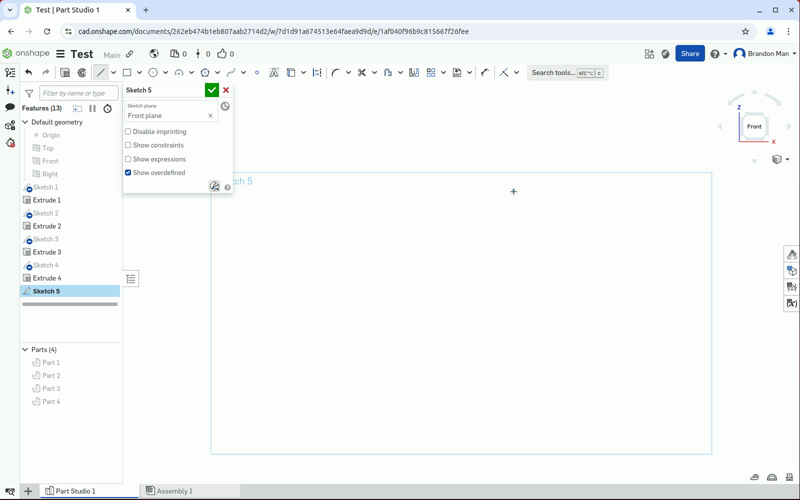
key_down(shift)
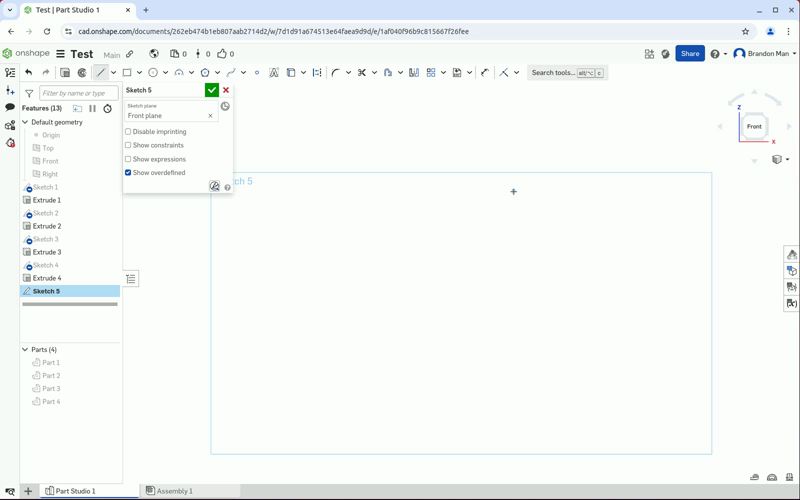
mouse_move(543, 191)
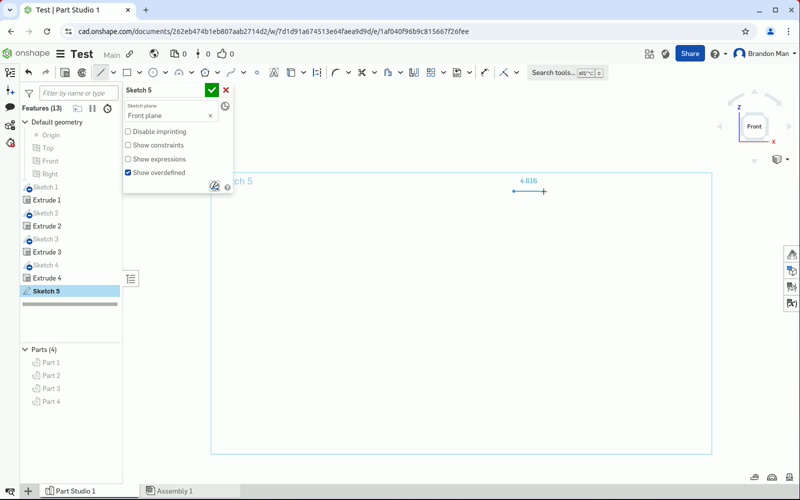
mouse_move(521, 191)
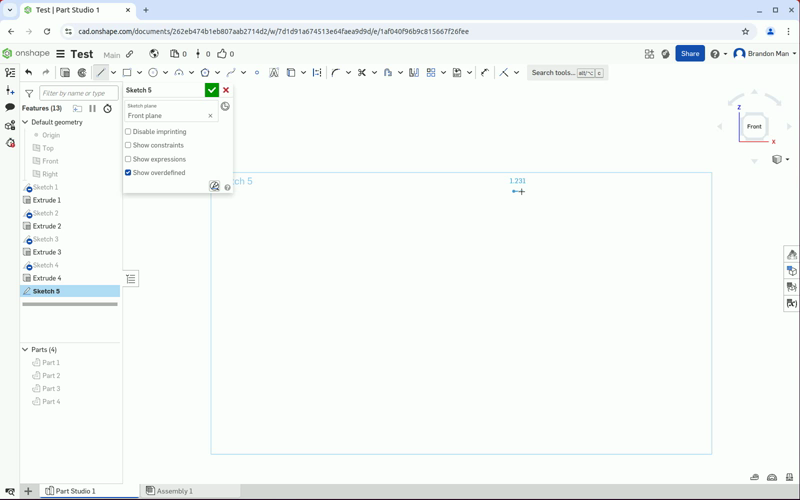
click(521, 191)
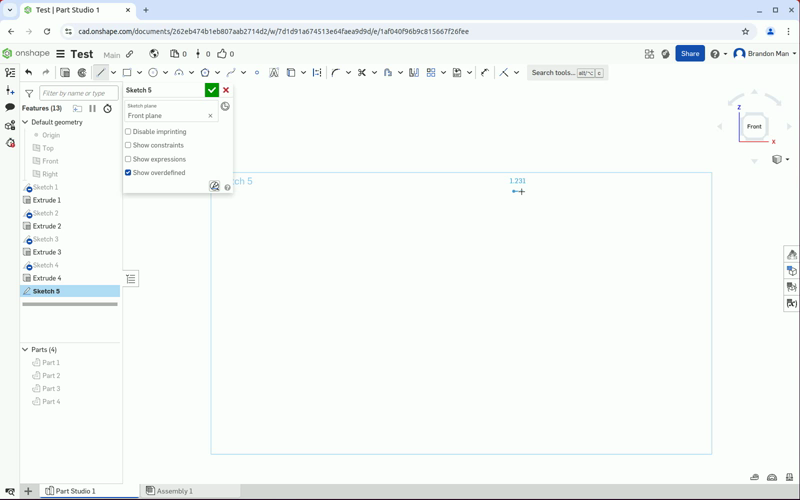
key_up(shift)
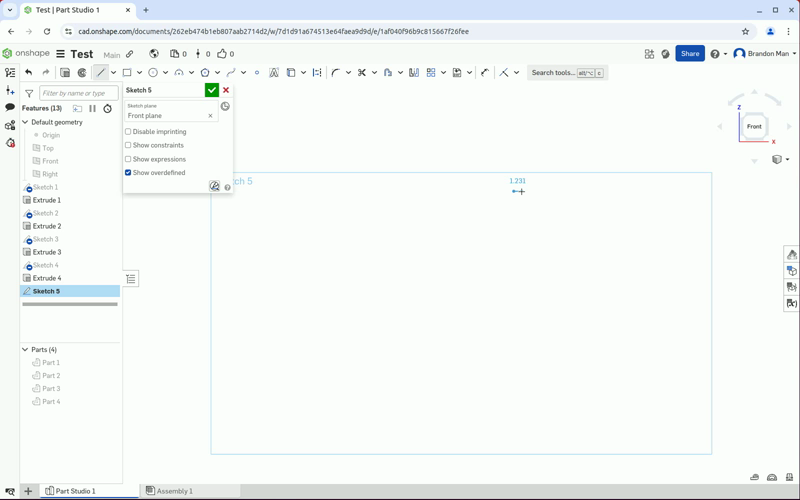
key_down(shift)
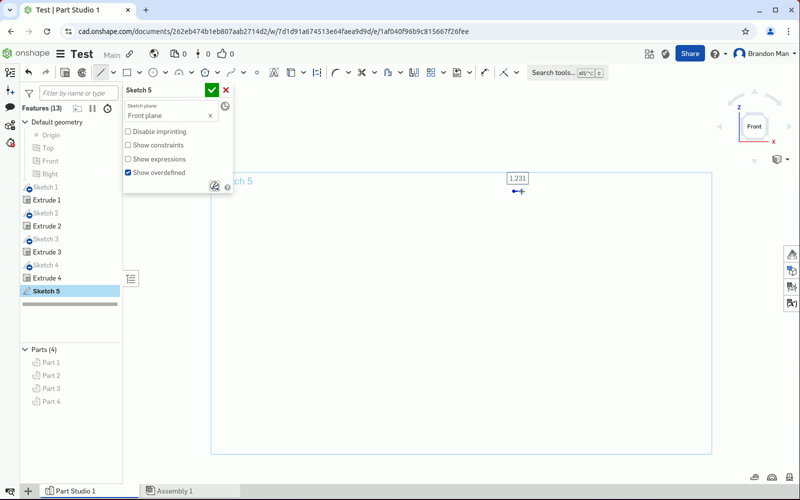
mouse_move(551, 191)
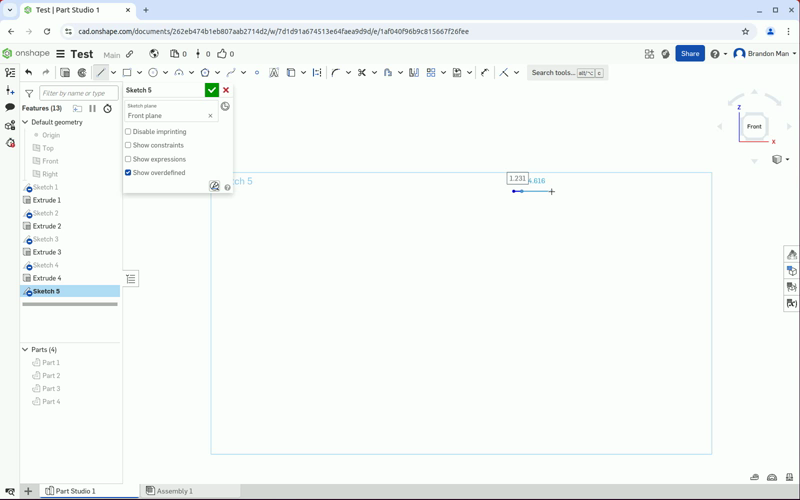
mouse_move(521, 189)
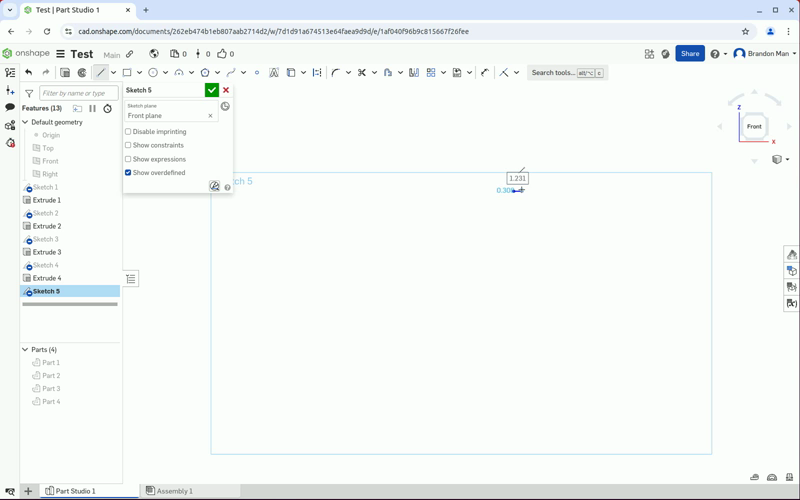
scroll(6)
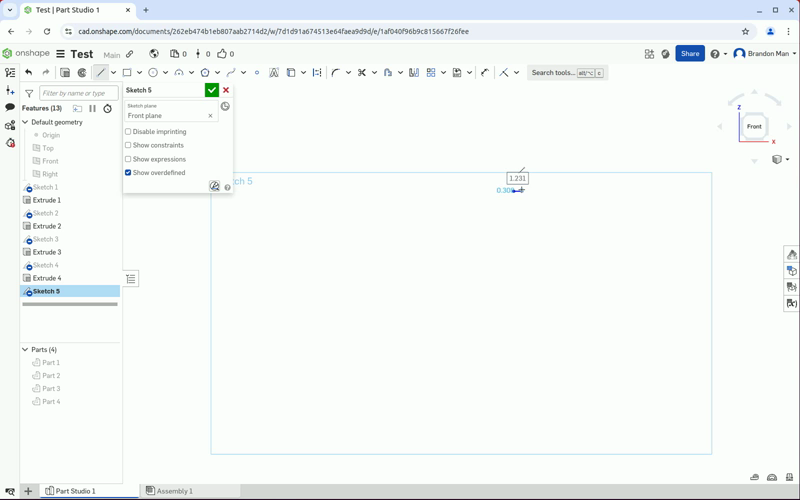
scroll(6)
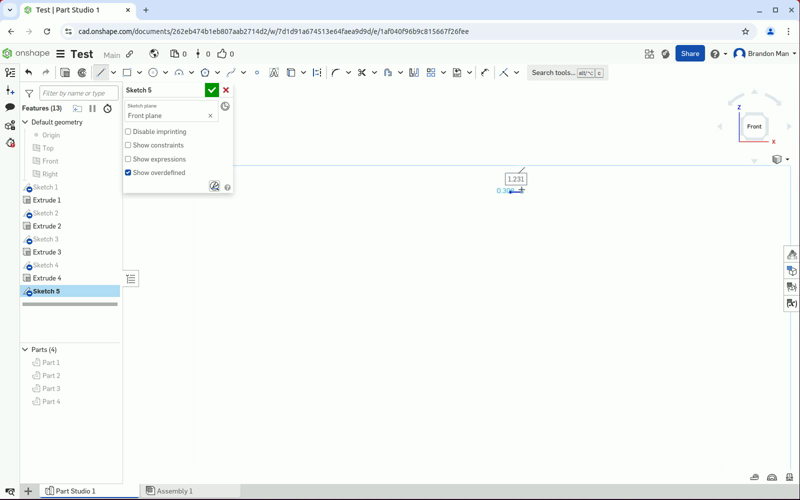
scroll(6)
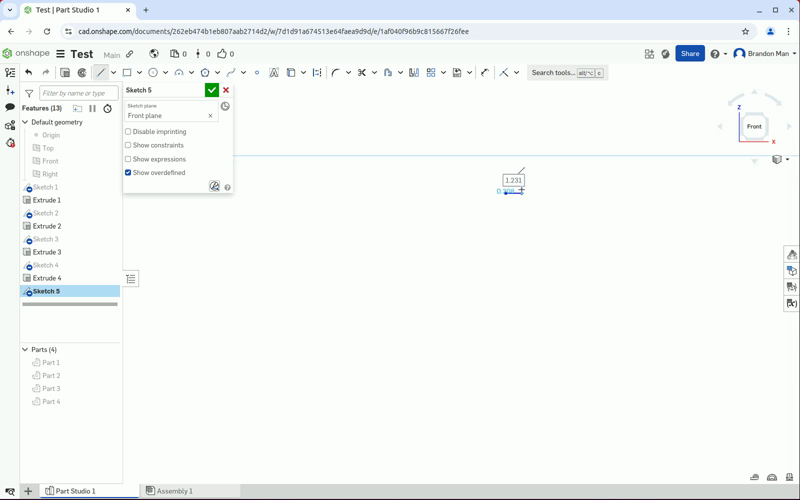
scroll(6)
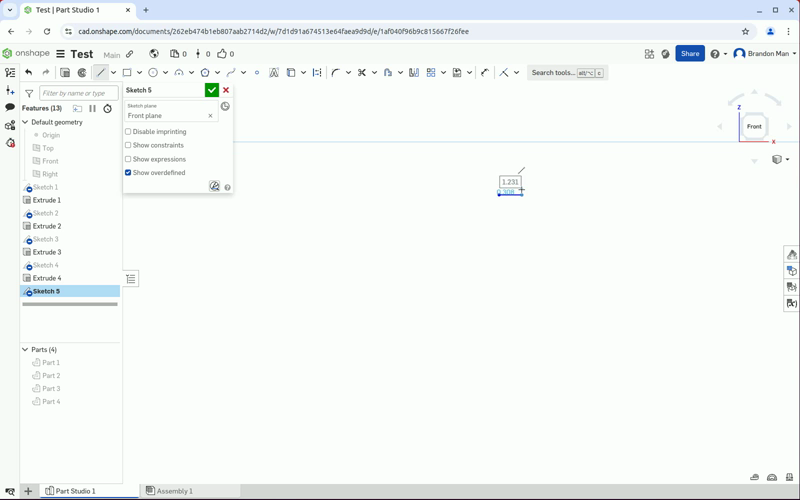
scroll(6)
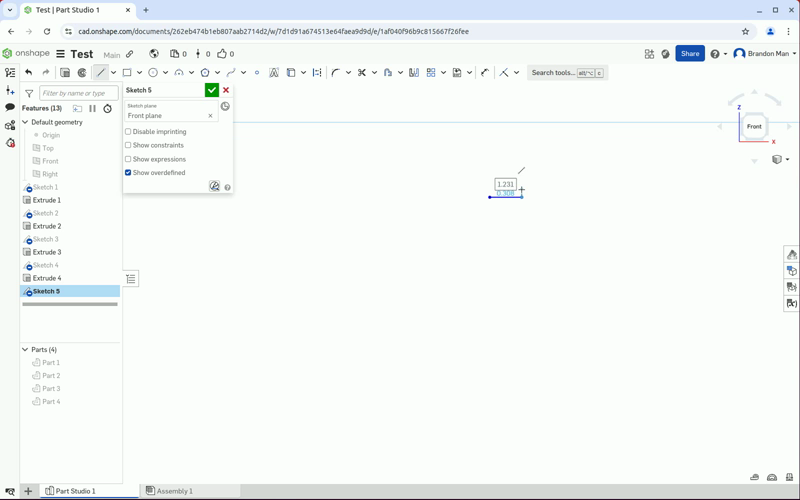
scroll(6)
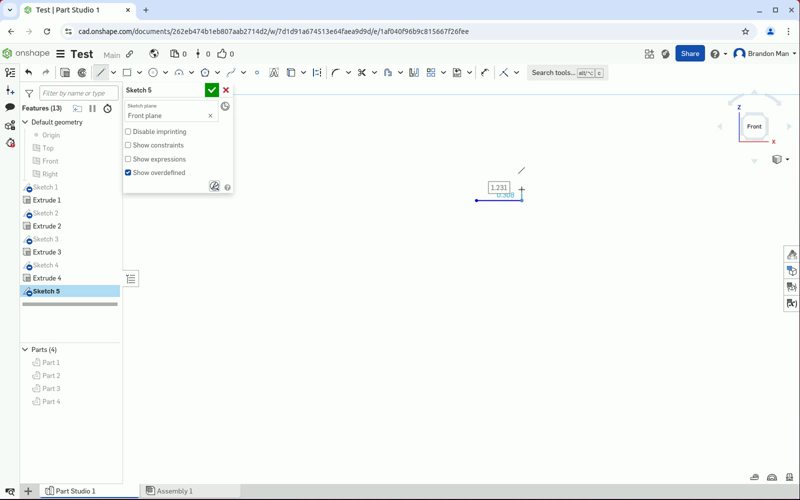
scroll(6)
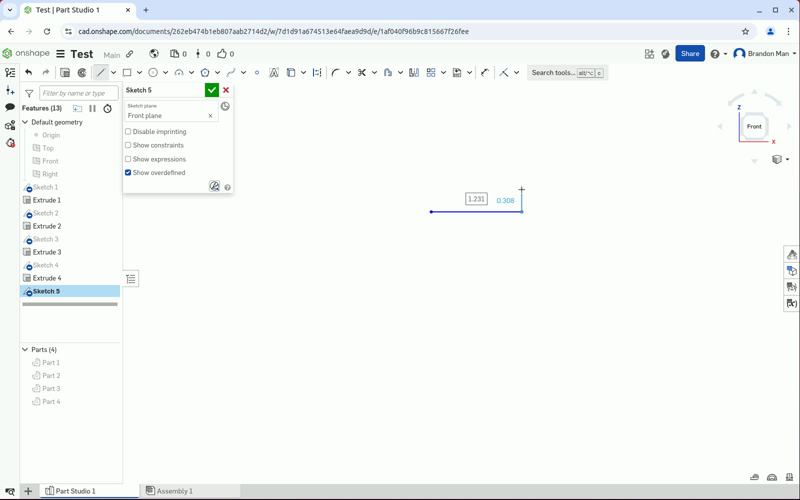
click(521, 189)
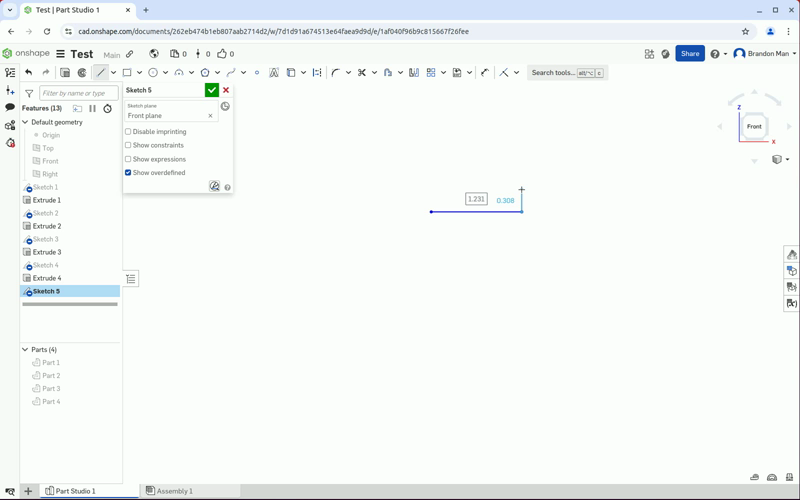
scroll(-6)
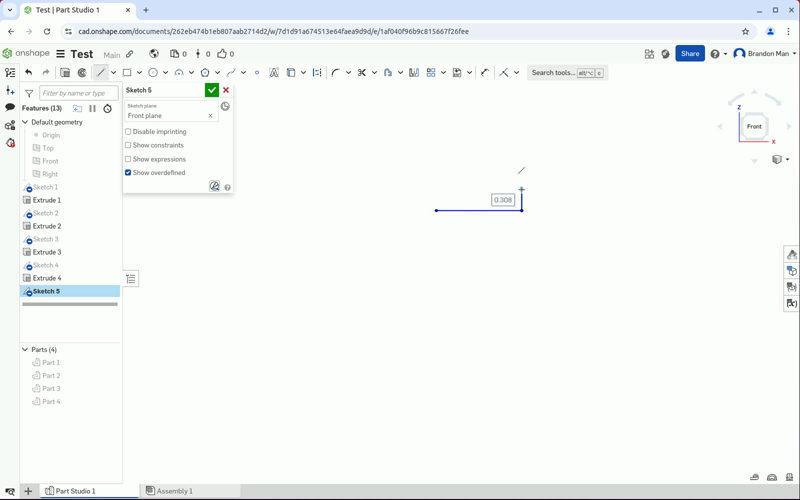
scroll(-6)
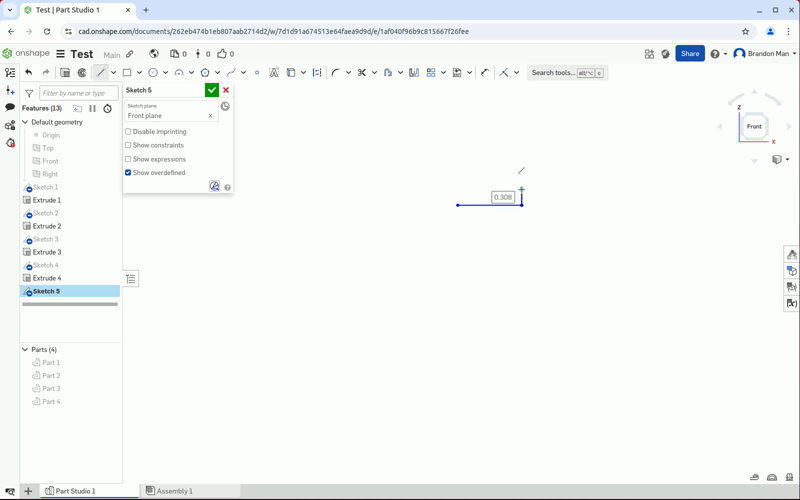
scroll(-6)
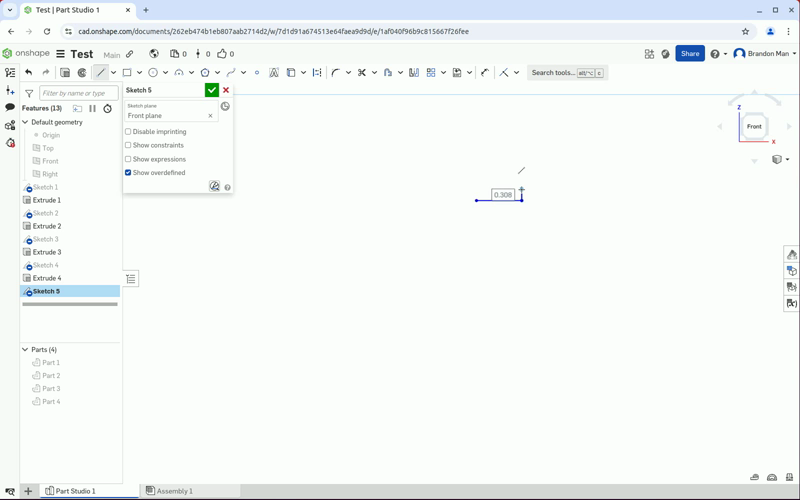
scroll(-6)
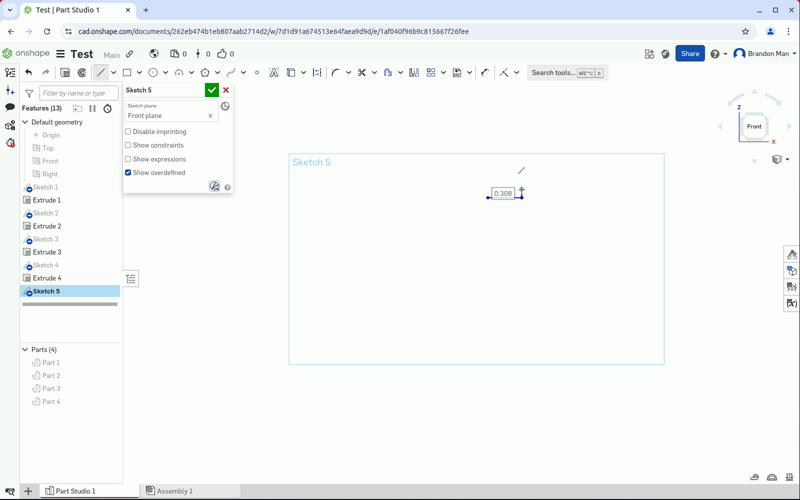
scroll(-6)
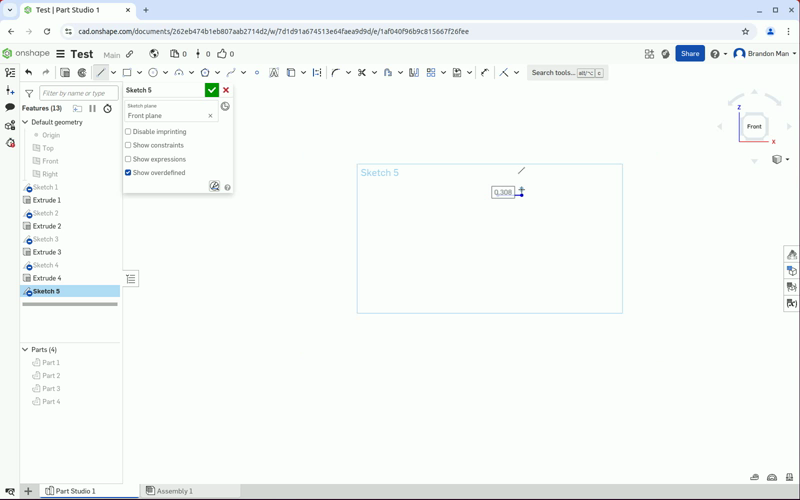
scroll(-6)
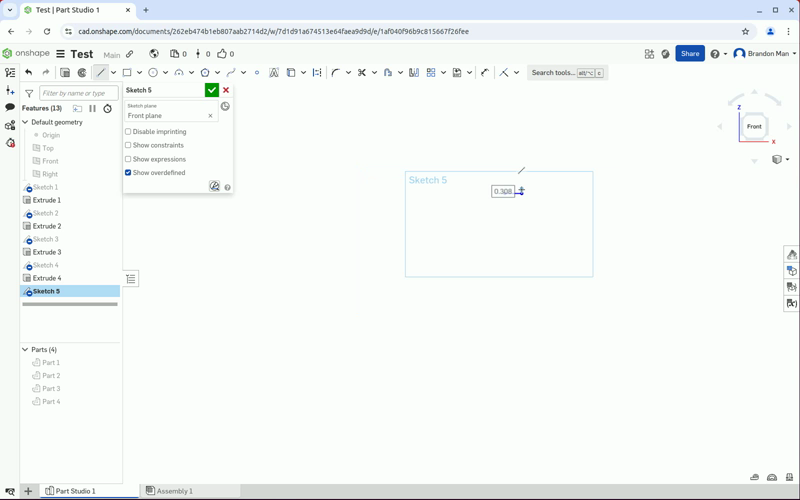
scroll(-6)
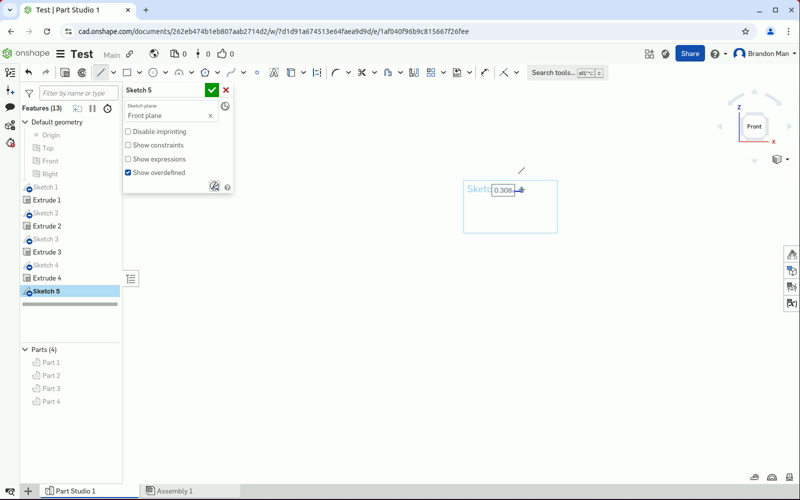
key_up(shift)
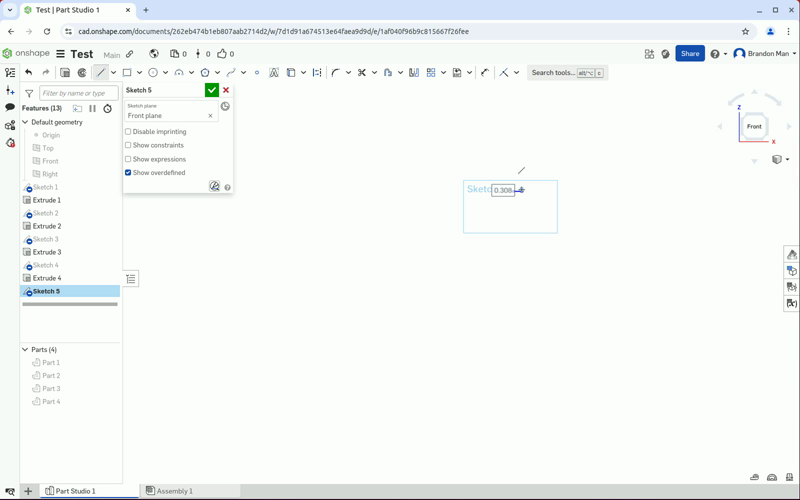
key_down(shift)
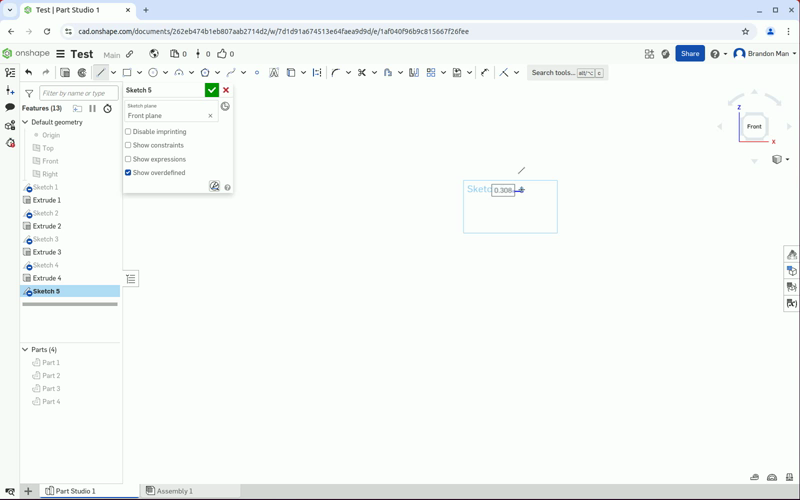
mouse_move(551, 189)
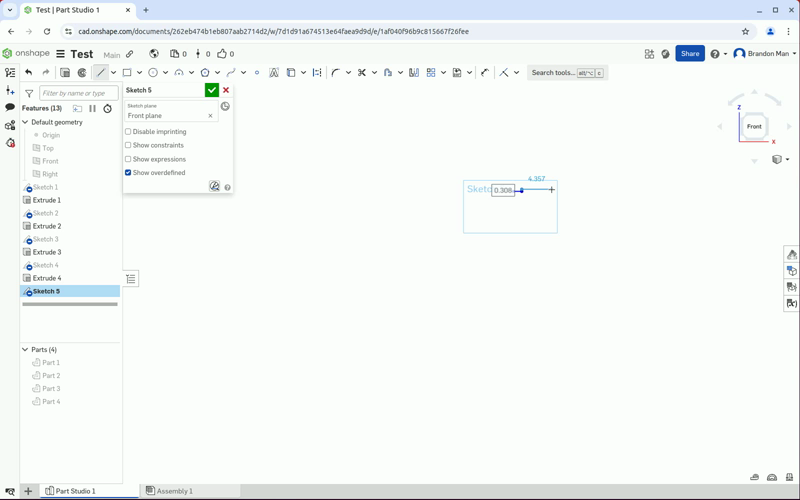
mouse_move(513, 189)
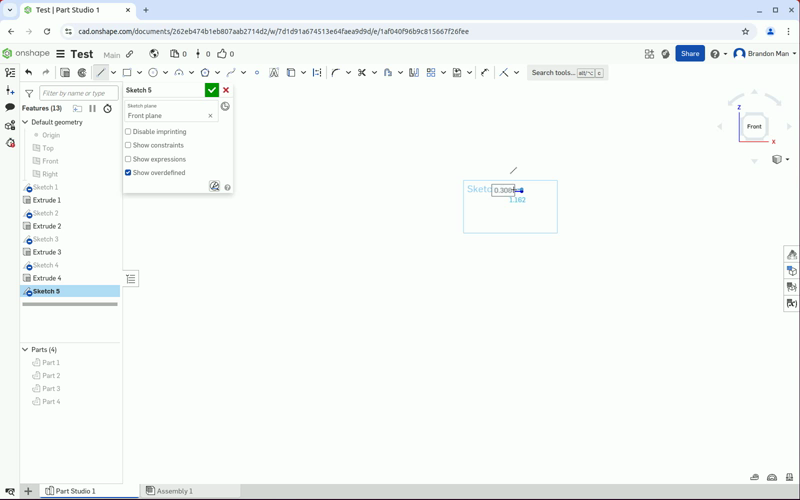
scroll(6)
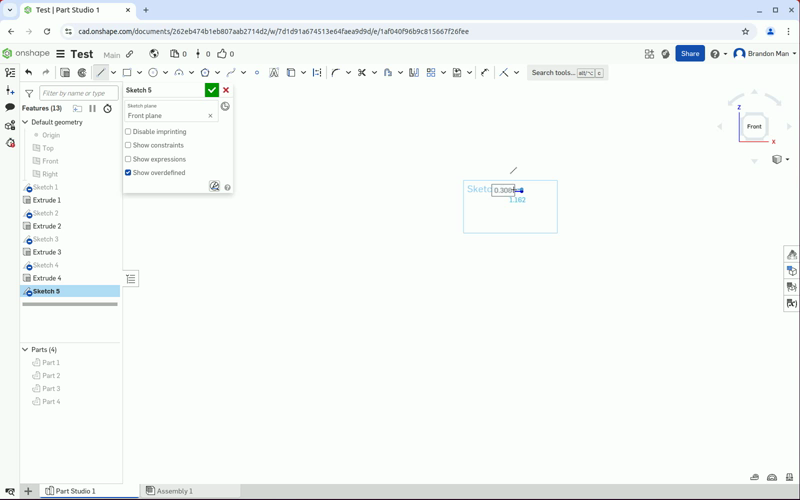
scroll(6)
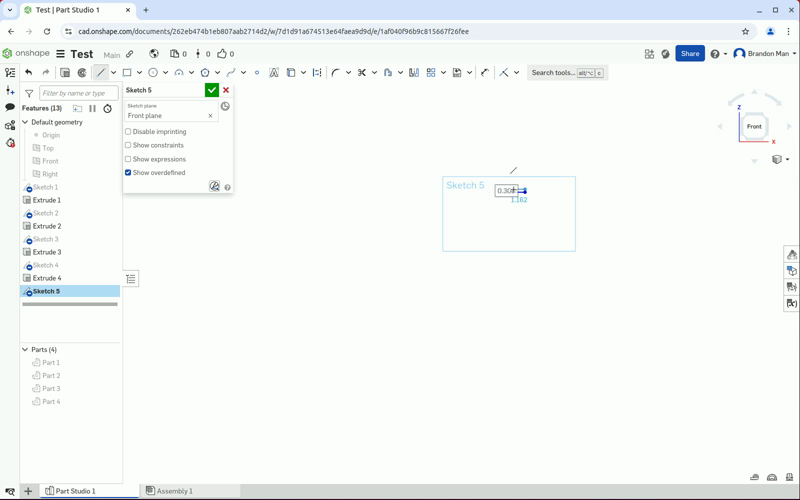
scroll(6)
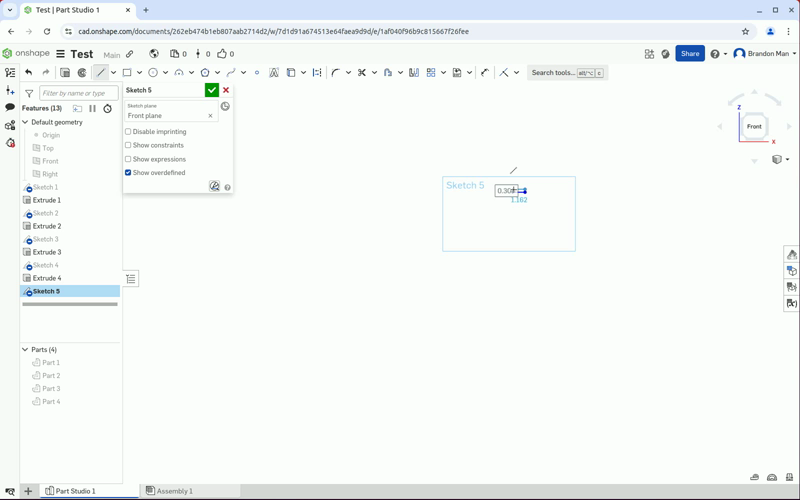
scroll(6)
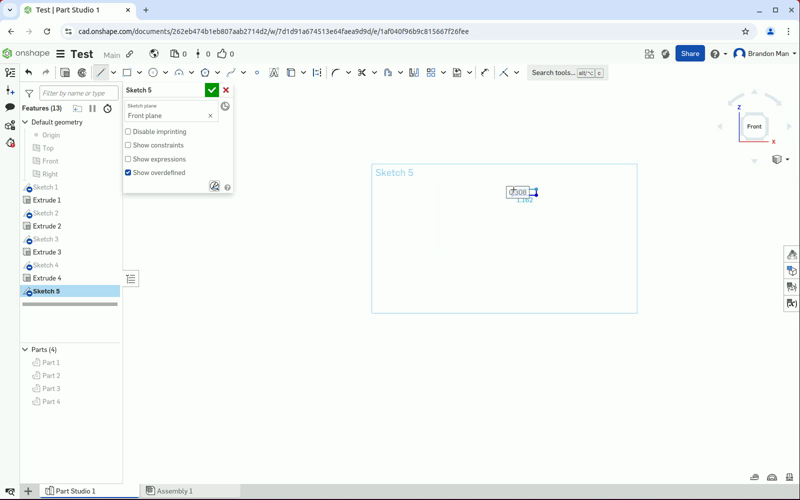
scroll(6)
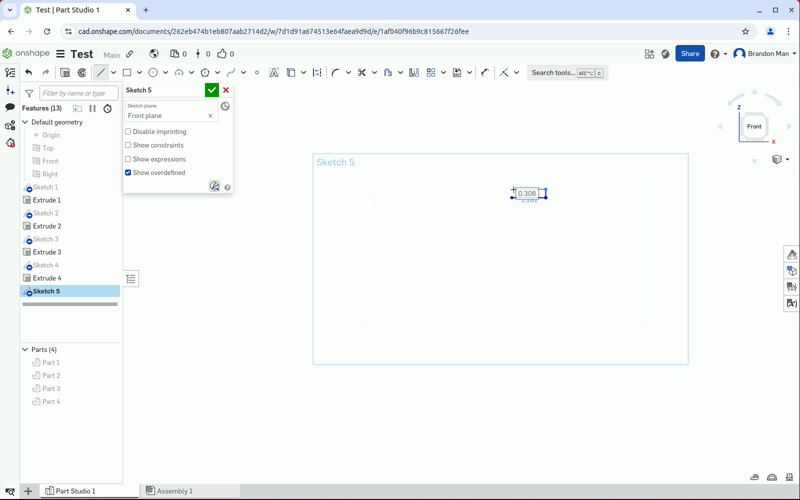
scroll(6)
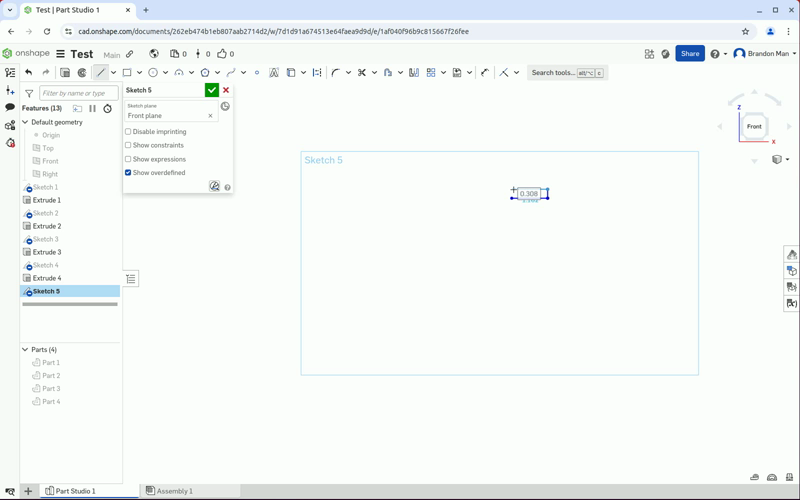
scroll(6)
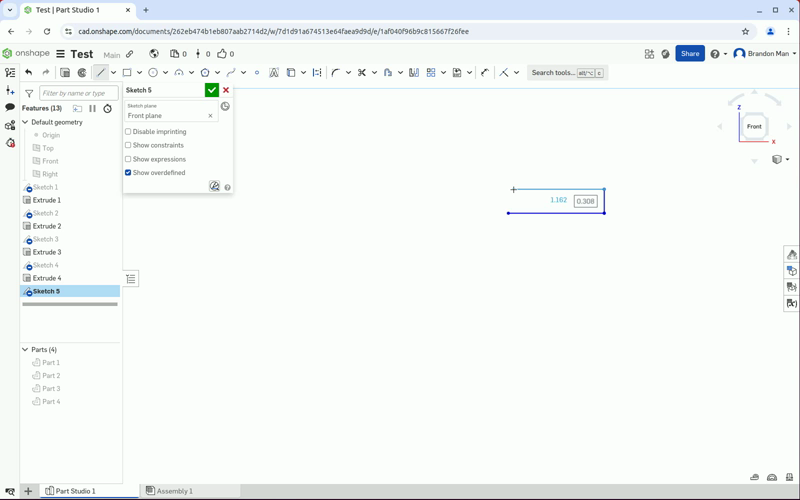
click(513, 189)
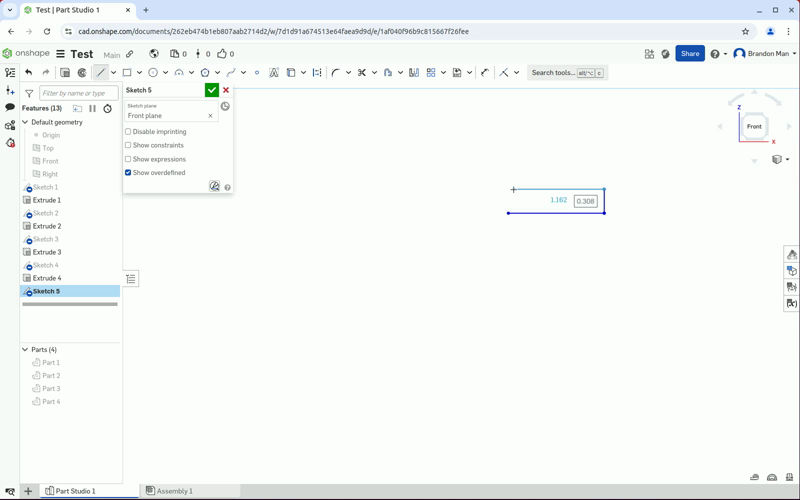
scroll(-6)
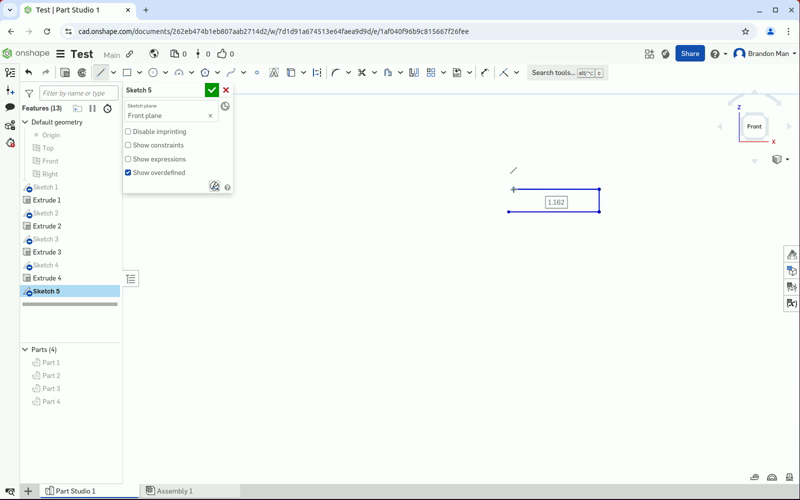
scroll(-6)
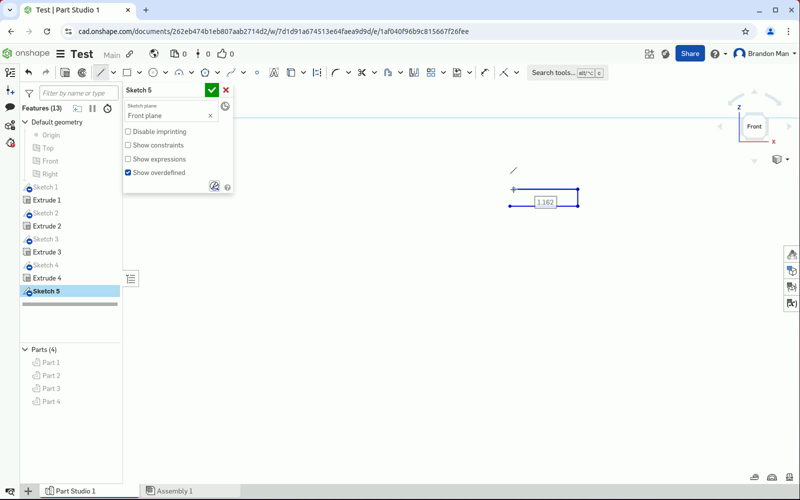
scroll(-6)
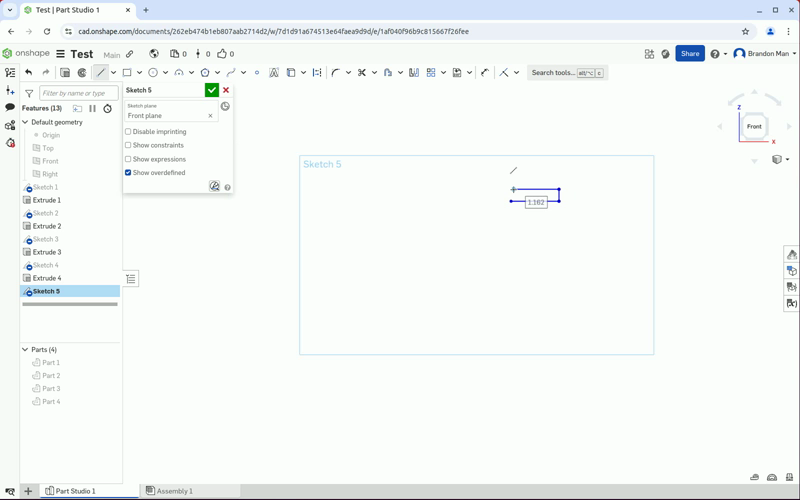
scroll(-6)
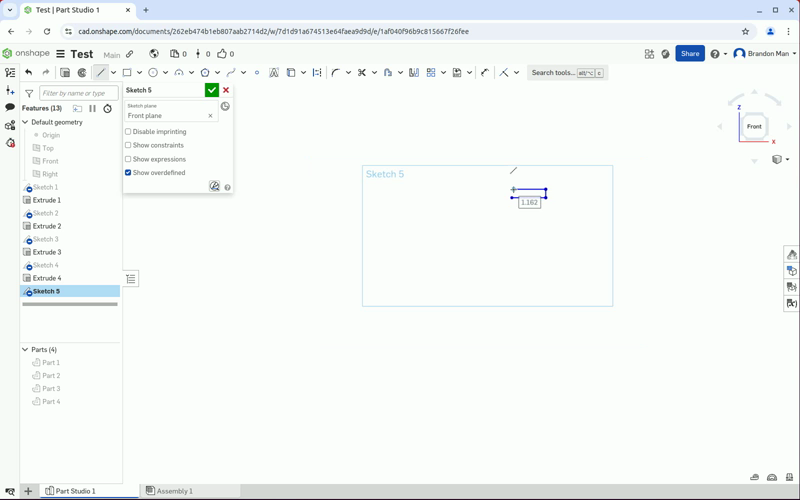
scroll(-6)
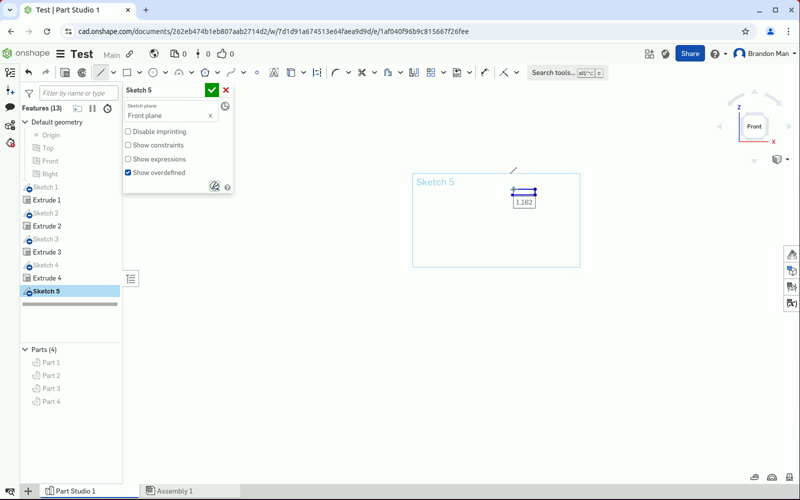
scroll(-6)
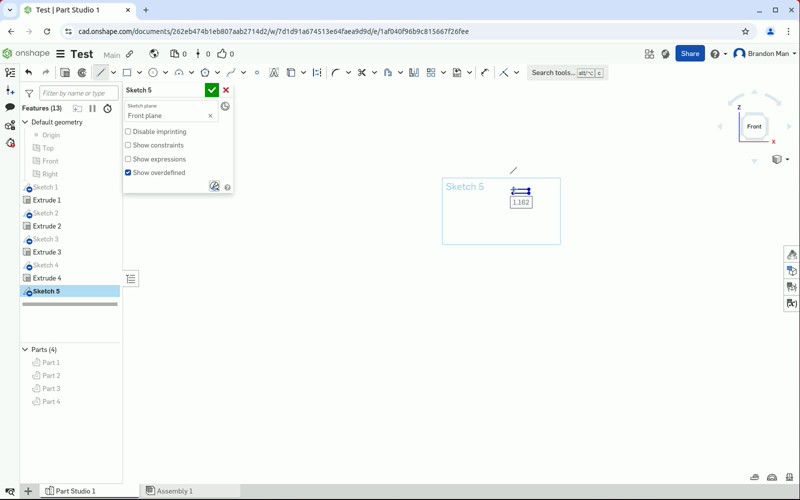
scroll(-6)
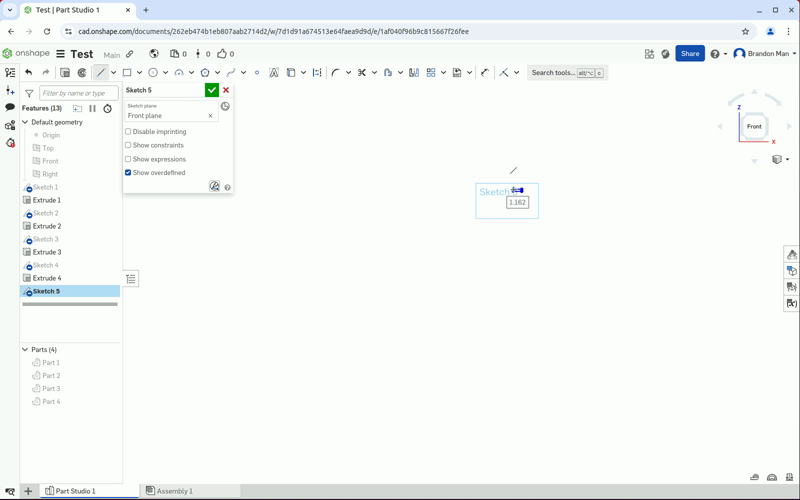
key_up(shift)
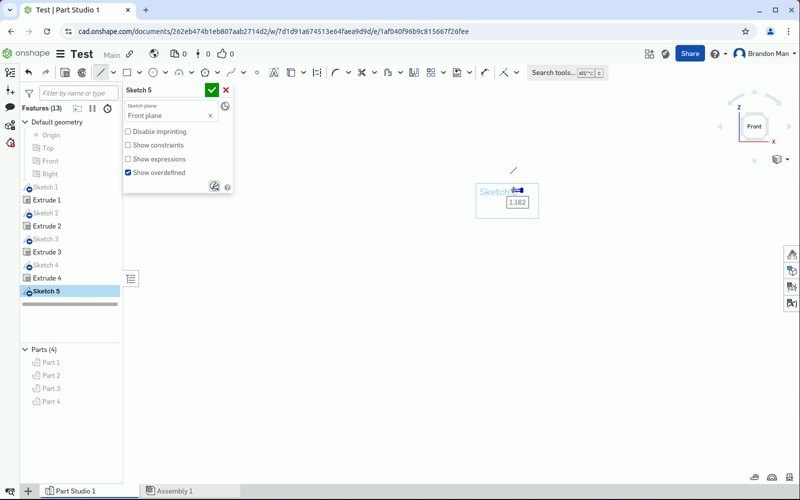
mouse_move(543, 189)
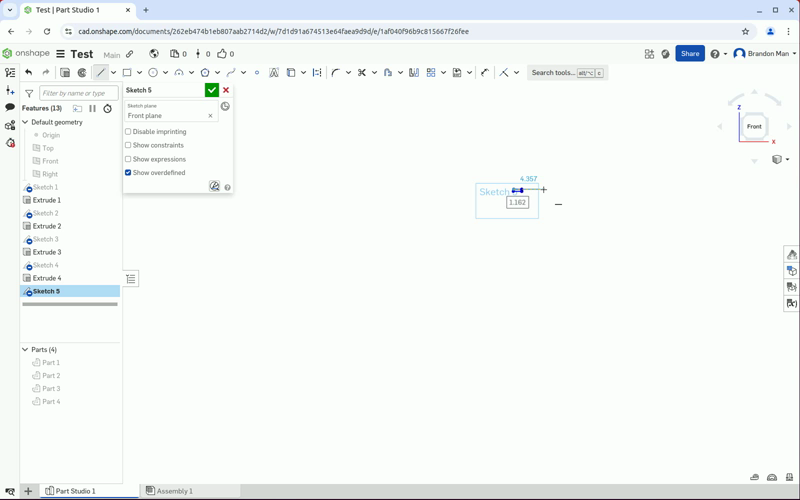
key_down(shift)
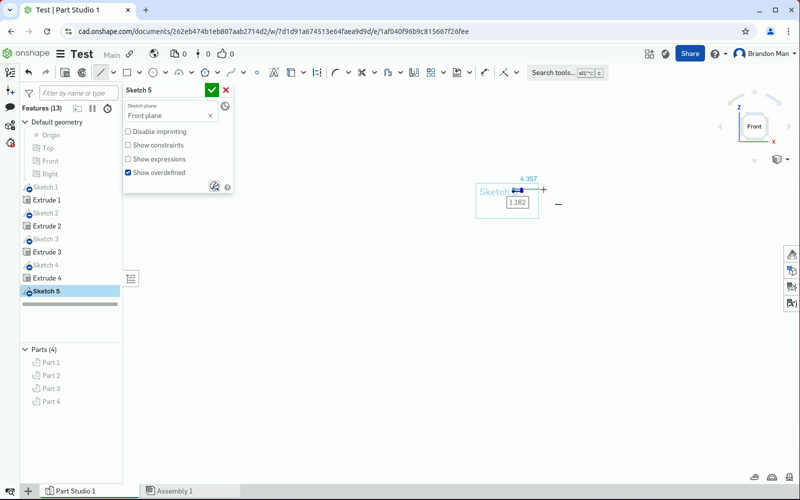
mouse_move(513, 191)
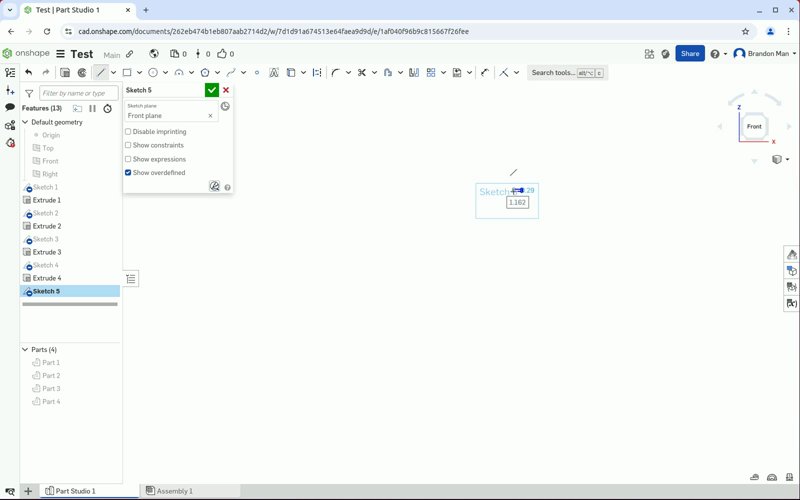
scroll(6)
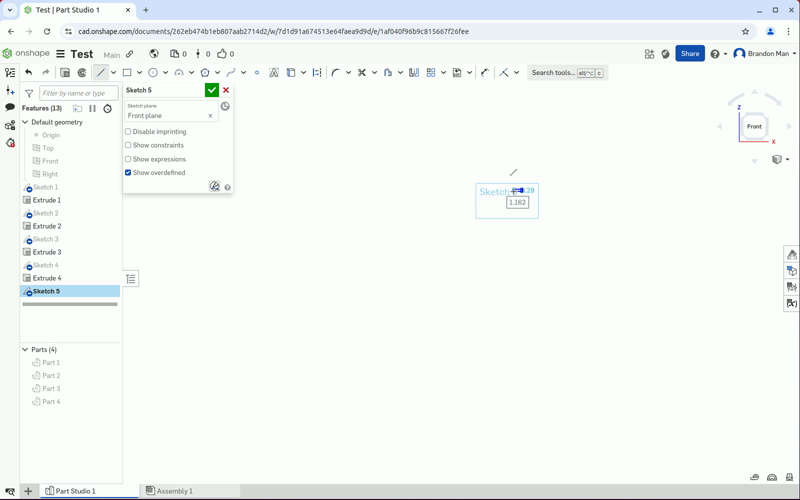
scroll(6)
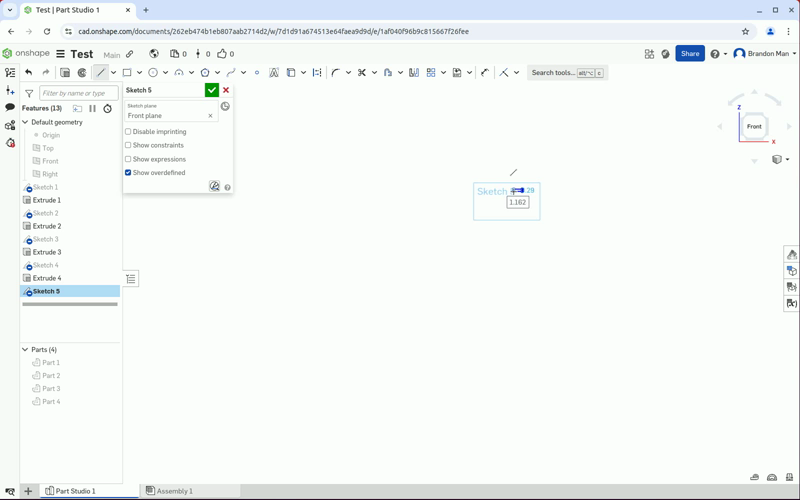
scroll(6)
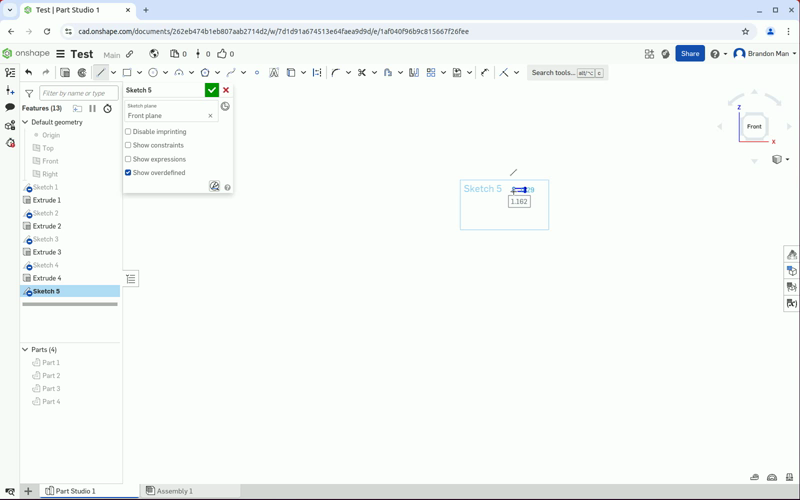
scroll(6)
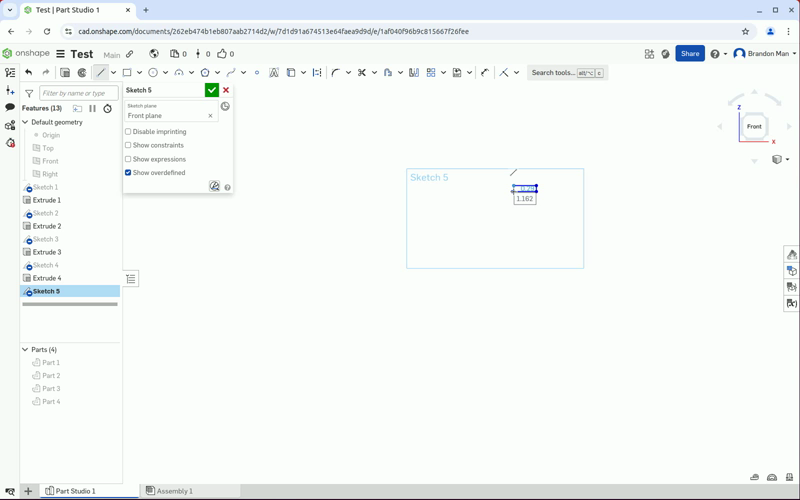
scroll(6)
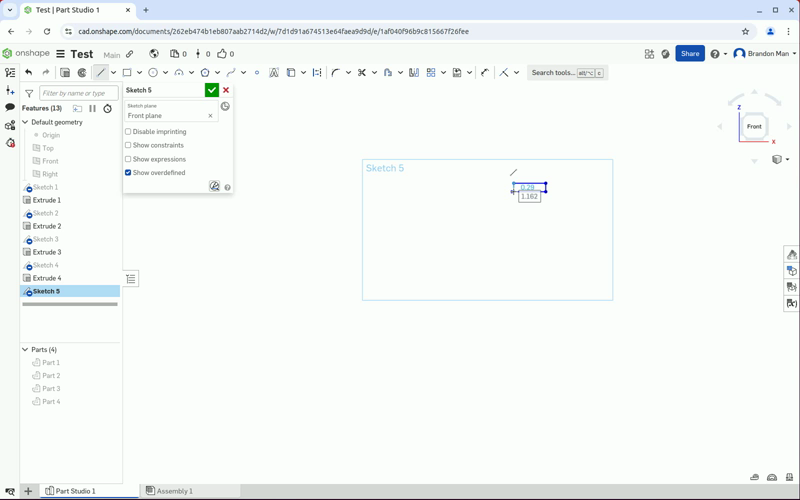
scroll(6)
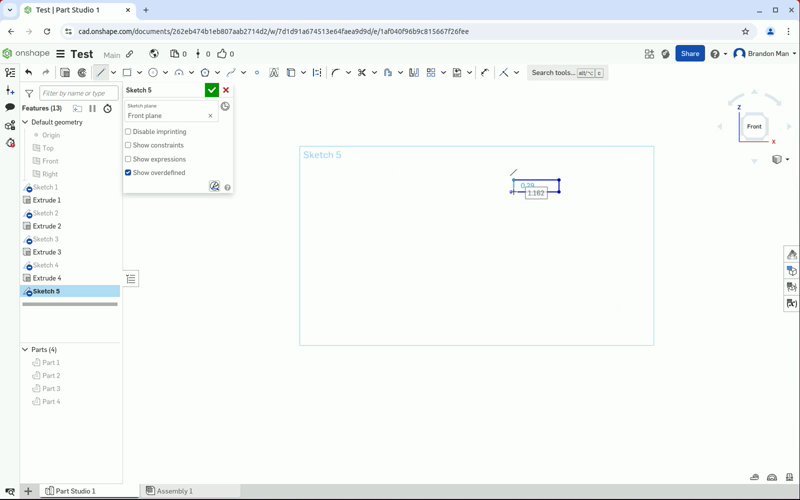
scroll(6)
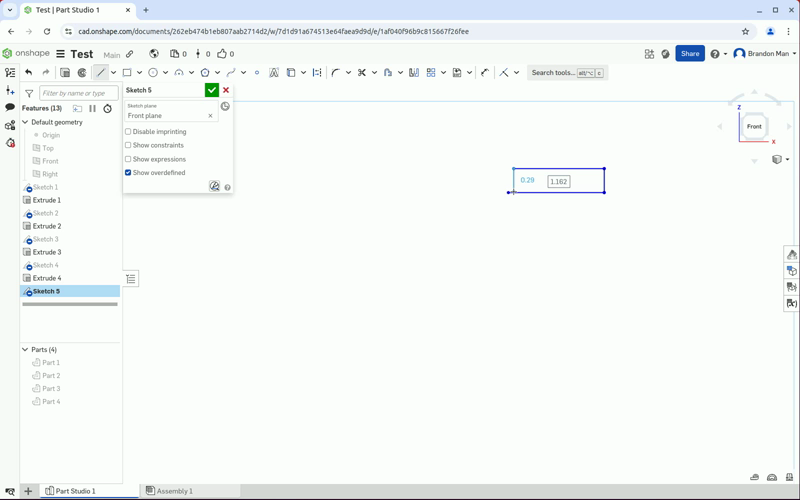
key_up(shift)
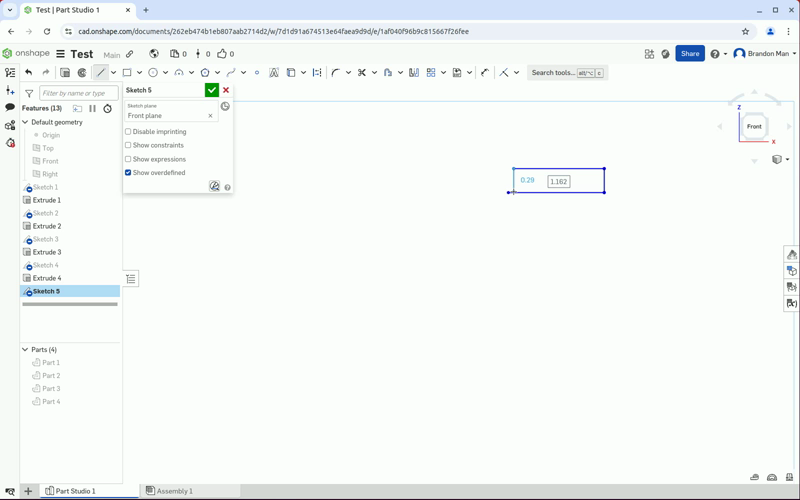
click(513, 191)
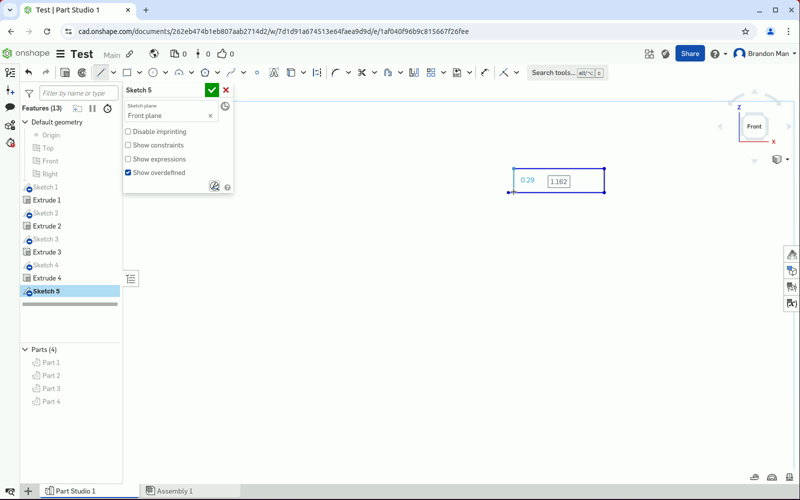
scroll(-6)
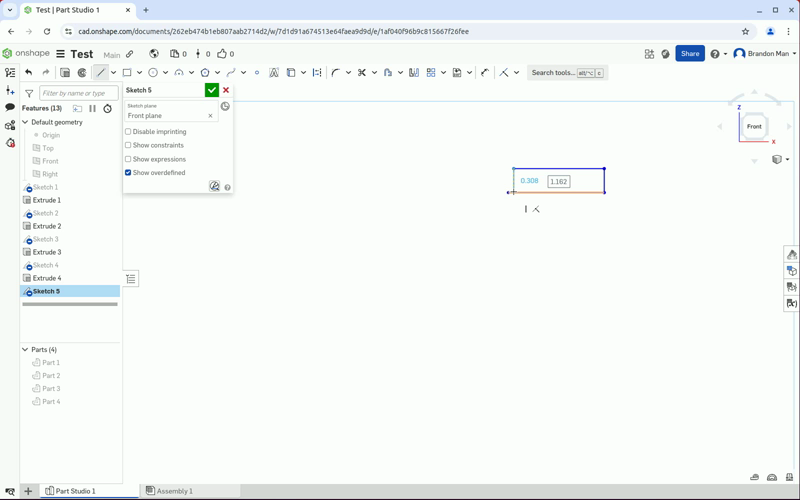
scroll(-6)
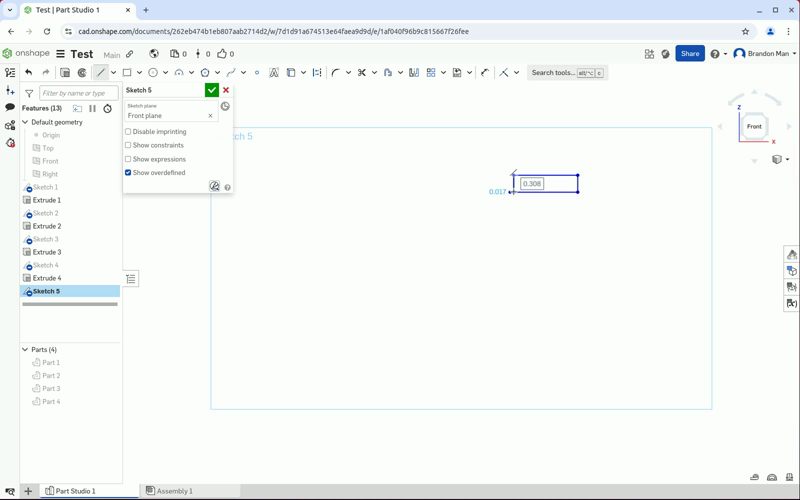
scroll(-6)
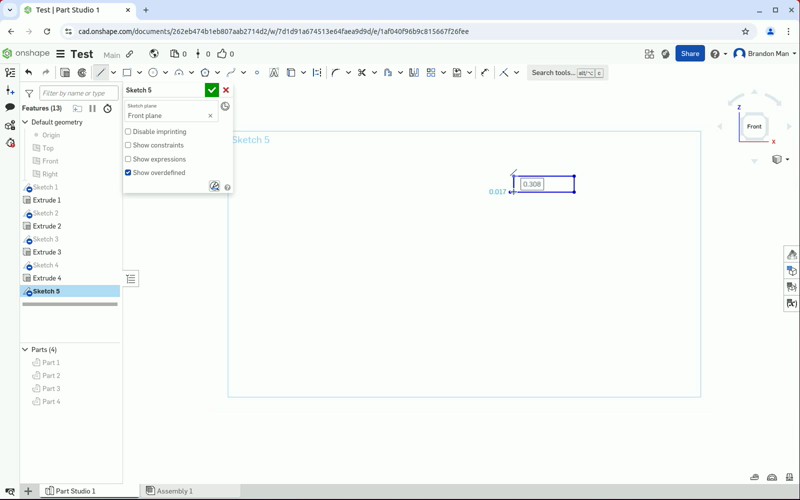
scroll(-6)
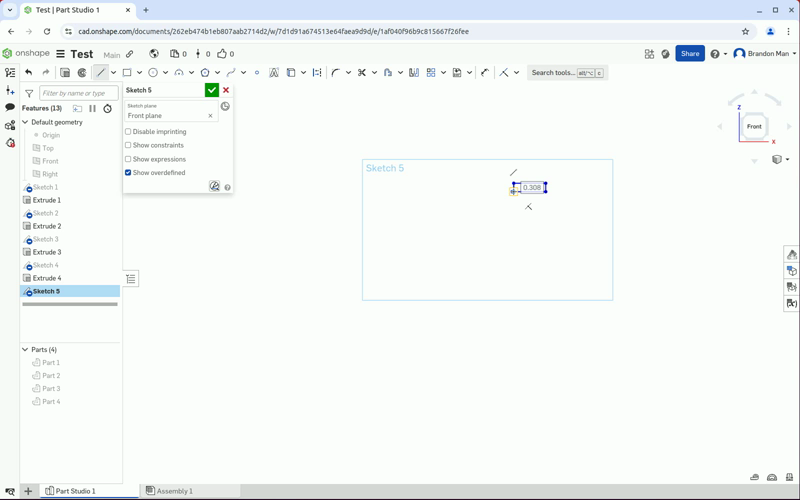
scroll(-6)
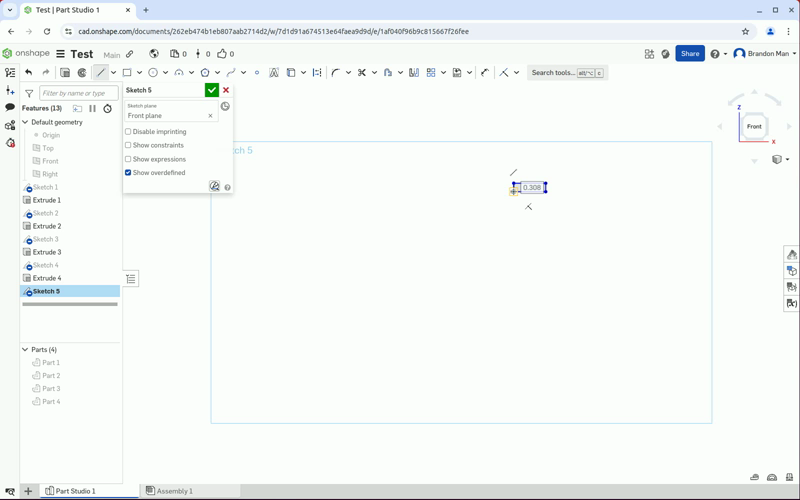
scroll(-6)
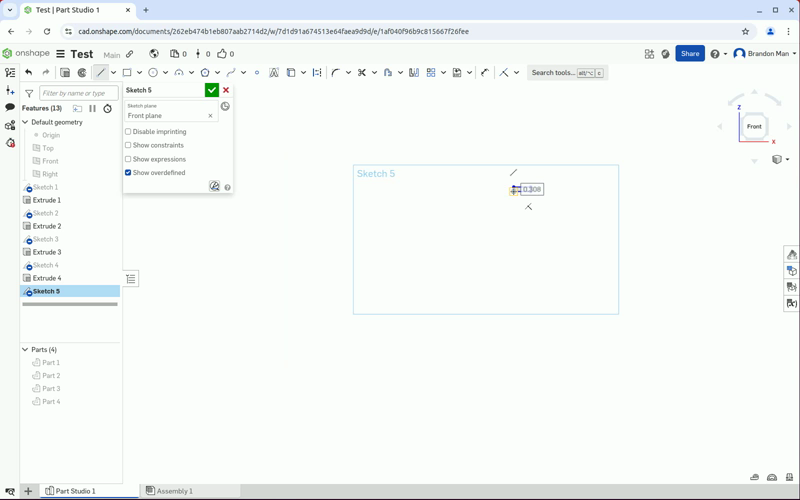
scroll(-6)
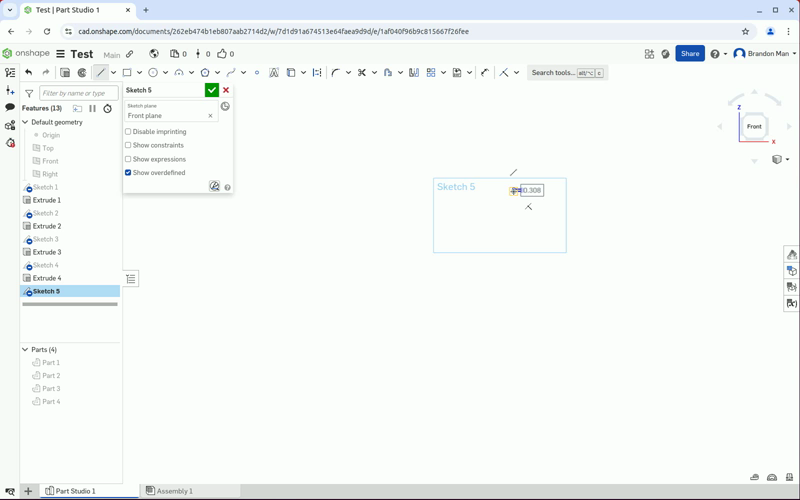
key(esc)
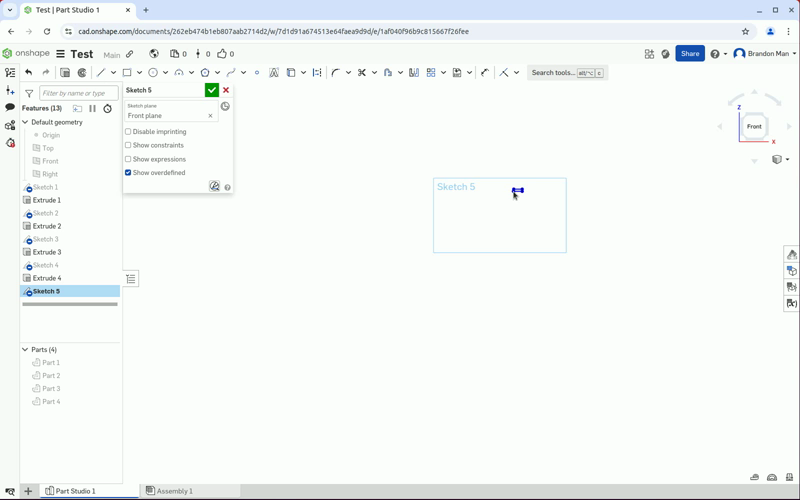
mouse_move(519, 189)
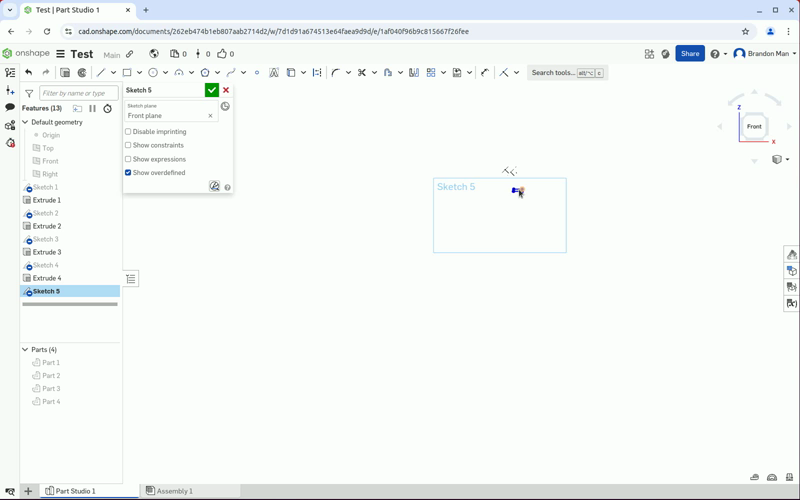
scroll(6)
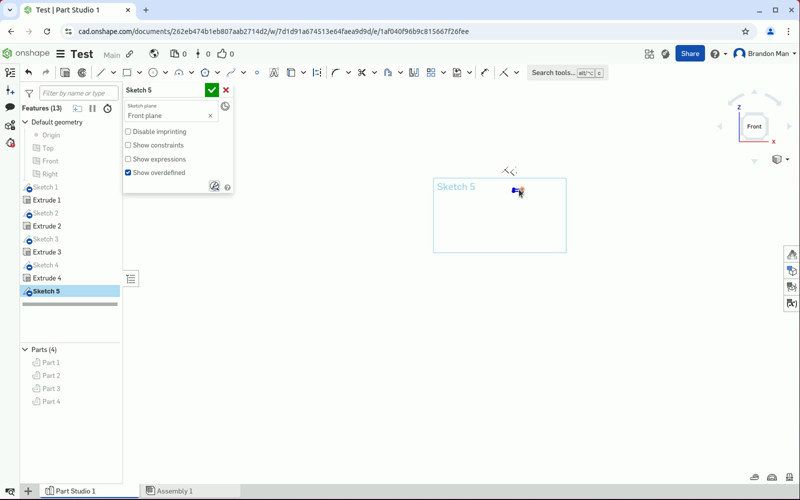
scroll(6)
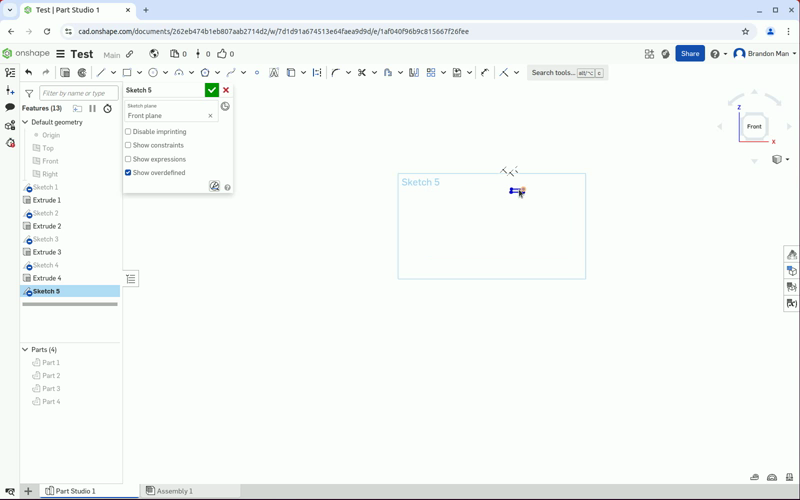
scroll(6)
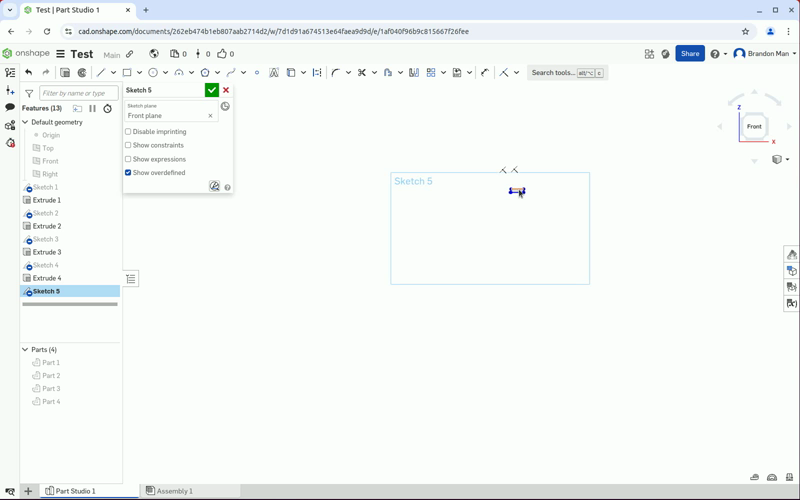
scroll(6)
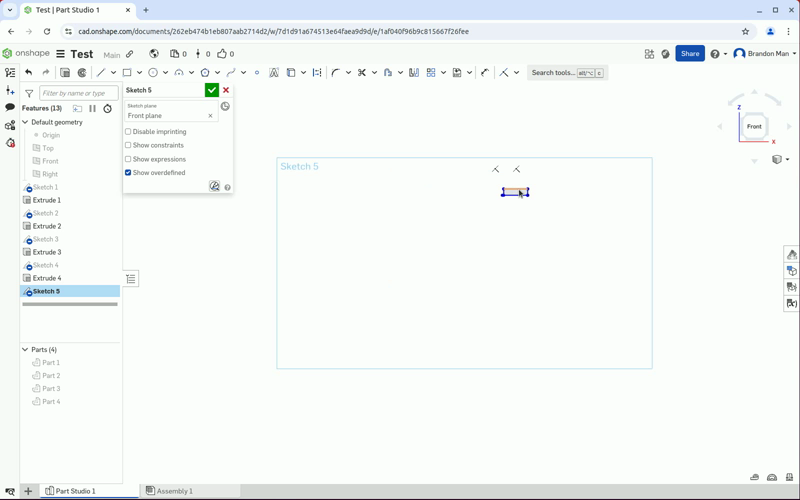
scroll(6)
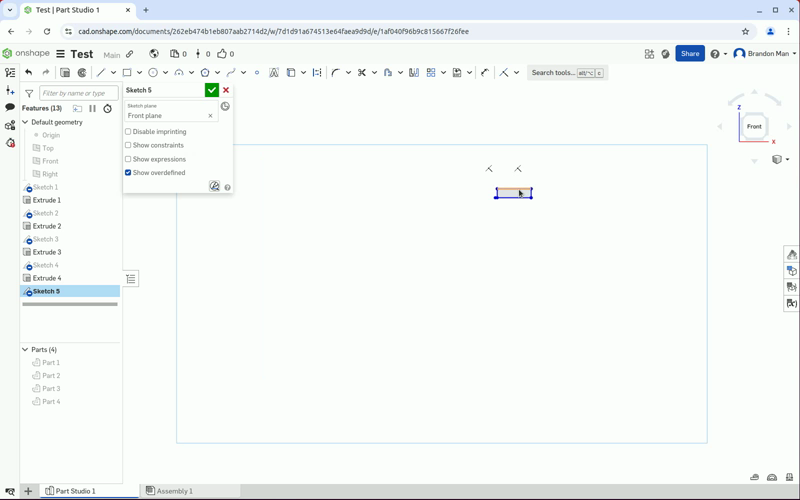
scroll(6)
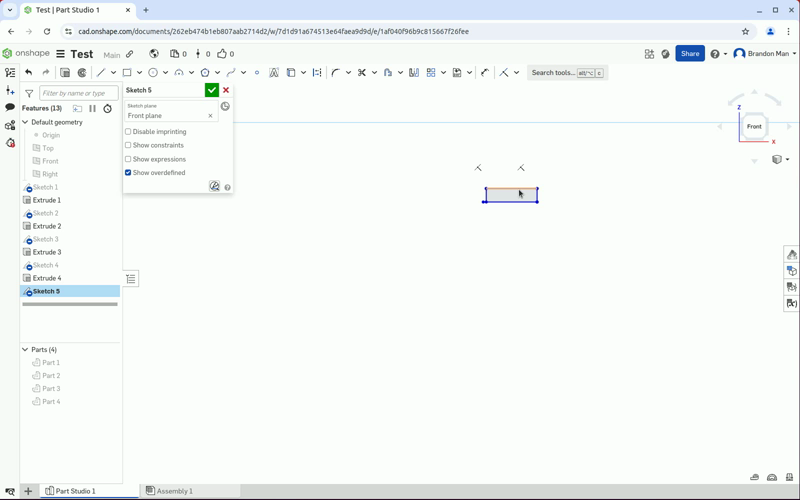
scroll(6)
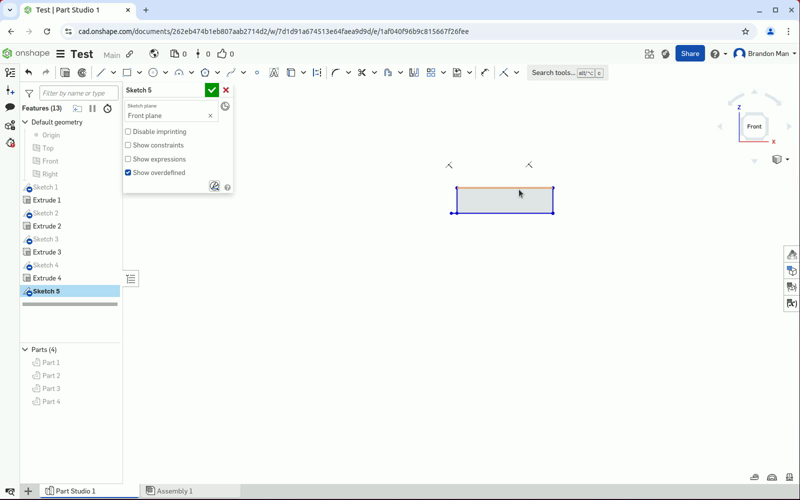
click(519, 189)
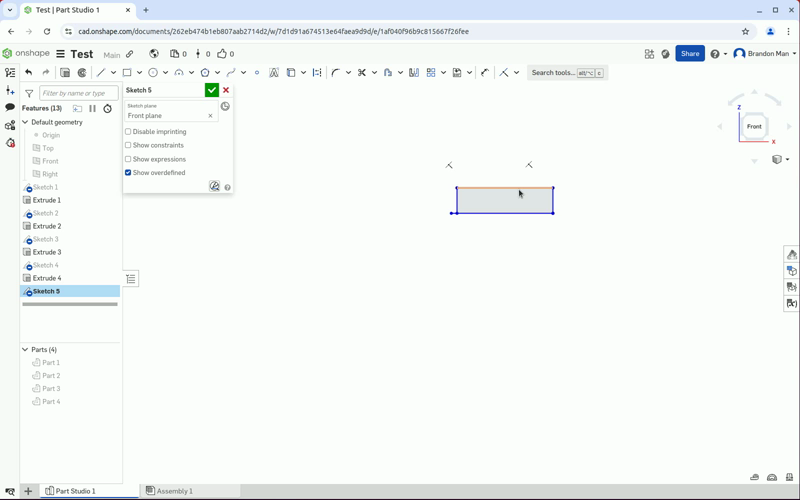
scroll(-6)
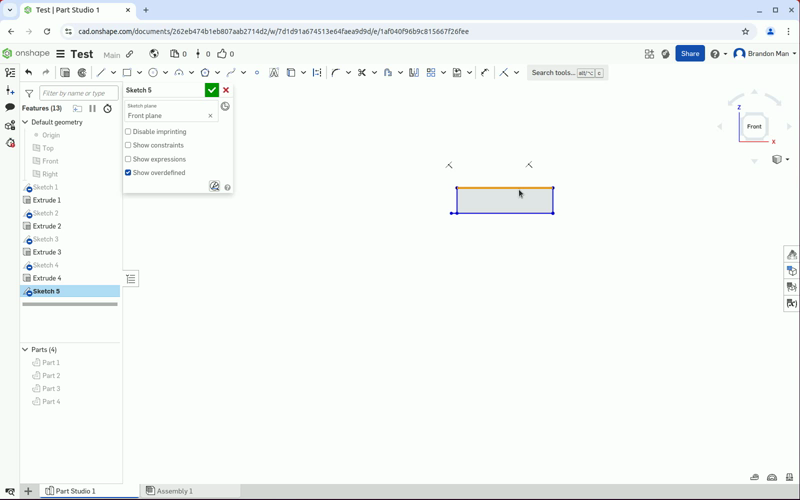
scroll(-6)
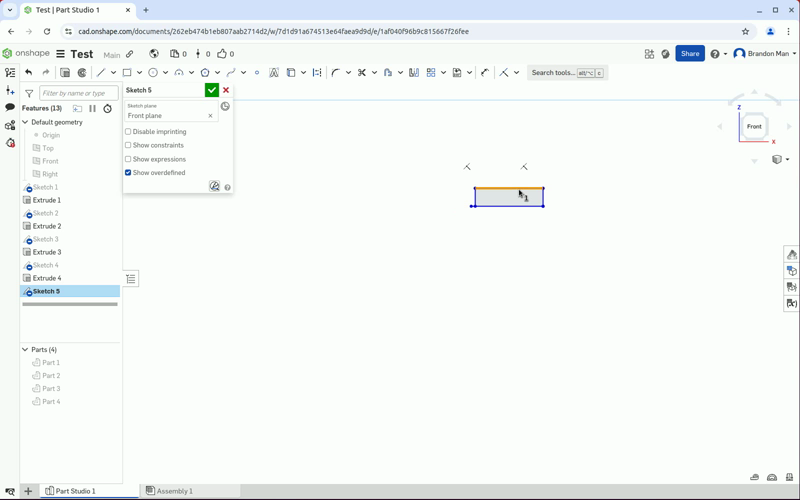
scroll(-6)
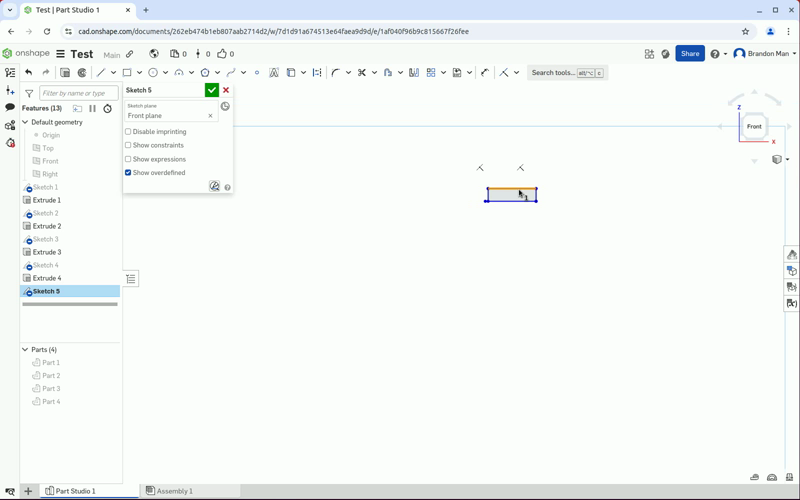
scroll(-6)
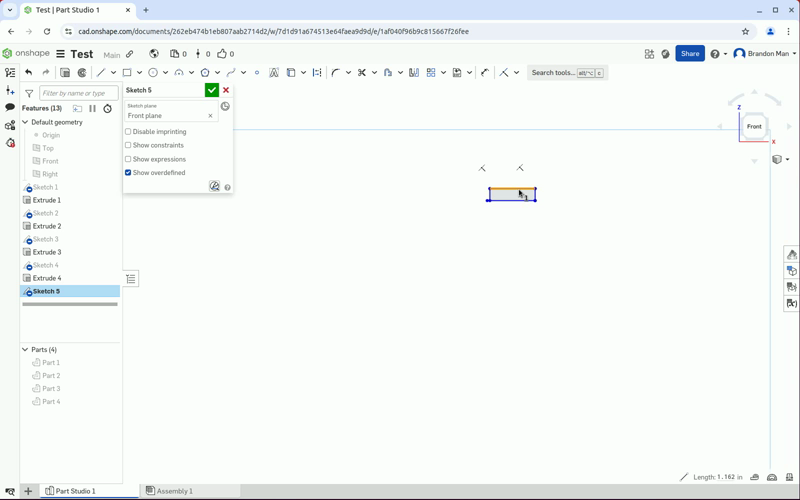
scroll(-6)
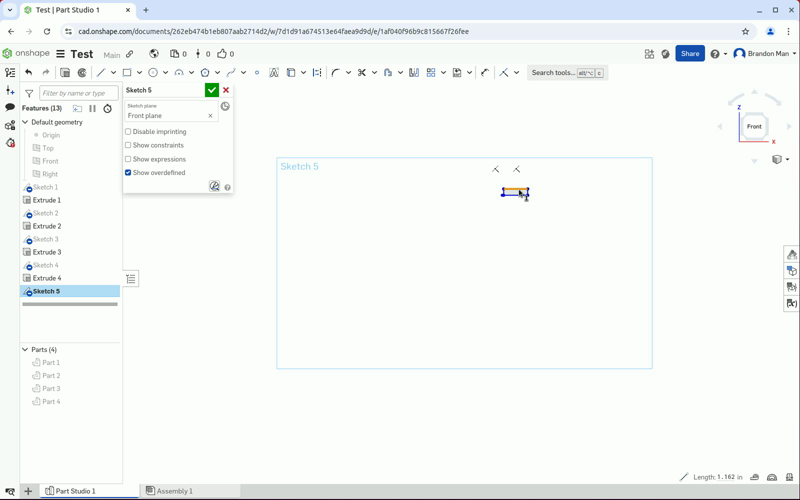
scroll(-6)
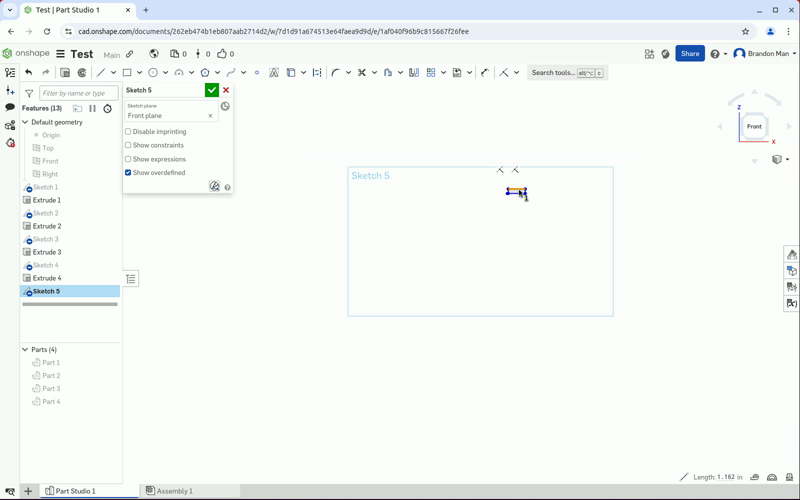
scroll(-6)
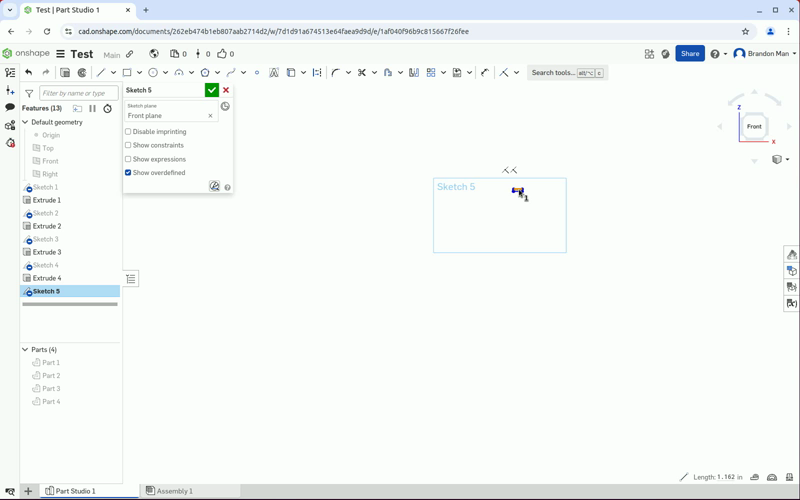
mouse_move(73, 352)
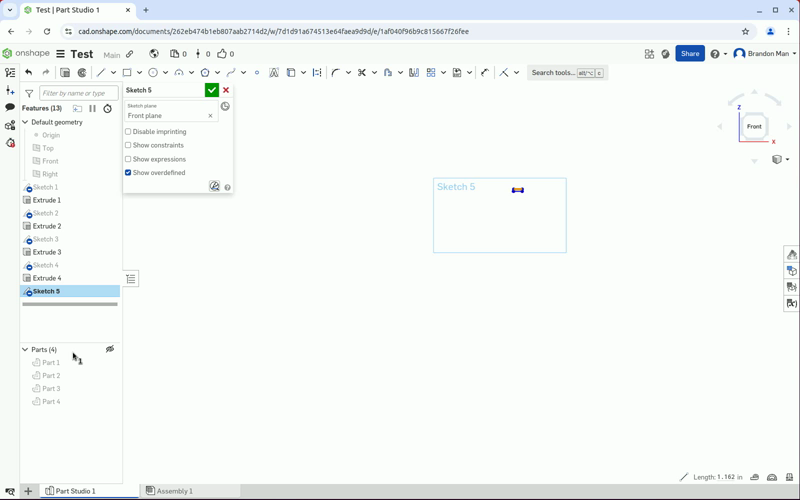
key(shift+y)
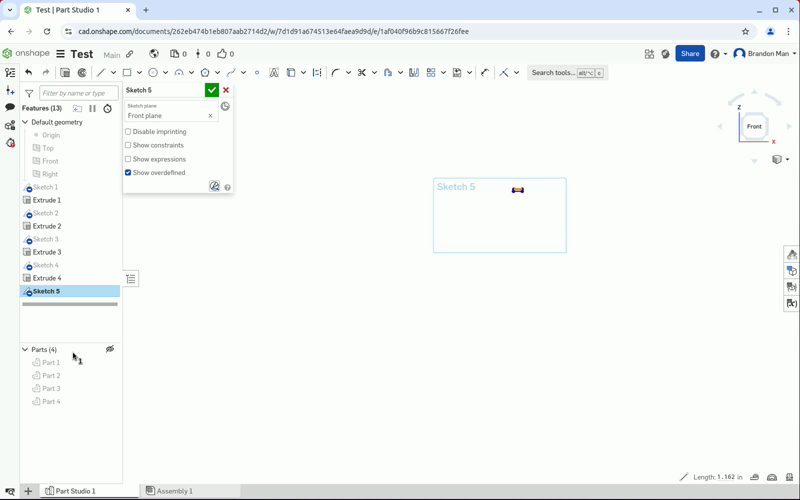
key(shift+e)
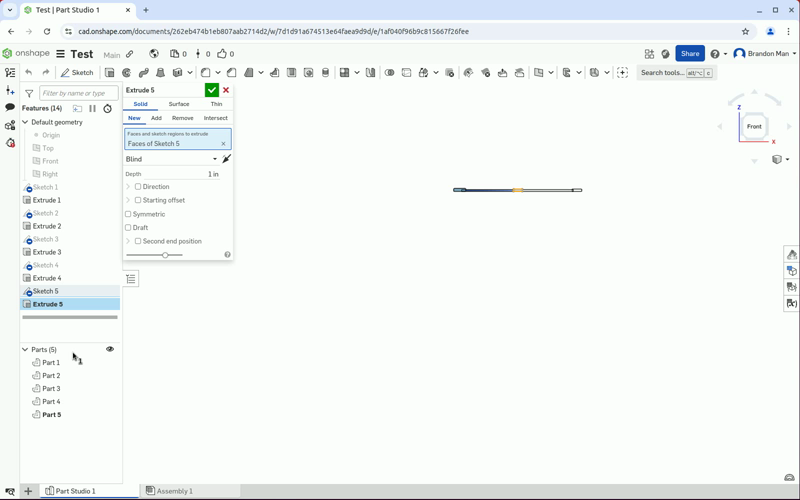
mouse_move(143, 106)
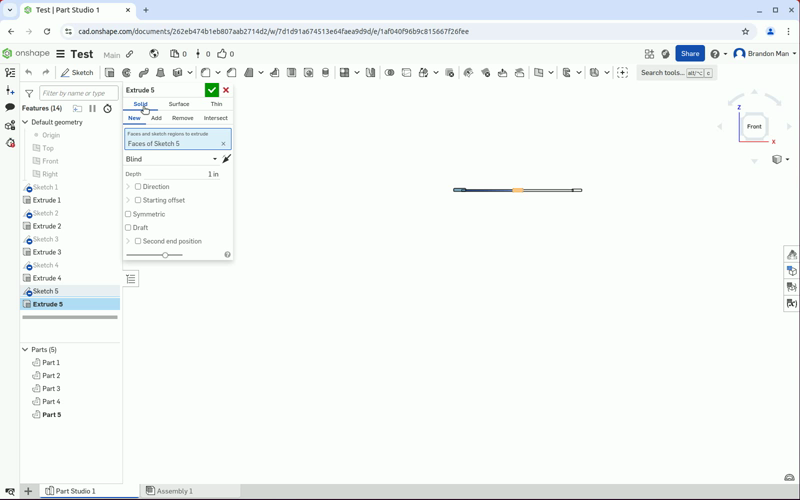
click(143, 106)
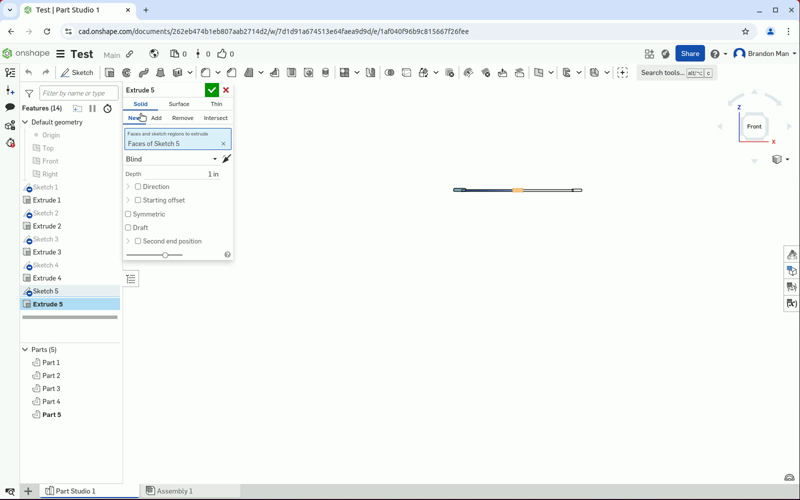
mouse_move(137, 120)
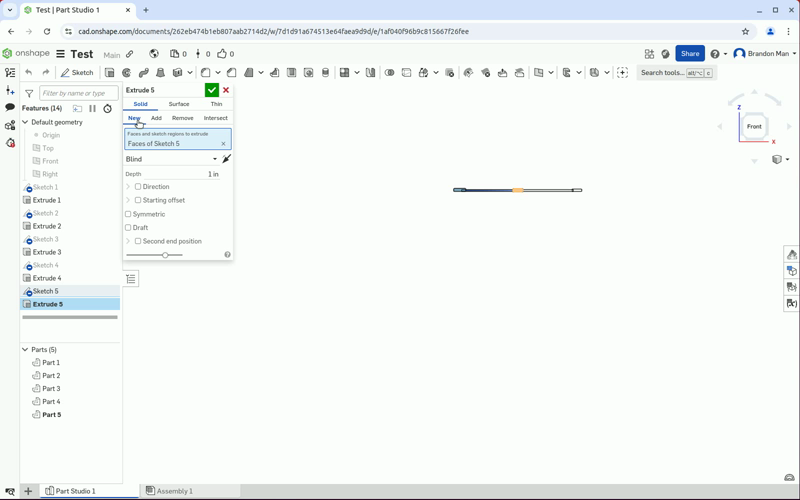
click(137, 120)
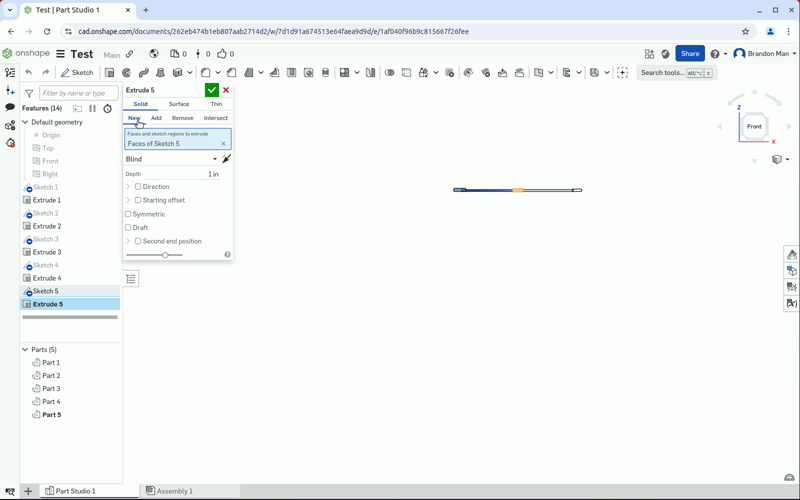
key(tab, 4)
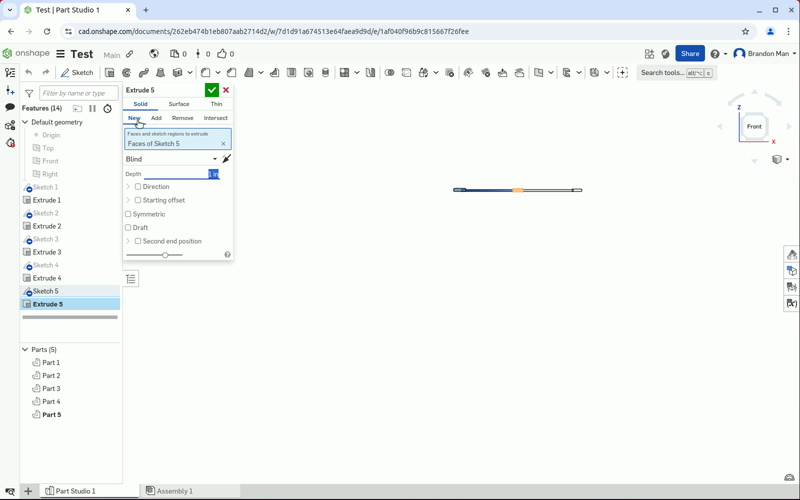
text(0.241)
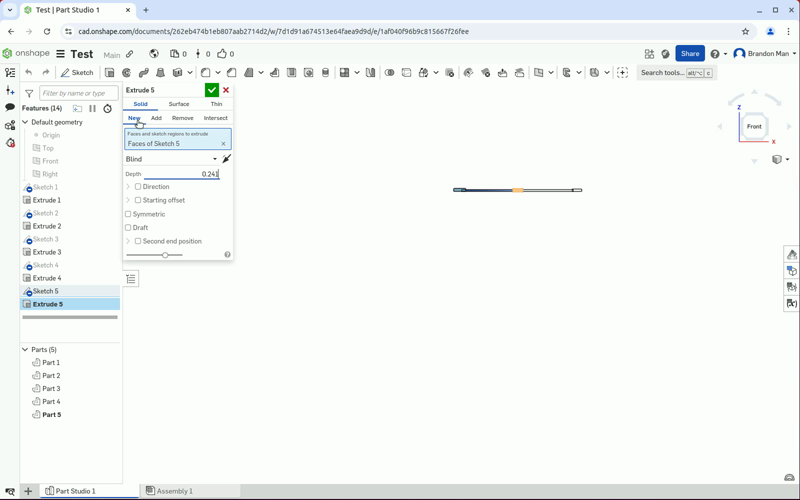
key(enter)
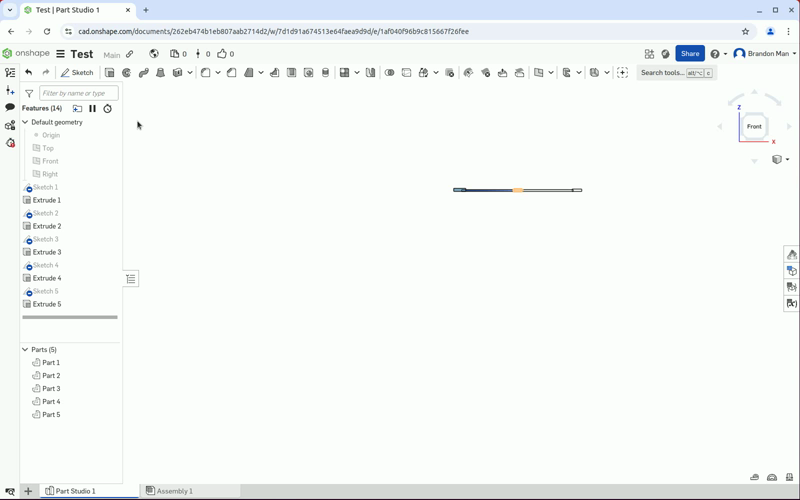
key(shift+h)
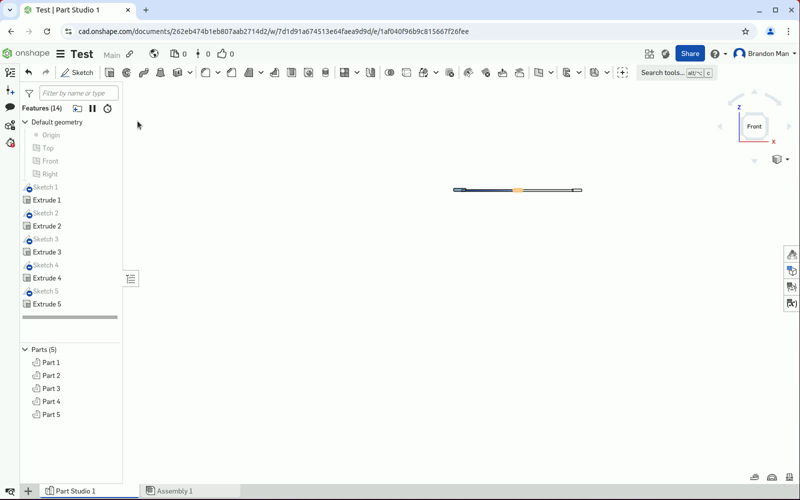
key(shift+h)
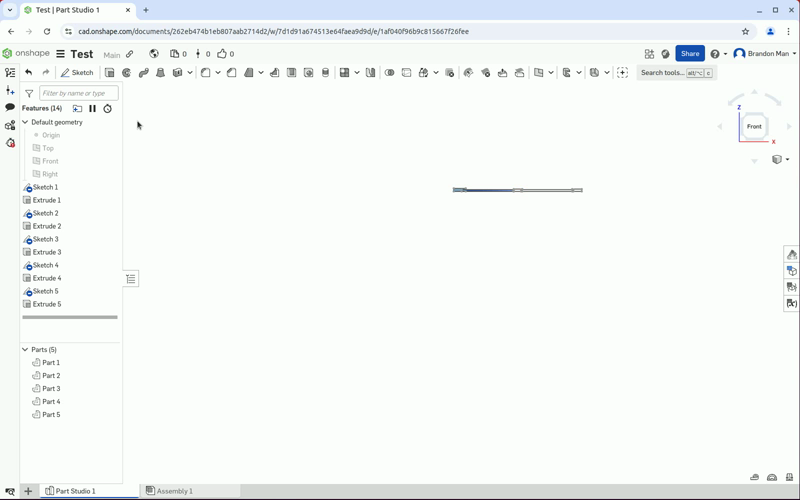
key(shift+7)
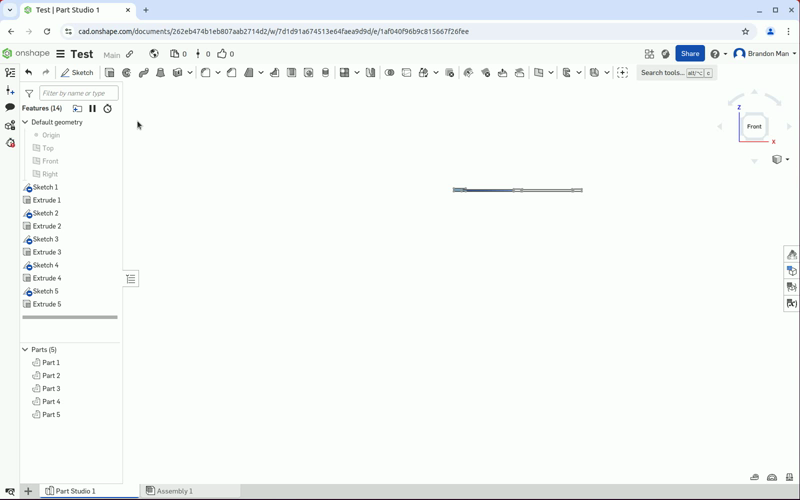
key(left, 2)
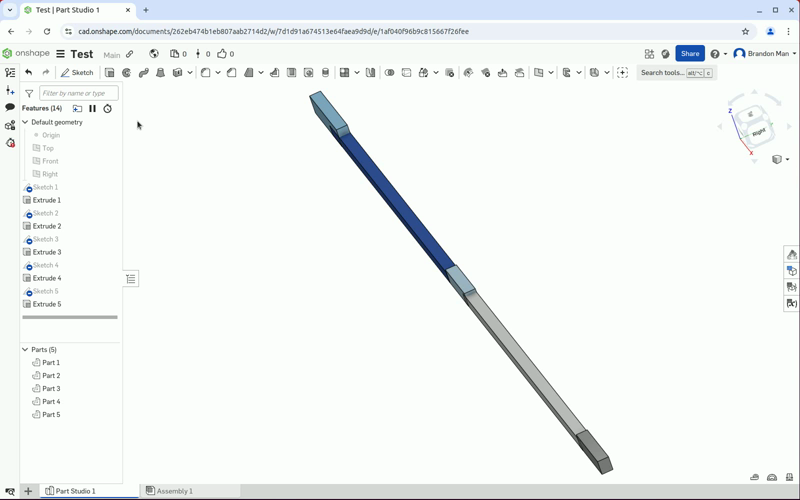
key(down, 2)
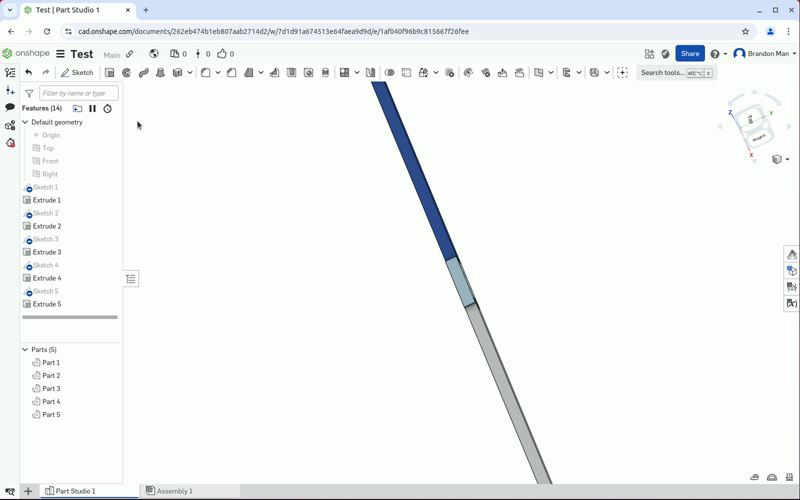
key(up, 2)
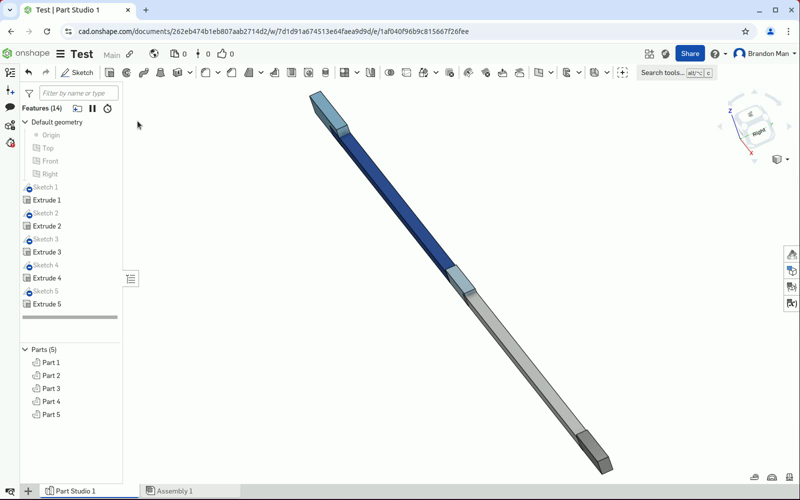
key(right, 2)
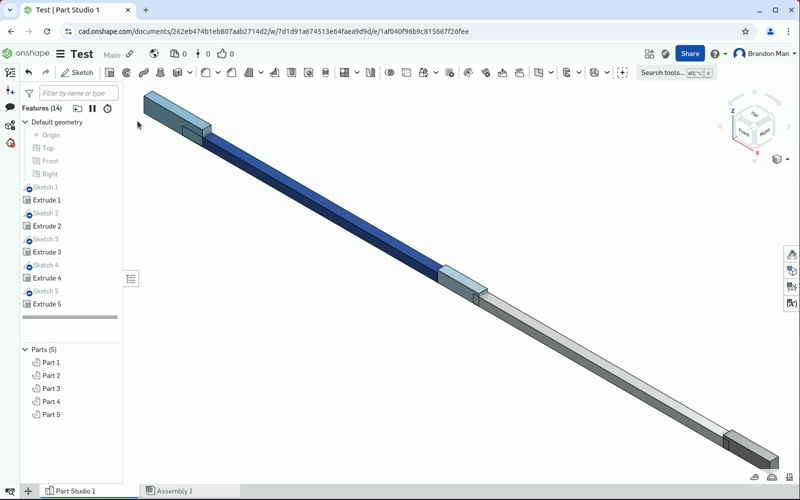
mouse_move(73, 189)
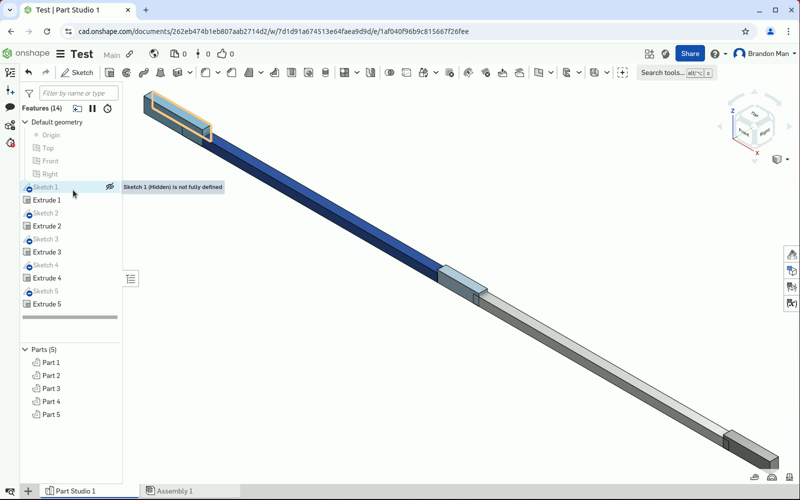
click(73, 189)